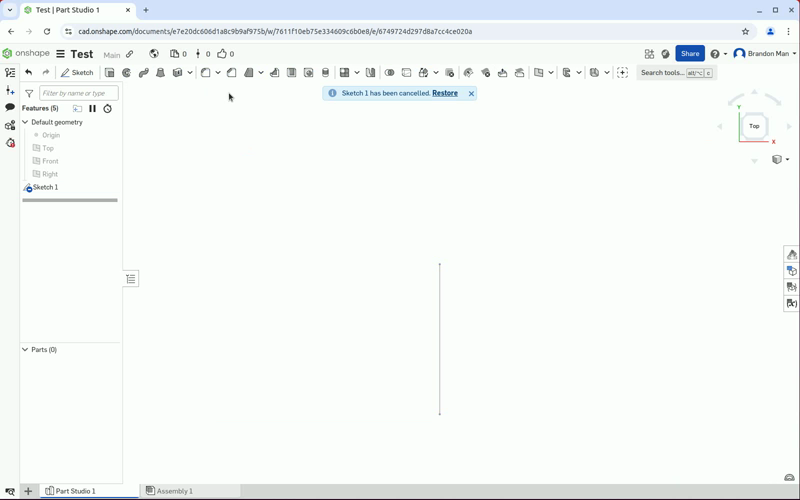
key(shift+h)
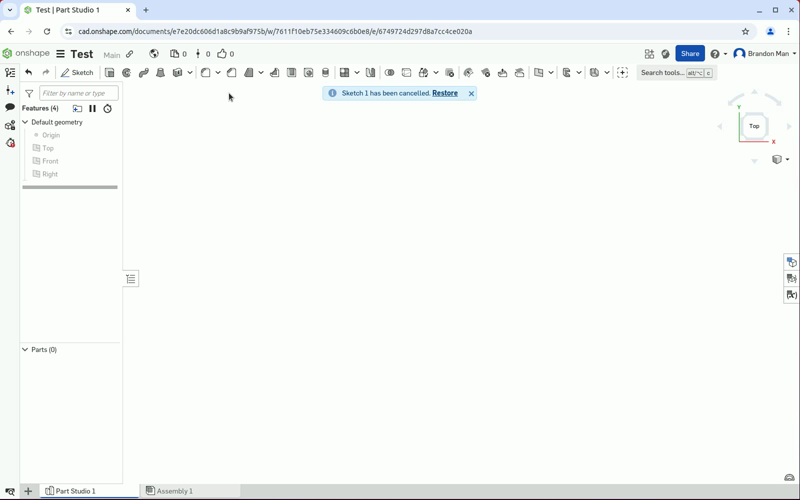
mouse_move(73, 352)
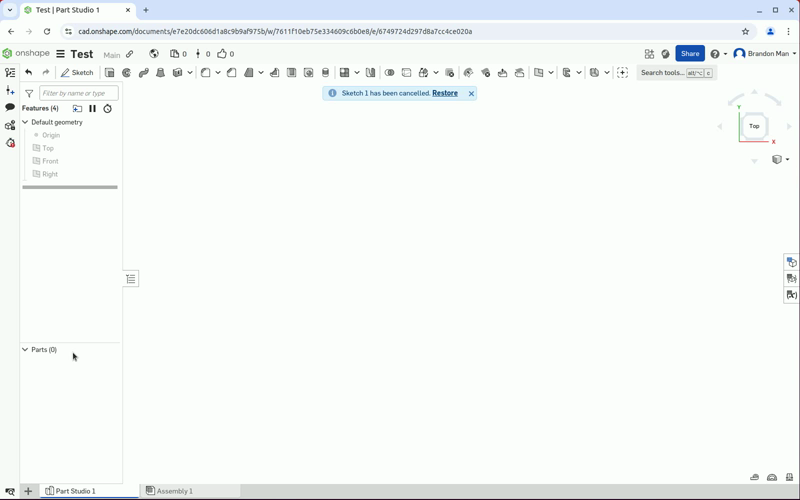
key(y)
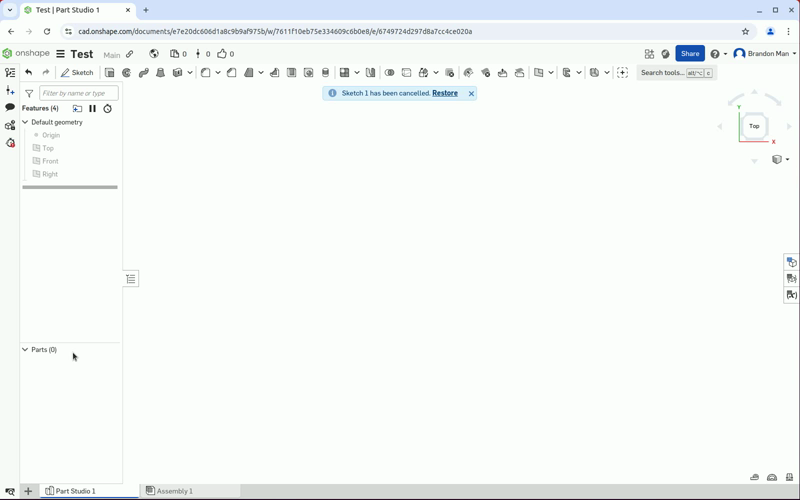
key(shift+p)
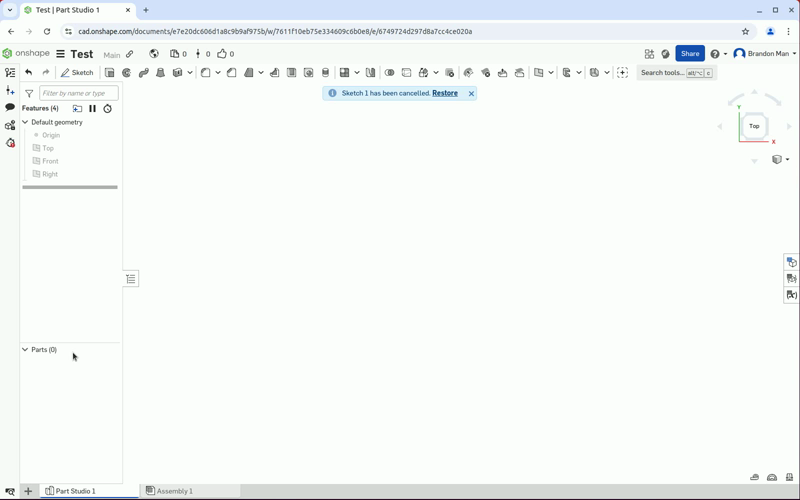
key(space)
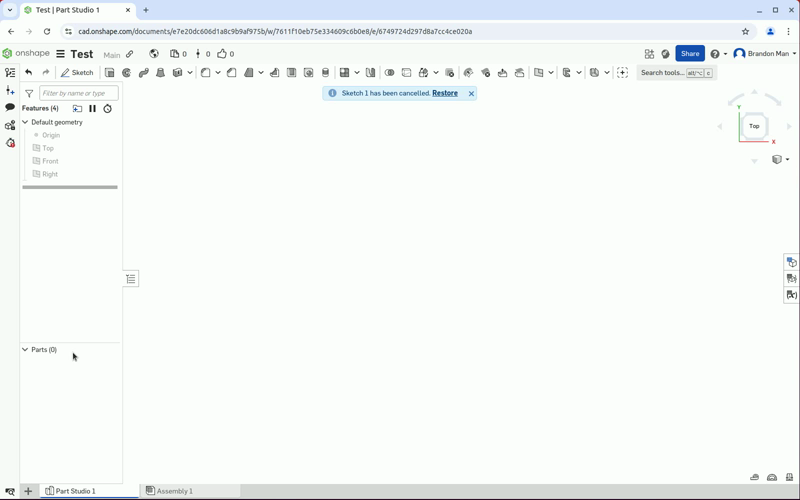
key_down(shift)
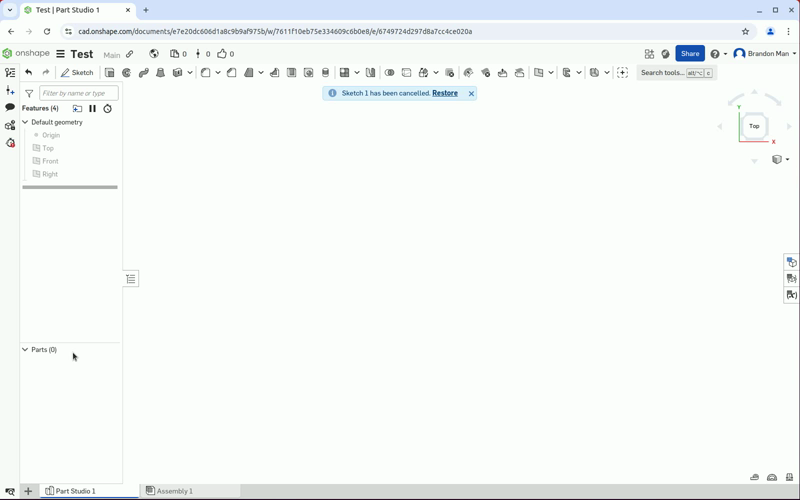
key(up)
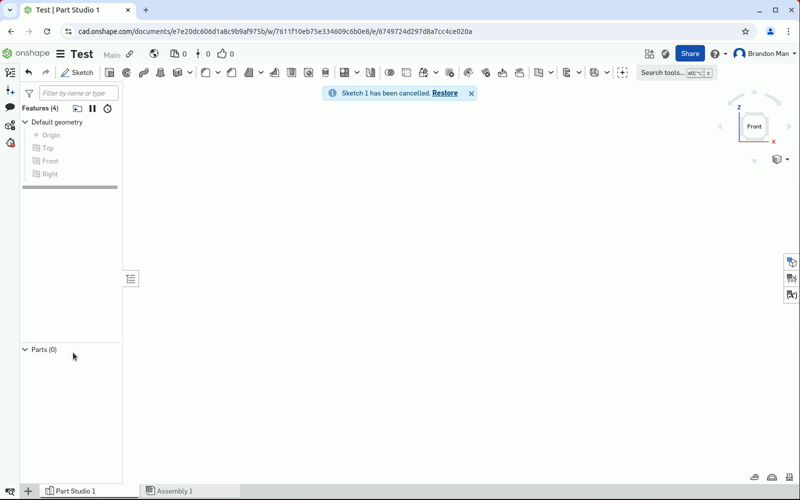
key_up(shift)
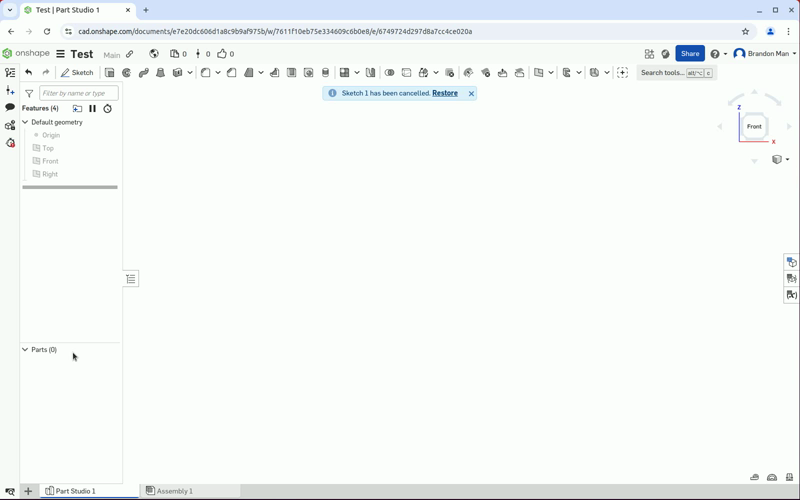
mouse_move(73, 352)
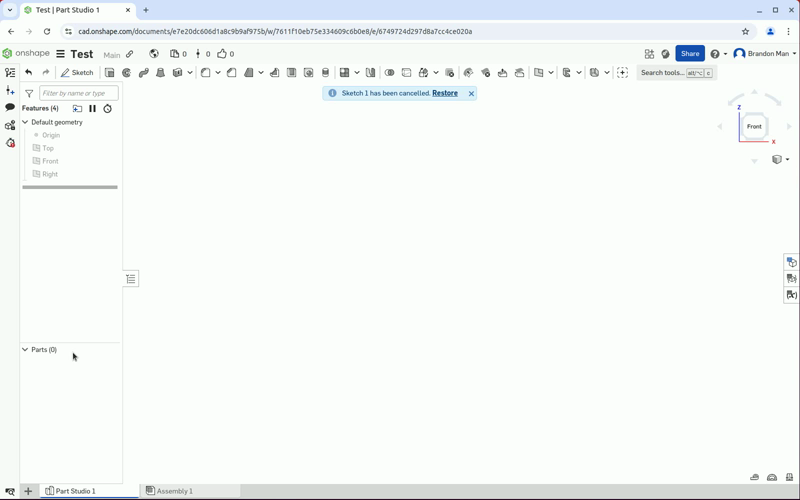
key(shift+y)
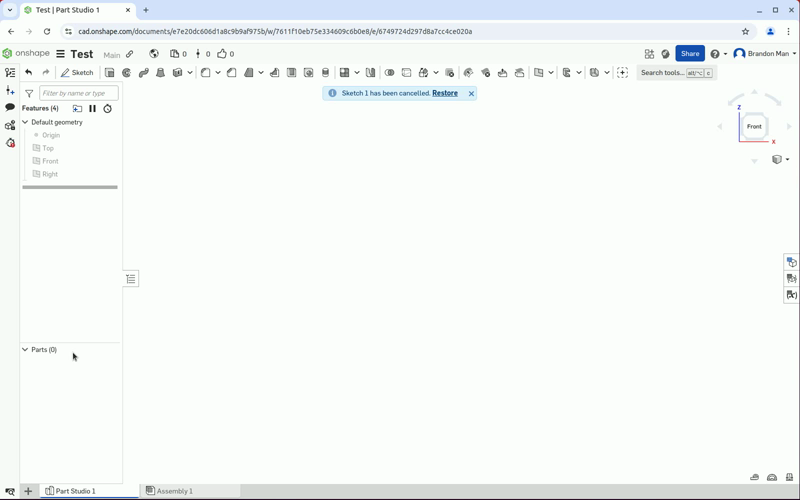
key(shift+s)
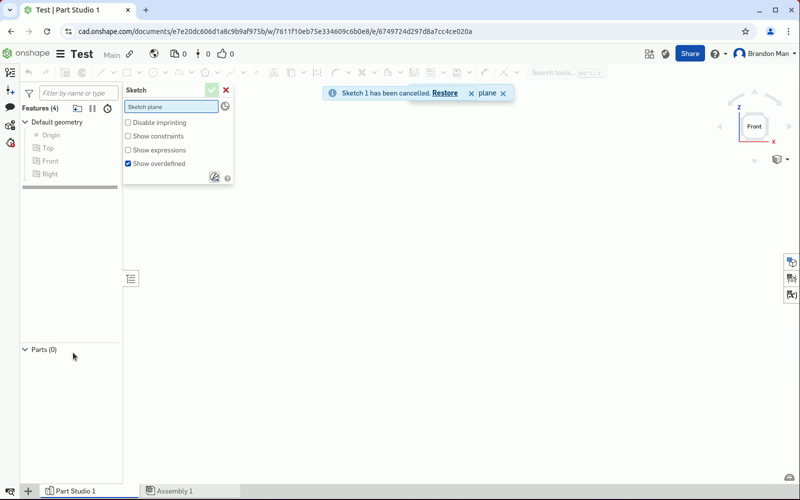
mouse_move(73, 163)
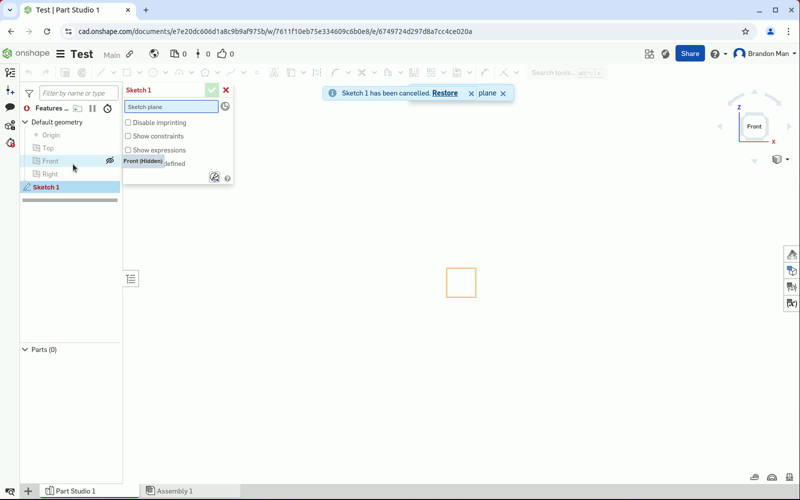
click(73, 163)
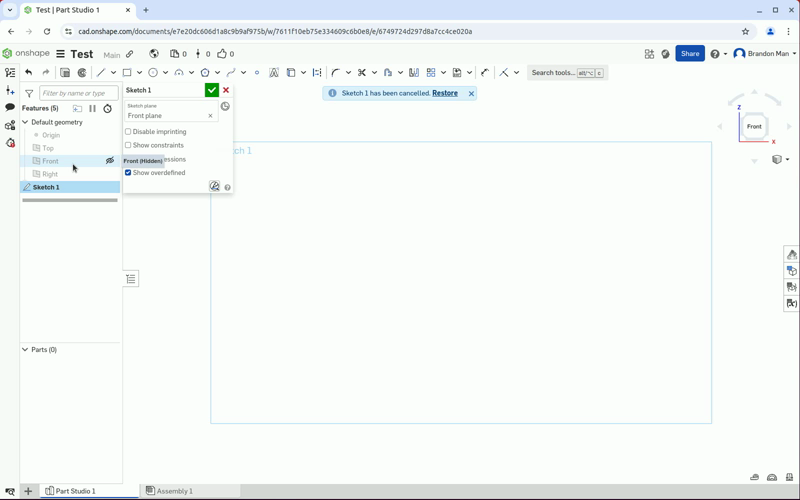
mouse_move(73, 352)
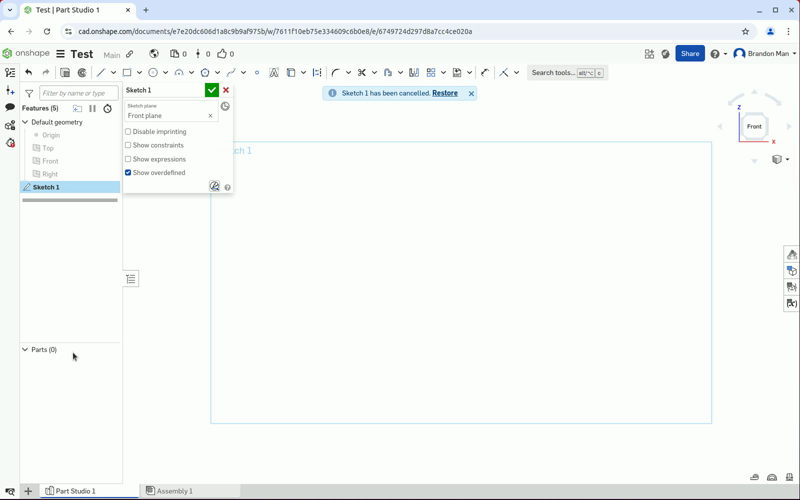
key(y)
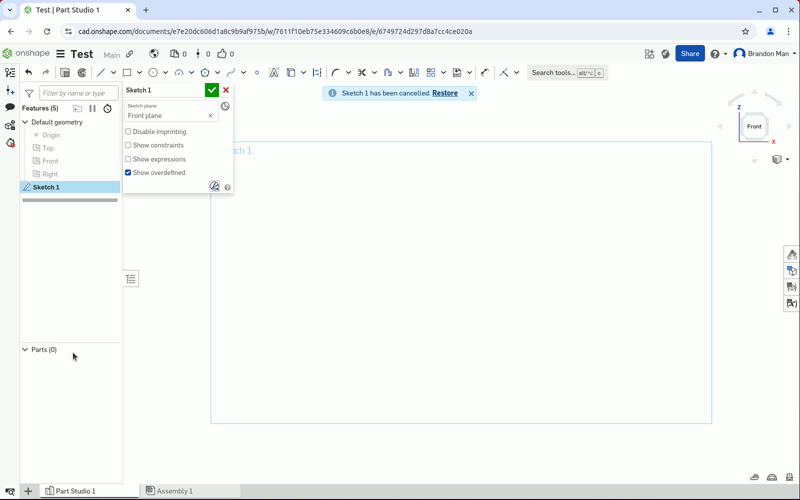
key(l)
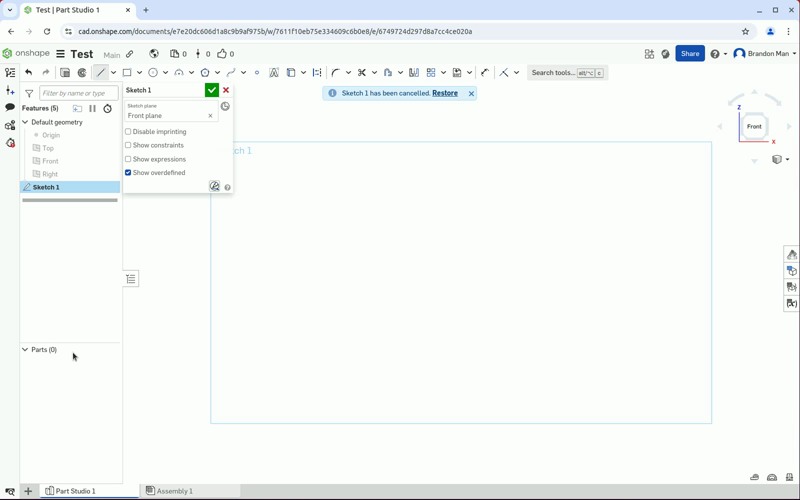
key_down(shift)
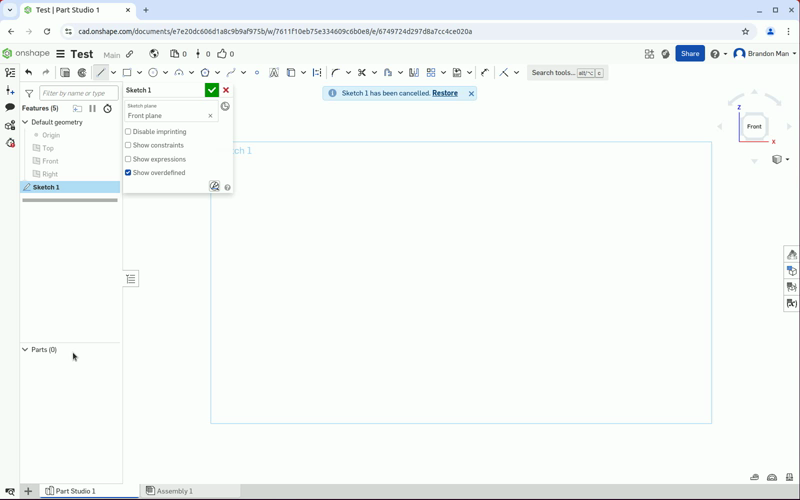
mouse_move(522, 282)
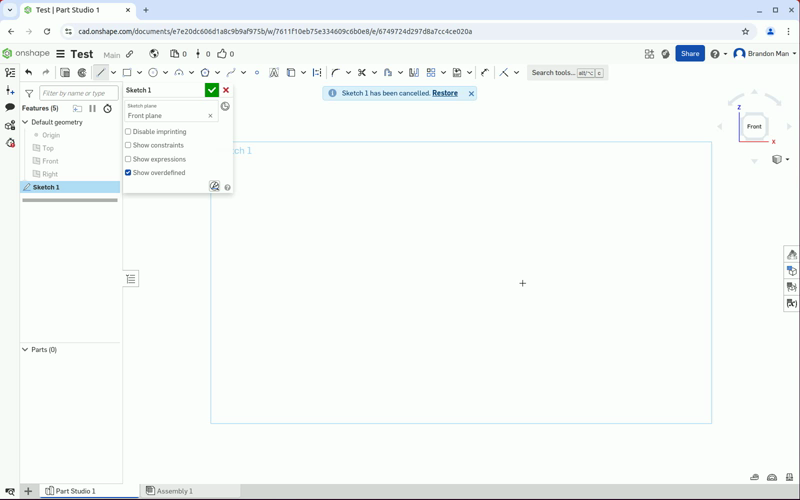
click(522, 282)
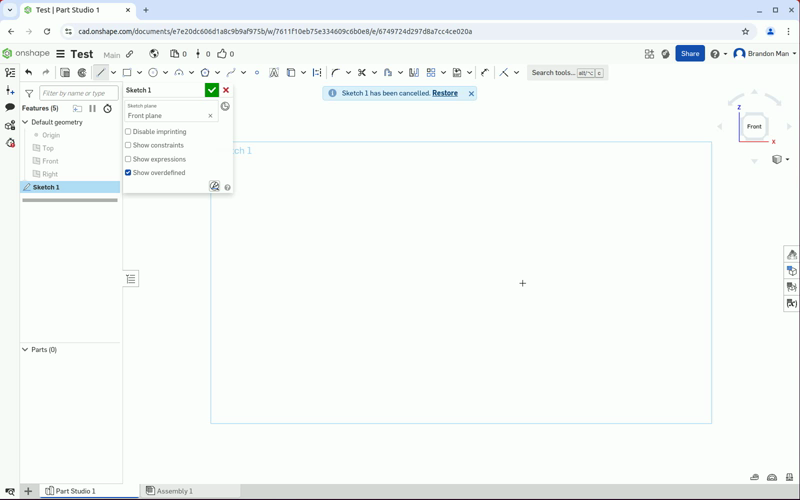
key_up(shift)
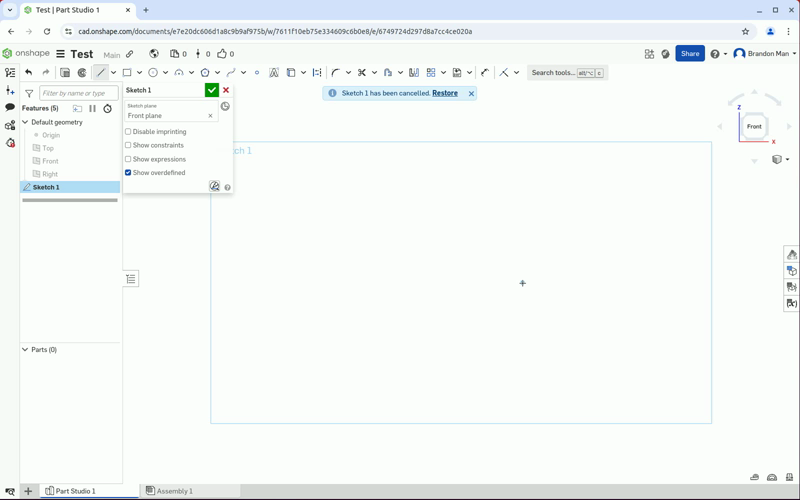
key_down(shift)
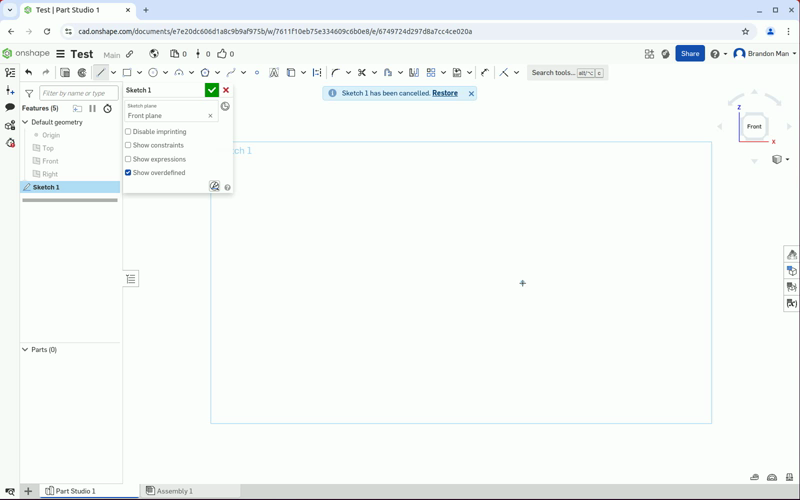
mouse_move(552, 282)
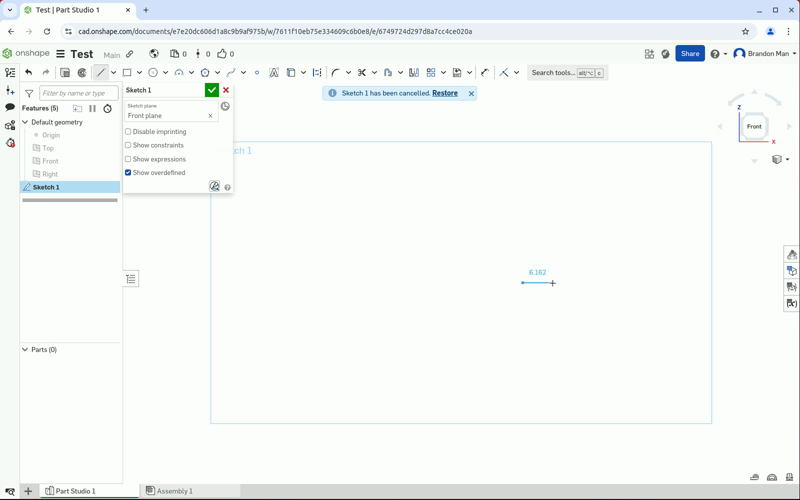
mouse_move(547, 282)
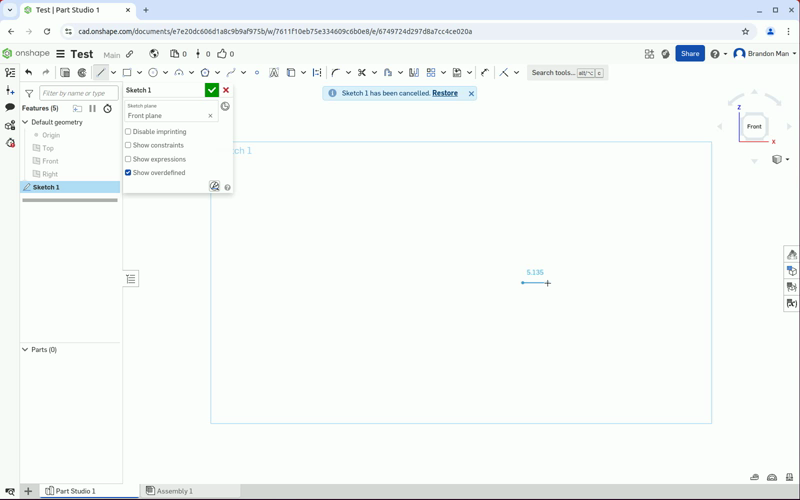
click(547, 282)
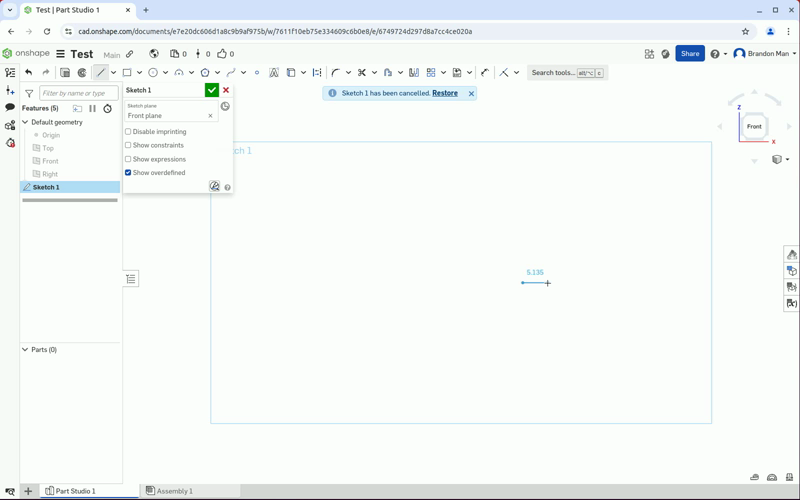
key_up(shift)
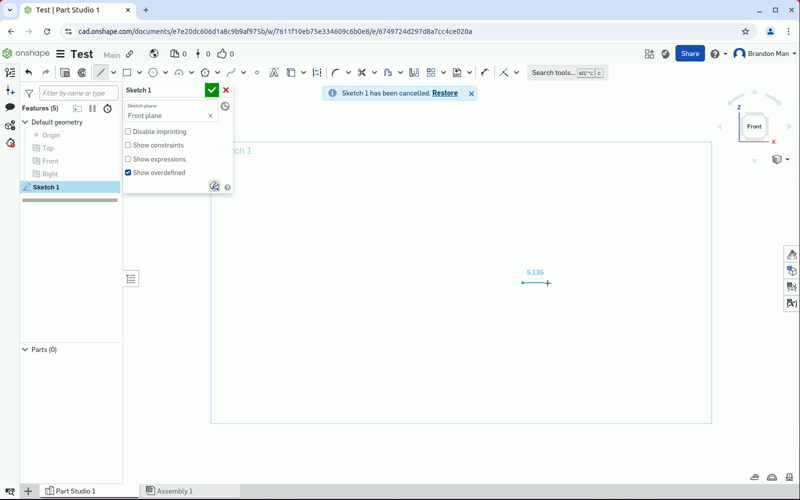
key_down(shift)
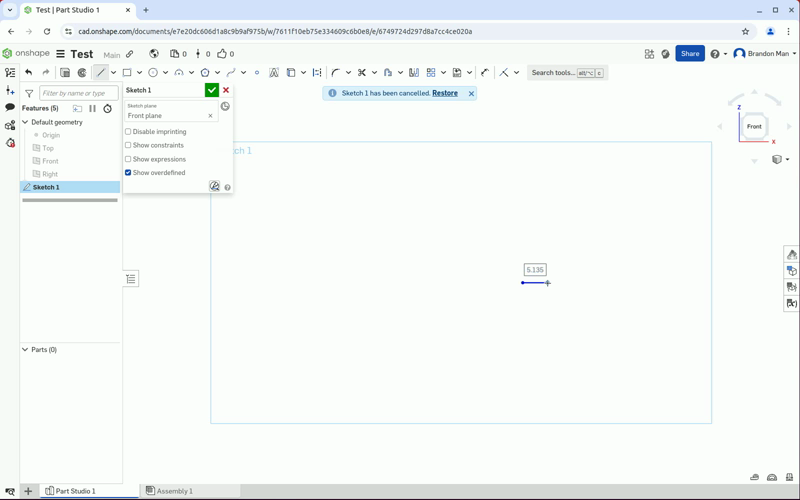
mouse_move(577, 282)
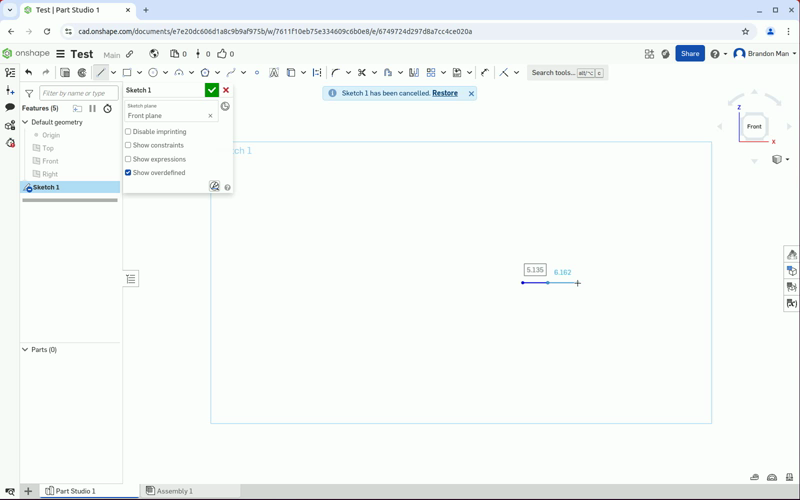
mouse_move(547, 257)
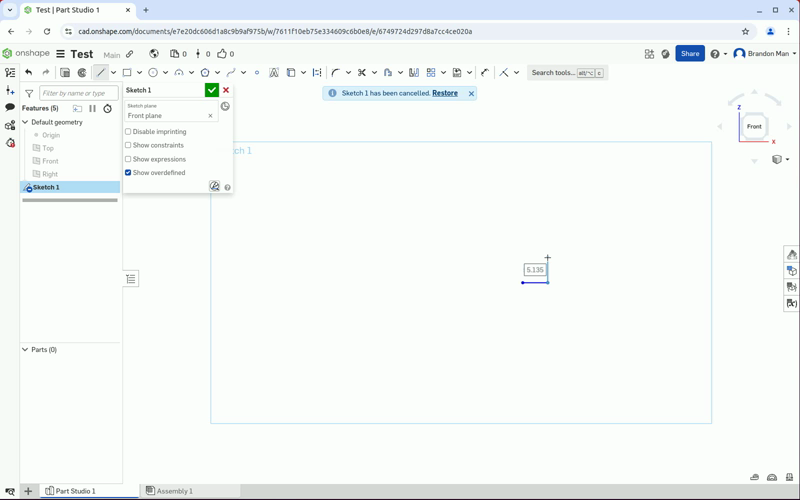
click(547, 257)
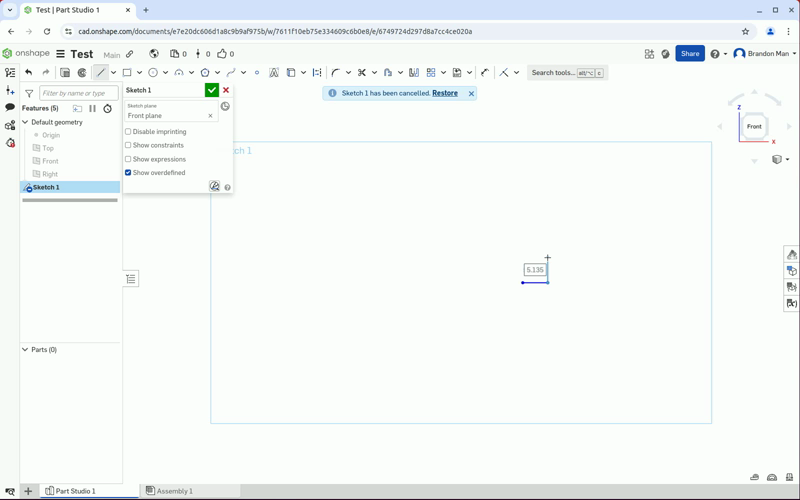
key_up(shift)
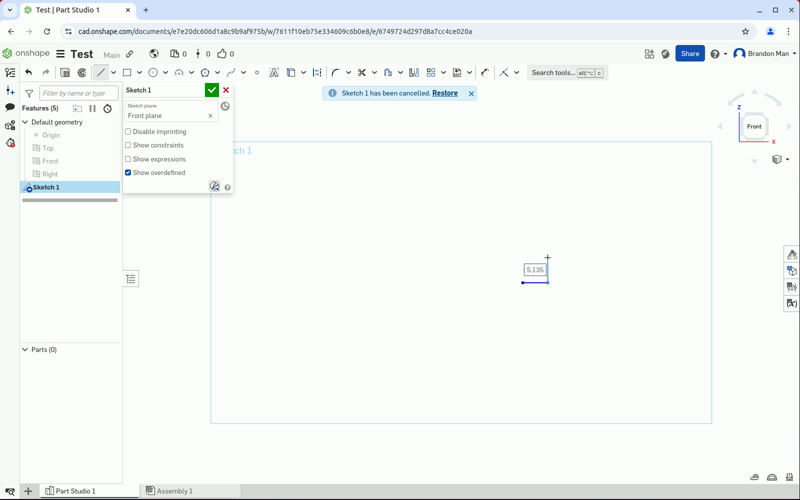
key_down(shift)
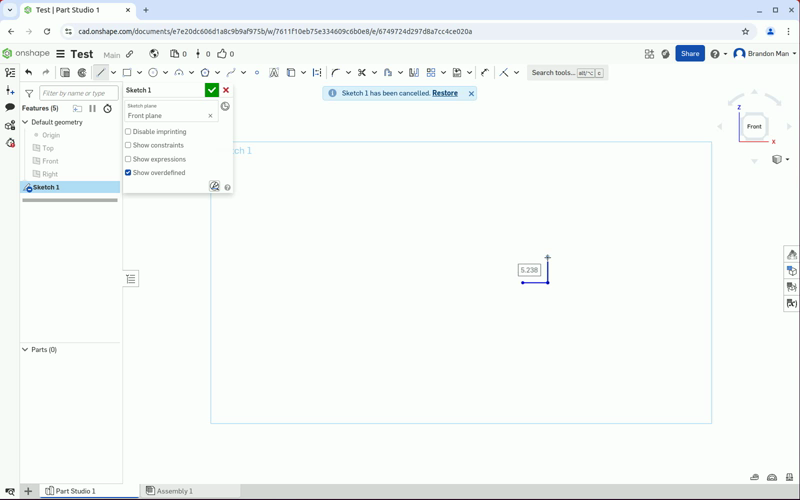
mouse_move(577, 257)
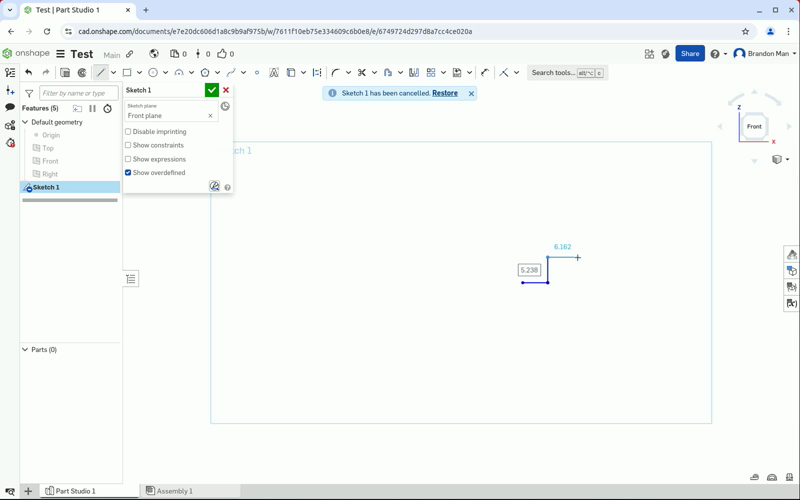
mouse_move(522, 257)
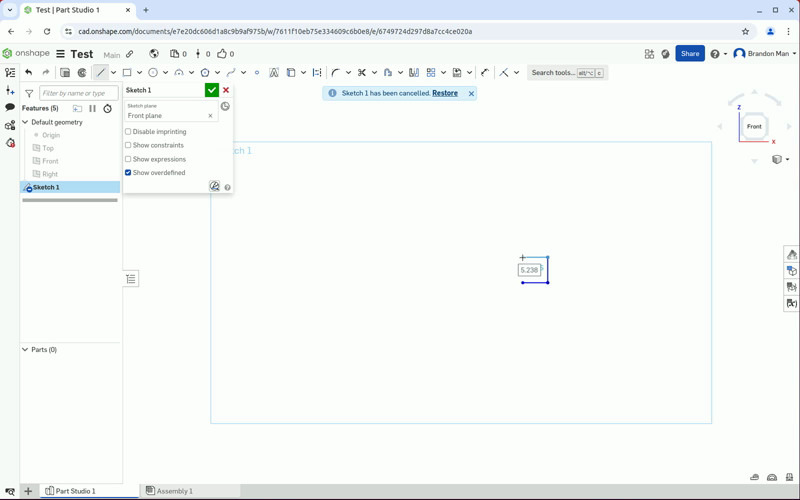
click(522, 257)
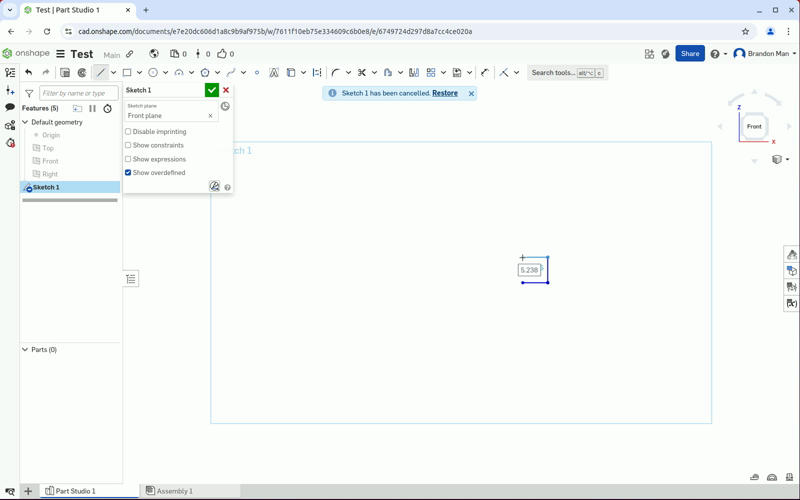
key_up(shift)
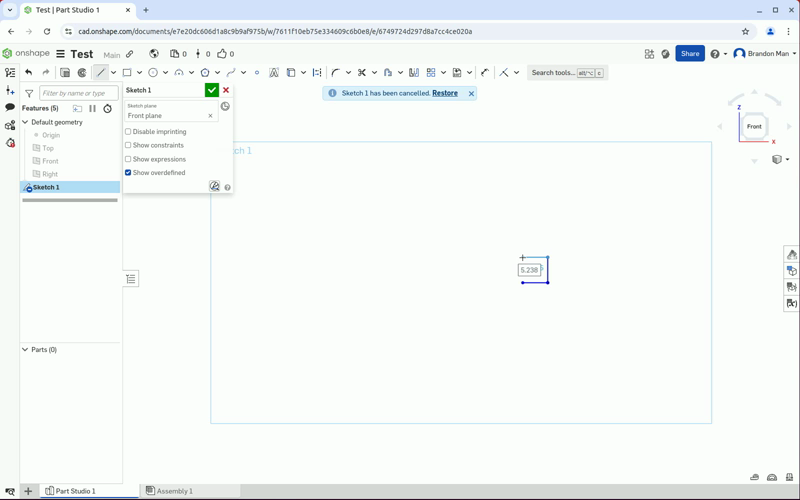
mouse_move(552, 257)
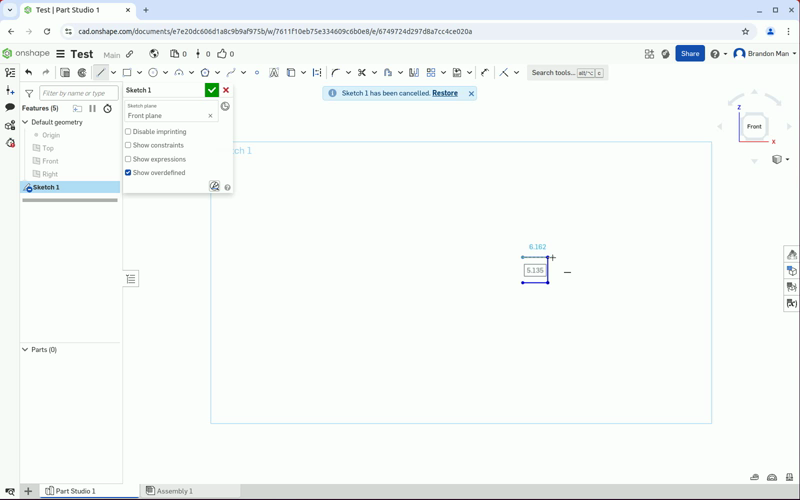
key_down(shift)
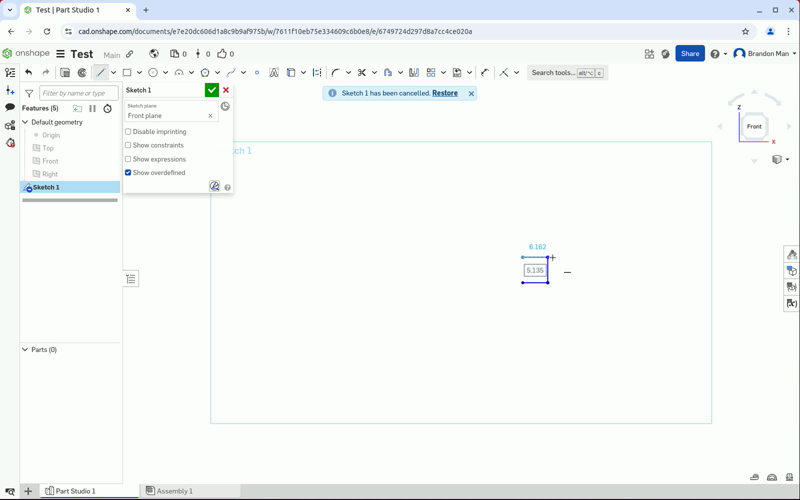
mouse_move(522, 282)
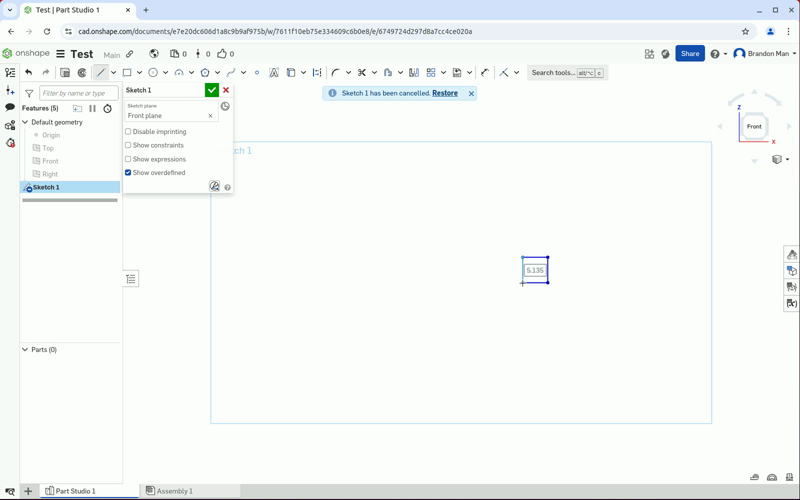
key_up(shift)
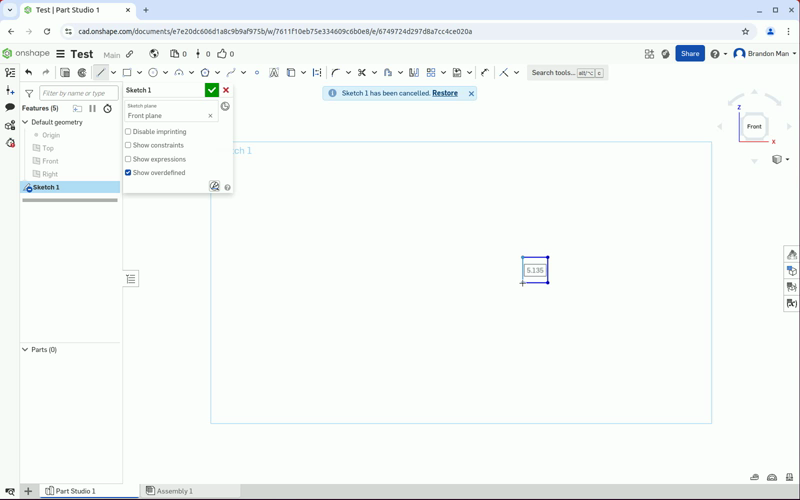
click(522, 282)
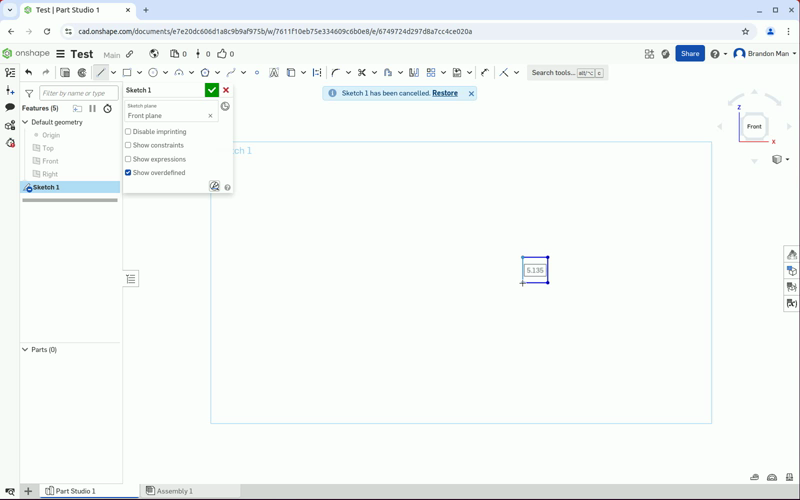
key(esc)
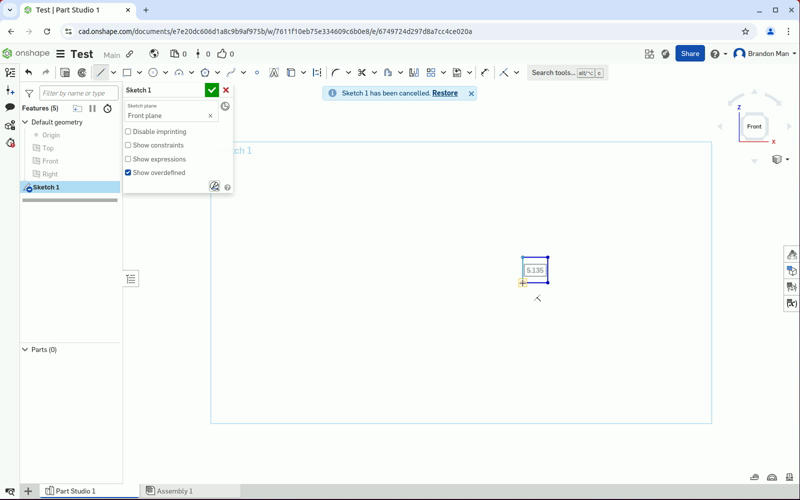
mouse_move(529, 260)
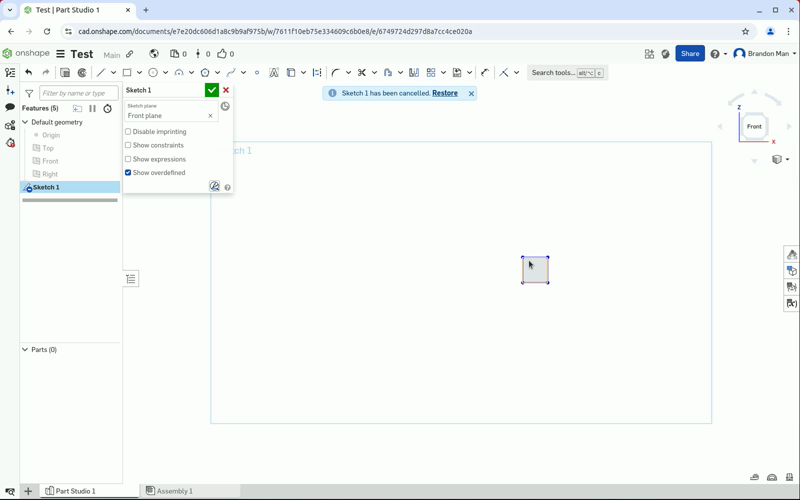
scroll(6)
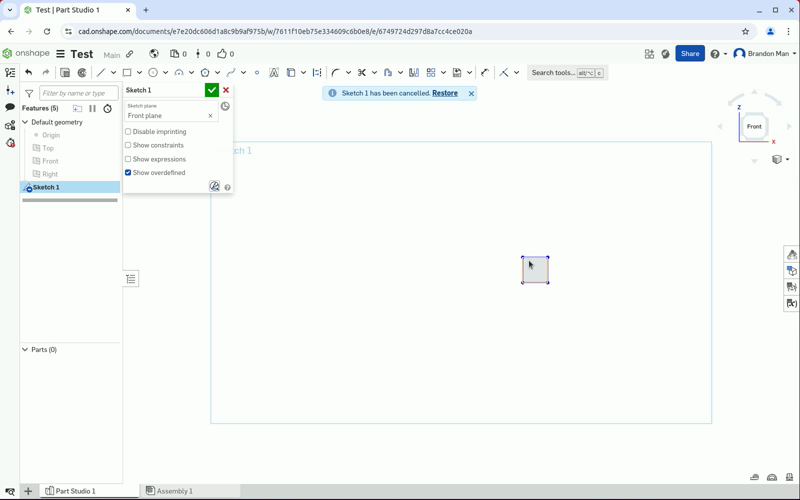
scroll(6)
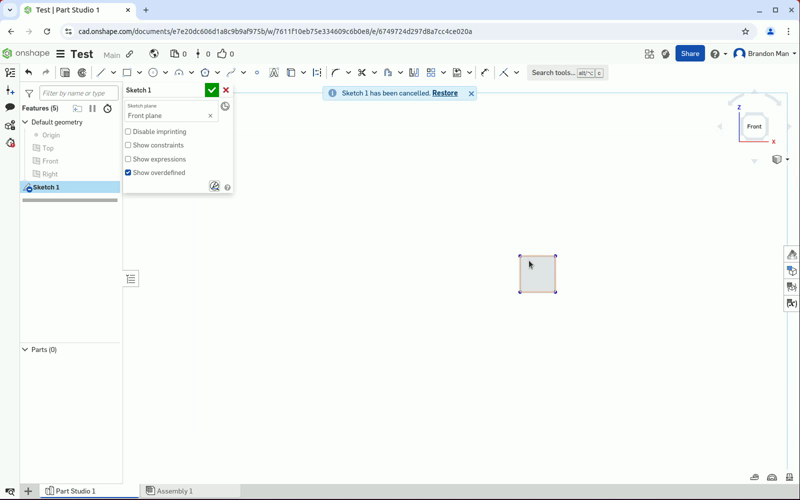
scroll(6)
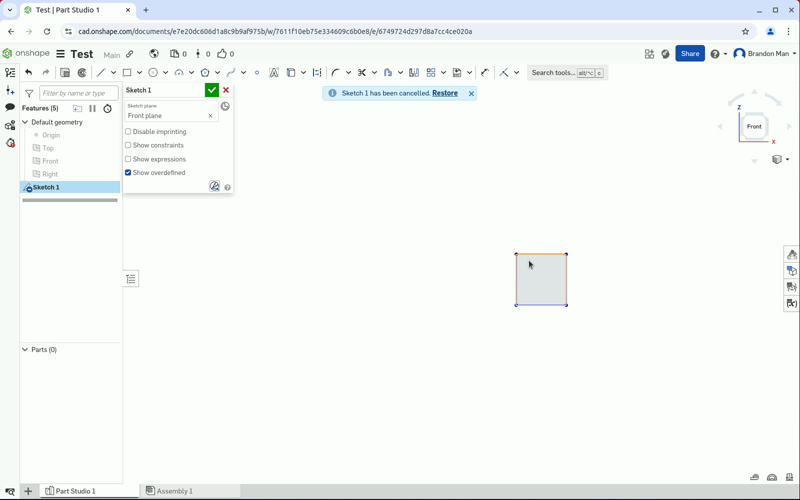
scroll(6)
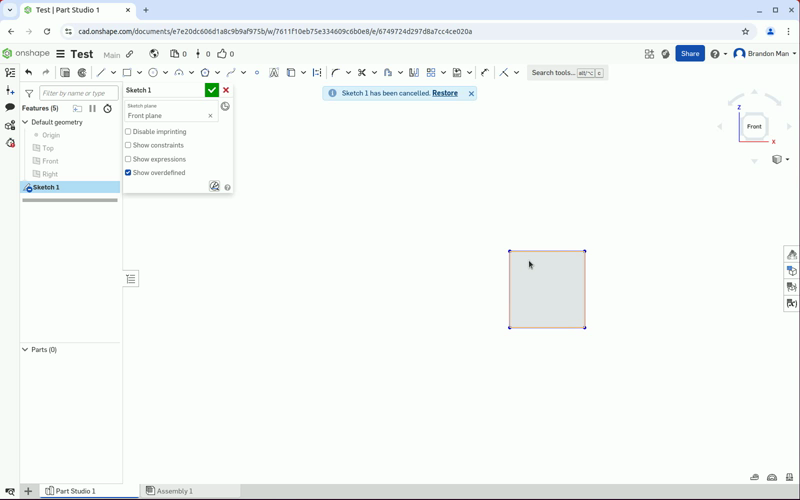
scroll(6)
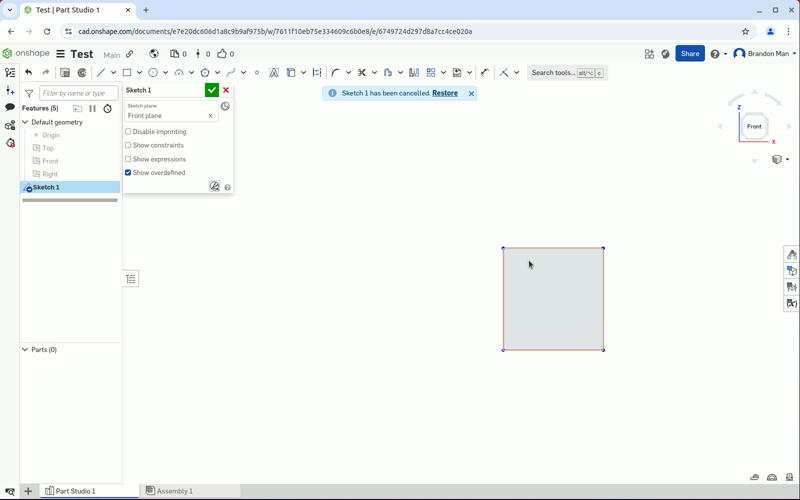
scroll(6)
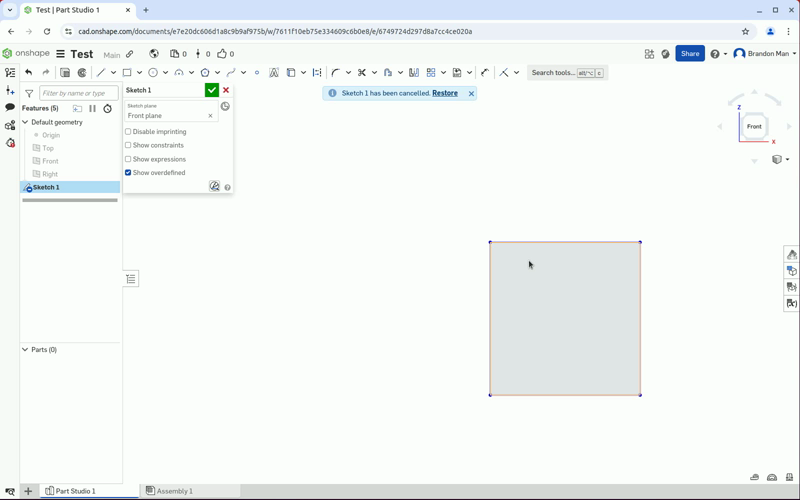
scroll(6)
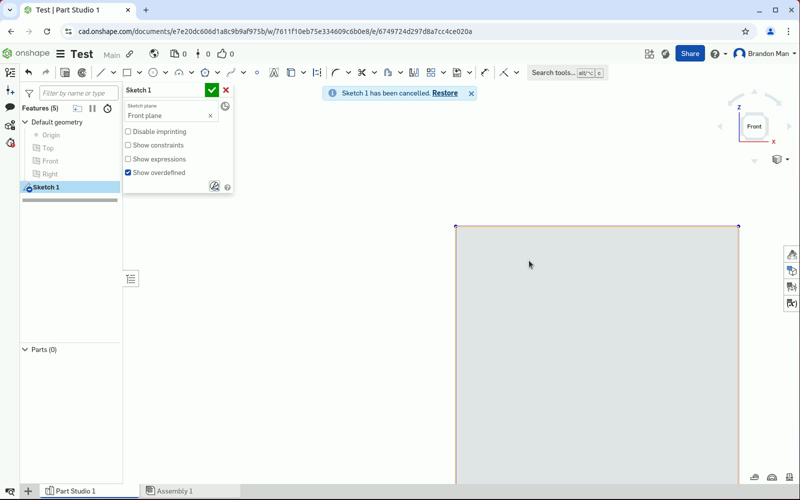
click(529, 260)
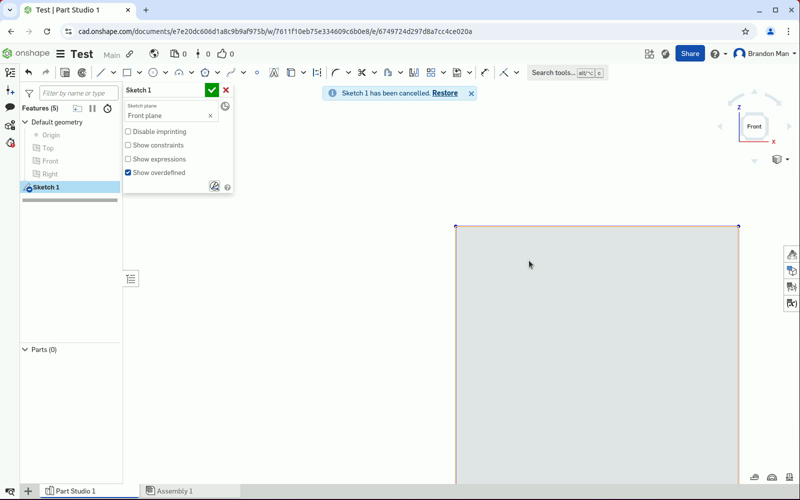
scroll(-6)
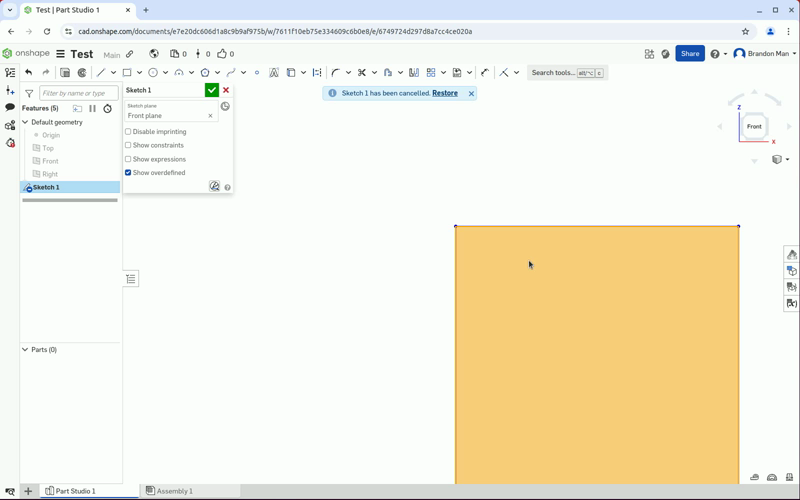
scroll(-6)
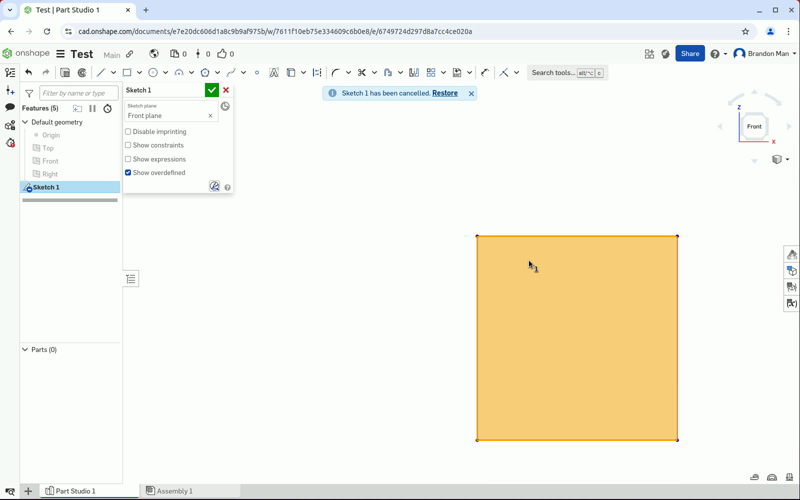
scroll(-6)
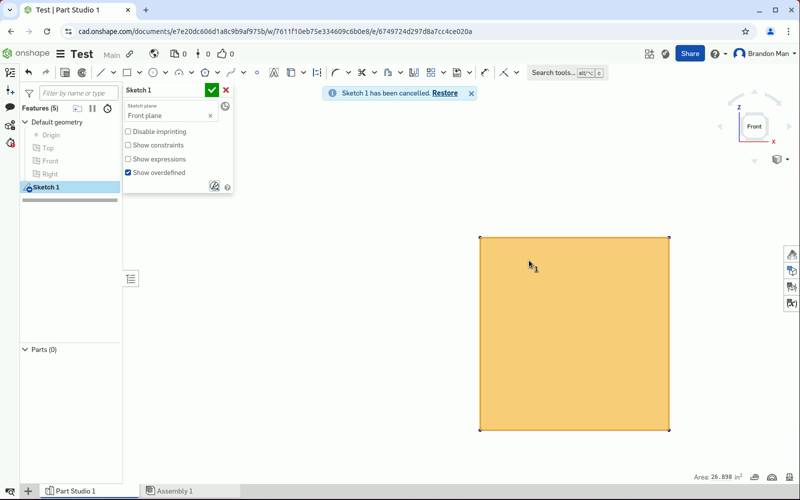
scroll(-6)
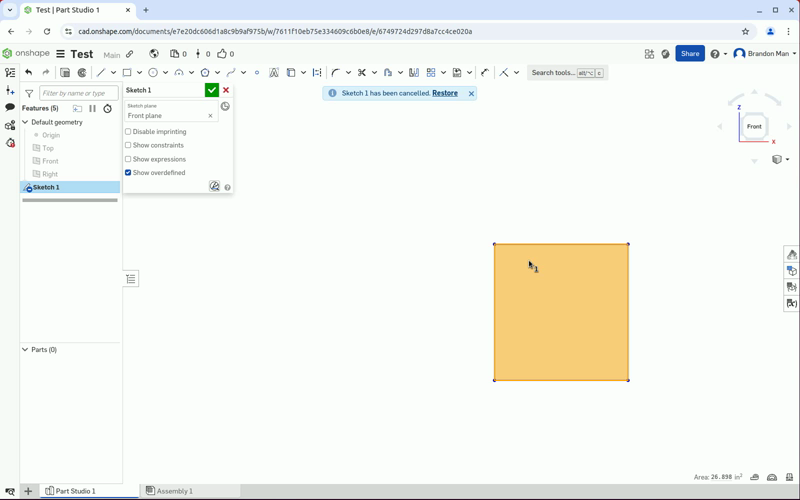
scroll(-6)
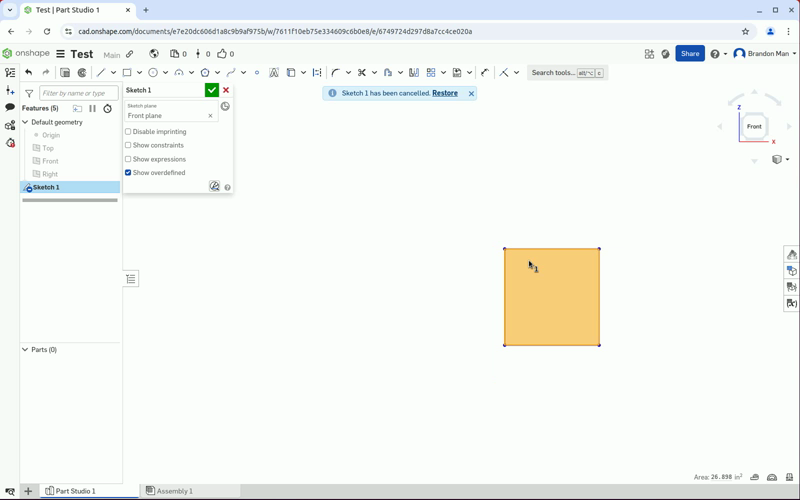
scroll(-6)
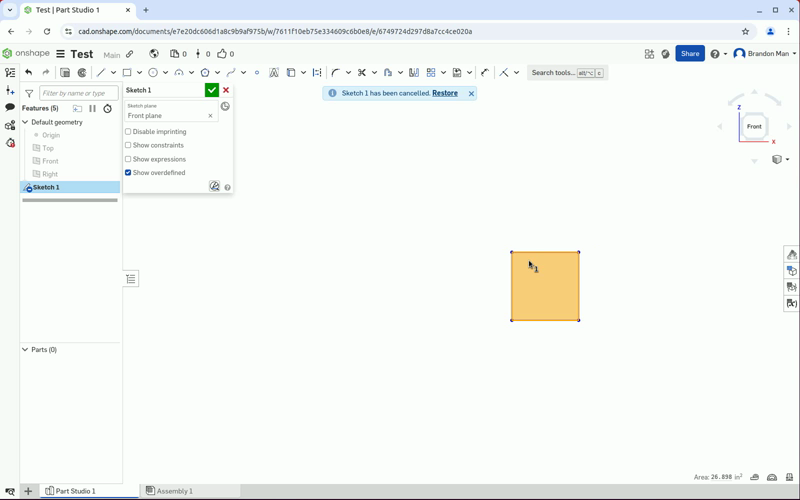
scroll(-6)
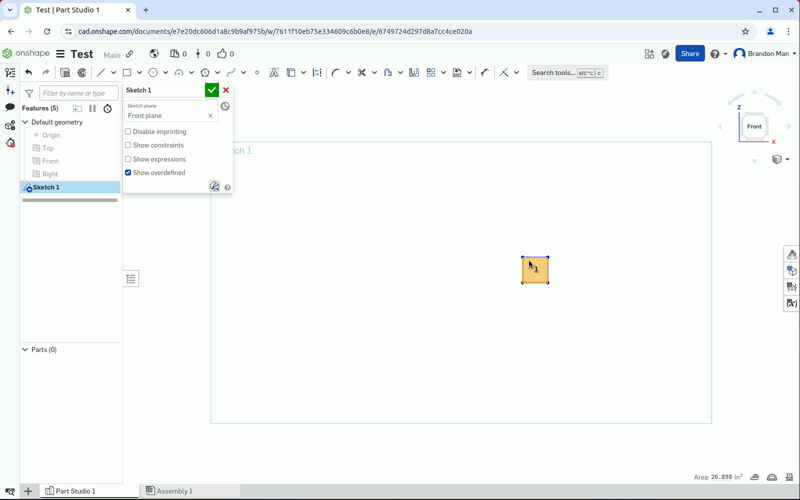
mouse_move(73, 352)
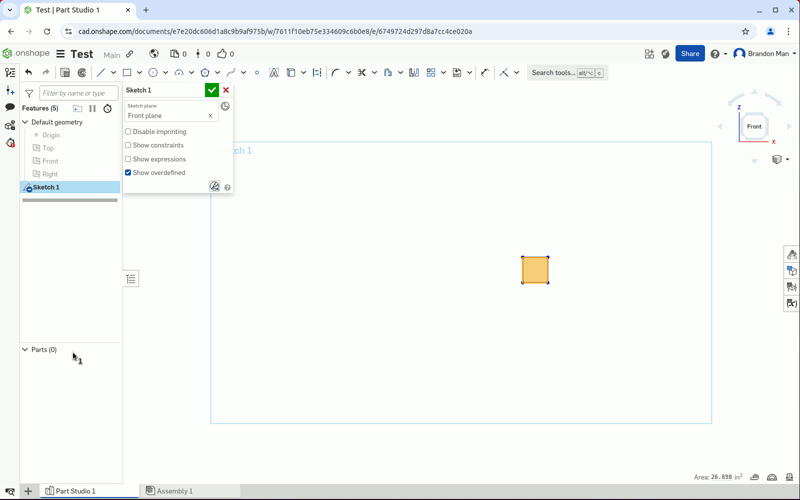
key(shift+y)
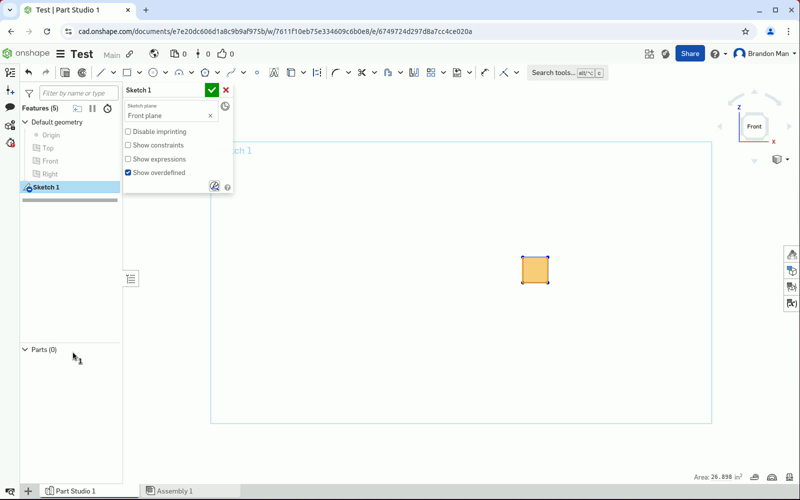
key(shift+e)
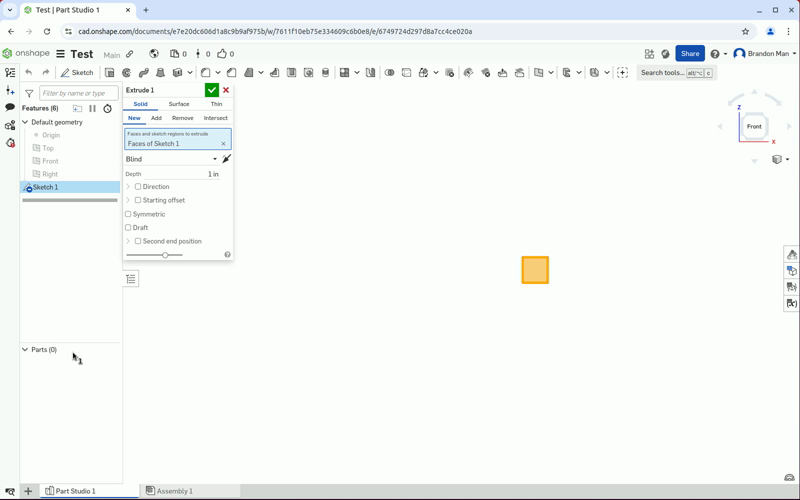
mouse_move(143, 106)
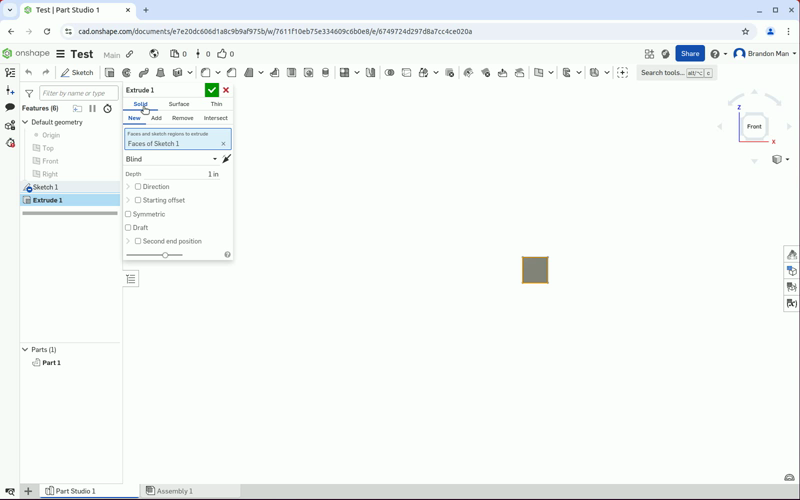
click(143, 106)
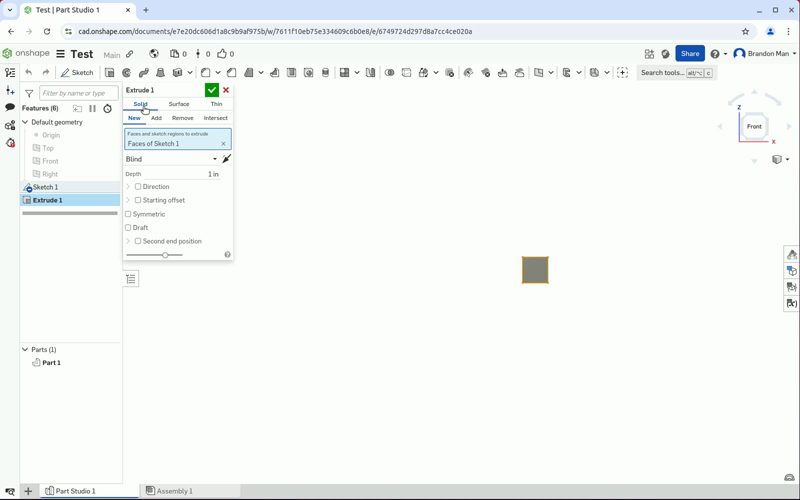
mouse_move(137, 120)
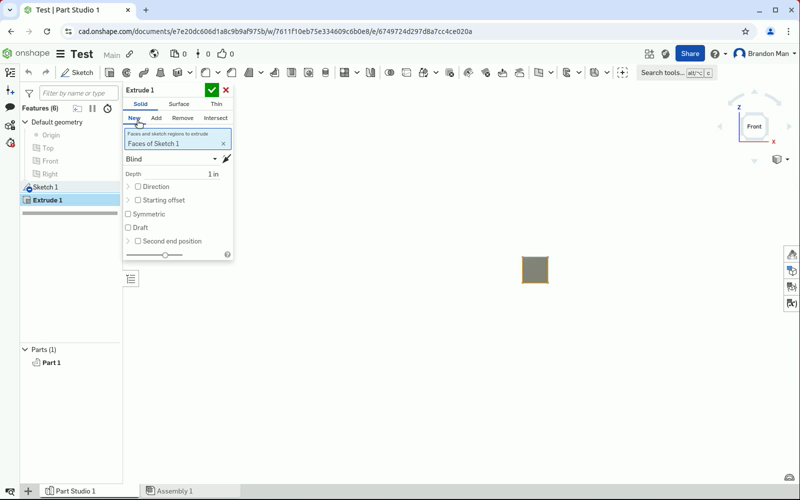
click(137, 120)
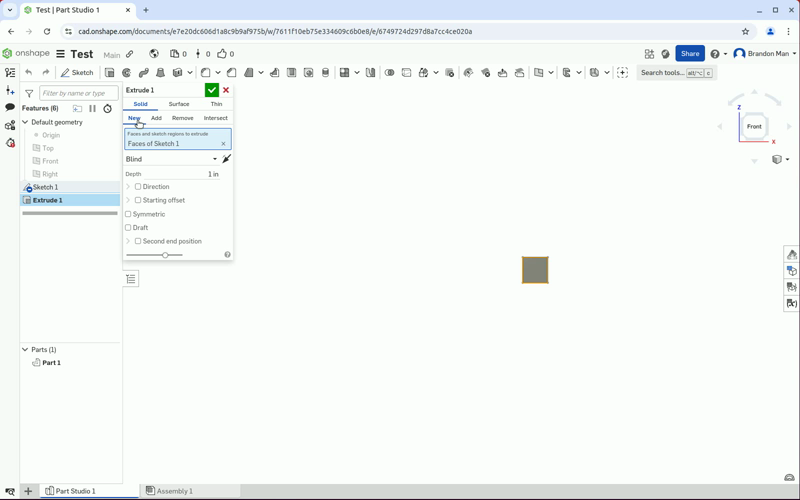
key(tab, 4)
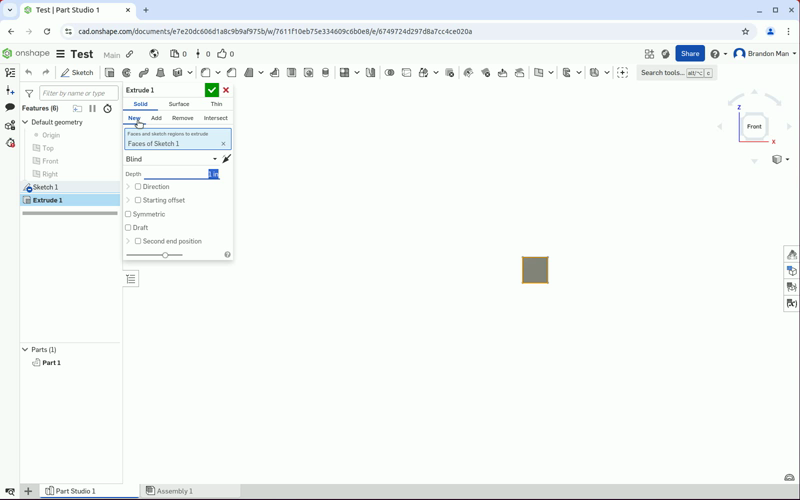
text(5.055)
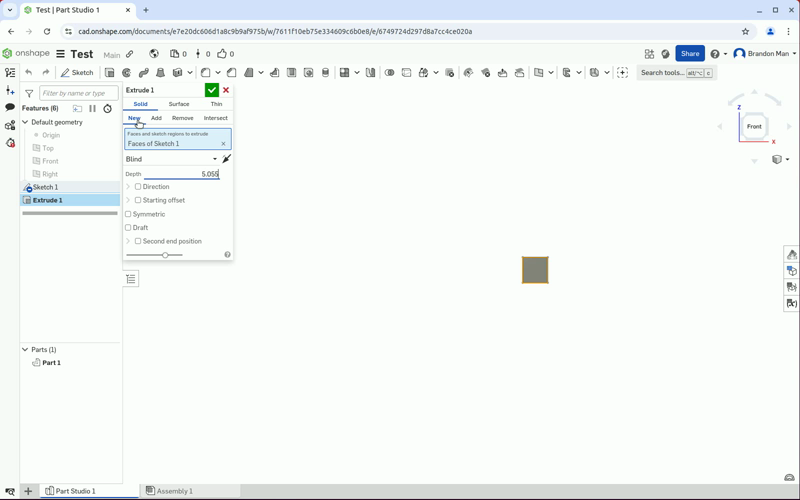
key(enter)
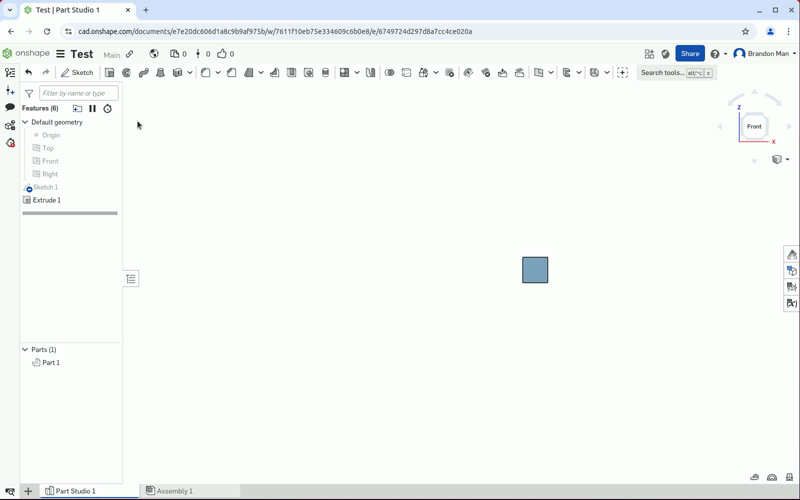
key(shift+h)
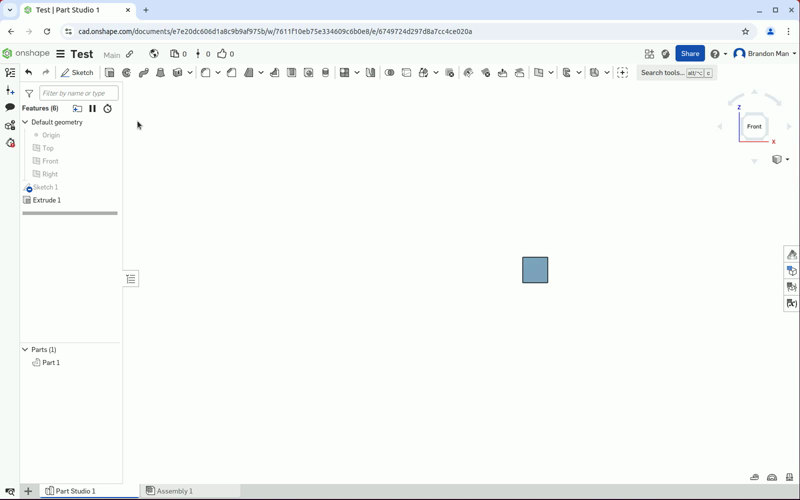
key(shift+h)
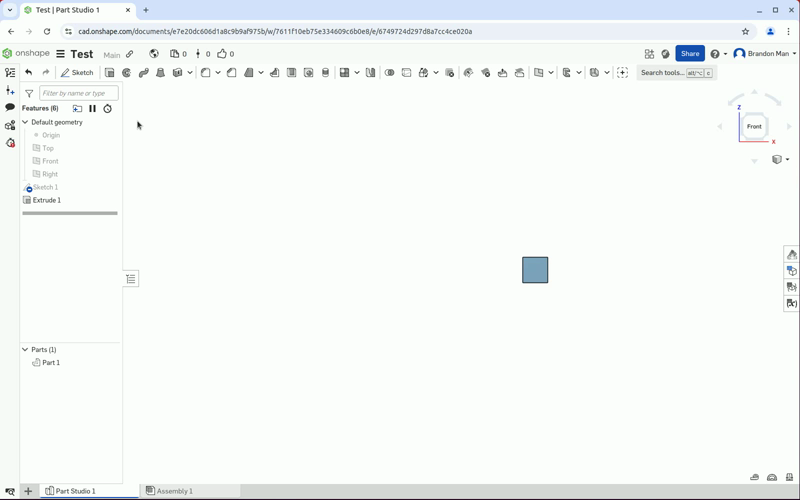
mouse_move(73, 189)
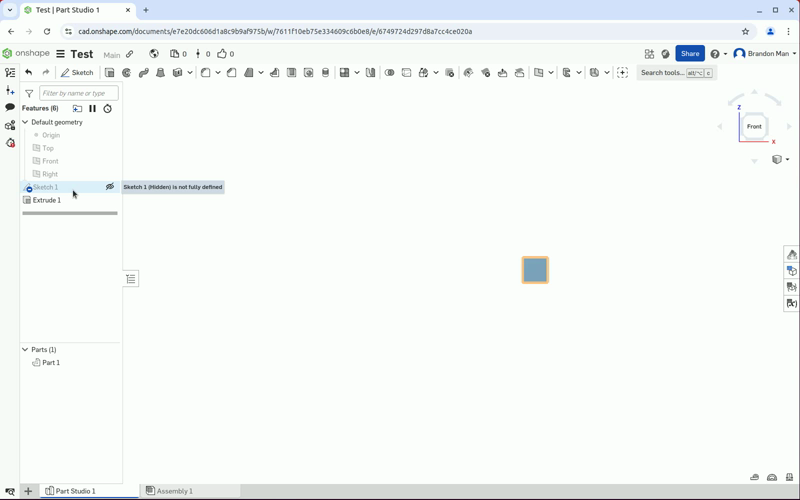
click(73, 189)
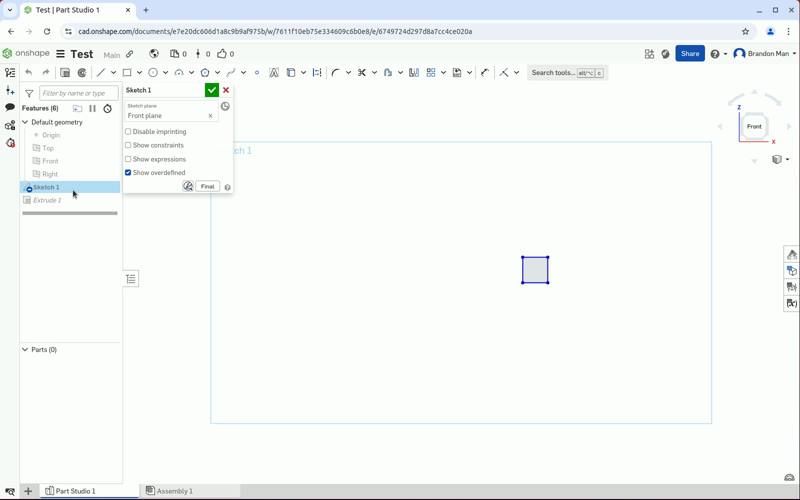
mouse_move(229, 92)
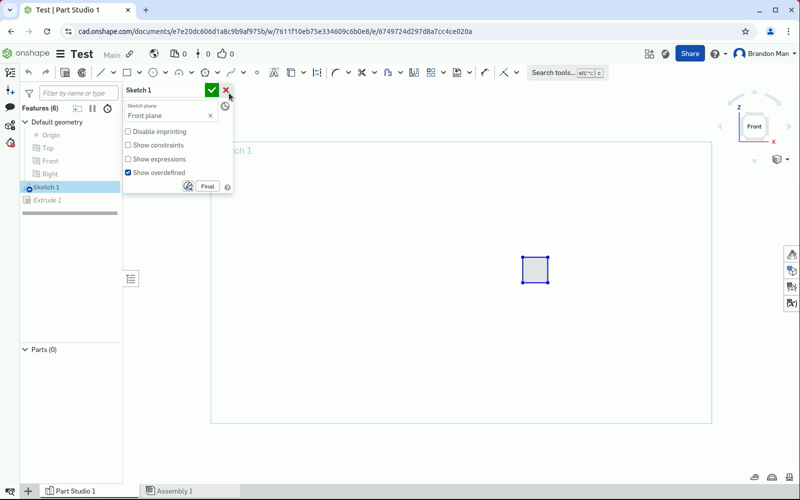
click(229, 92)
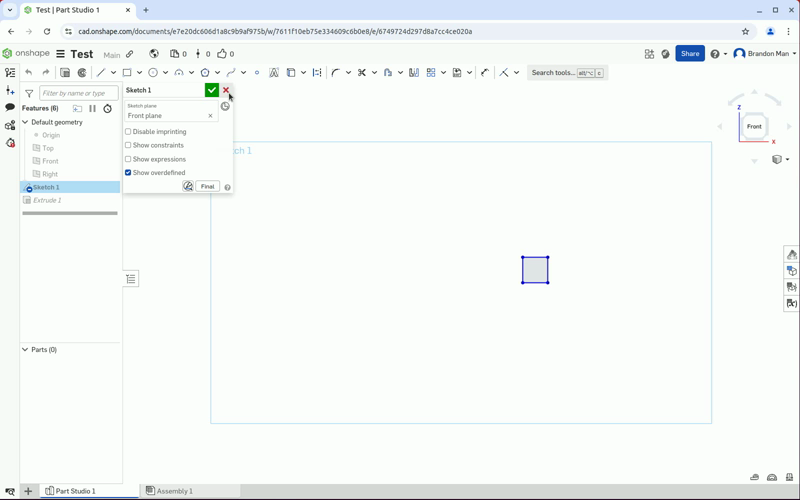
key(shift+s)
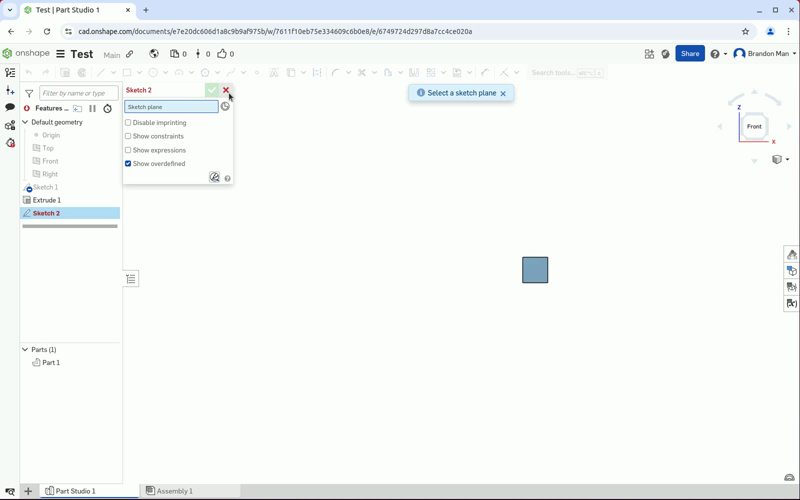
mouse_move(73, 163)
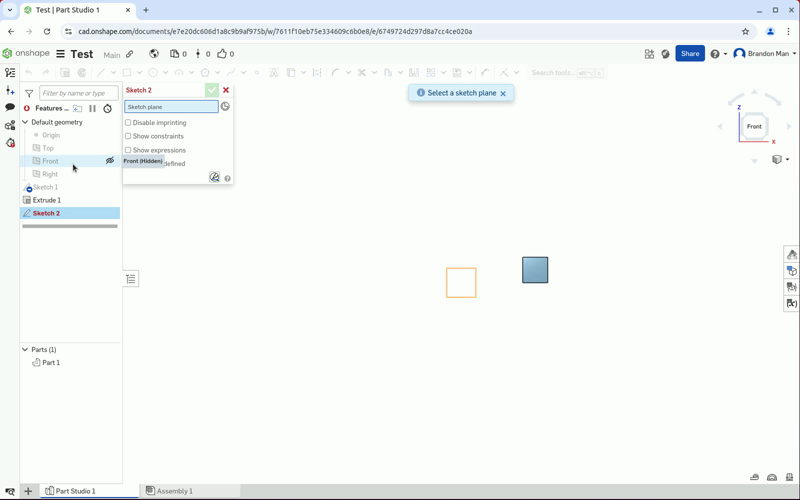
click(73, 163)
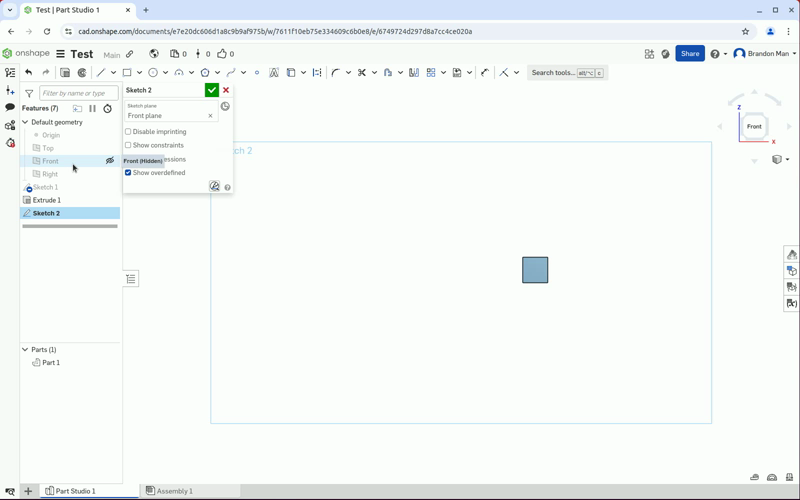
mouse_move(73, 352)
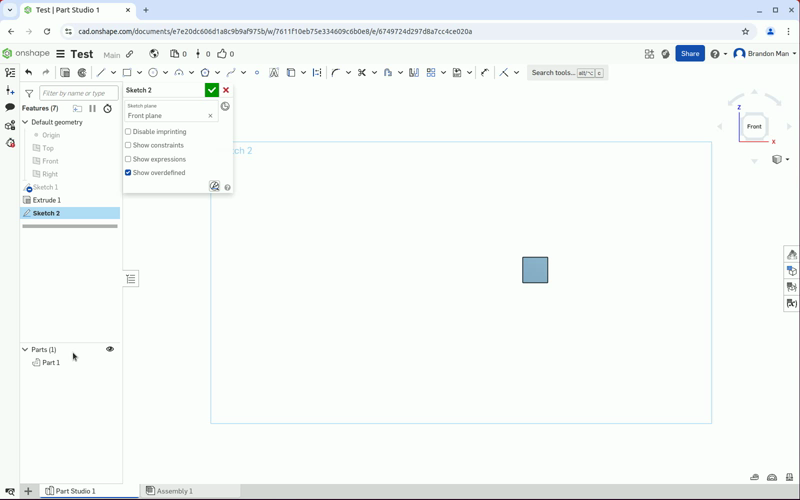
key(y)
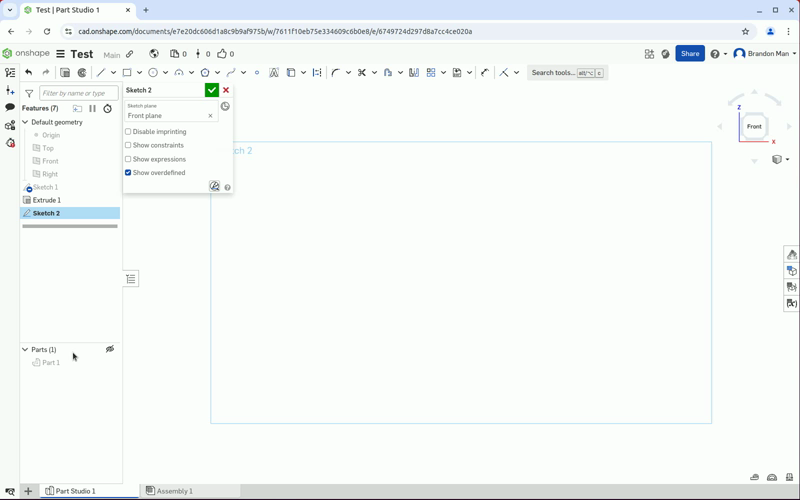
key(l)
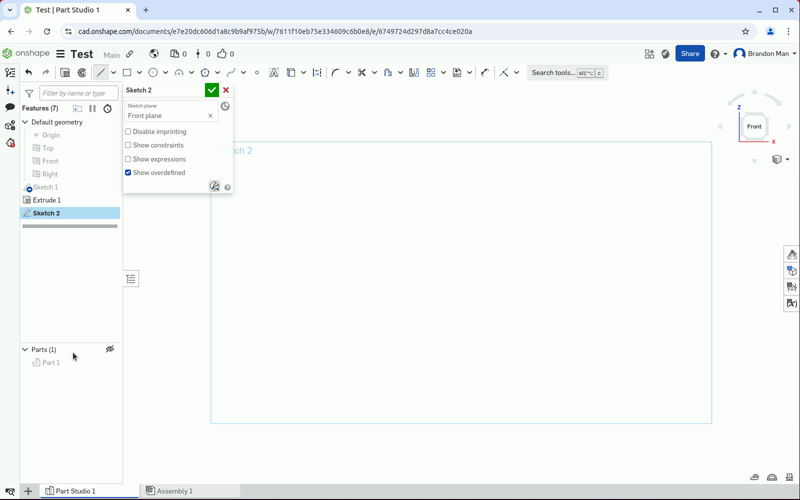
key_down(shift)
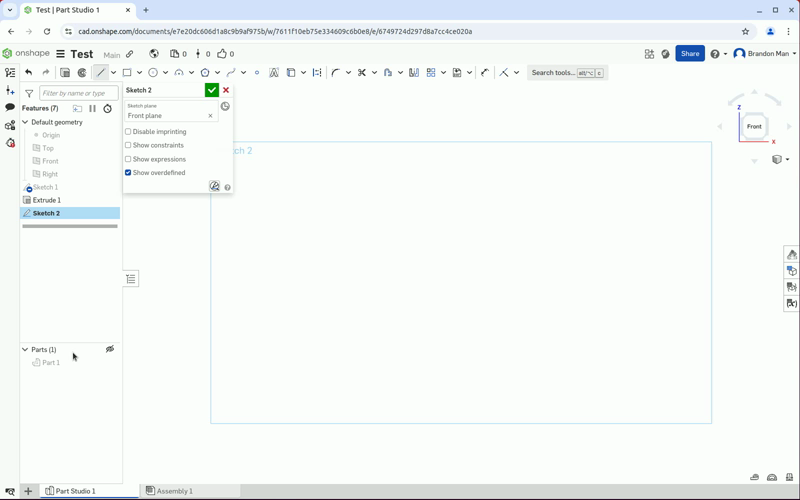
mouse_move(460, 282)
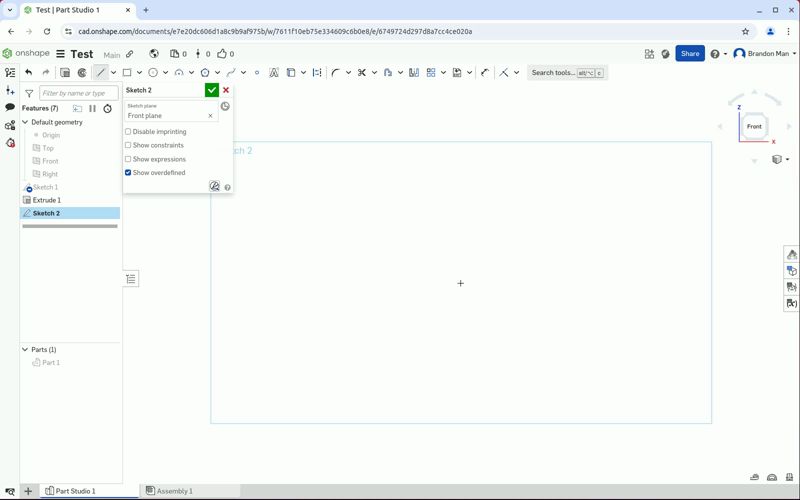
click(460, 282)
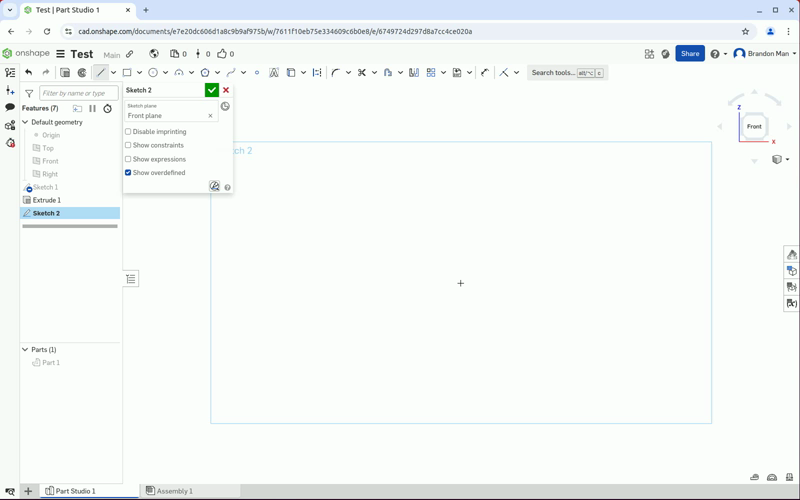
key_up(shift)
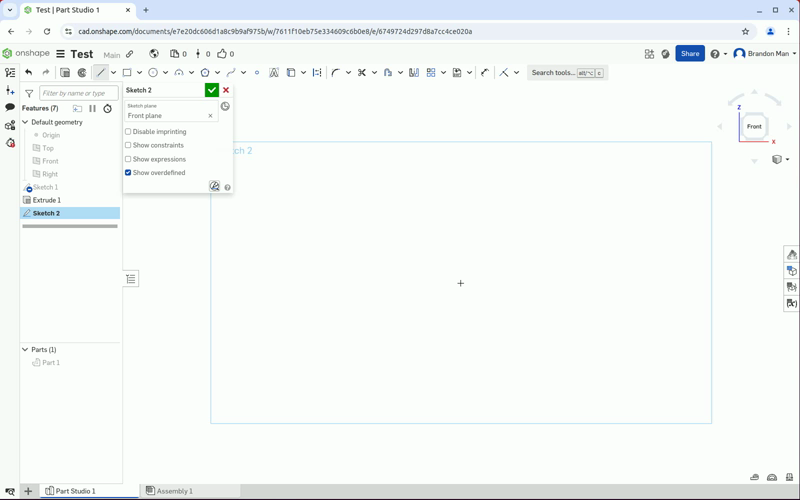
key_down(shift)
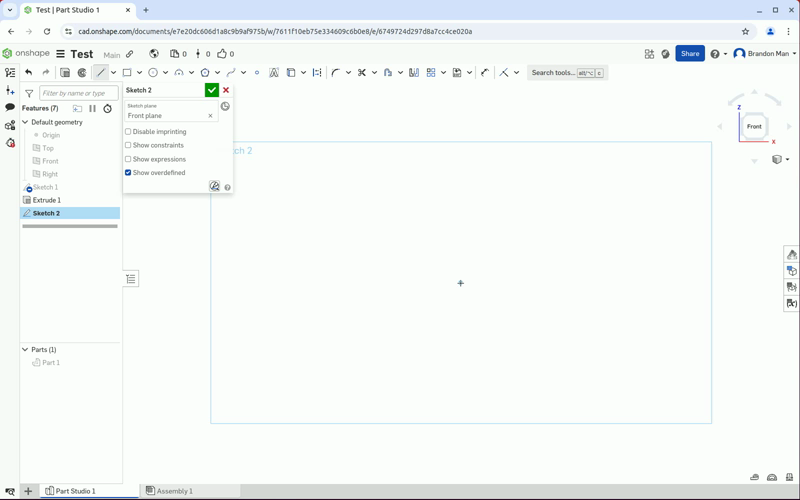
mouse_move(490, 282)
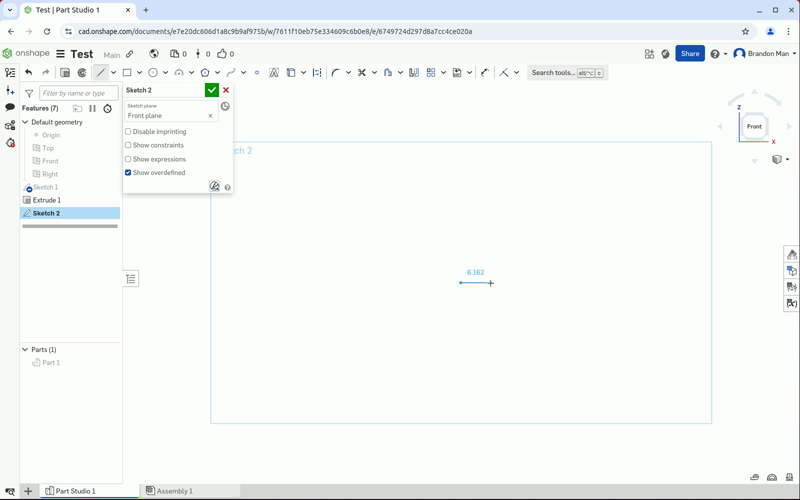
mouse_move(485, 282)
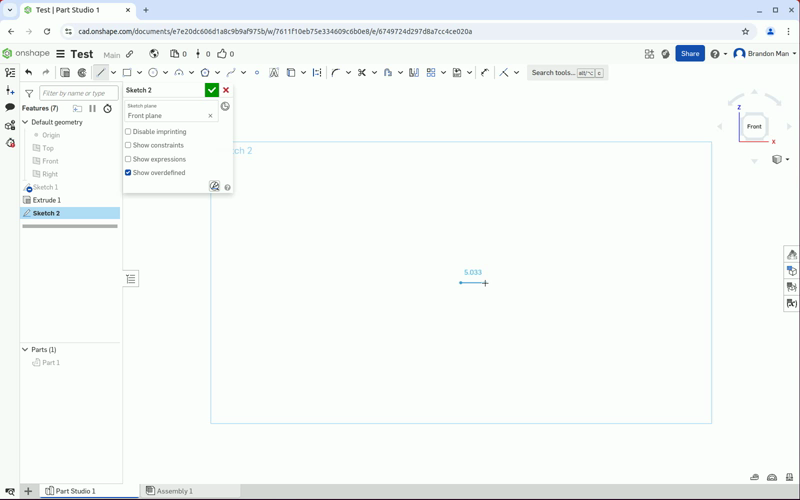
click(485, 282)
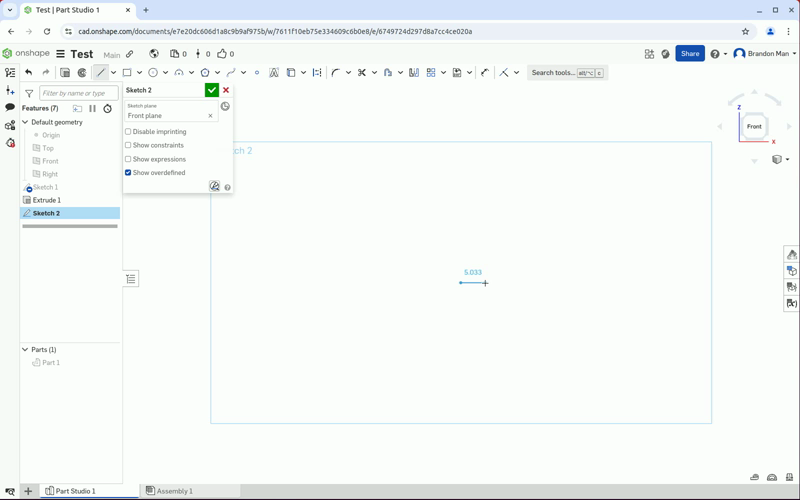
key_up(shift)
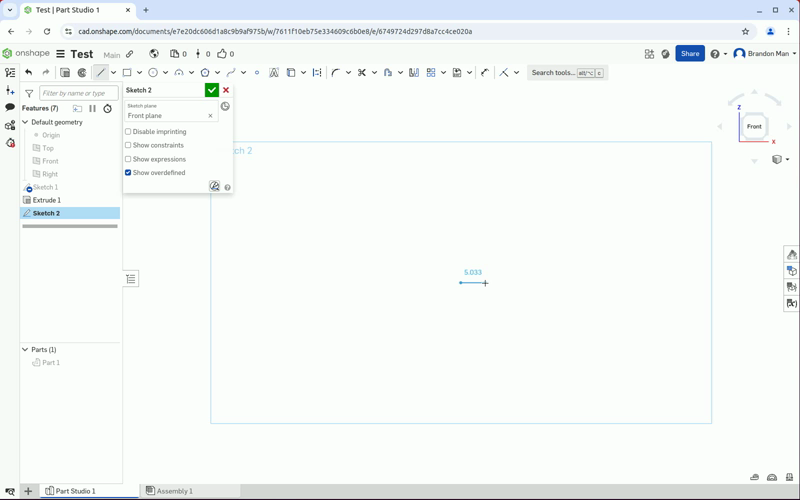
key_down(shift)
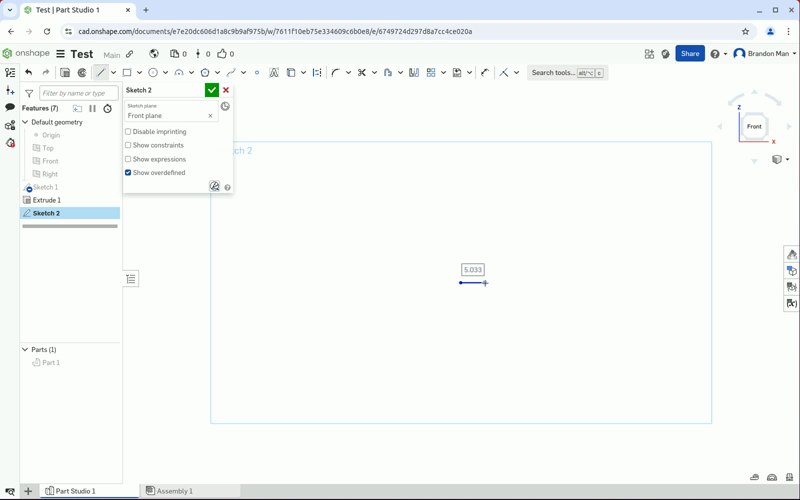
mouse_move(515, 282)
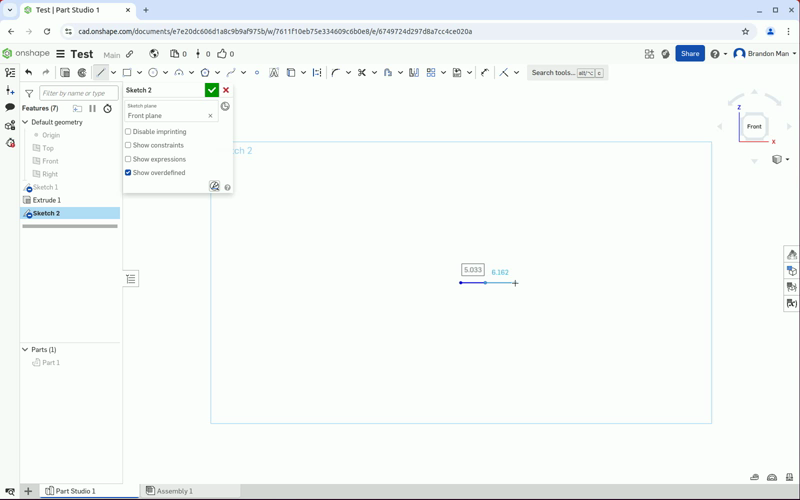
mouse_move(485, 257)
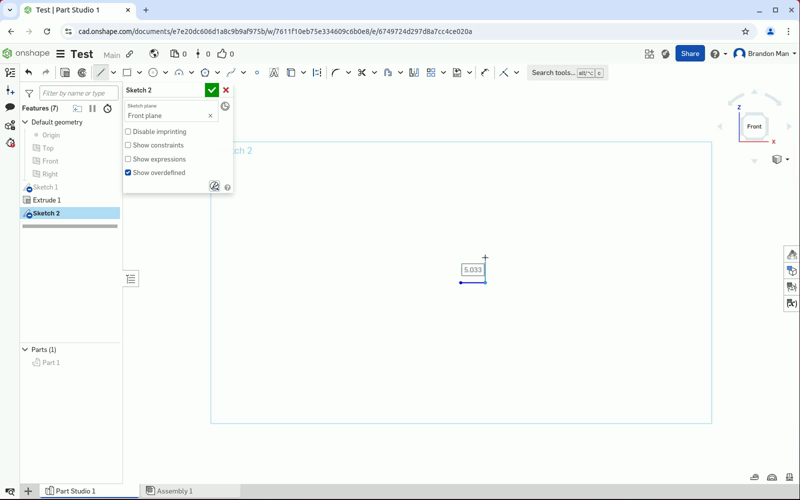
click(485, 257)
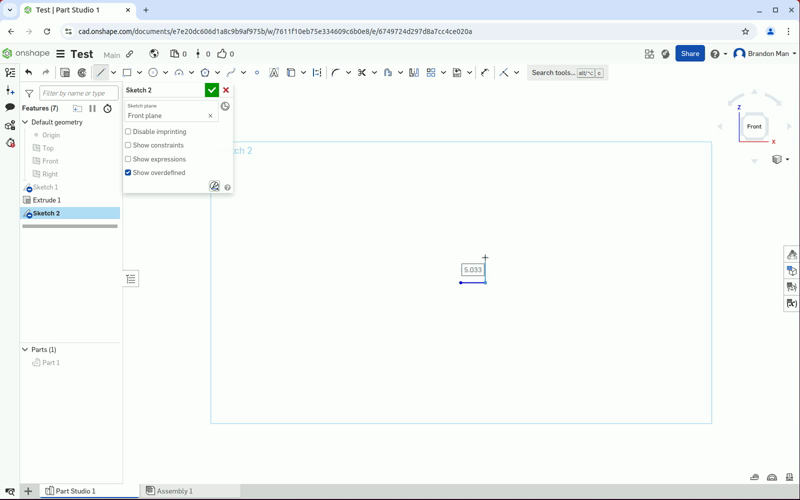
key_up(shift)
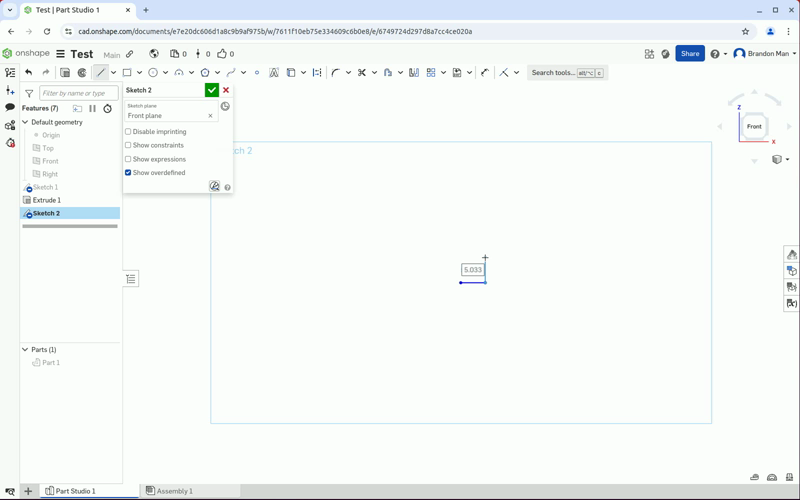
key_down(shift)
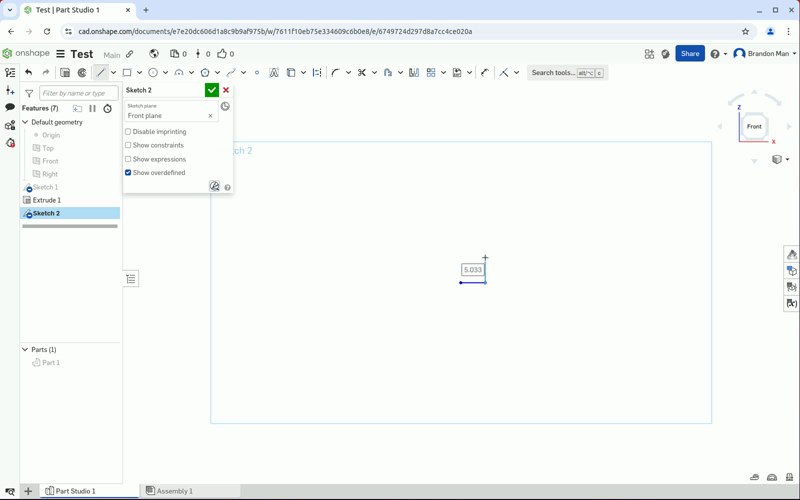
mouse_move(515, 257)
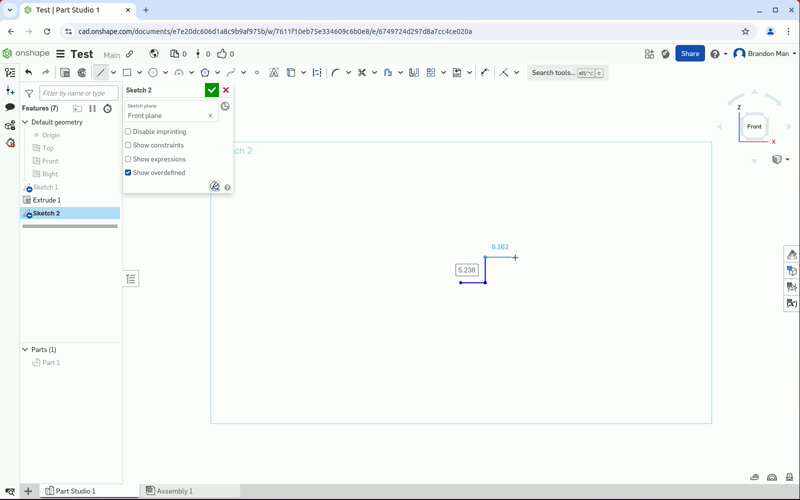
mouse_move(460, 257)
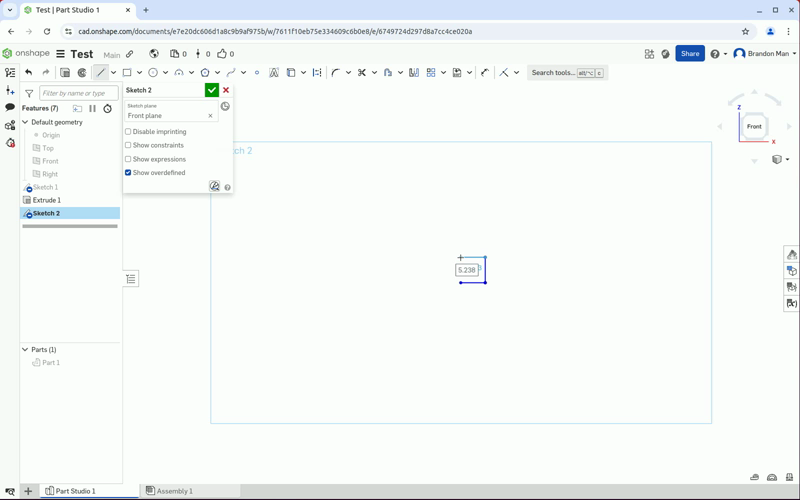
click(460, 257)
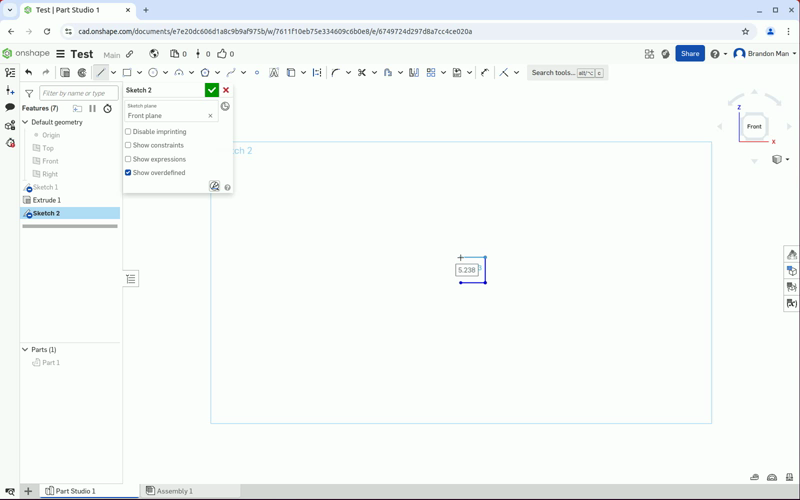
key_up(shift)
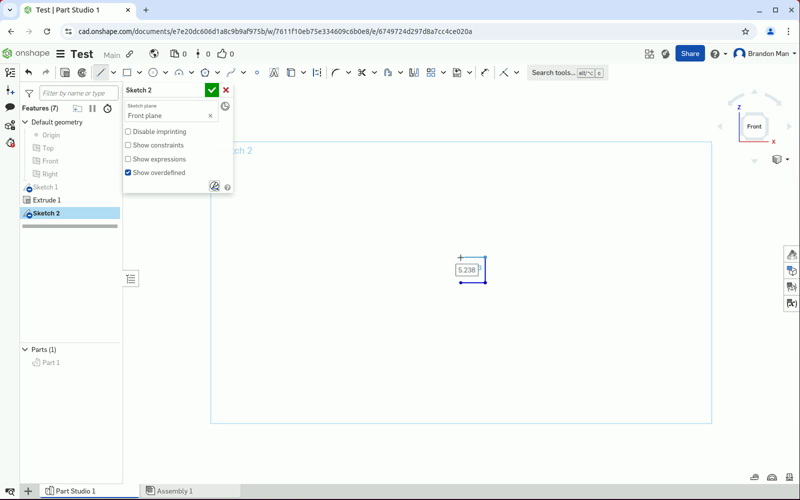
mouse_move(490, 257)
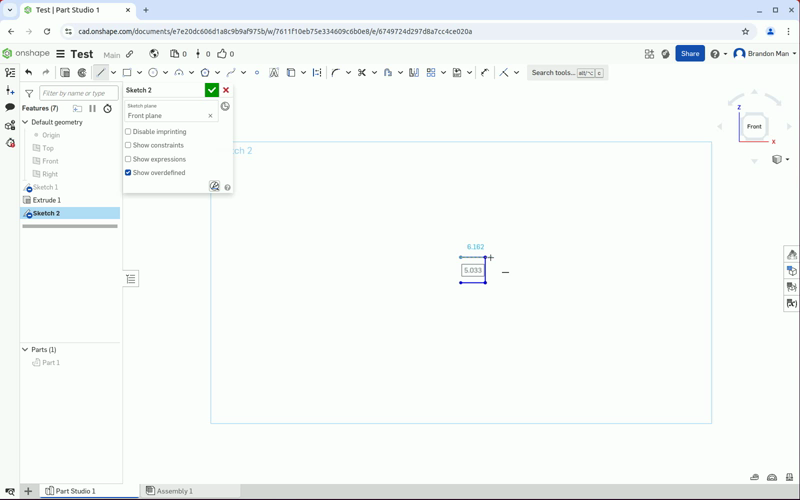
key_down(shift)
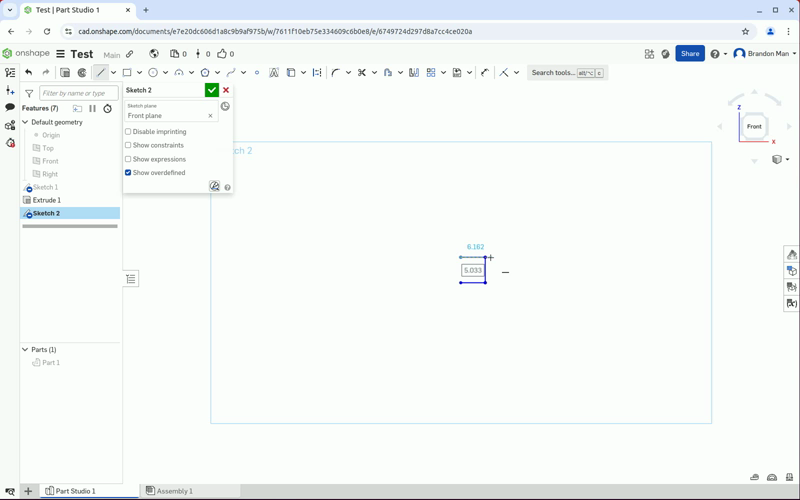
mouse_move(460, 282)
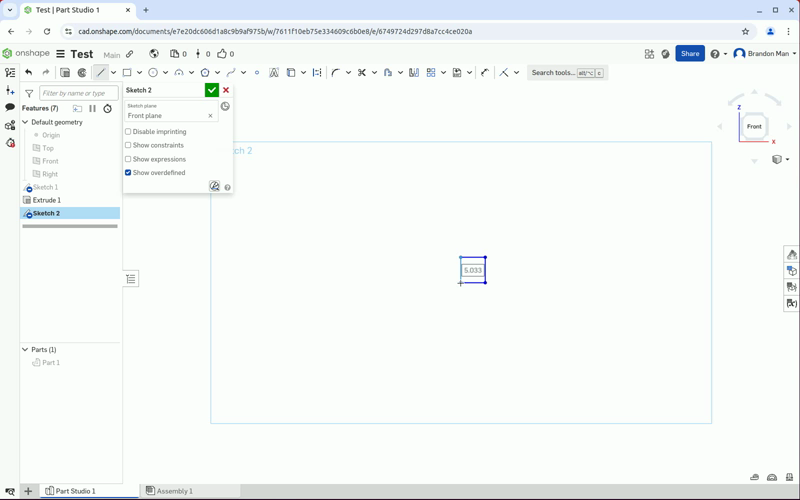
key_up(shift)
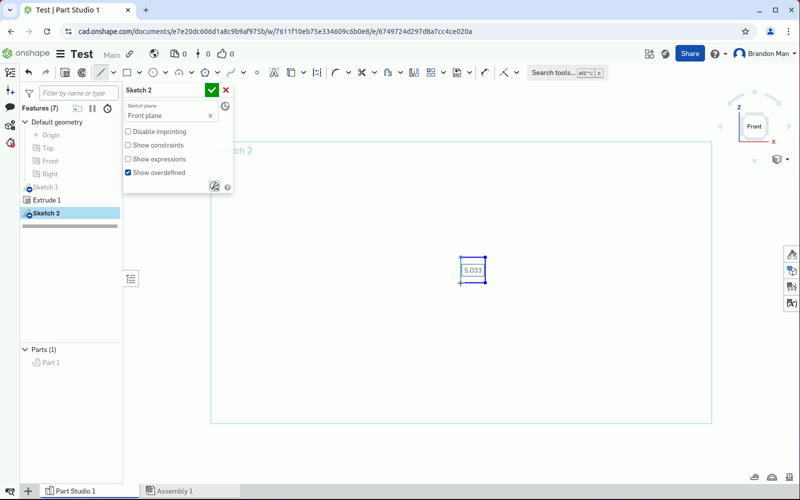
click(460, 282)
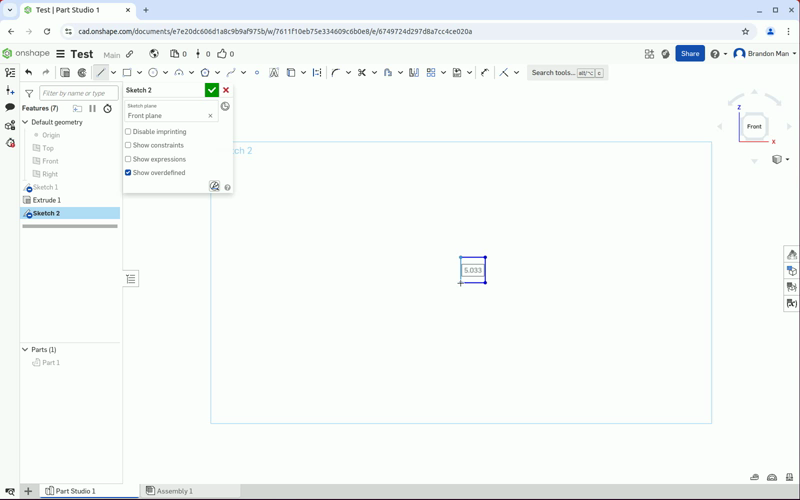
key(esc)
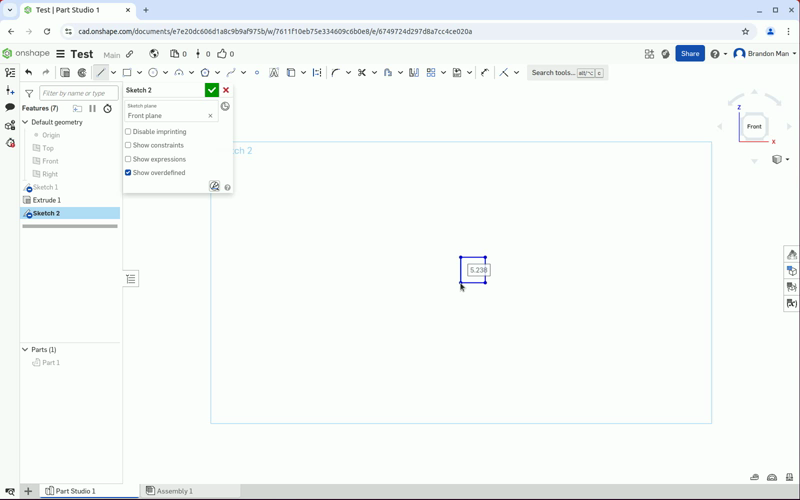
mouse_move(469, 266)
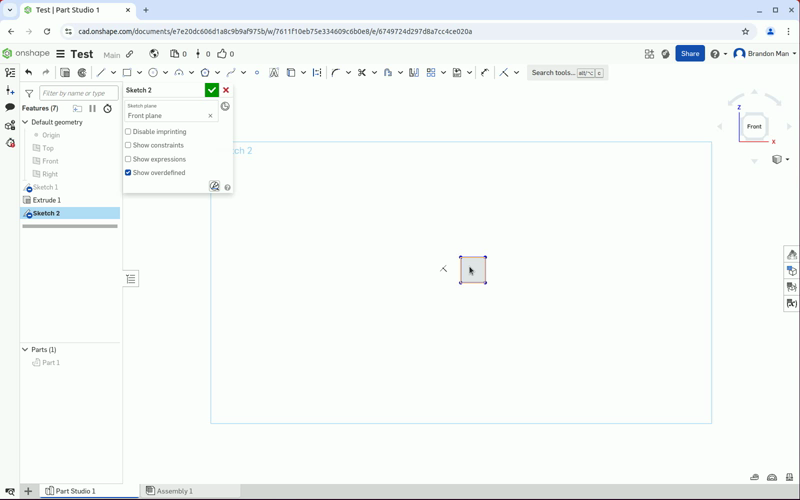
scroll(6)
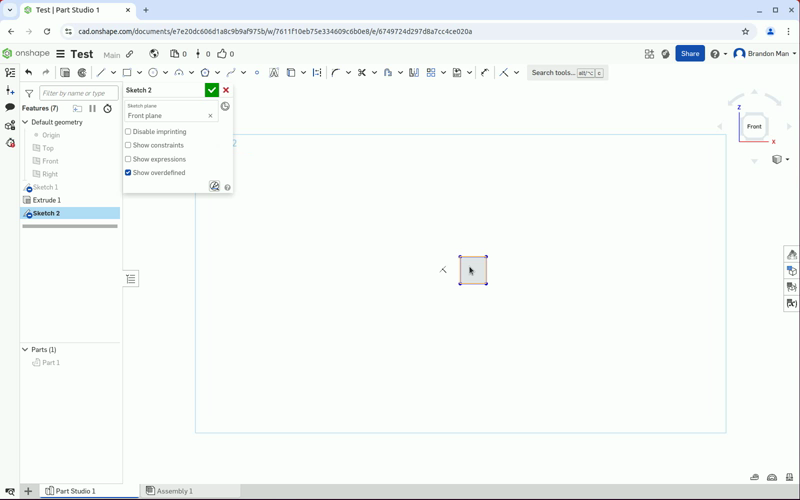
scroll(6)
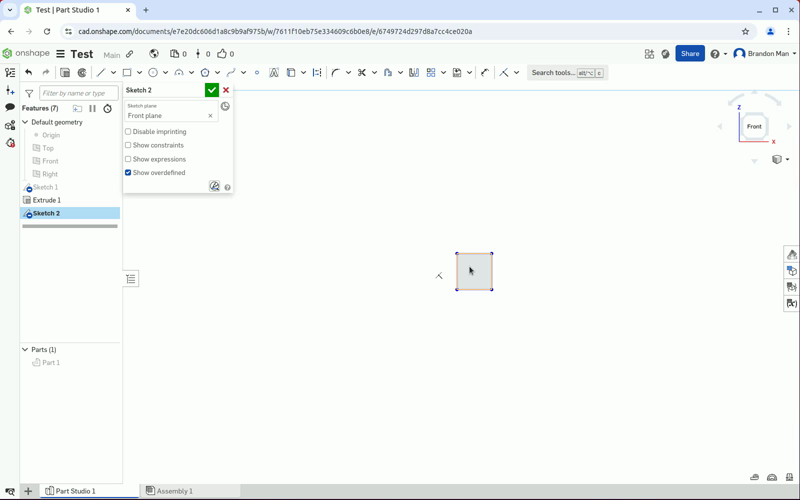
scroll(6)
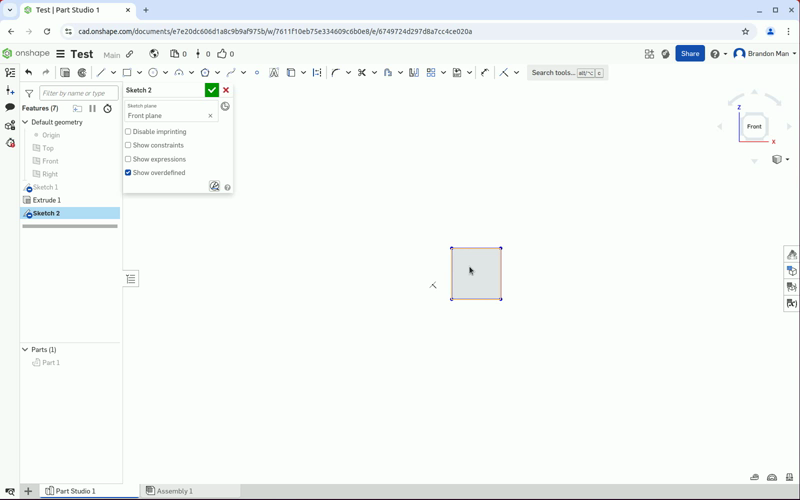
scroll(6)
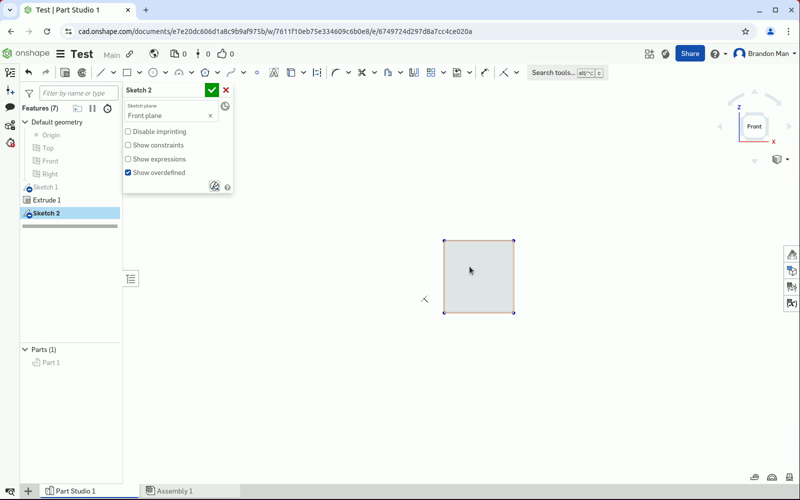
scroll(6)
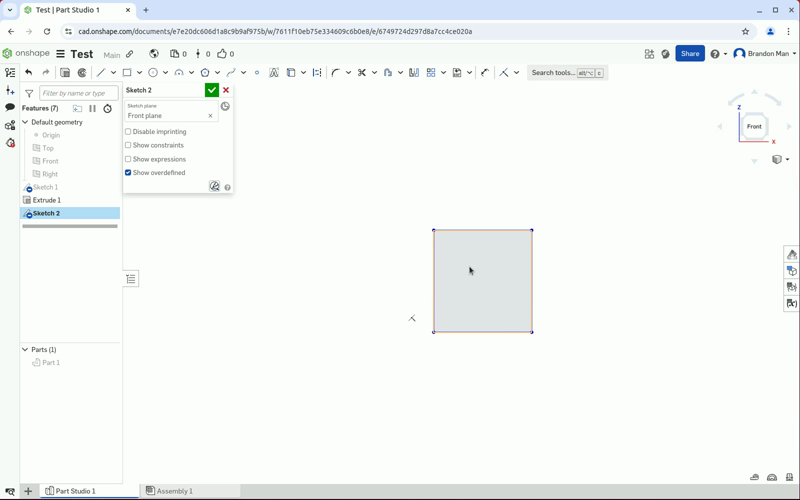
scroll(6)
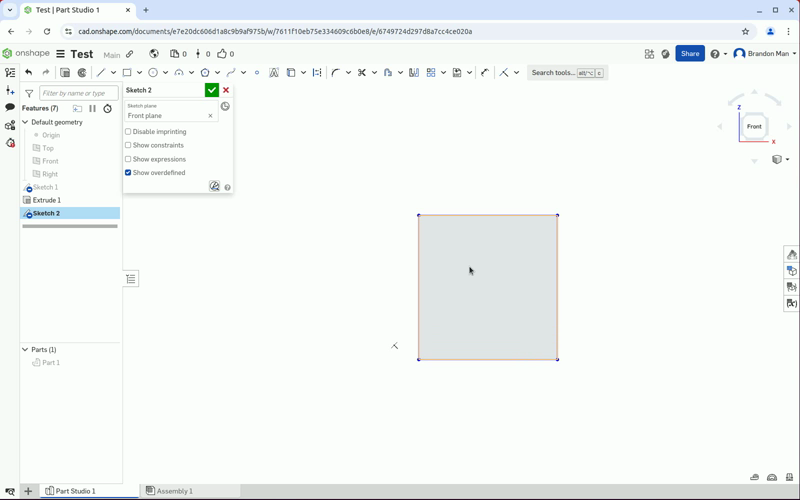
scroll(6)
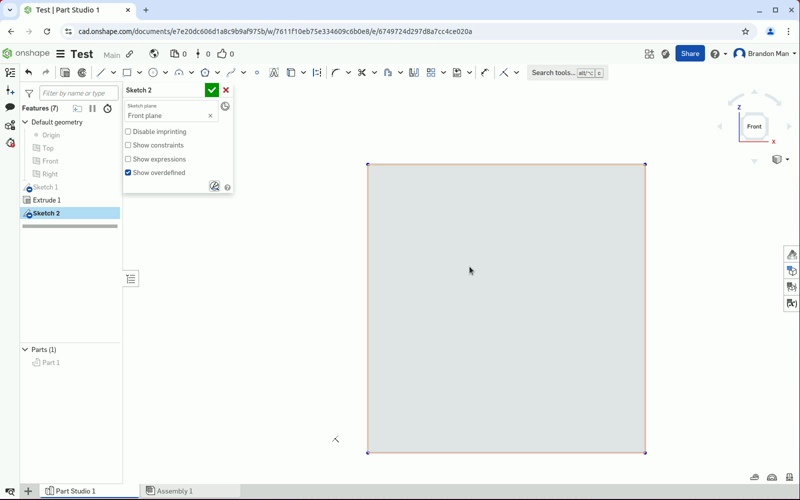
click(469, 266)
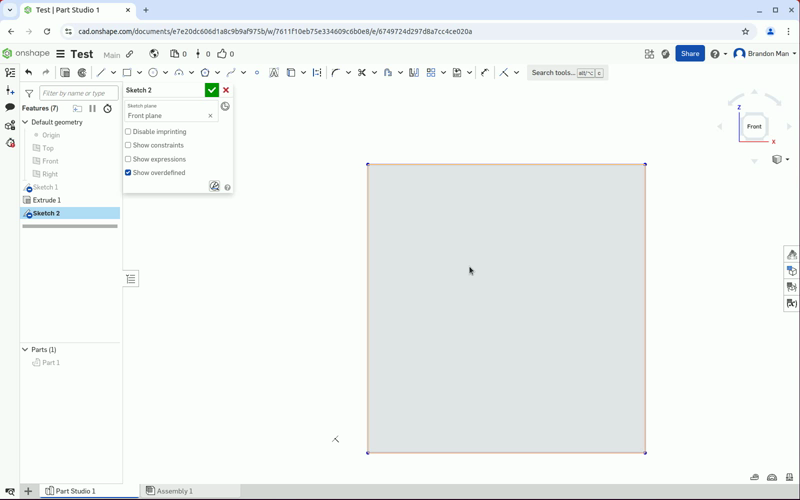
scroll(-6)
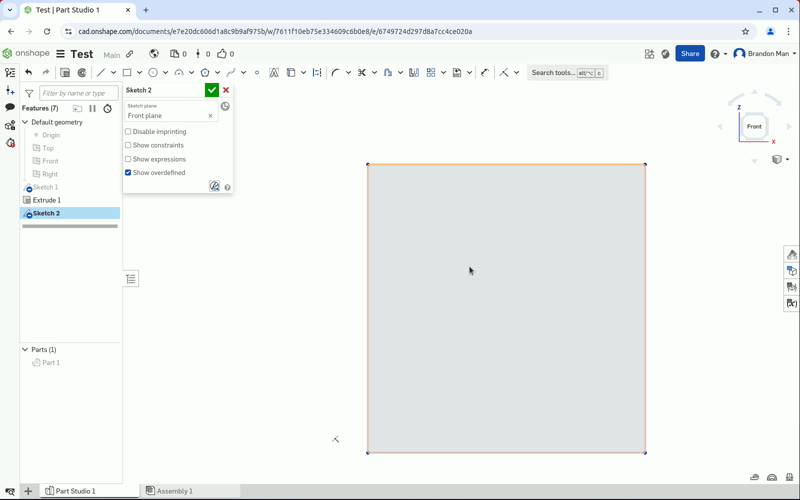
scroll(-6)
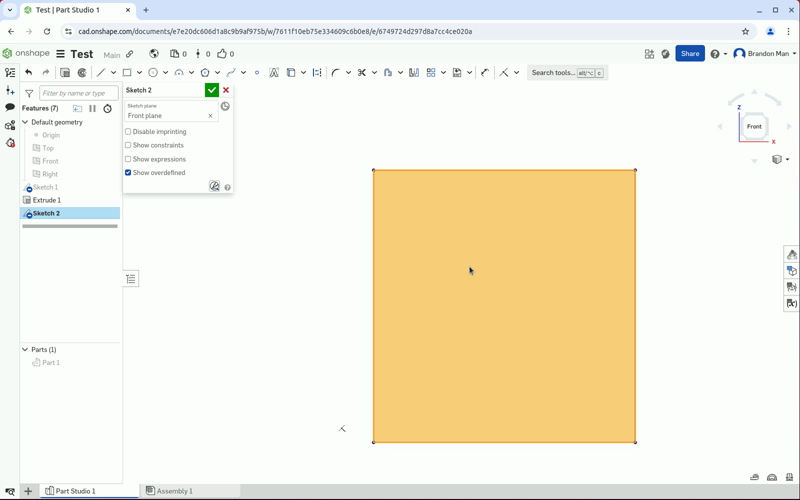
scroll(-6)
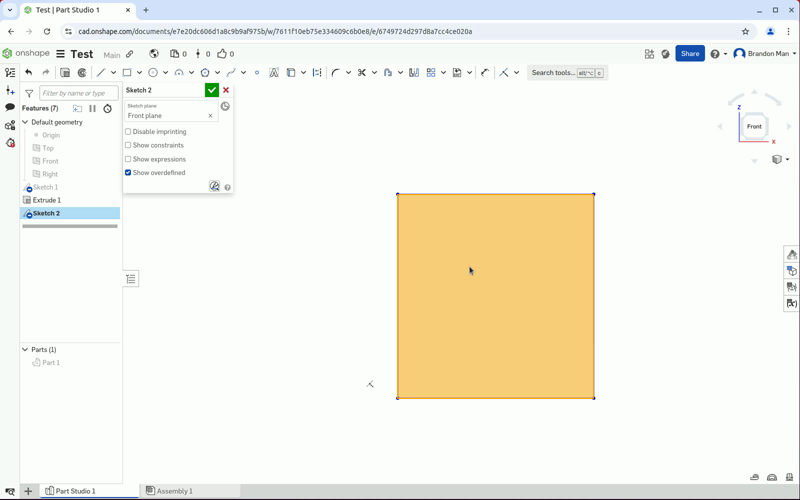
scroll(-6)
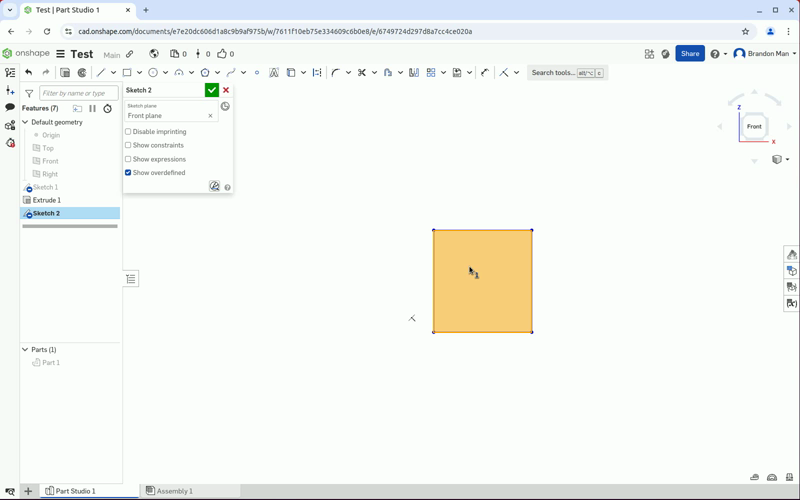
scroll(-6)
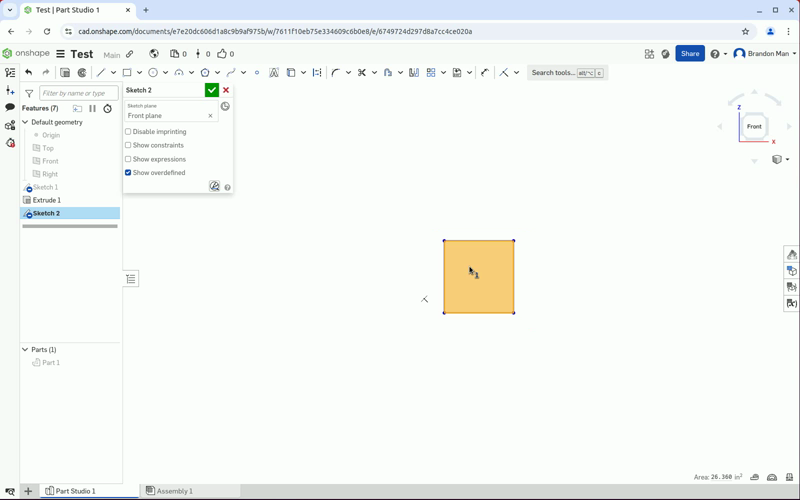
scroll(-6)
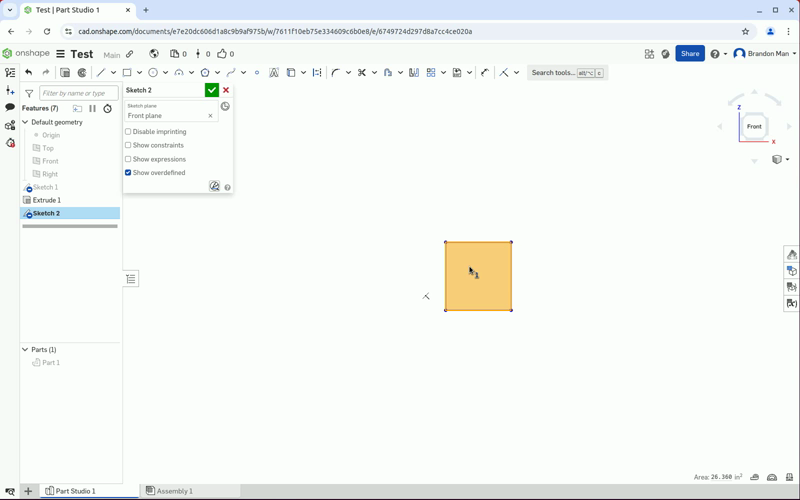
scroll(-6)
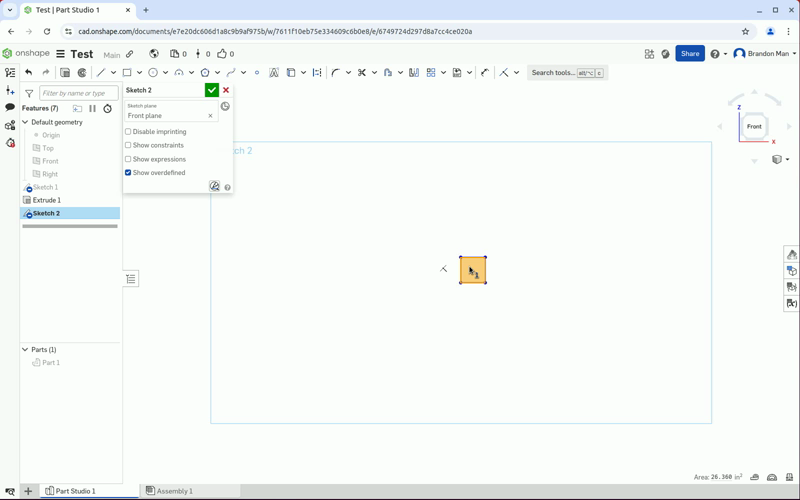
mouse_move(73, 352)
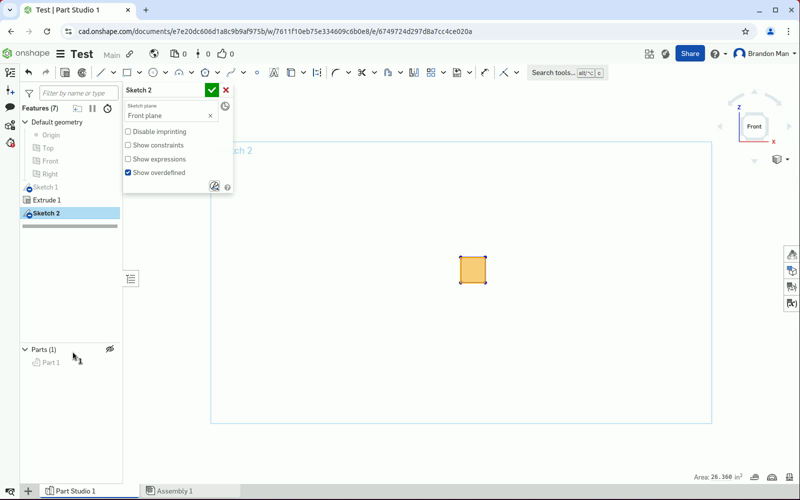
key(shift+y)
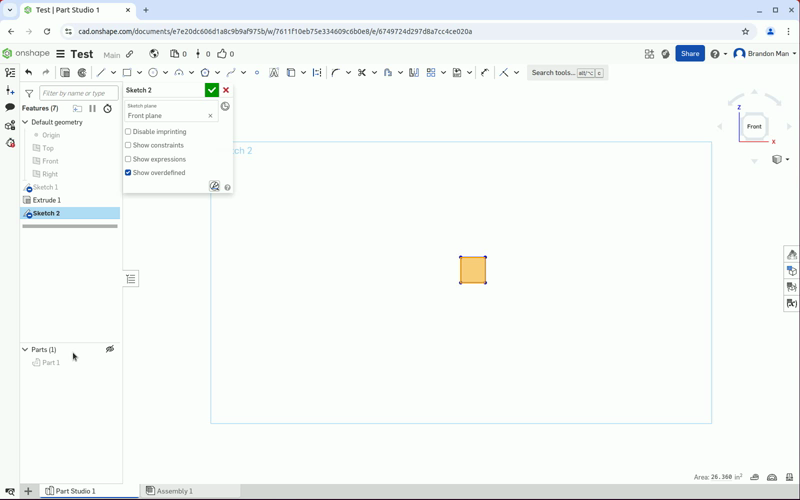
key(shift+e)
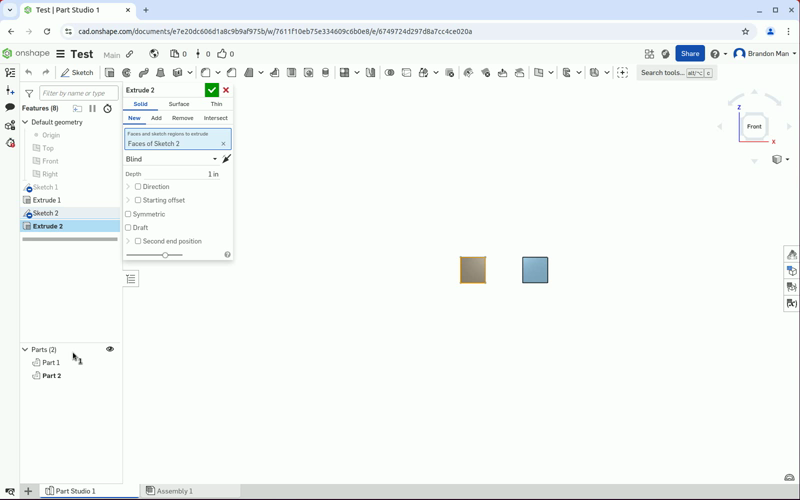
mouse_move(143, 106)
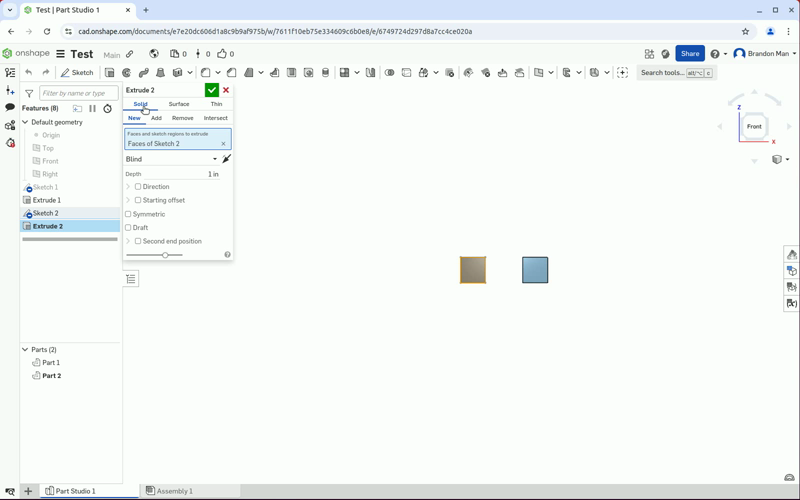
click(143, 106)
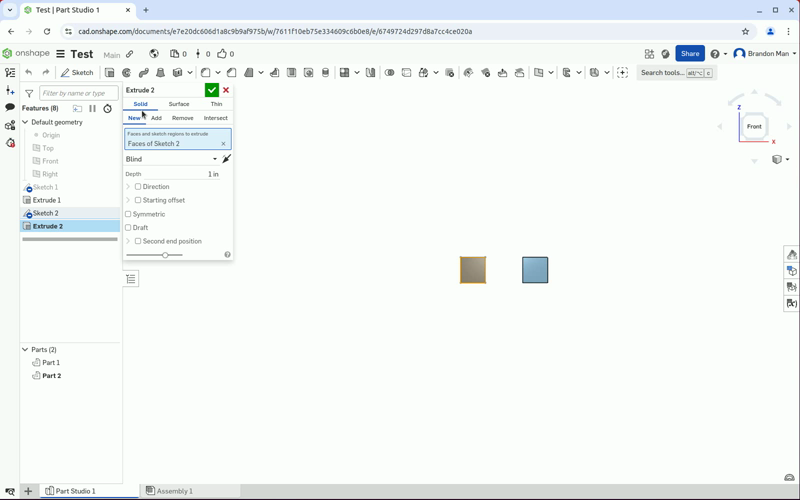
mouse_move(137, 120)
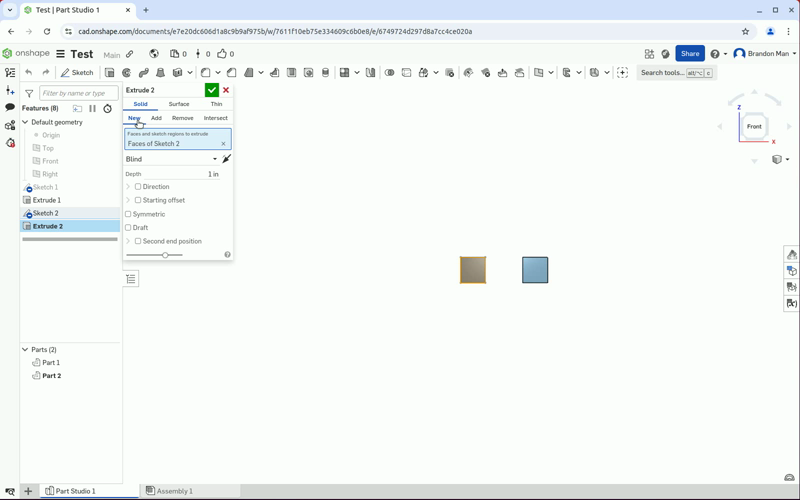
click(137, 120)
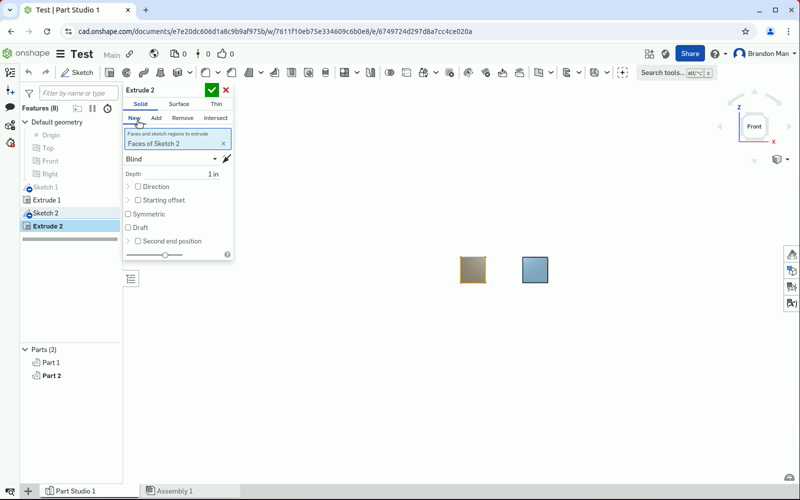
key(tab, 4)
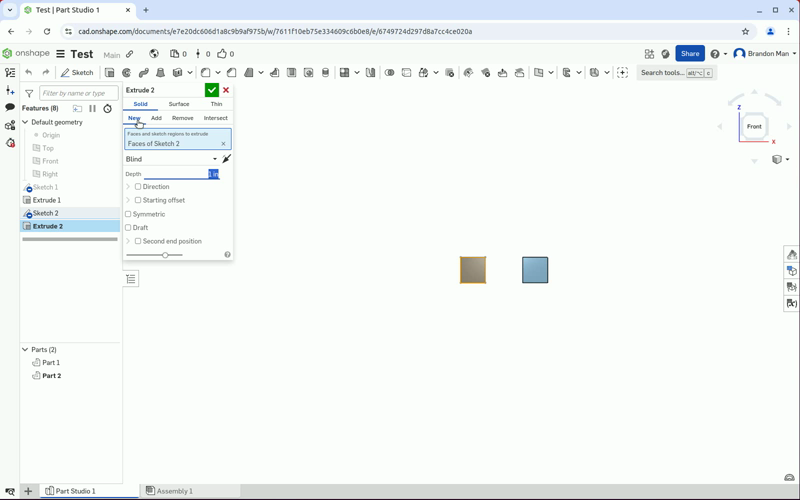
text(5.055)
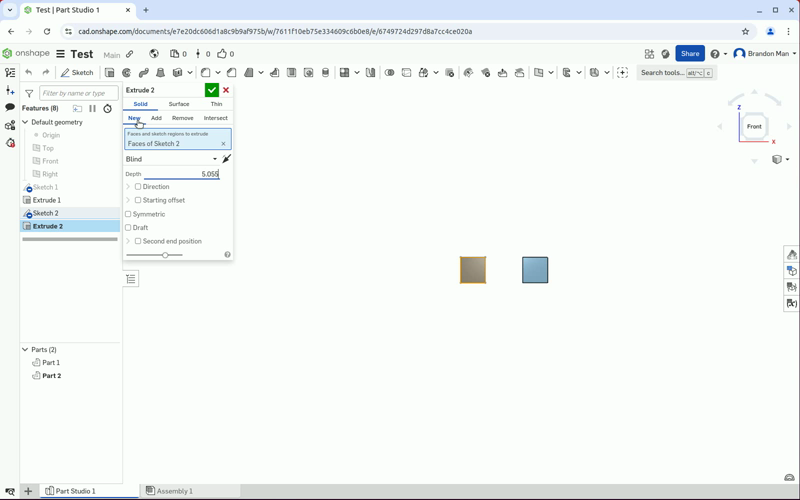
key(enter)
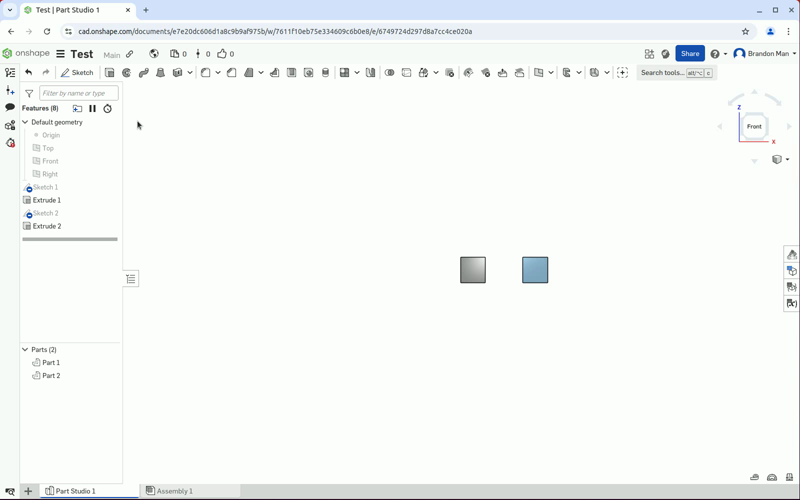
key(shift+h)
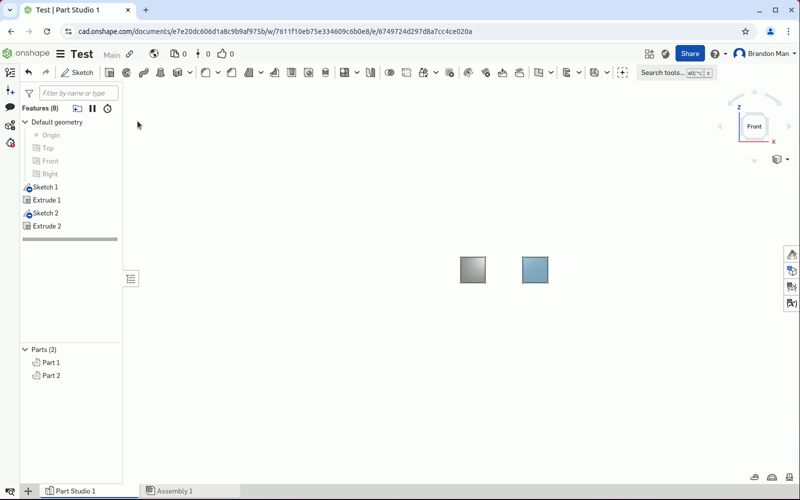
key(shift+h)
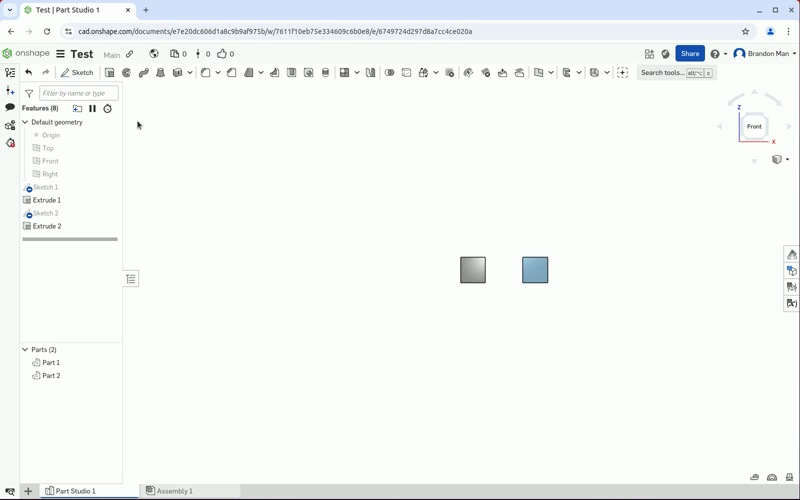
mouse_move(73, 189)
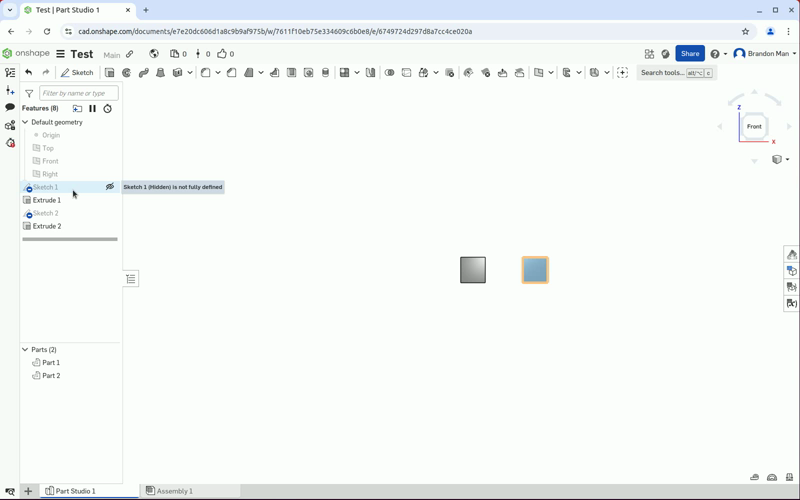
click(73, 189)
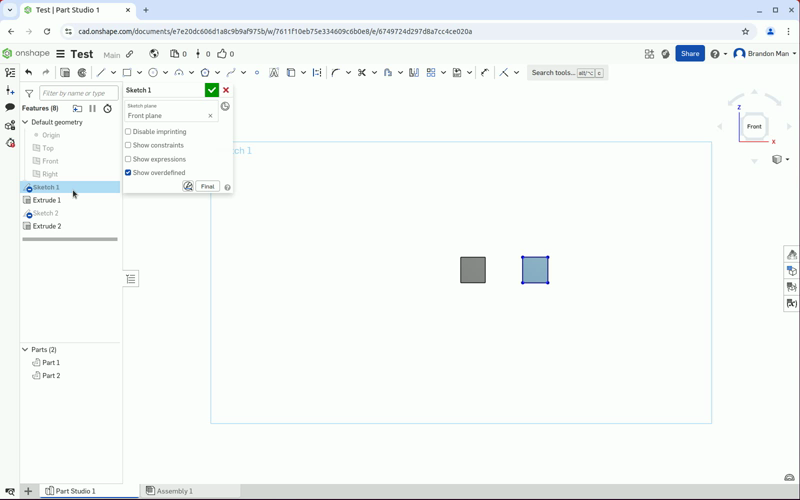
mouse_move(229, 92)
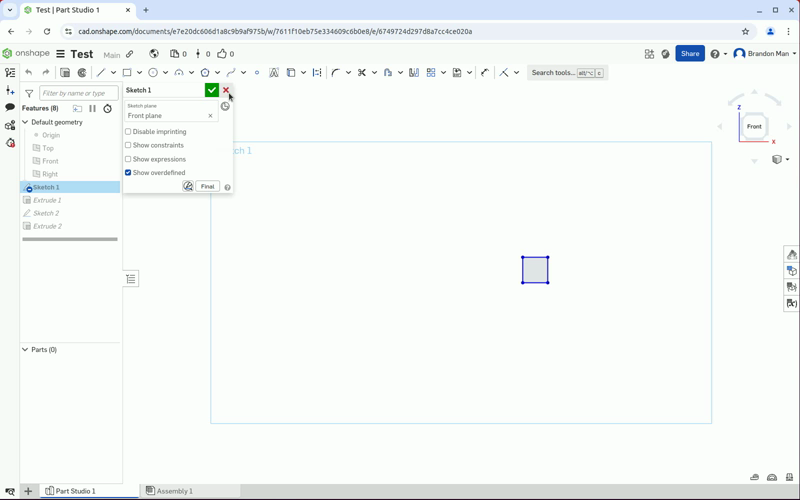
click(229, 92)
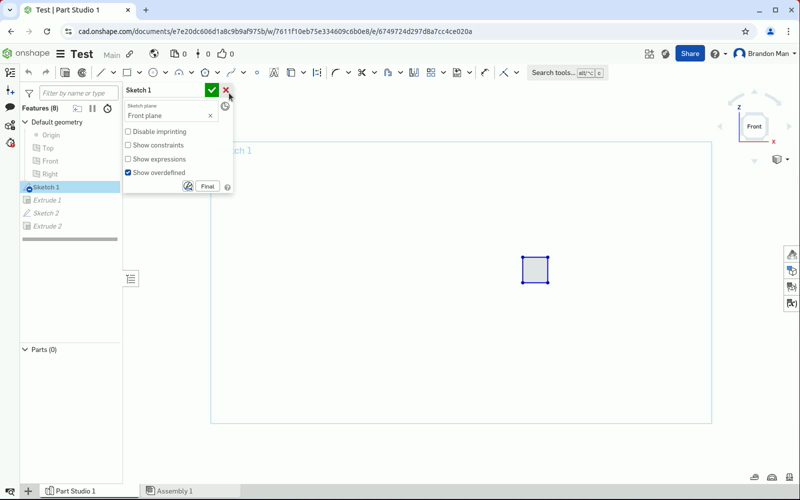
key(shift+s)
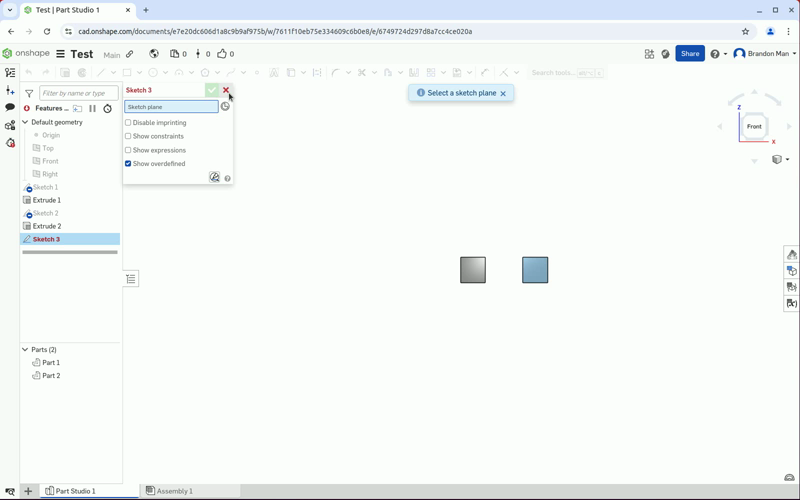
mouse_move(73, 163)
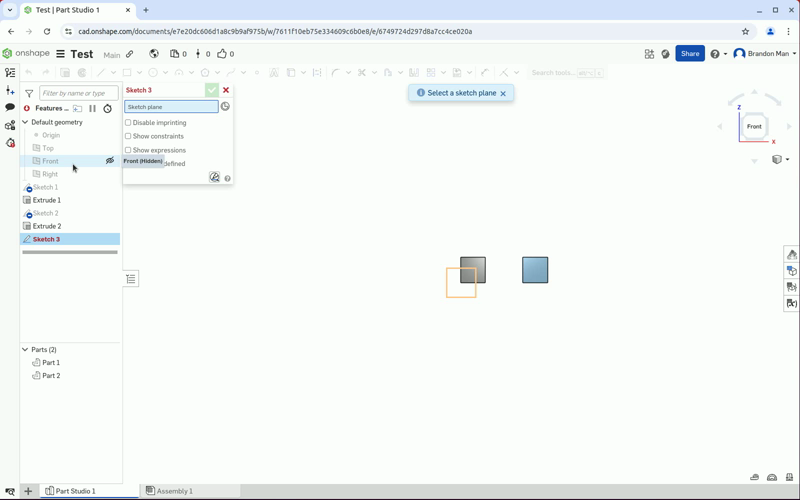
click(73, 163)
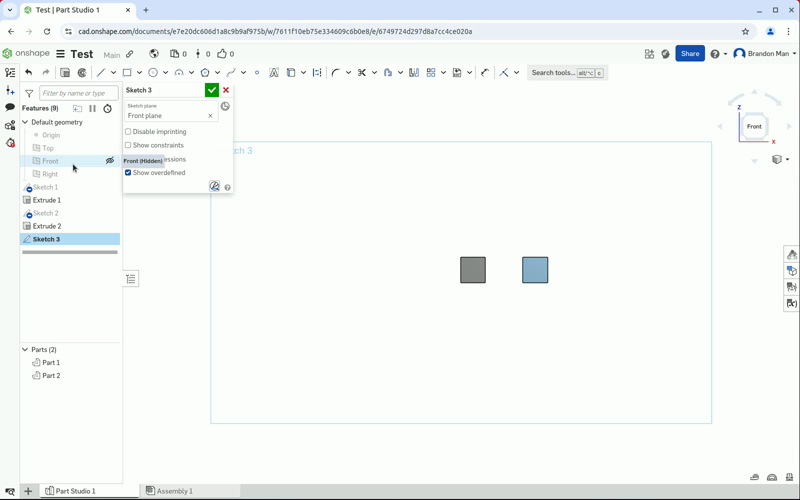
mouse_move(73, 352)
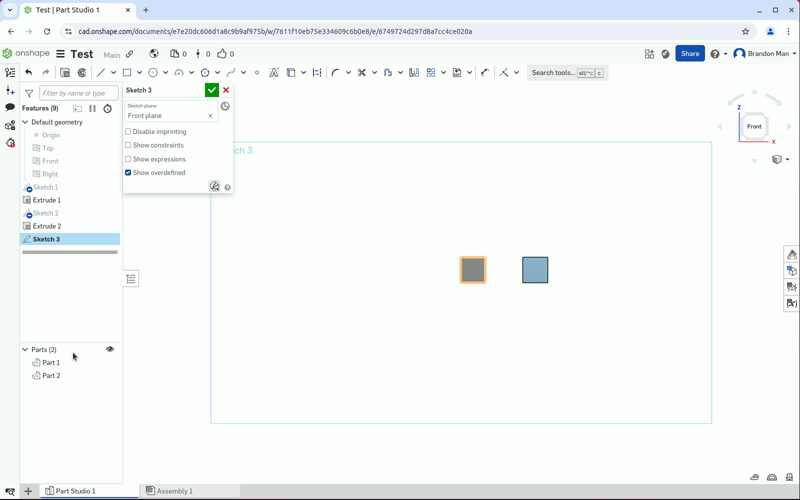
key(y)
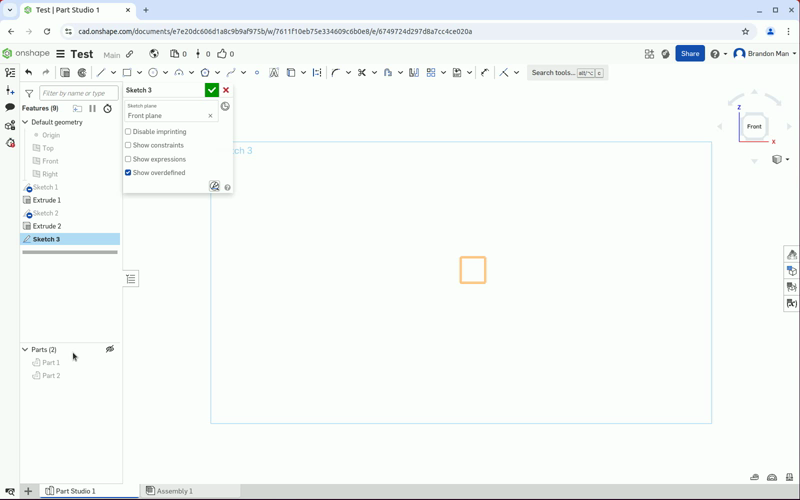
key(l)
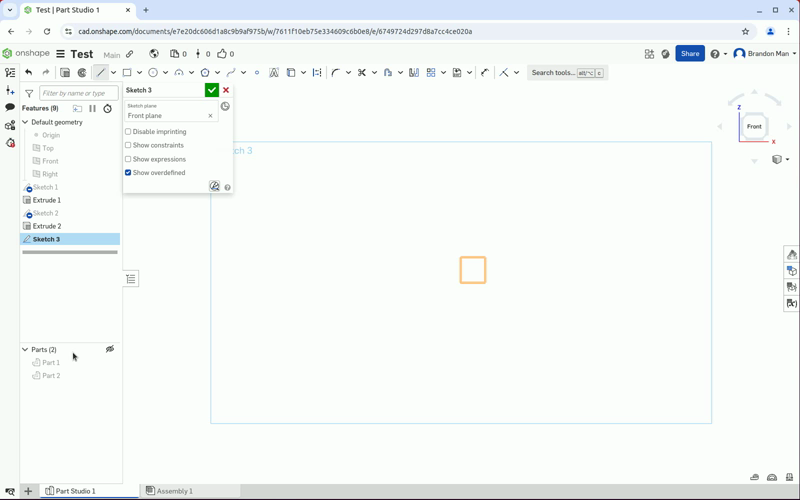
key_down(shift)
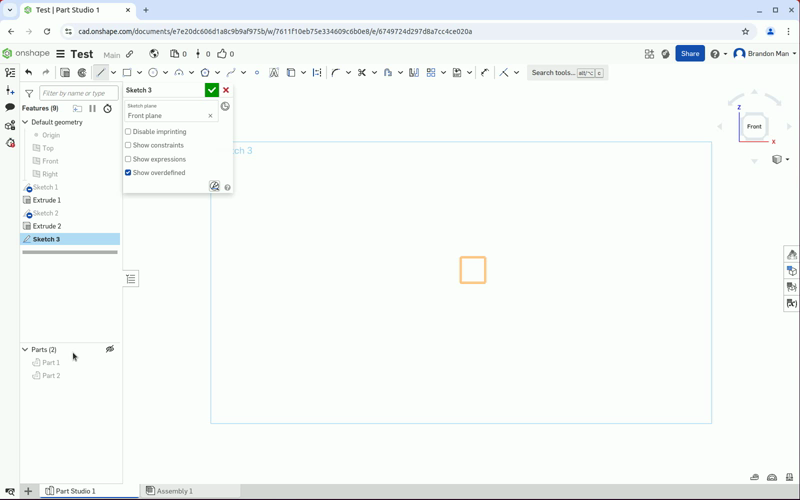
mouse_move(460, 282)
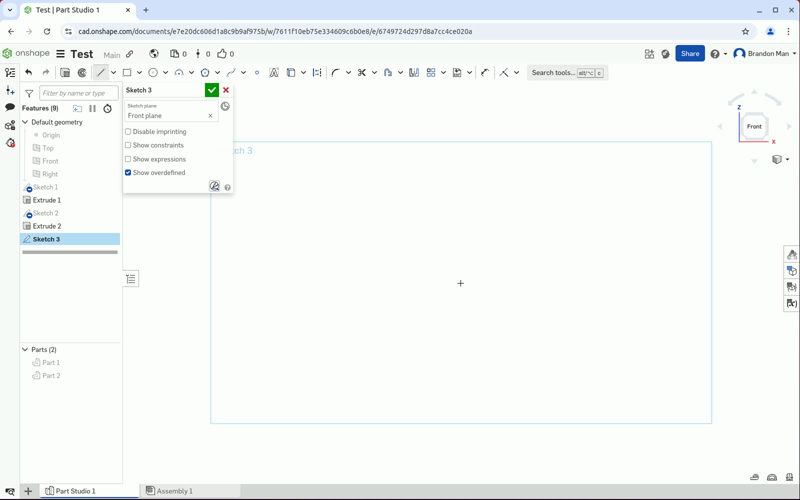
click(460, 282)
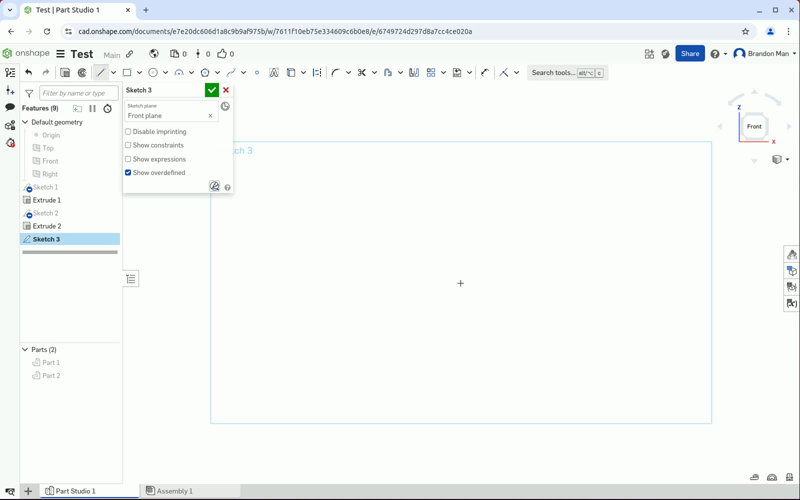
key_up(shift)
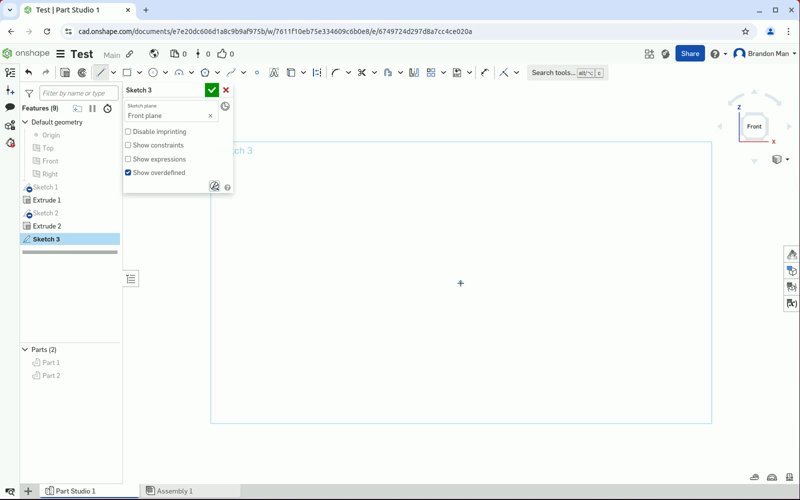
key_down(shift)
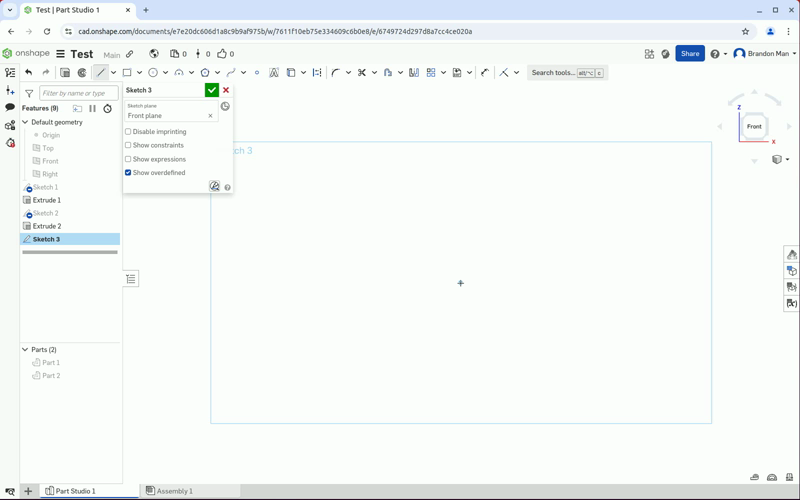
mouse_move(490, 282)
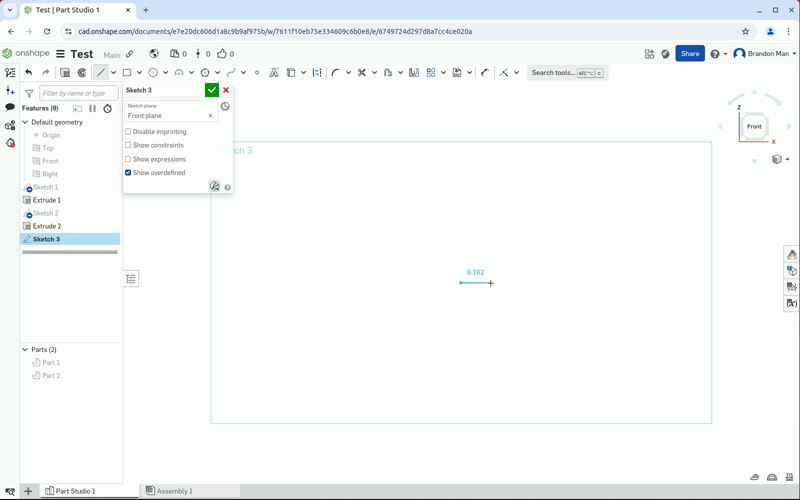
mouse_move(485, 282)
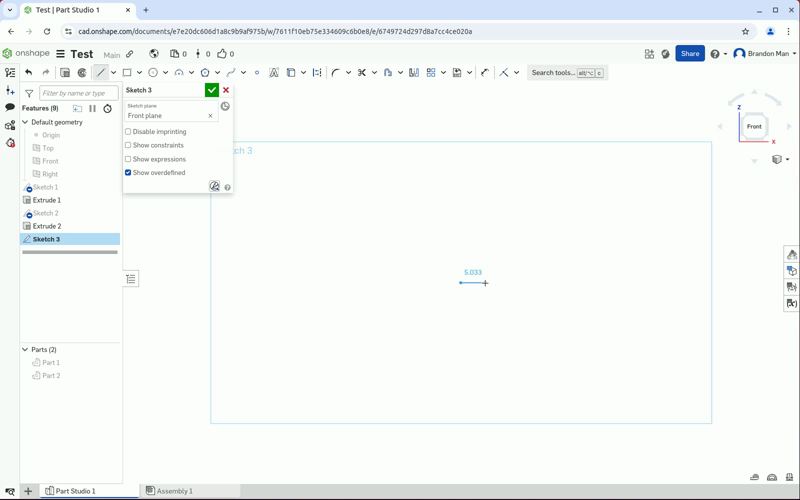
click(485, 282)
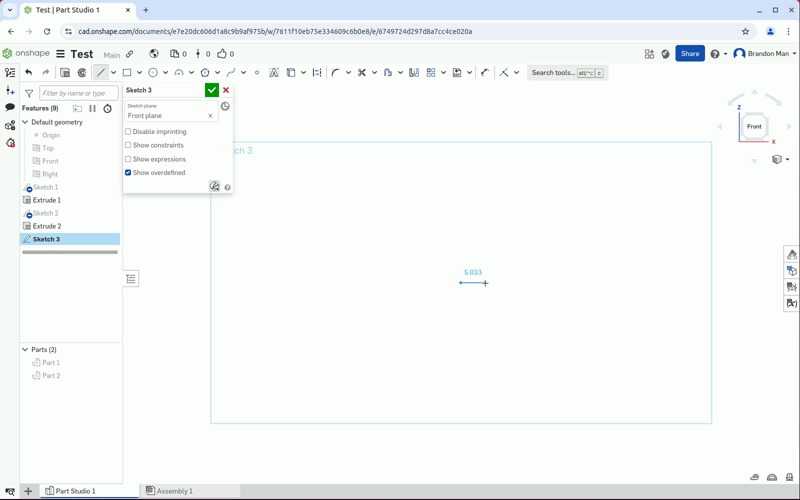
key_up(shift)
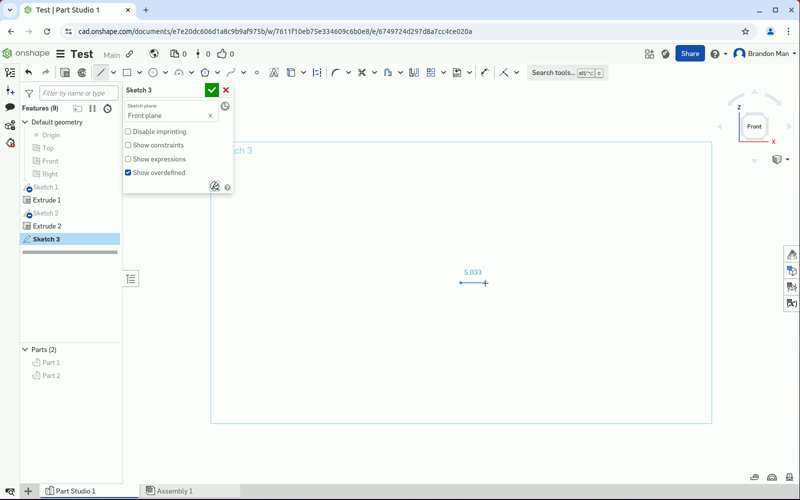
key_down(shift)
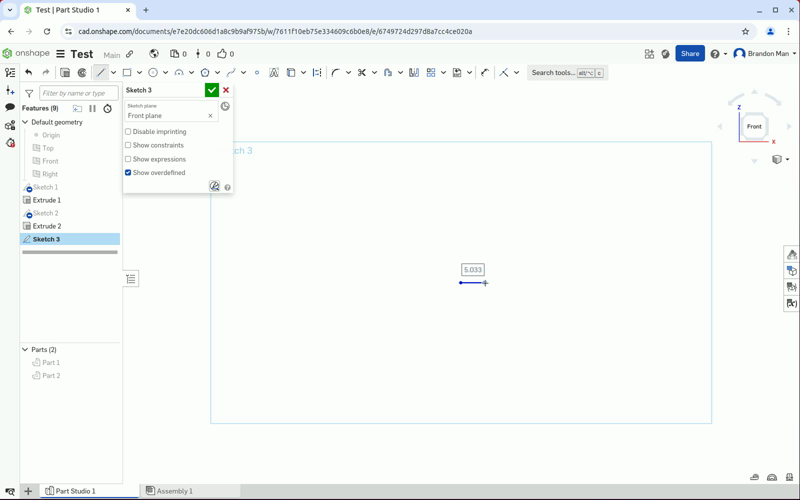
mouse_move(515, 282)
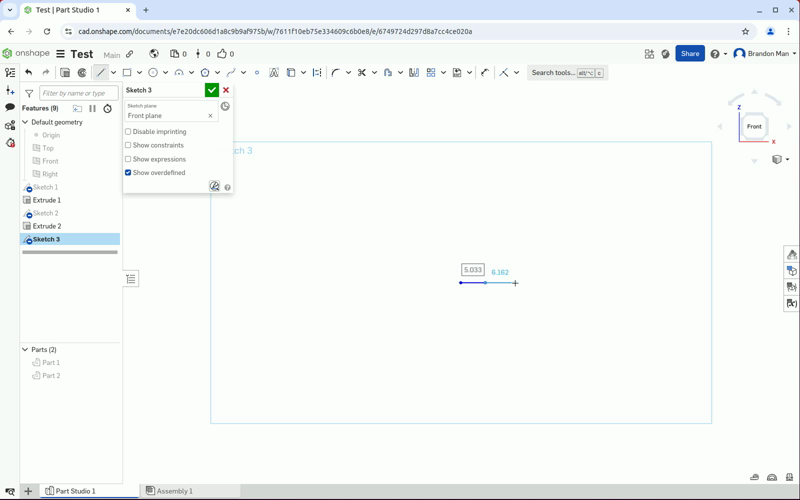
mouse_move(485, 257)
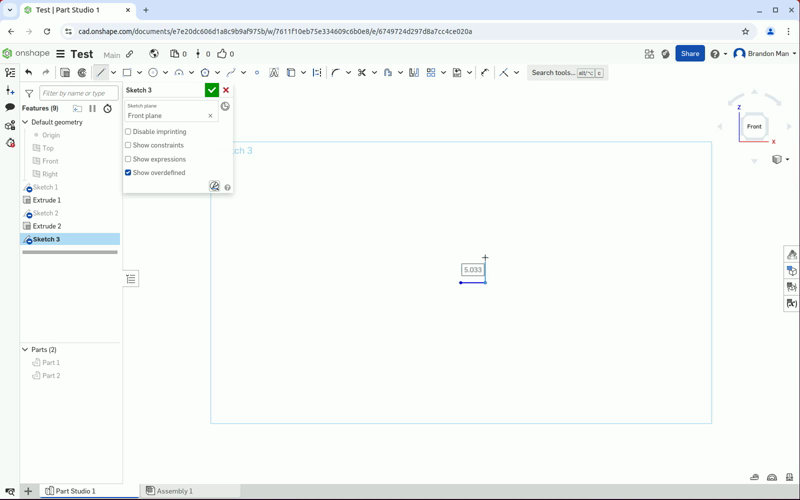
click(485, 257)
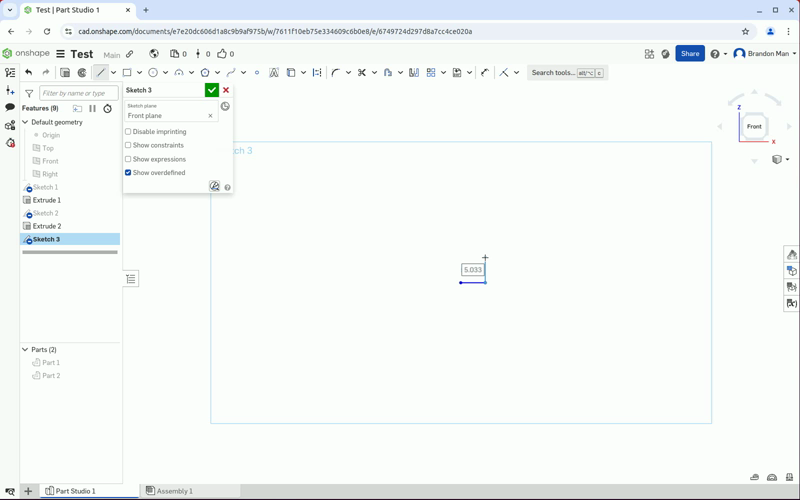
key_up(shift)
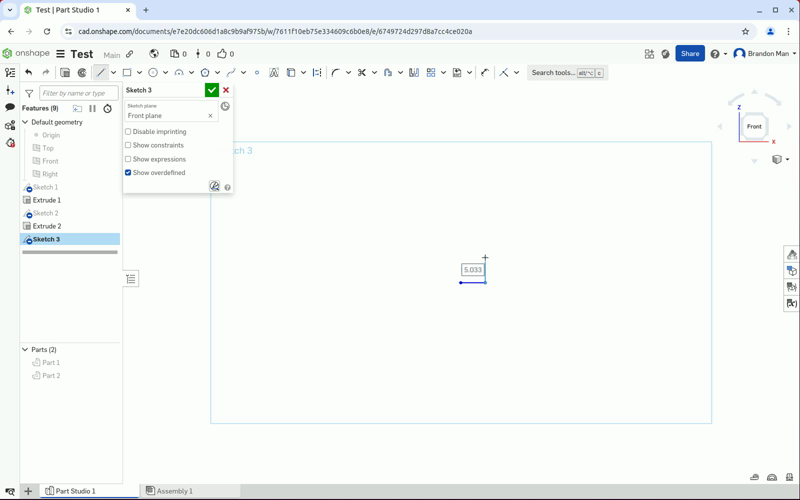
key_down(shift)
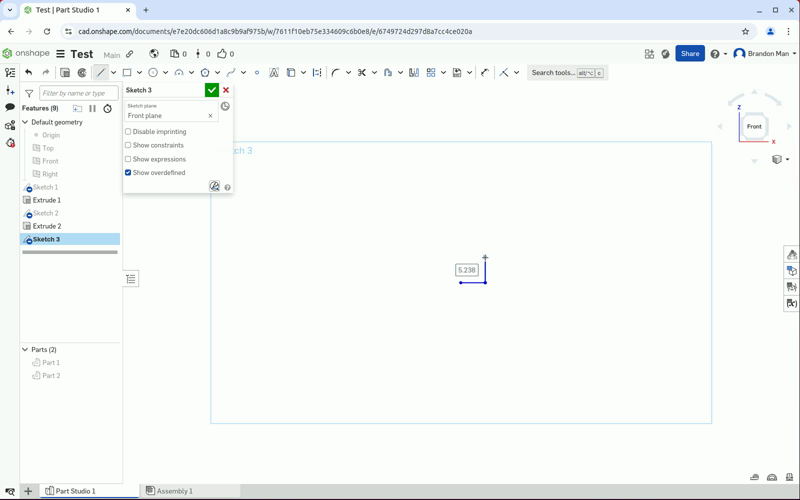
mouse_move(515, 257)
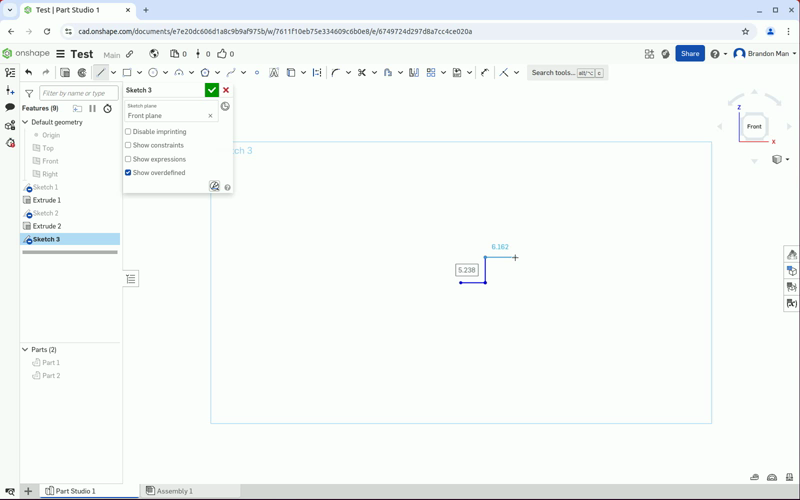
mouse_move(460, 257)
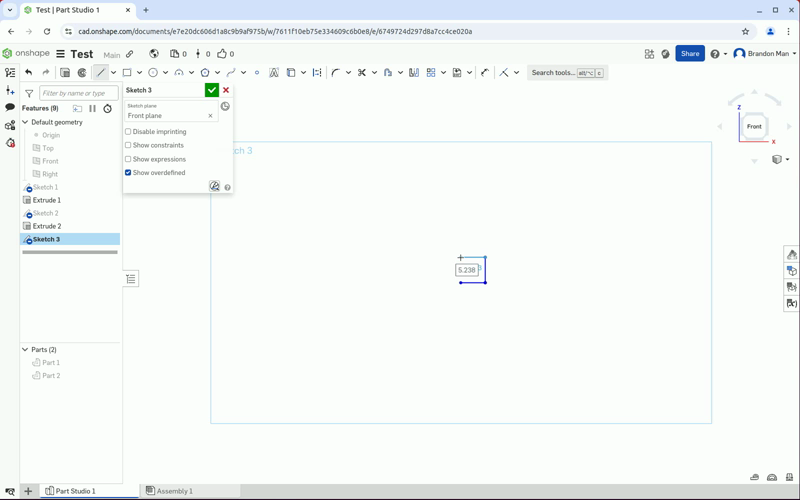
click(460, 257)
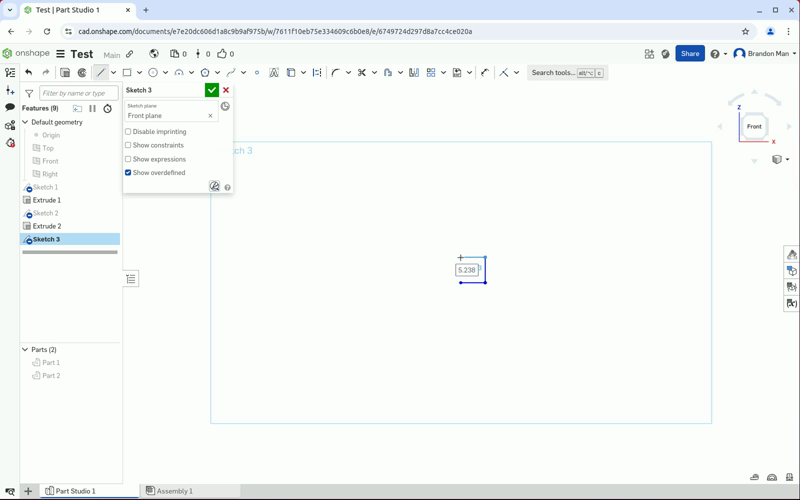
key_up(shift)
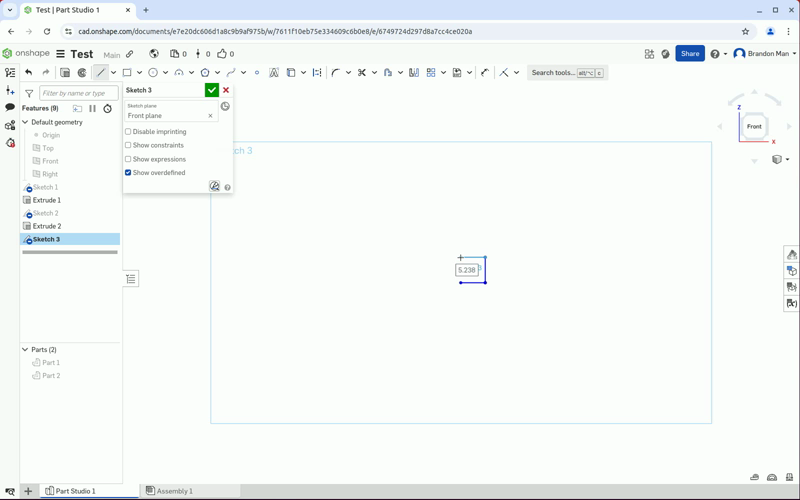
mouse_move(490, 257)
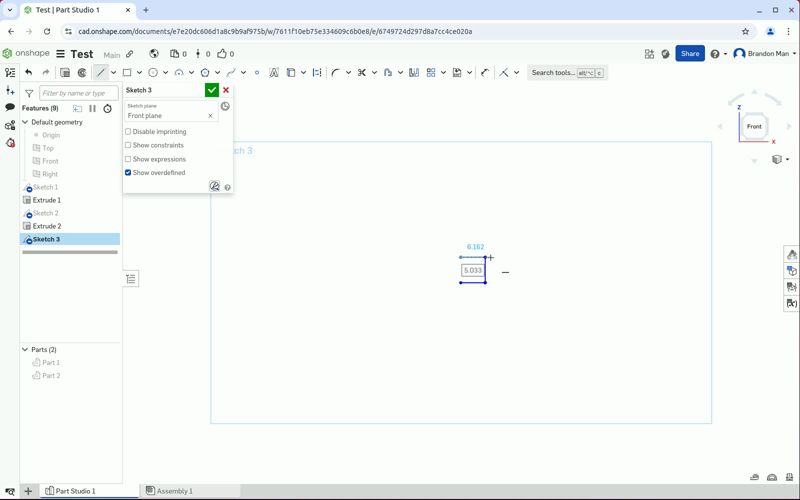
key_down(shift)
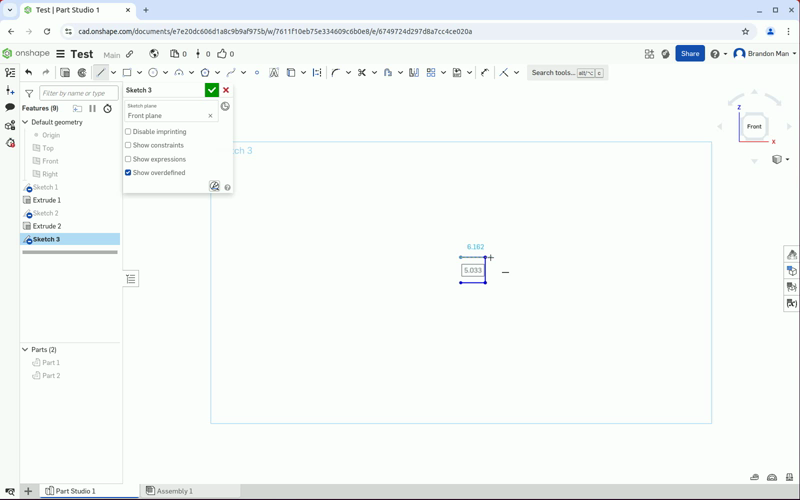
mouse_move(460, 282)
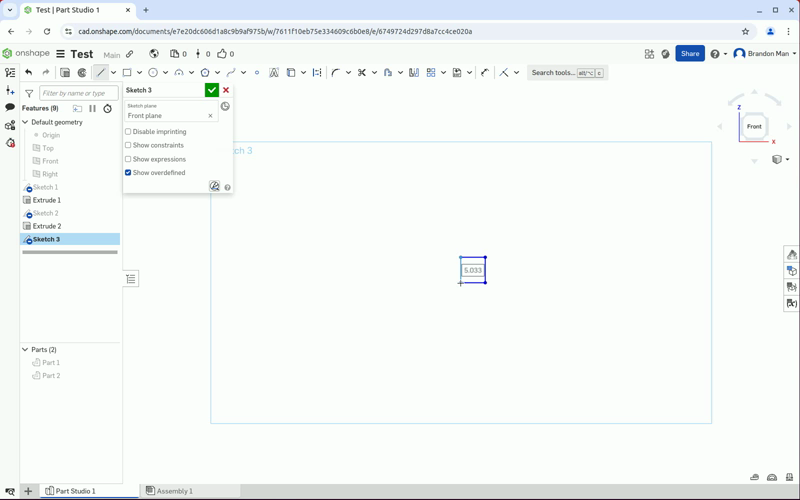
key_up(shift)
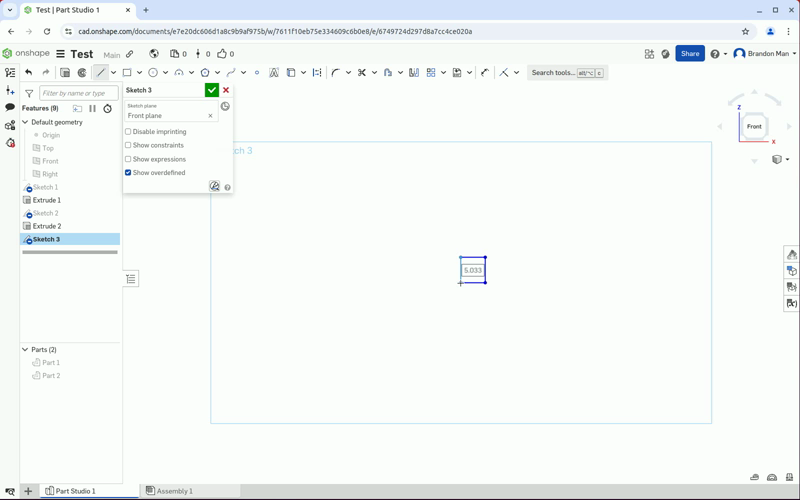
click(460, 282)
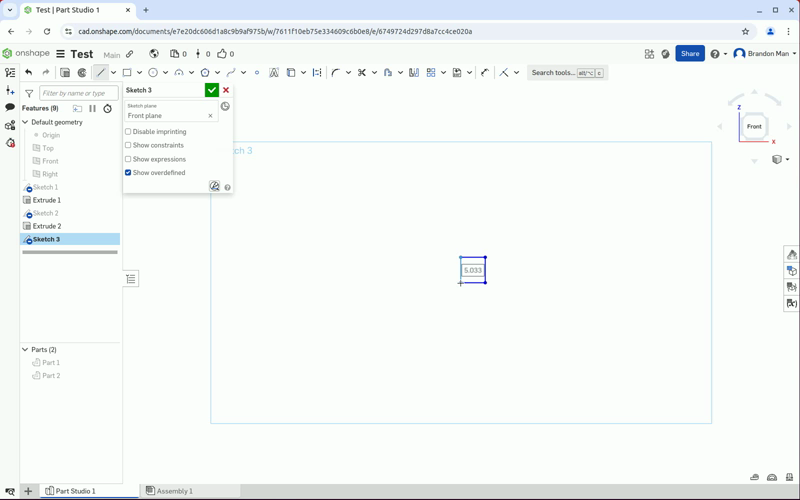
key(esc)
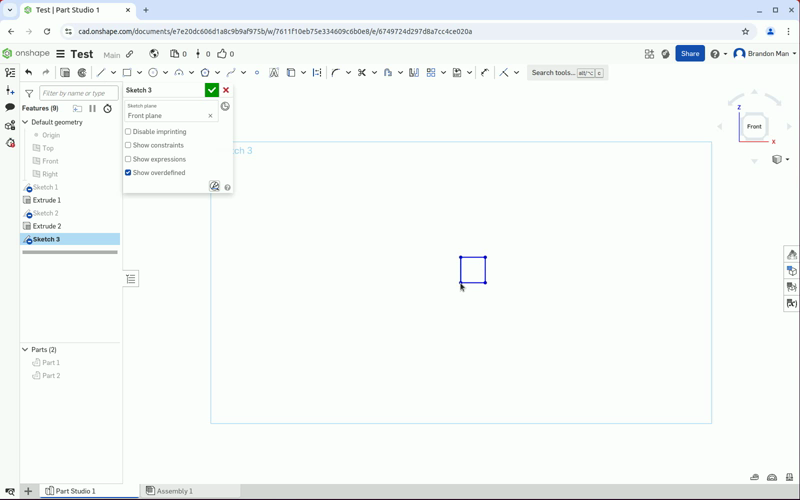
mouse_move(472, 258)
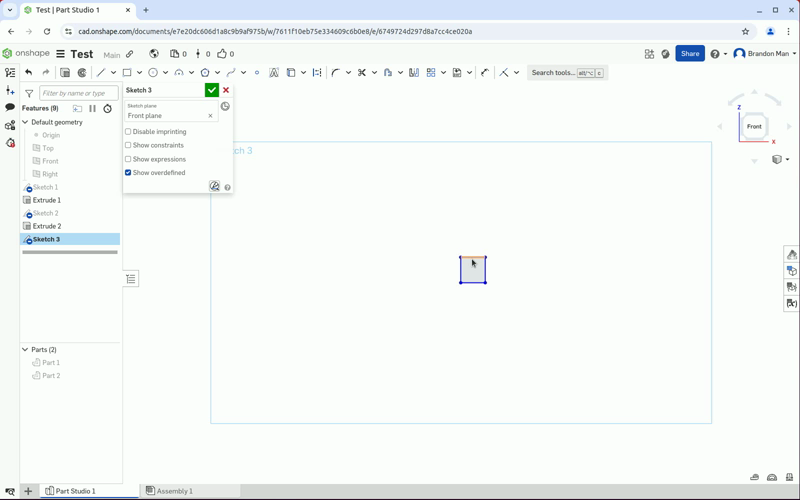
scroll(6)
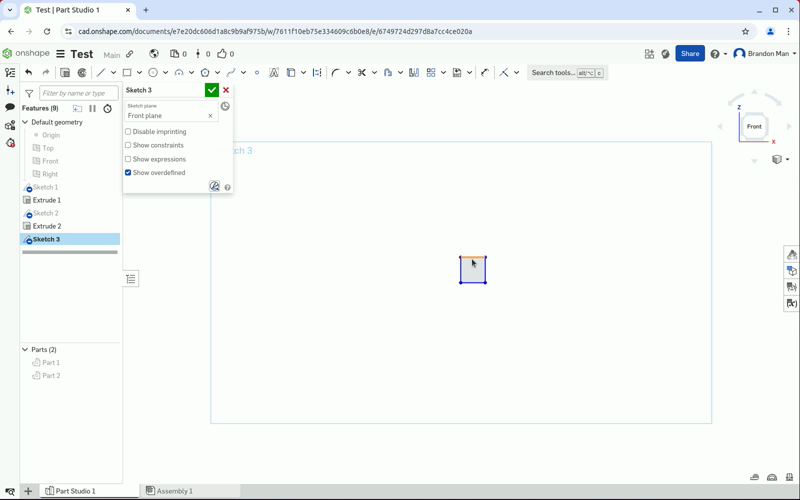
scroll(6)
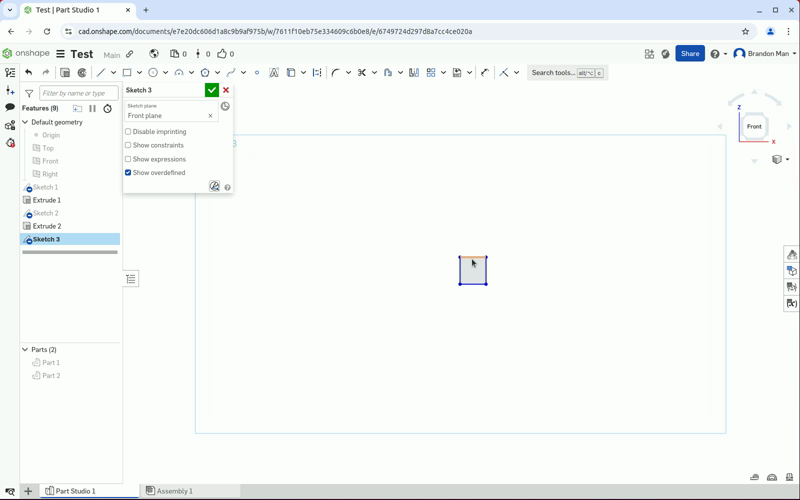
scroll(6)
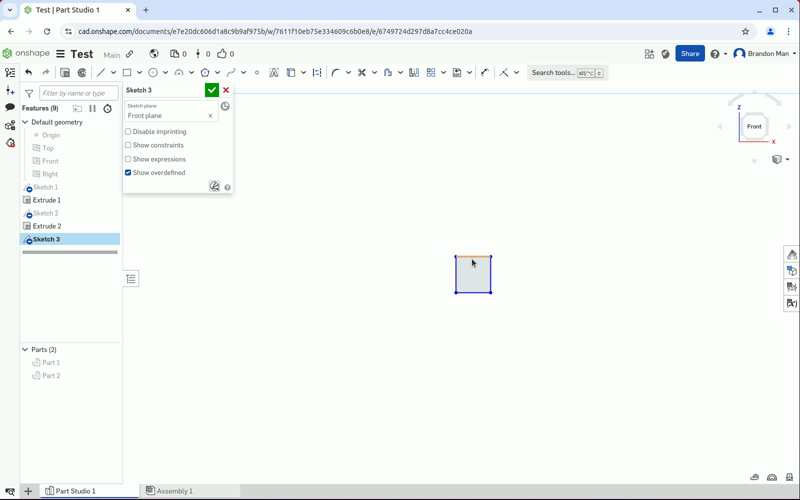
scroll(6)
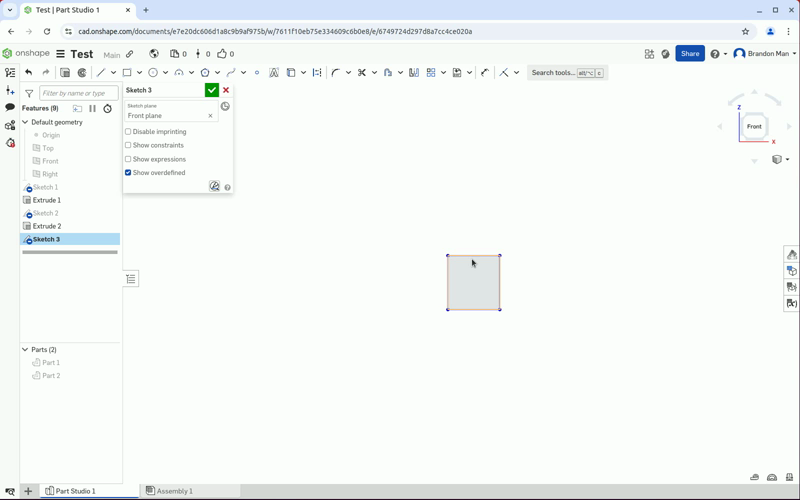
scroll(6)
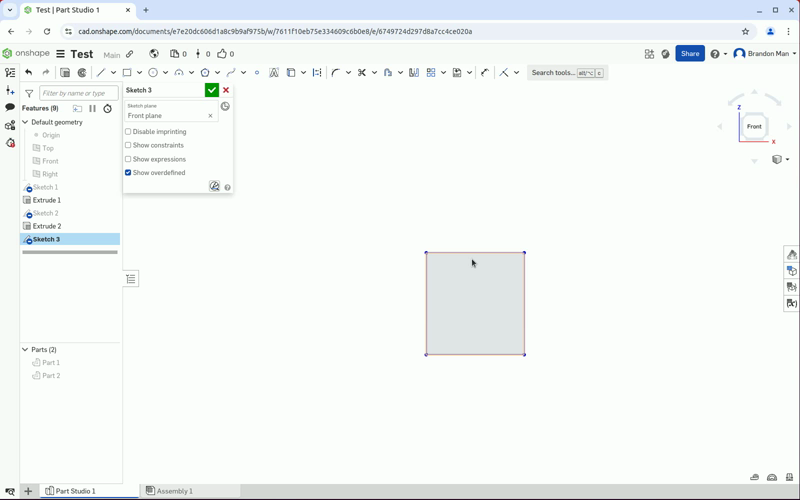
scroll(6)
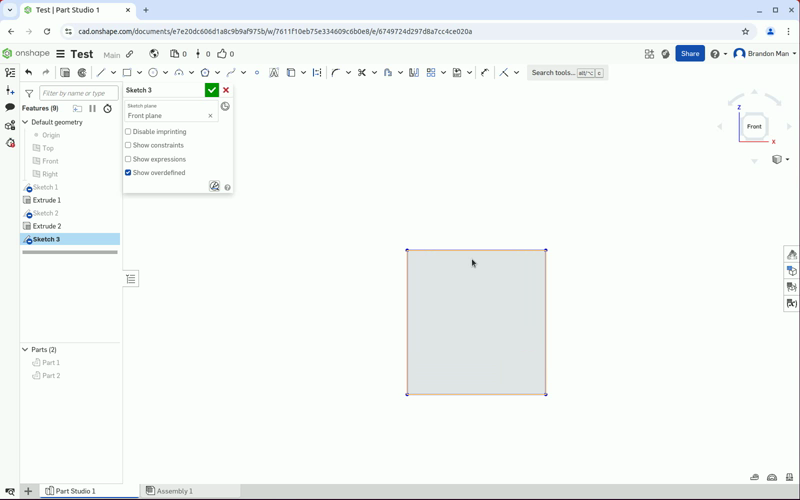
scroll(6)
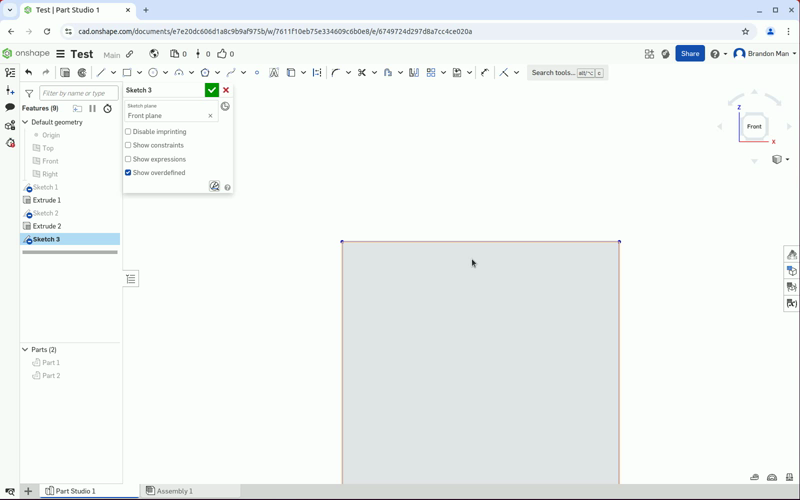
click(472, 258)
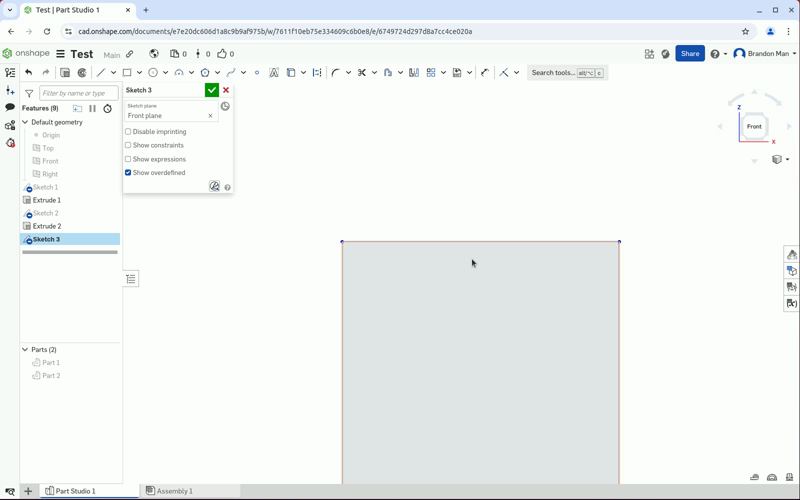
scroll(-6)
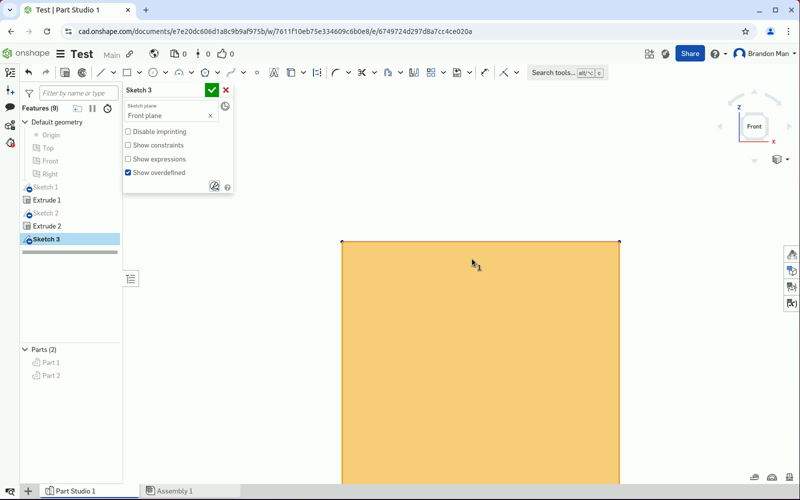
scroll(-6)
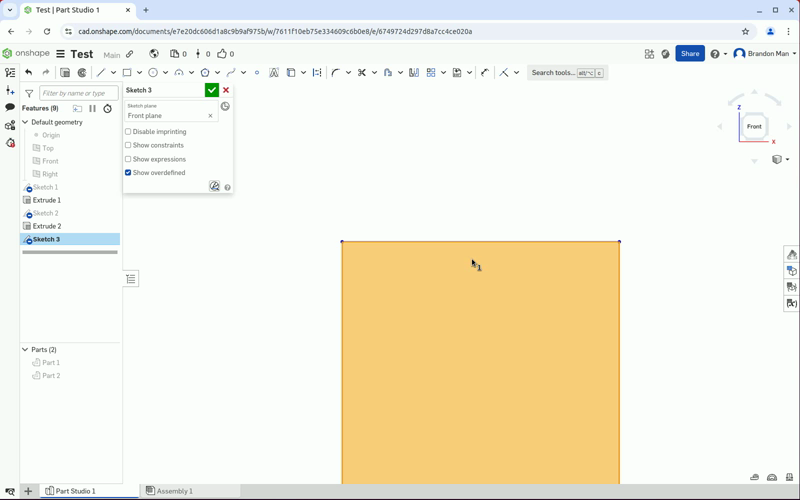
scroll(-6)
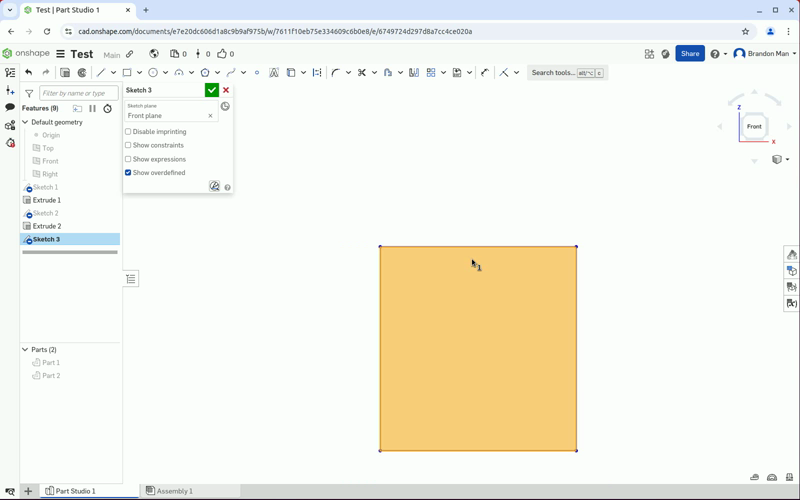
scroll(-6)
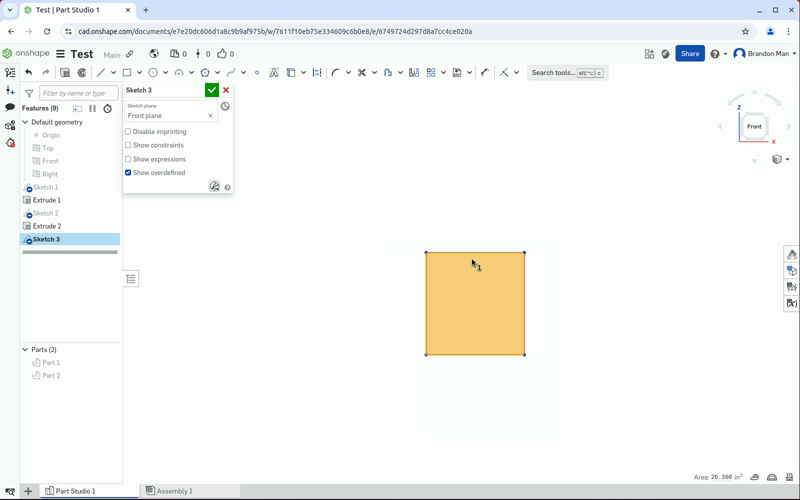
scroll(-6)
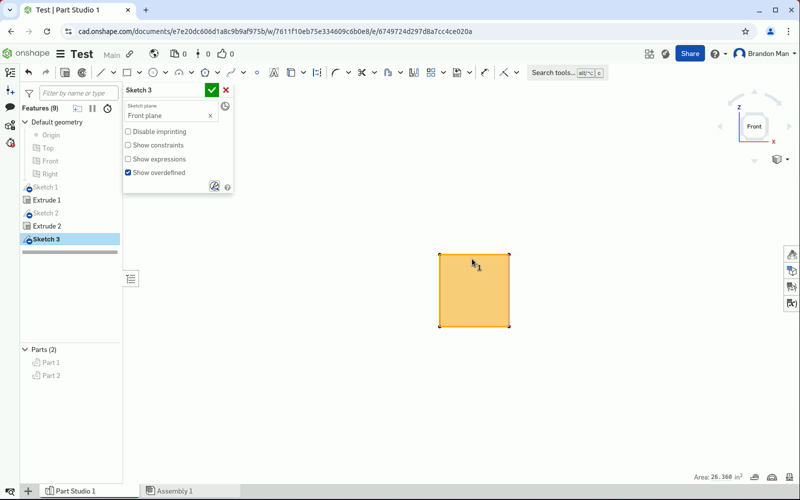
scroll(-6)
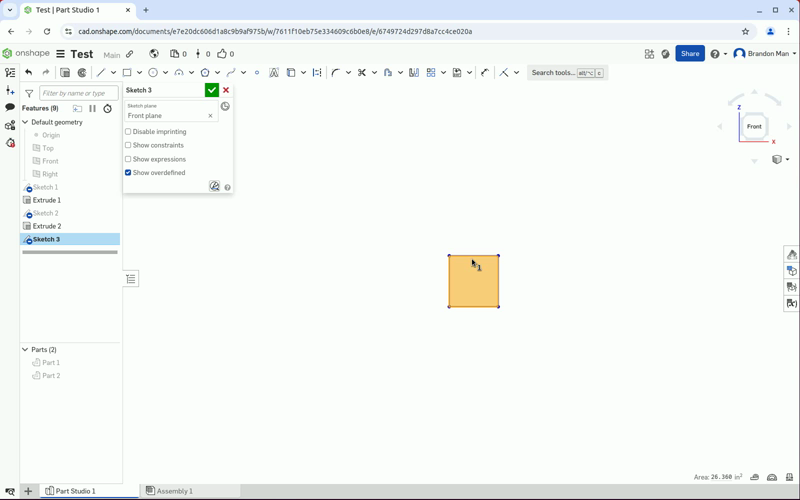
scroll(-6)
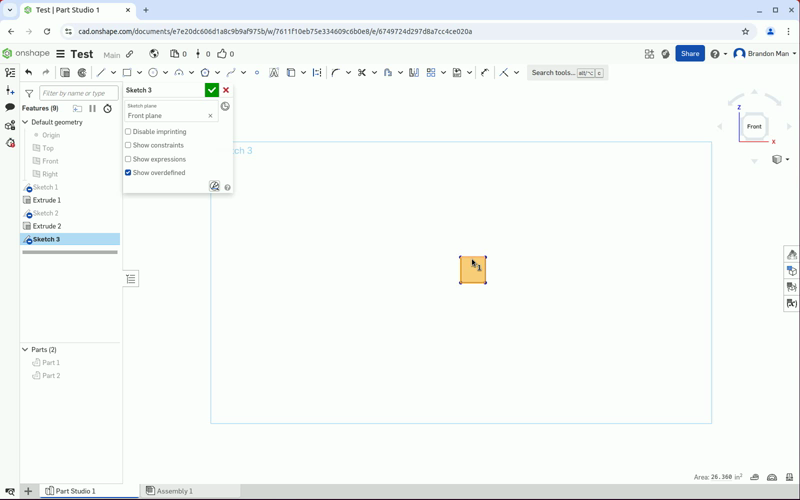
mouse_move(73, 352)
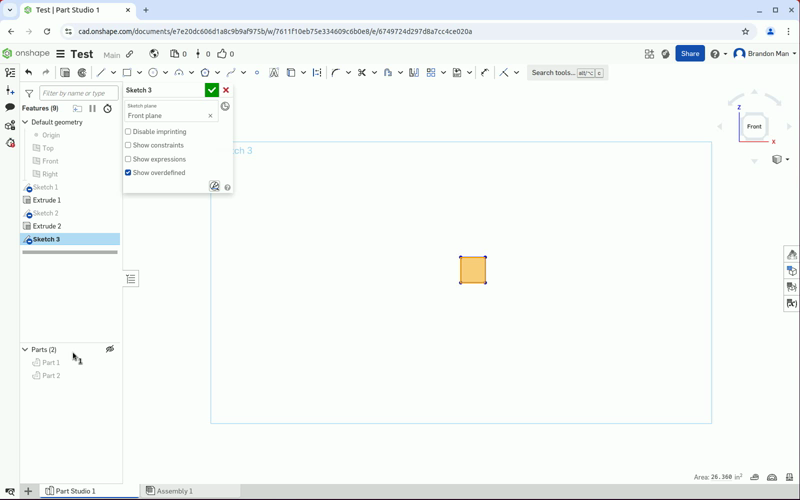
key(shift+y)
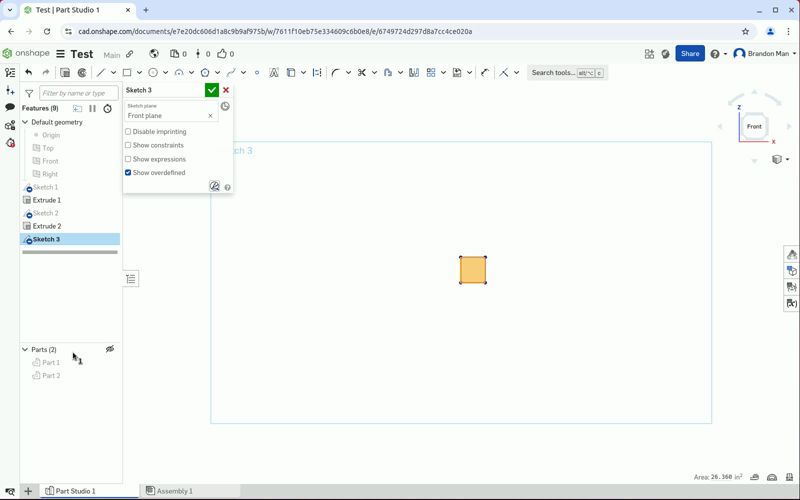
key(shift+e)
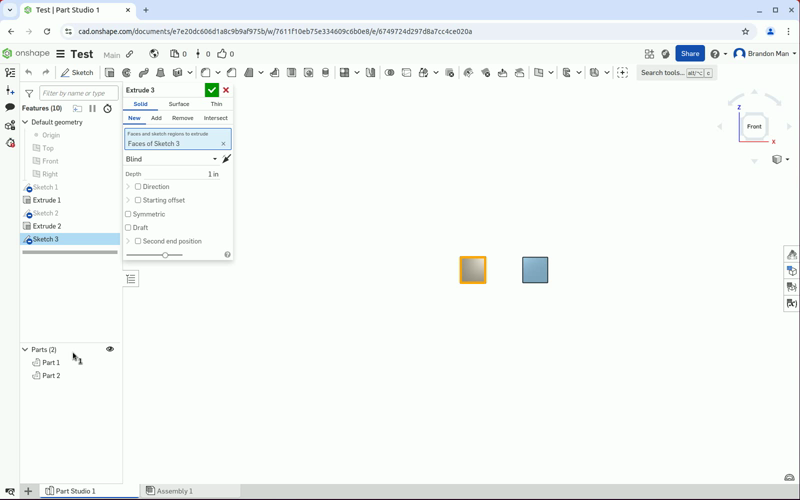
mouse_move(143, 106)
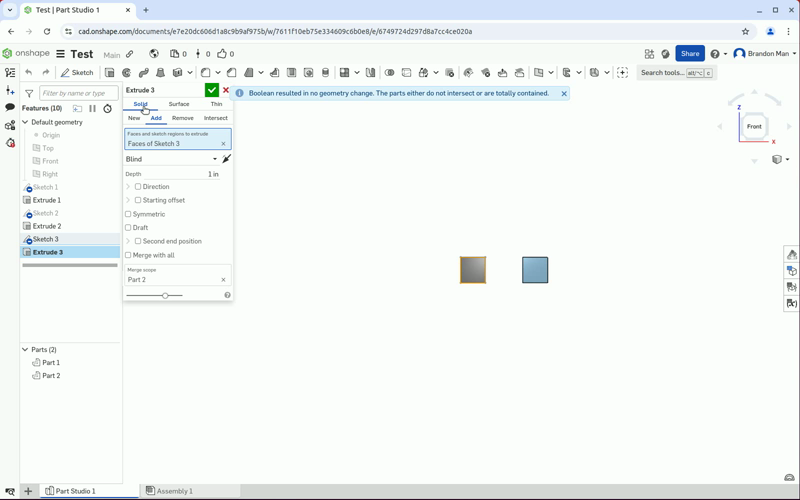
click(143, 106)
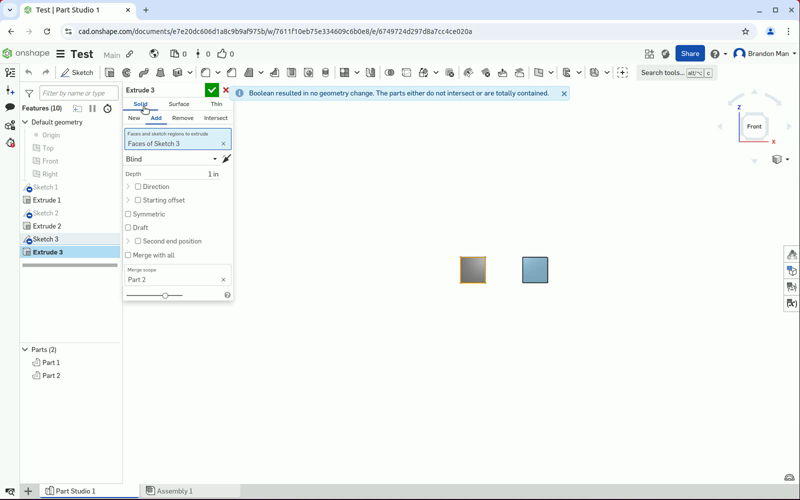
mouse_move(137, 120)
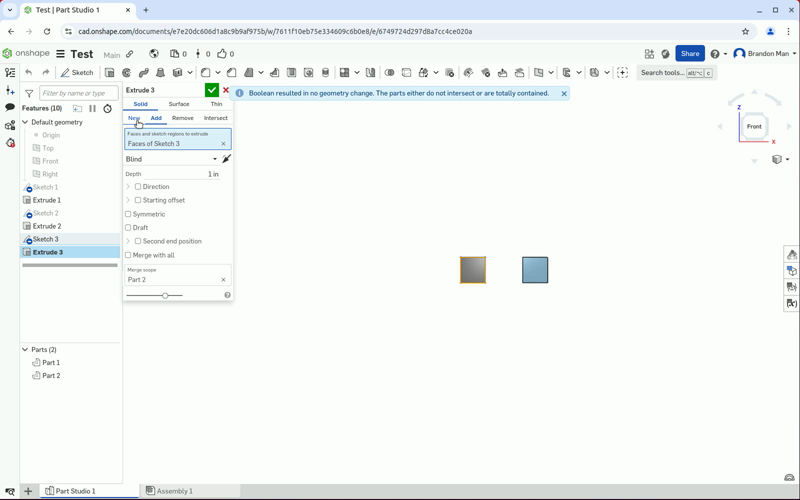
click(137, 120)
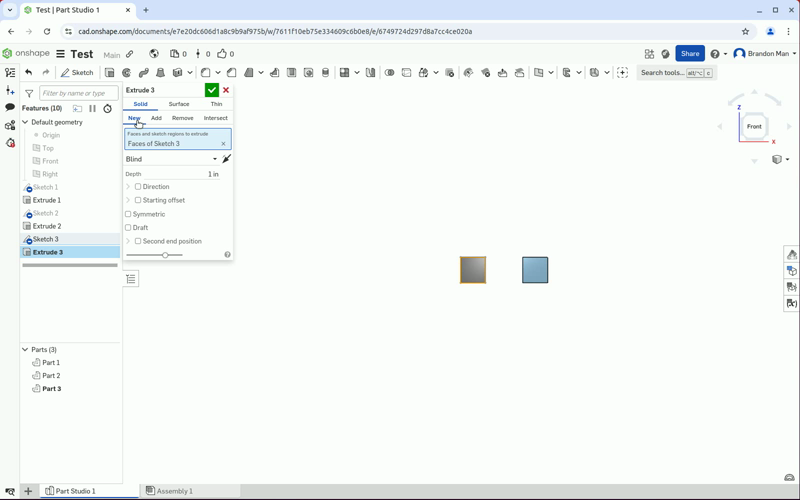
key(tab, 4)
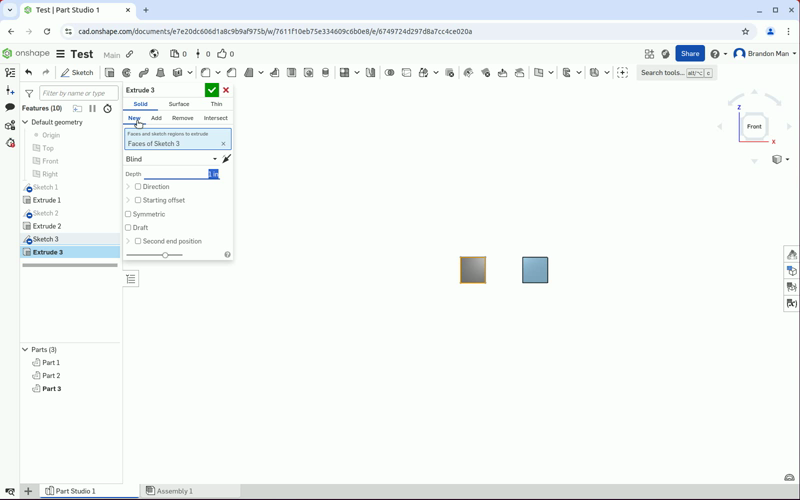
text(-5.055)
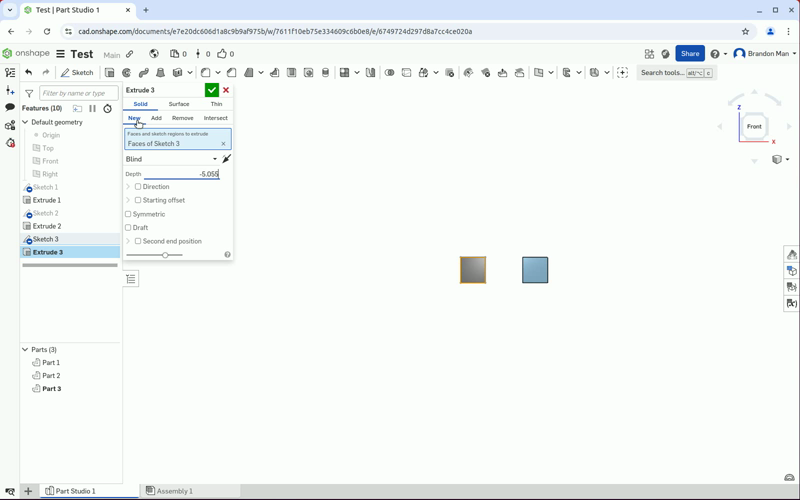
key(enter)
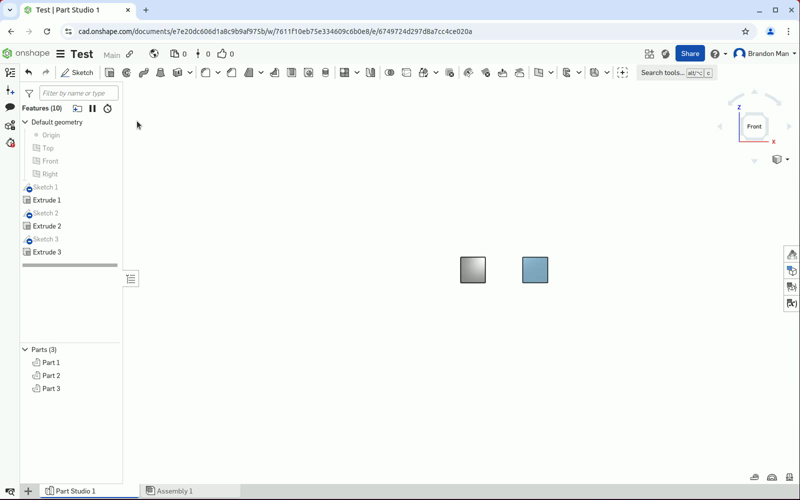
key(shift+h)
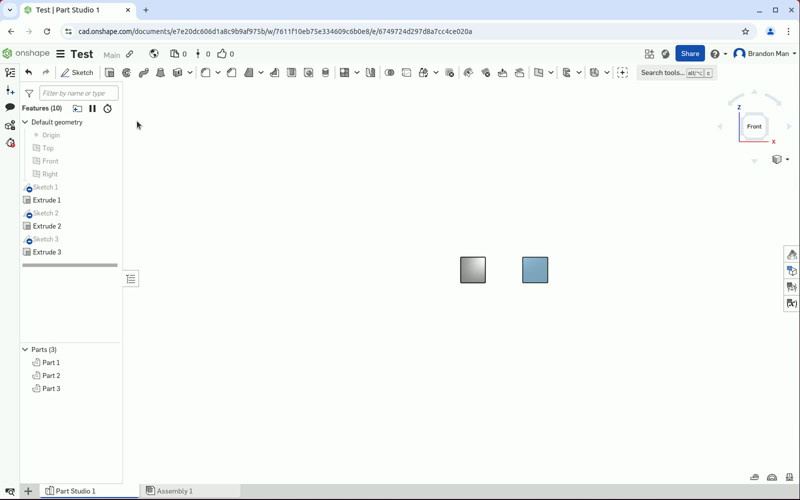
key(shift+h)
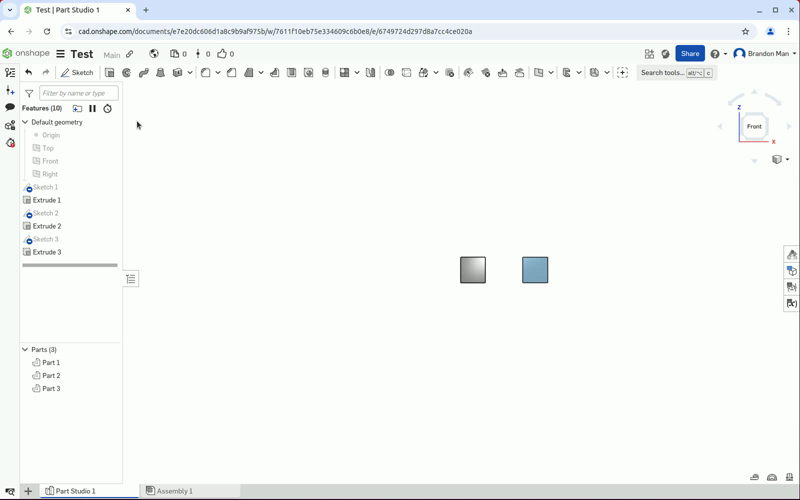
mouse_move(73, 189)
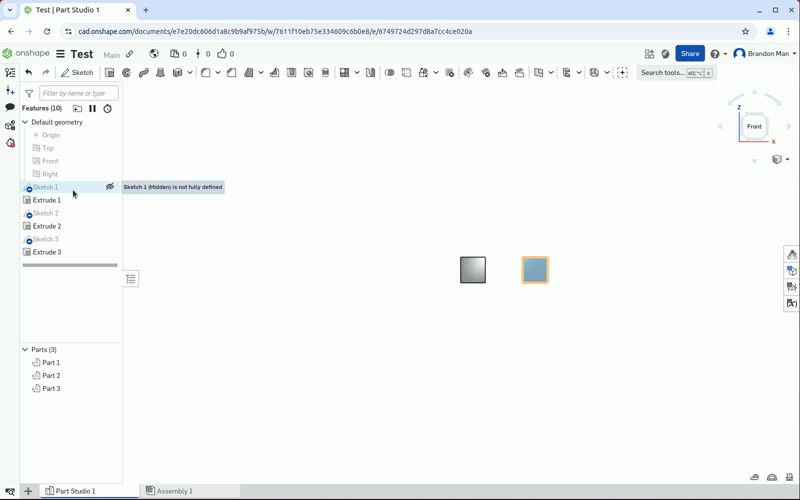
click(73, 189)
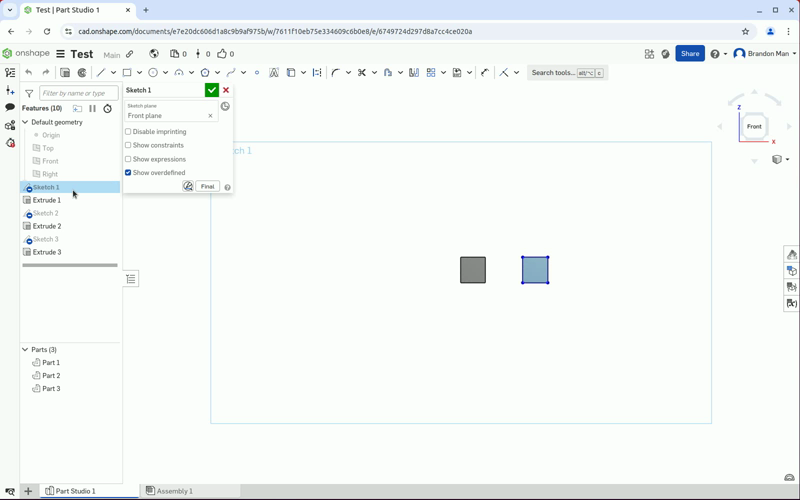
mouse_move(229, 92)
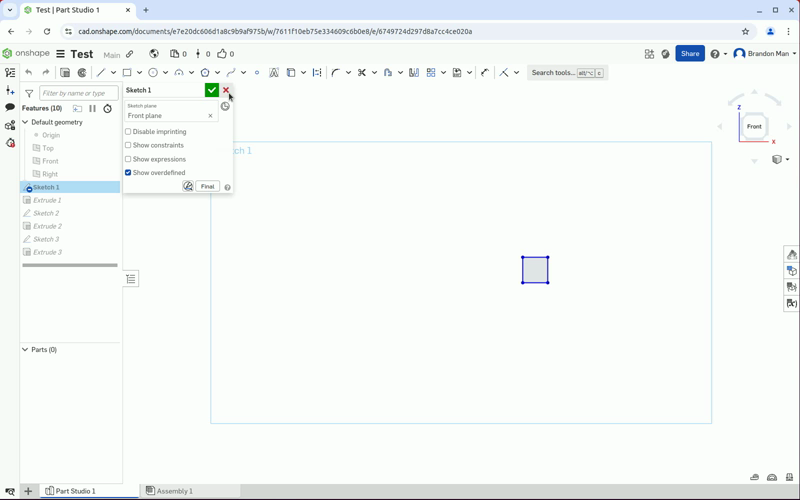
click(229, 92)
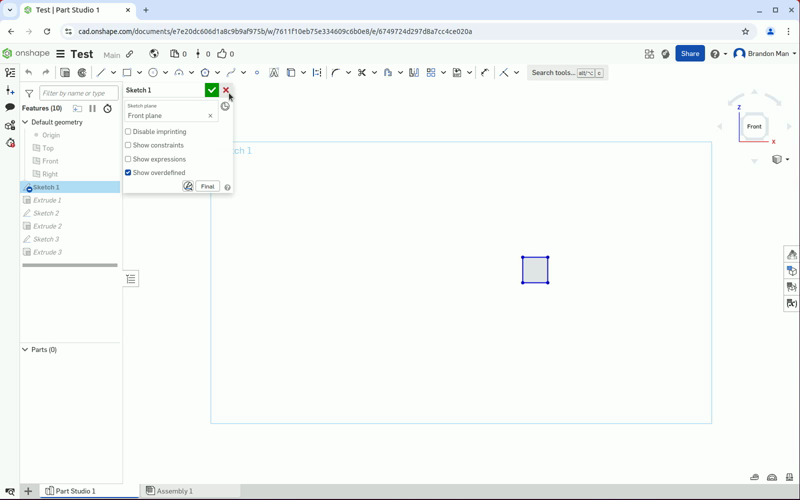
key(shift+s)
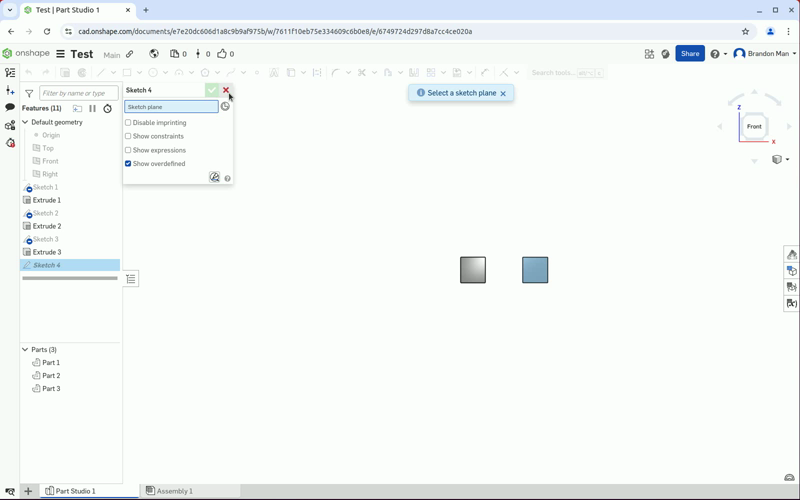
mouse_move(73, 163)
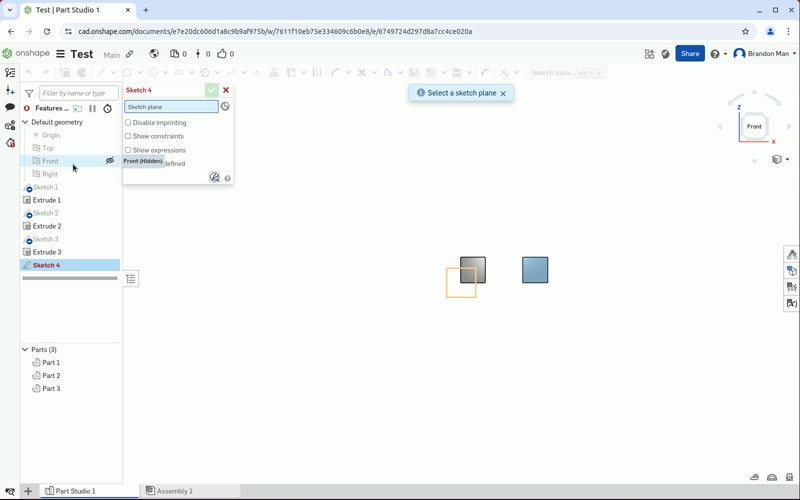
click(73, 163)
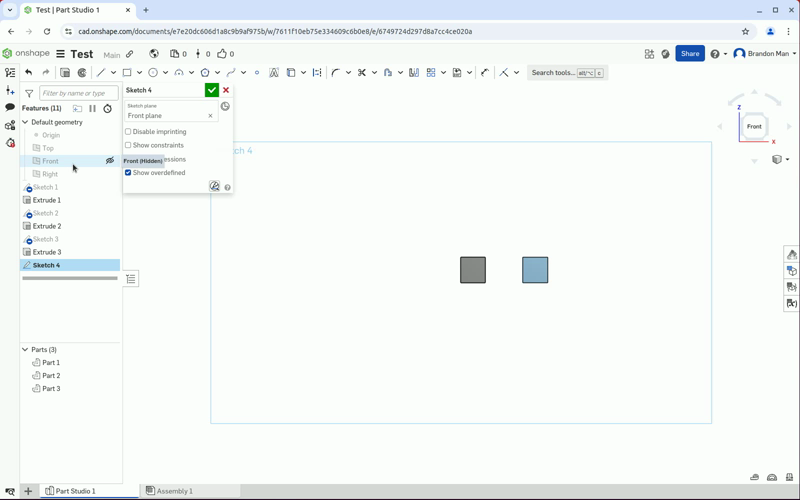
mouse_move(73, 352)
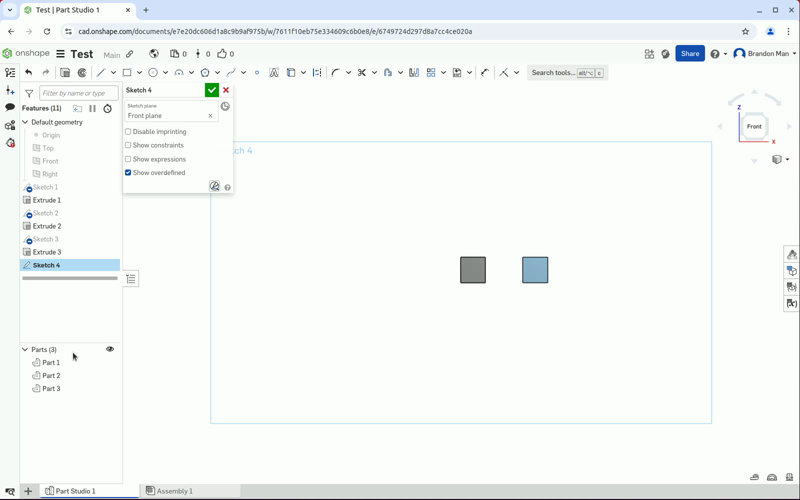
key(y)
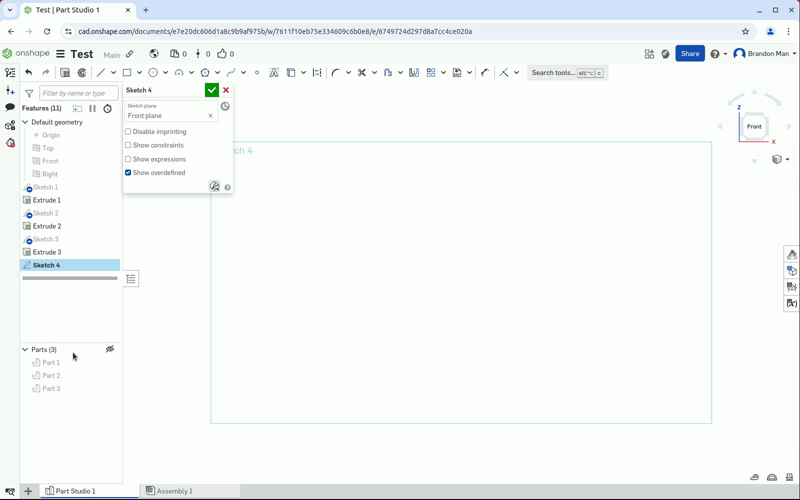
key(l)
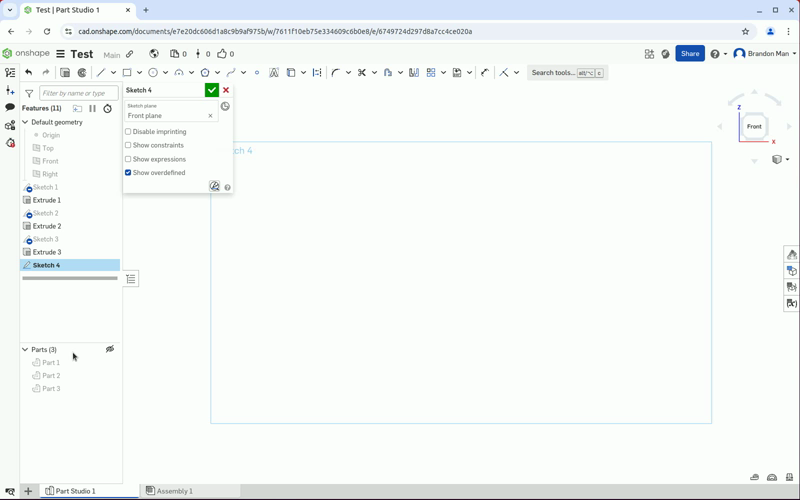
key_down(shift)
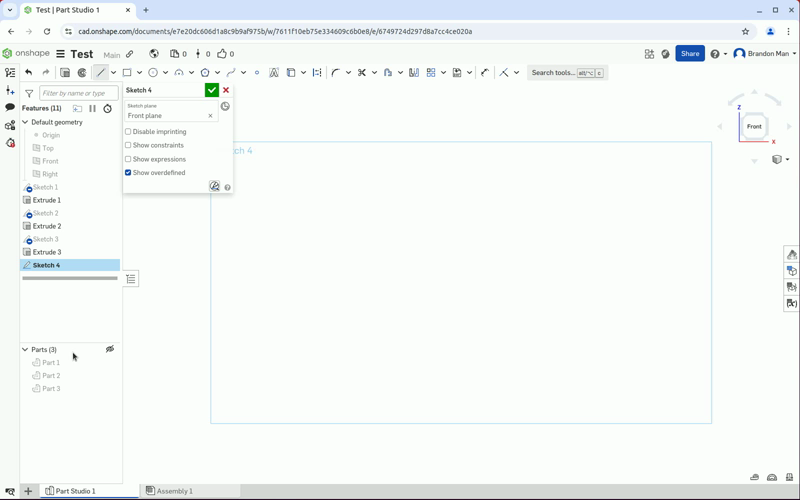
mouse_move(522, 282)
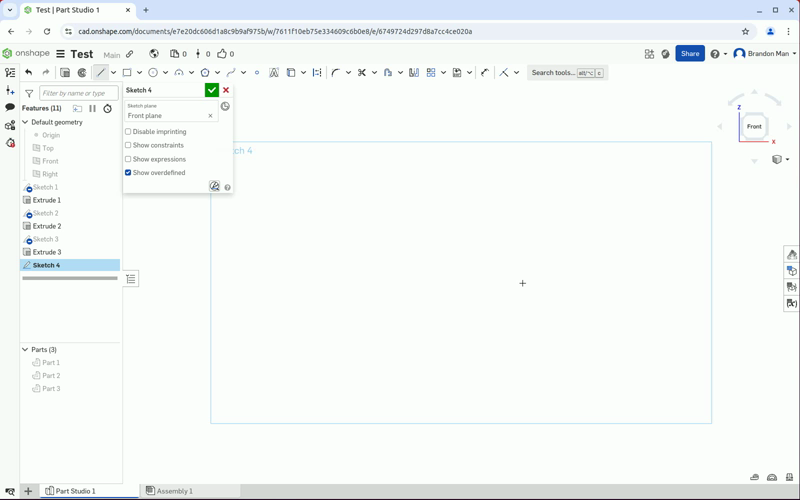
click(522, 282)
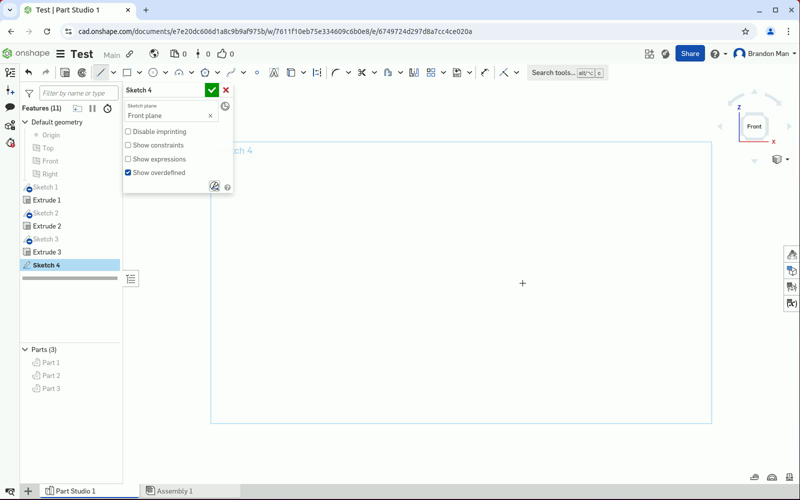
key_up(shift)
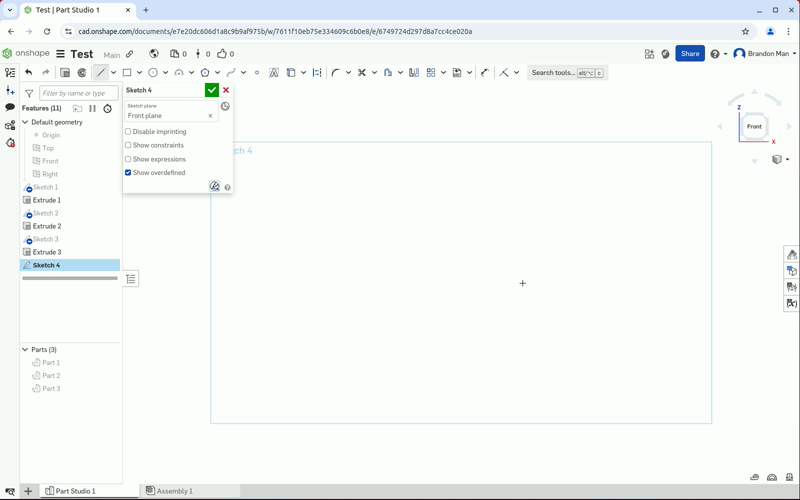
key_down(shift)
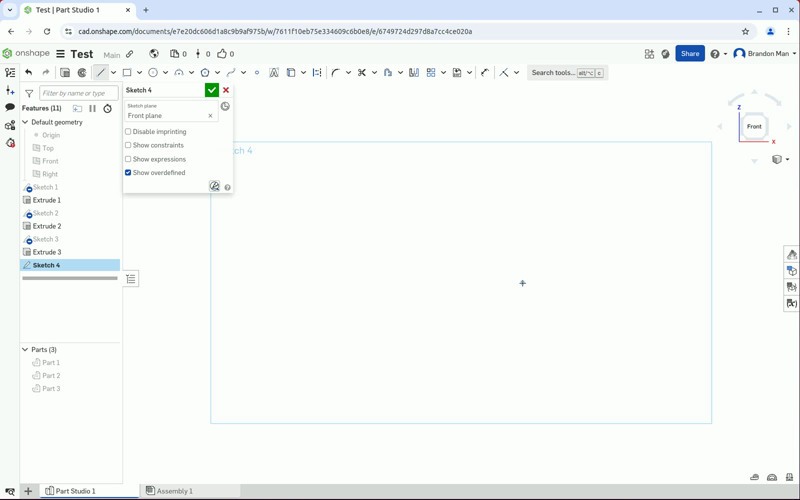
mouse_move(552, 282)
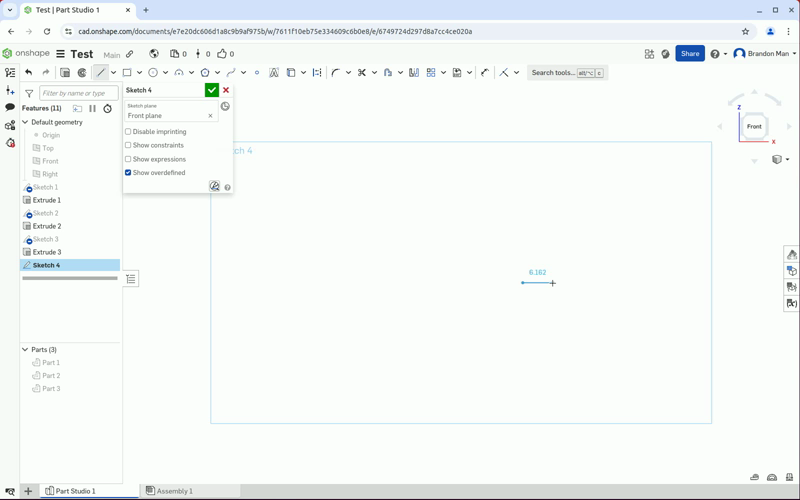
mouse_move(547, 282)
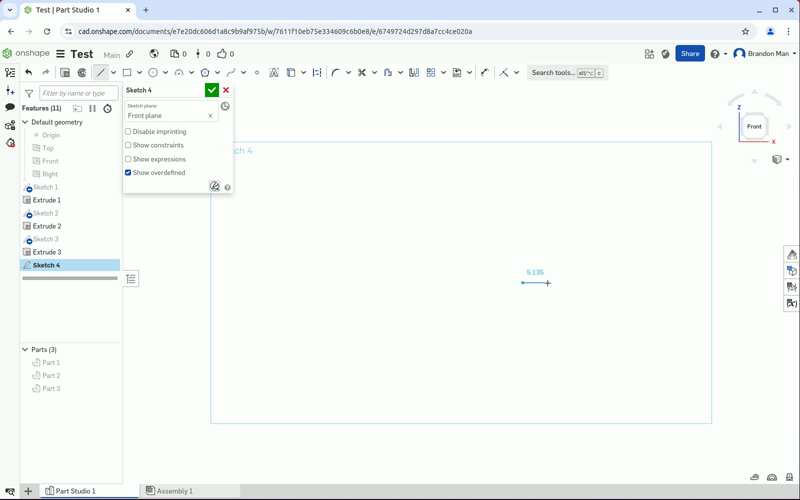
click(547, 282)
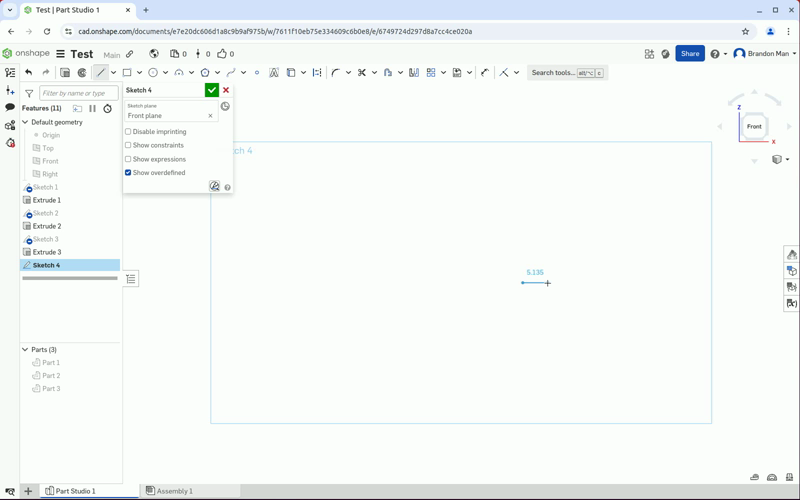
key_up(shift)
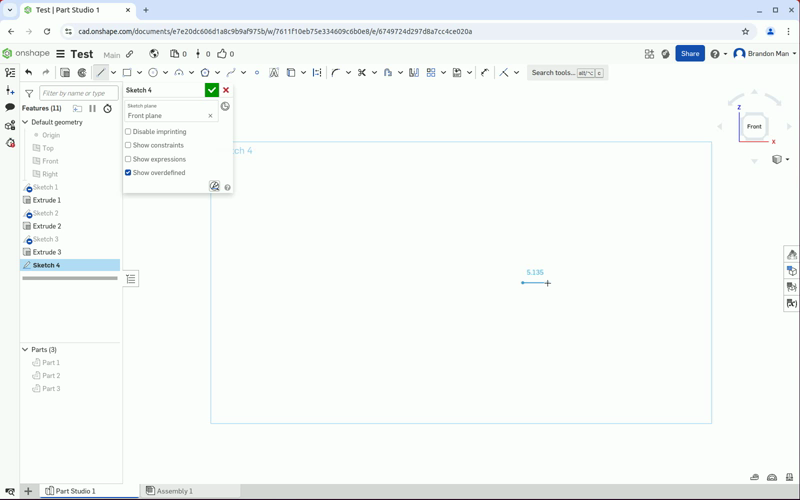
key_down(shift)
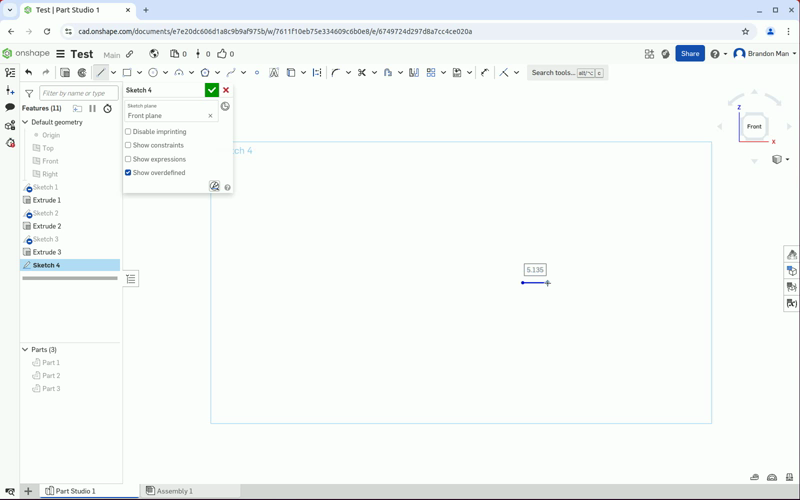
mouse_move(577, 282)
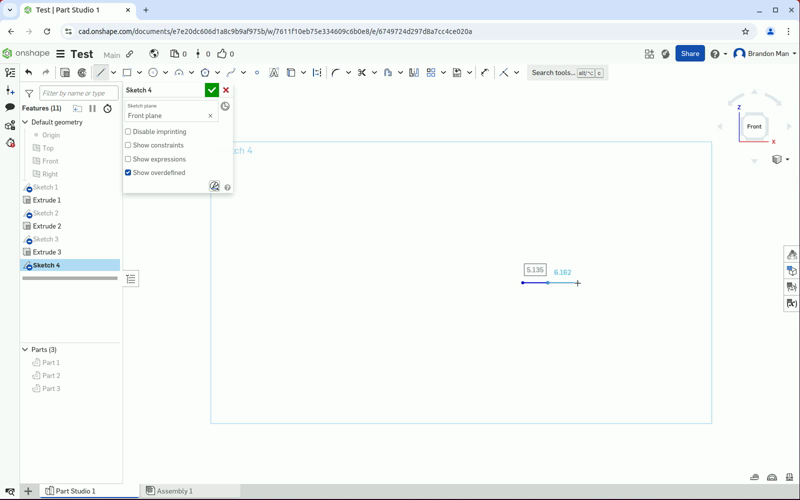
mouse_move(547, 257)
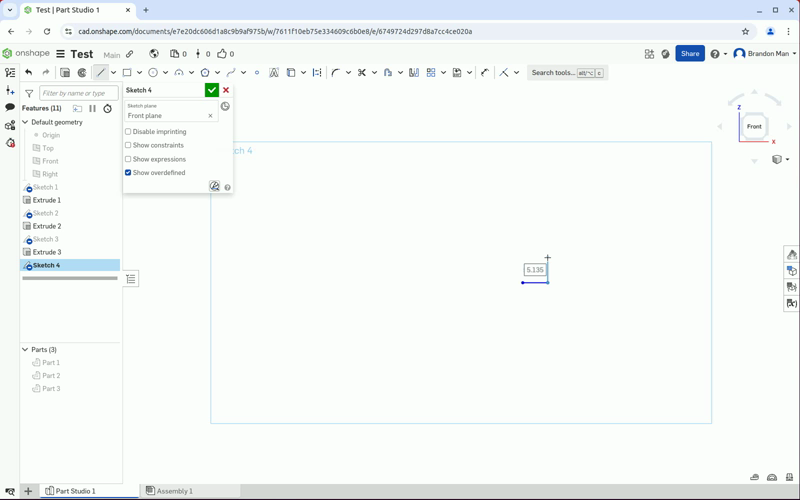
click(547, 257)
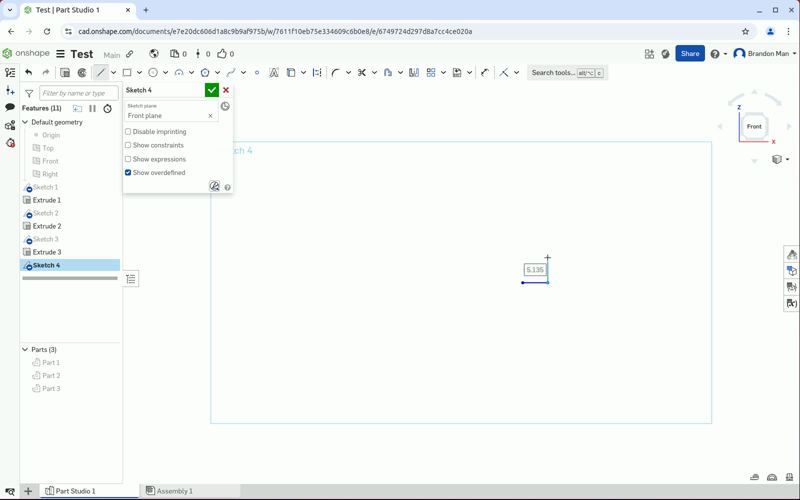
key_up(shift)
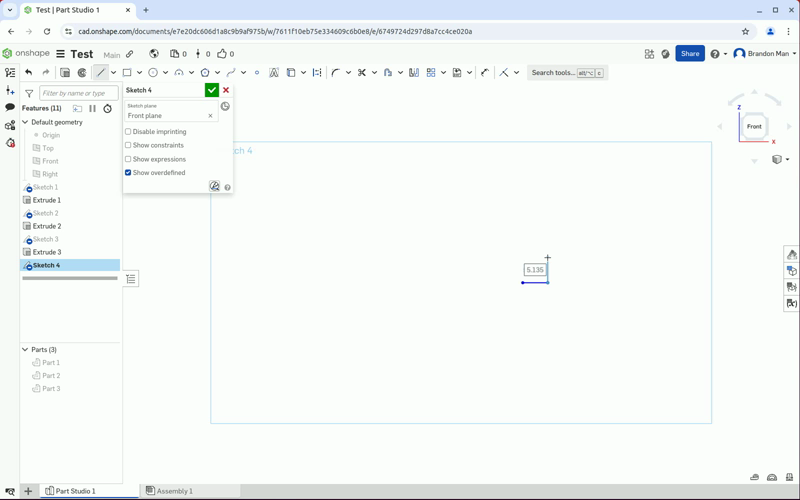
key_down(shift)
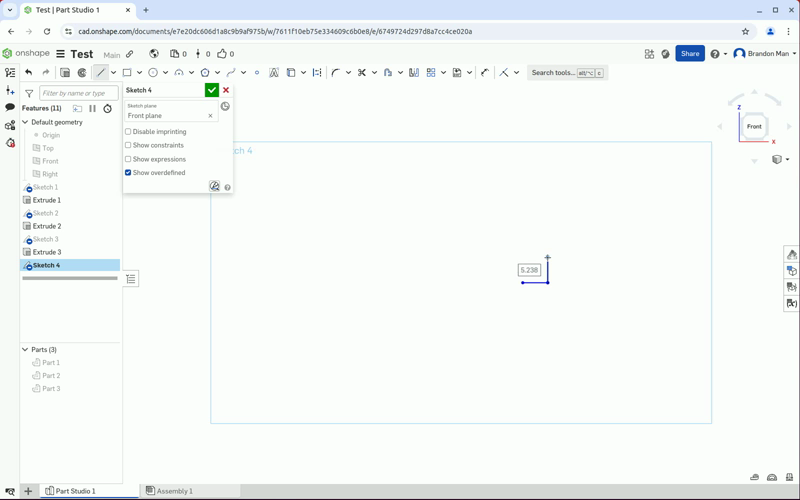
mouse_move(577, 257)
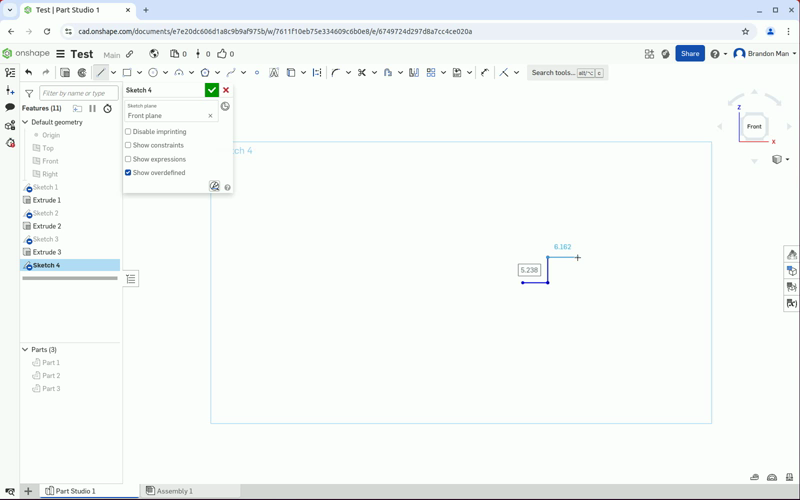
mouse_move(522, 257)
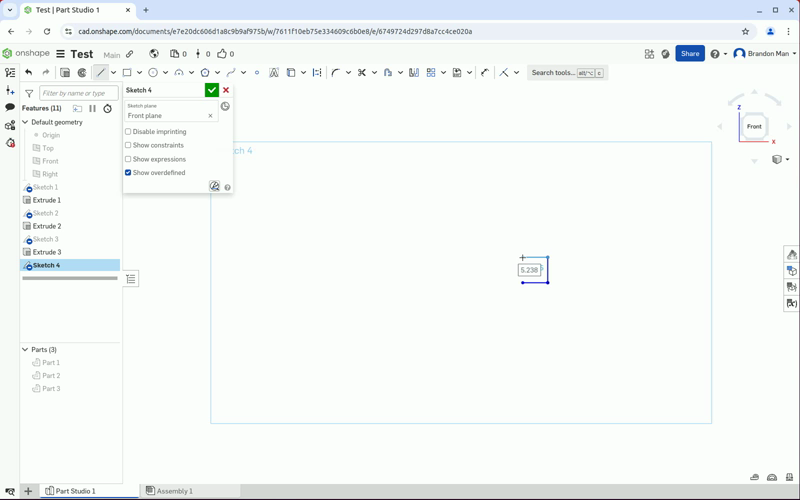
click(522, 257)
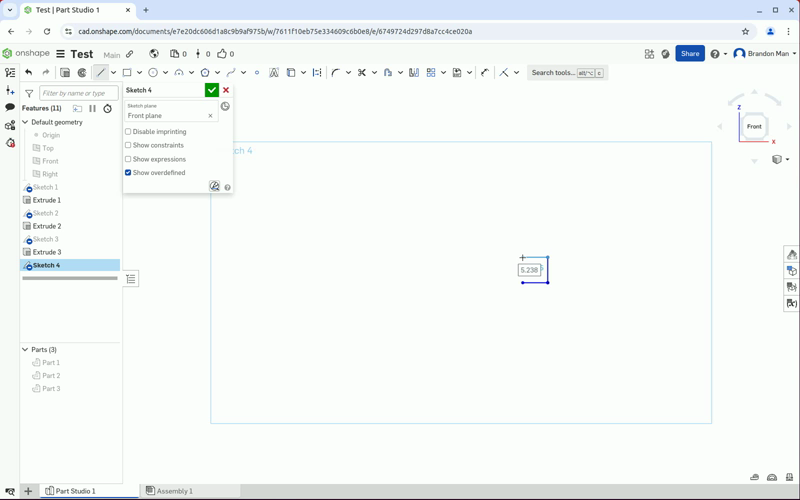
key_up(shift)
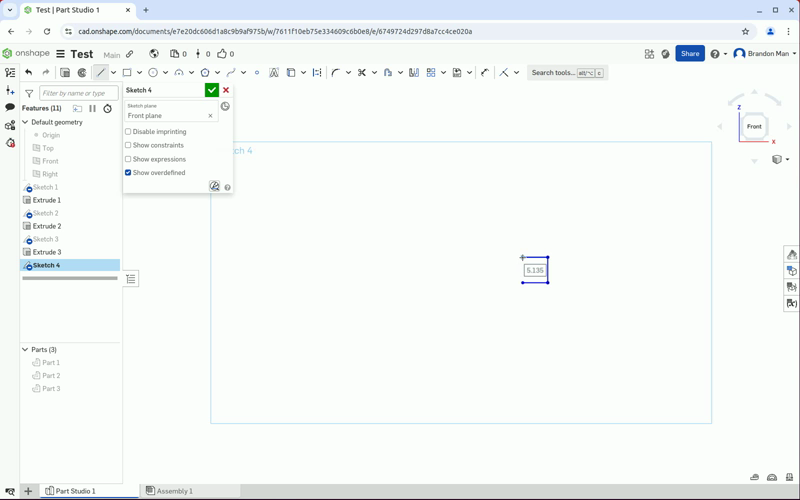
mouse_move(552, 257)
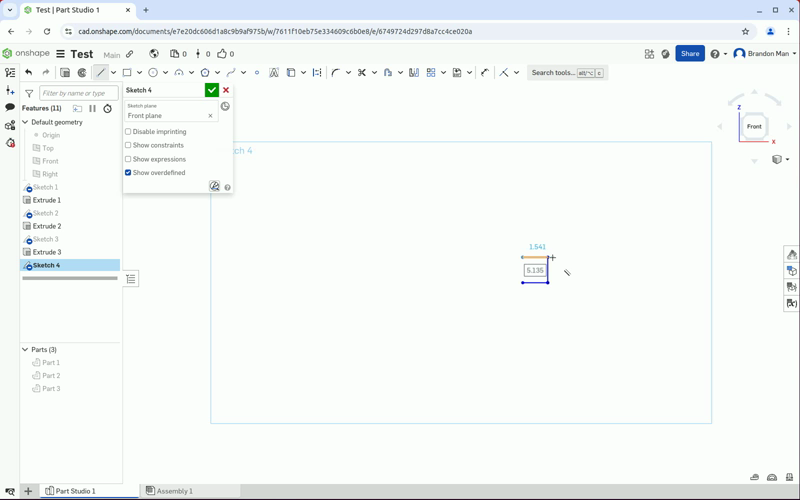
key_down(shift)
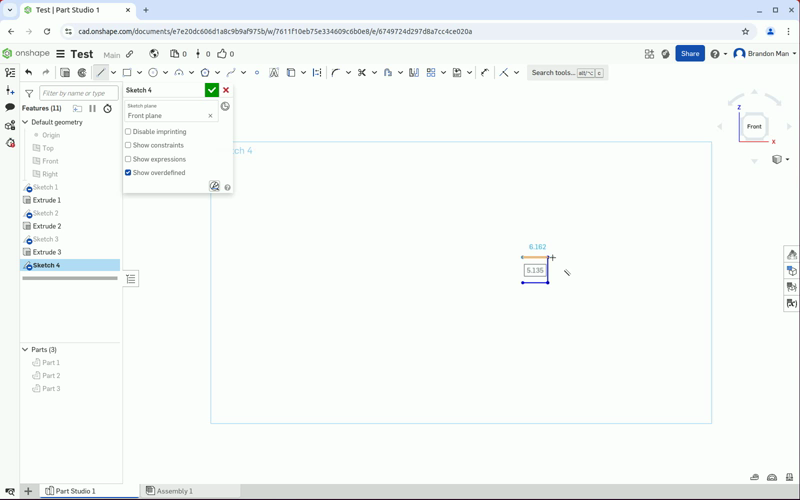
mouse_move(522, 282)
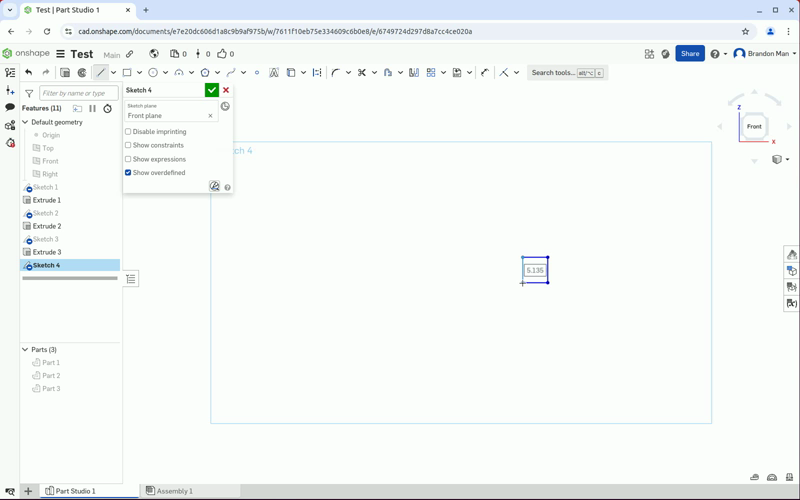
key_up(shift)
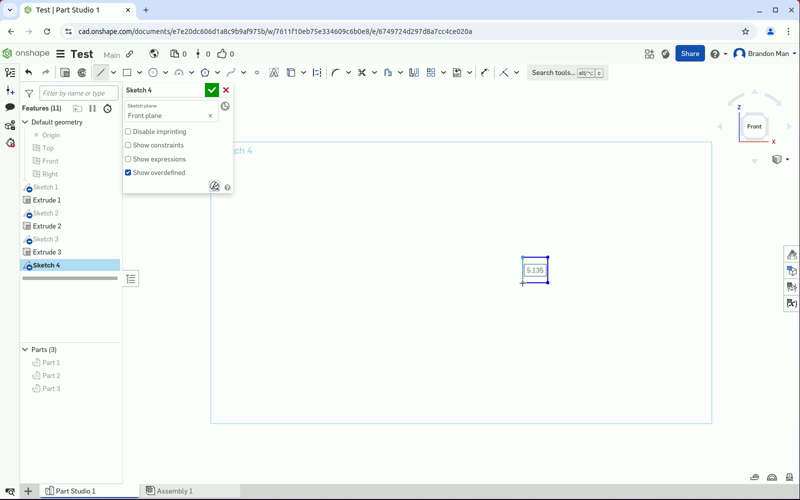
click(522, 282)
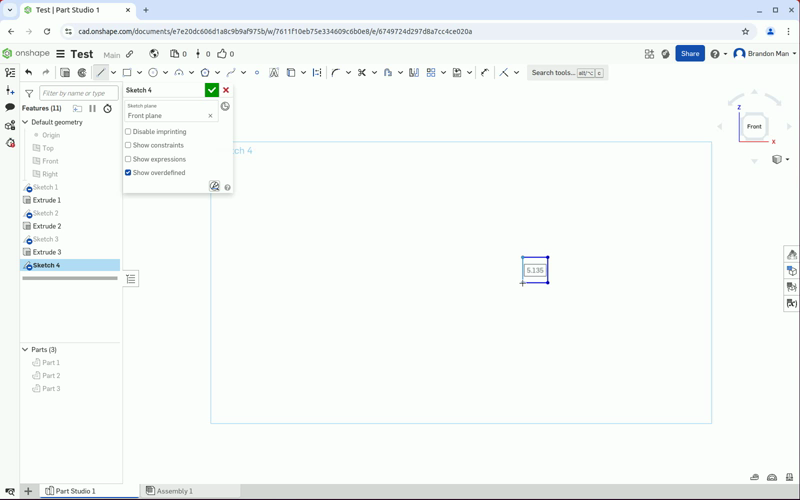
key(esc)
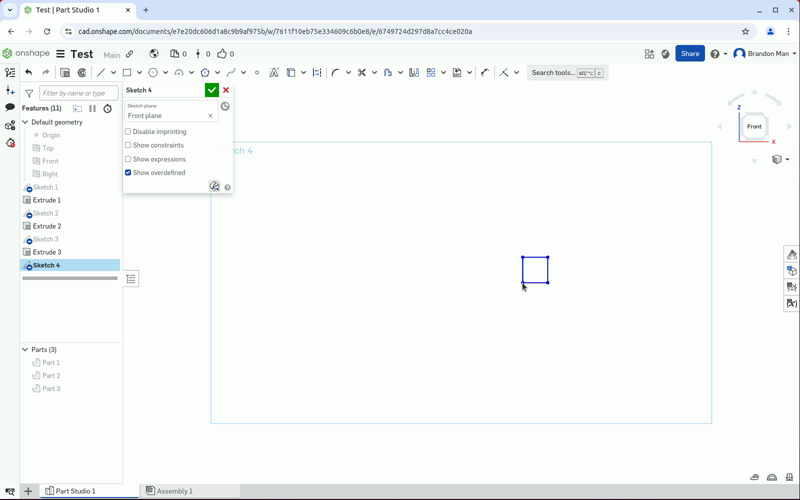
mouse_move(532, 260)
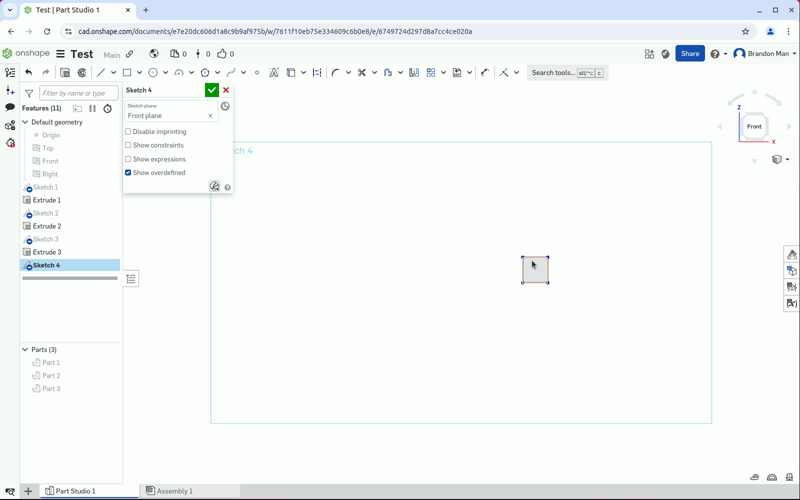
scroll(6)
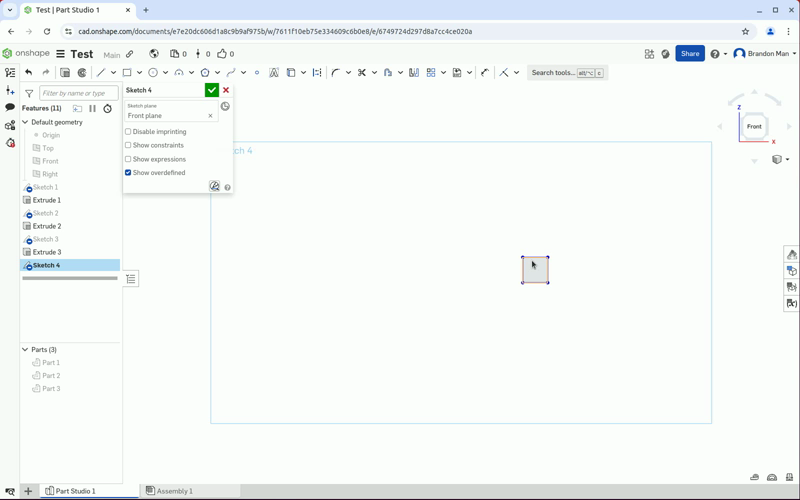
scroll(6)
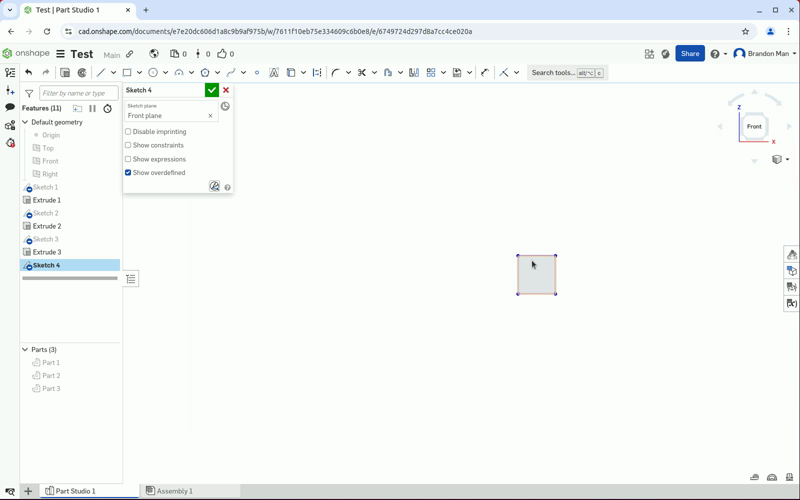
scroll(6)
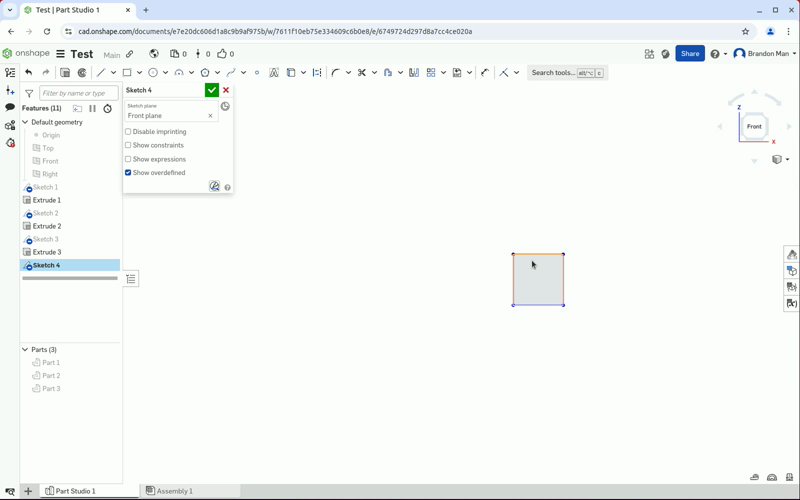
scroll(6)
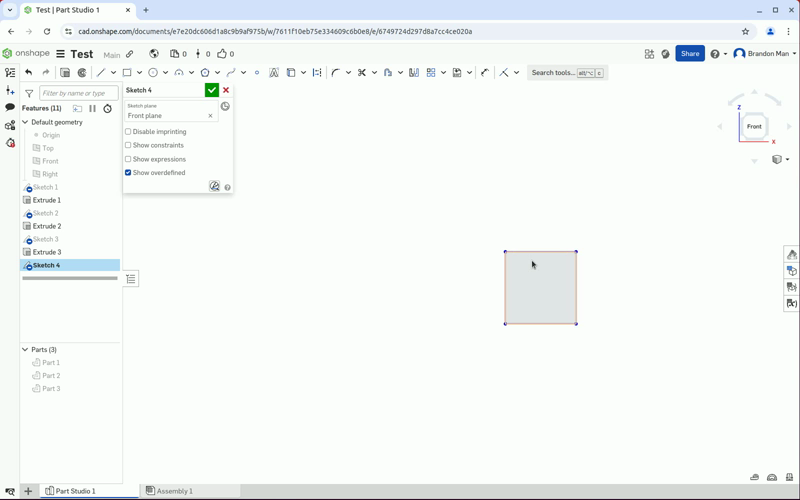
scroll(6)
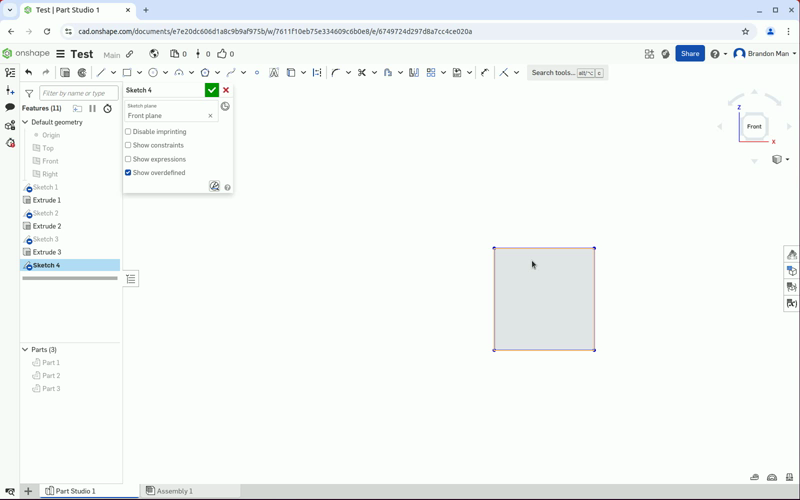
scroll(6)
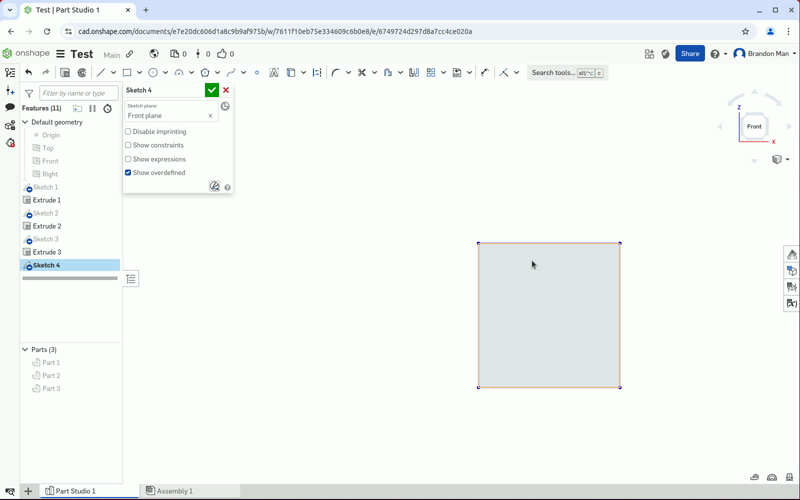
scroll(6)
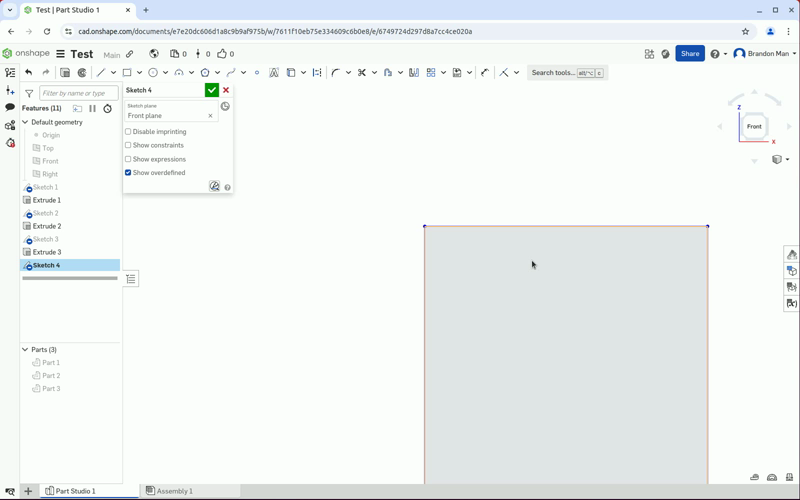
click(532, 260)
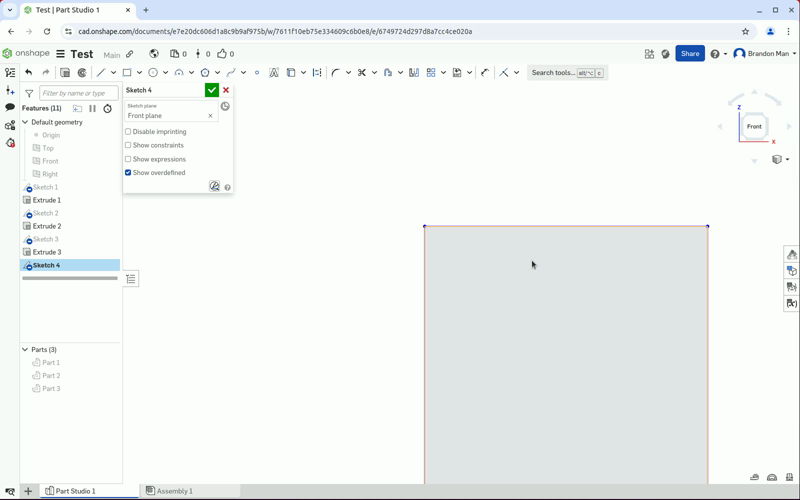
scroll(-6)
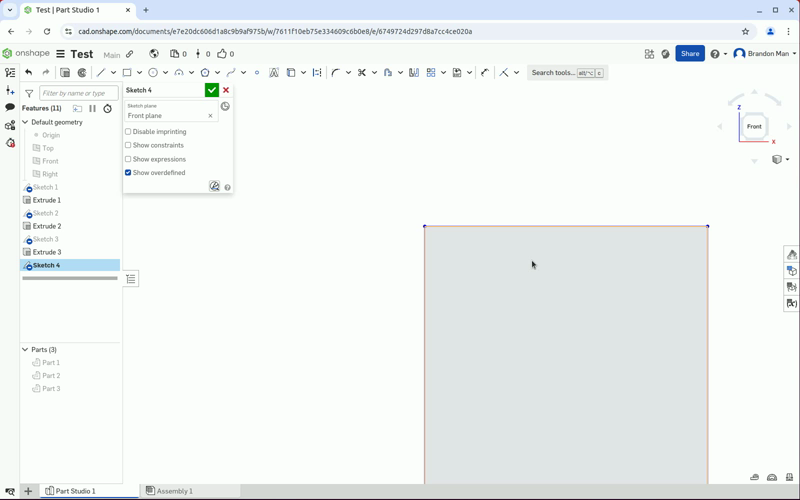
scroll(-6)
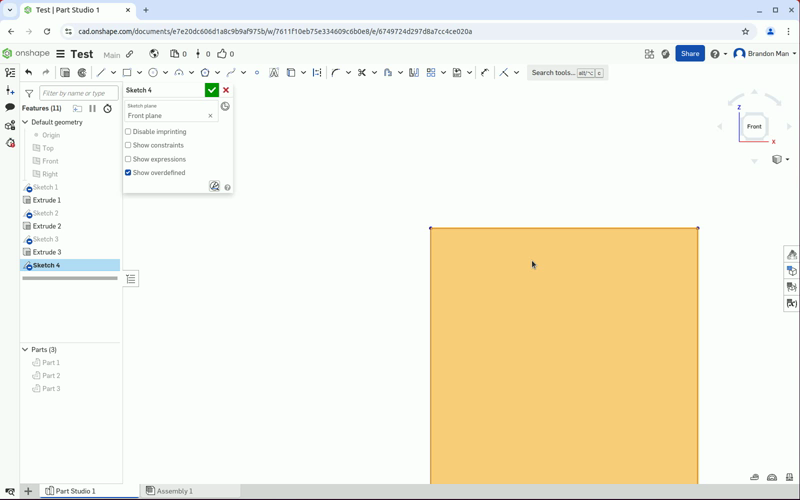
scroll(-6)
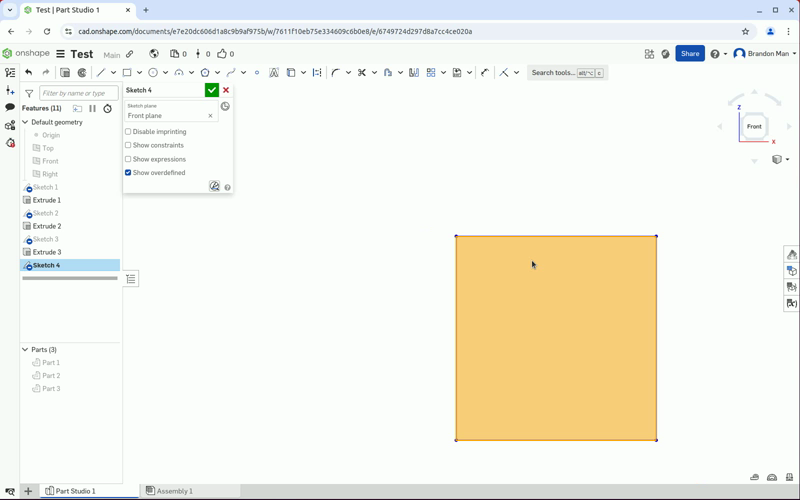
scroll(-6)
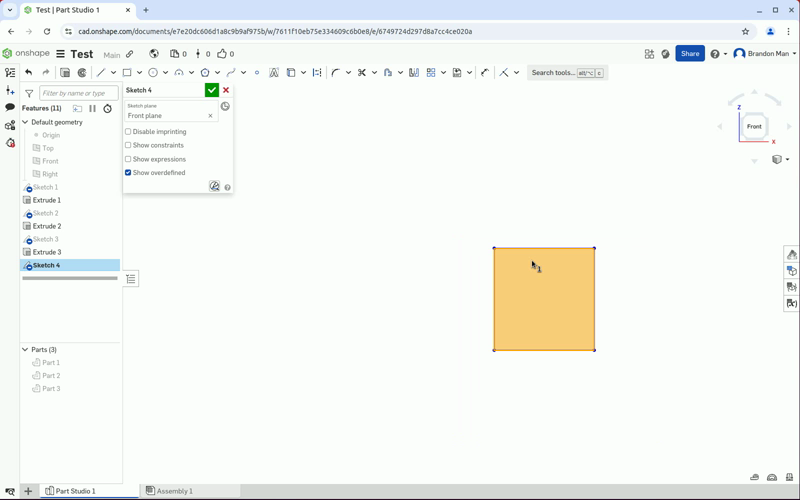
scroll(-6)
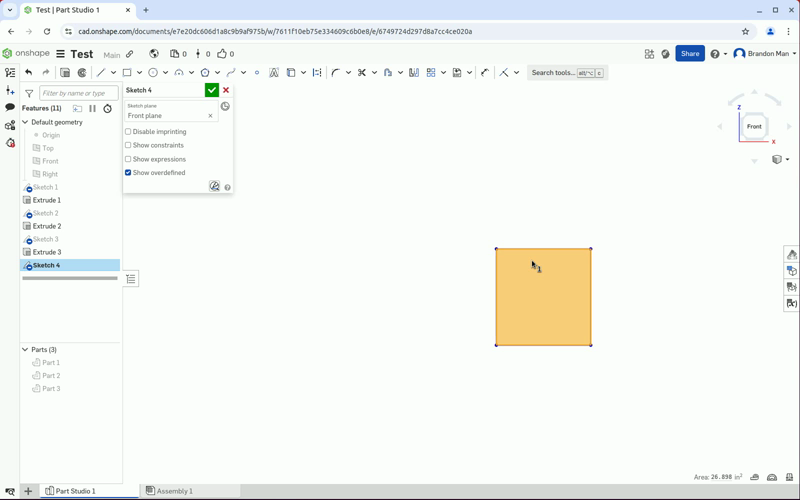
scroll(-6)
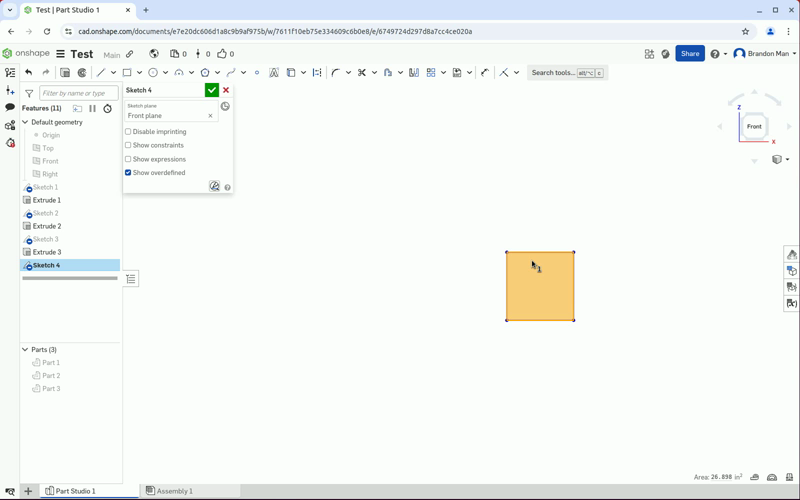
scroll(-6)
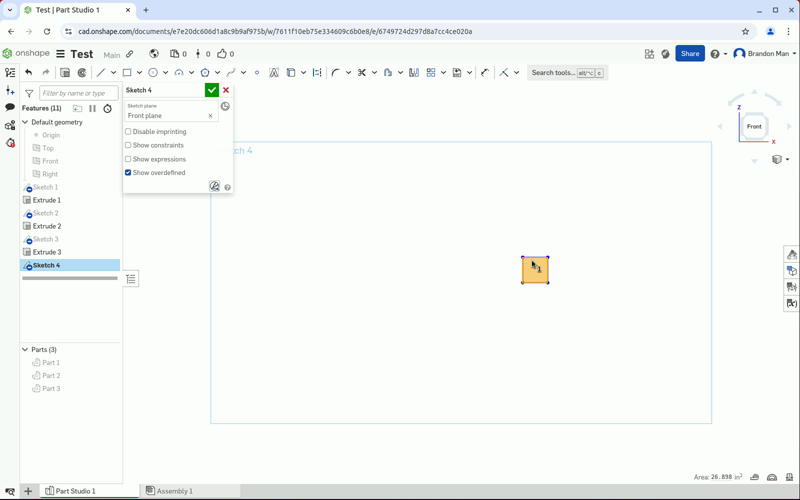
mouse_move(73, 352)
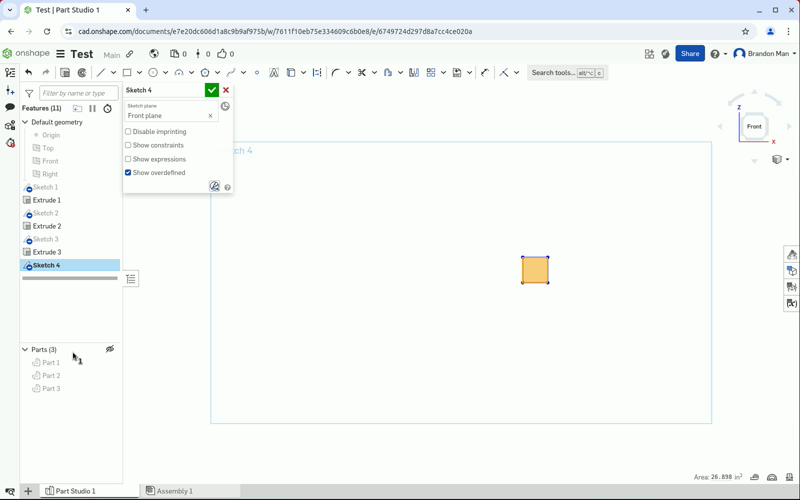
key(shift+y)
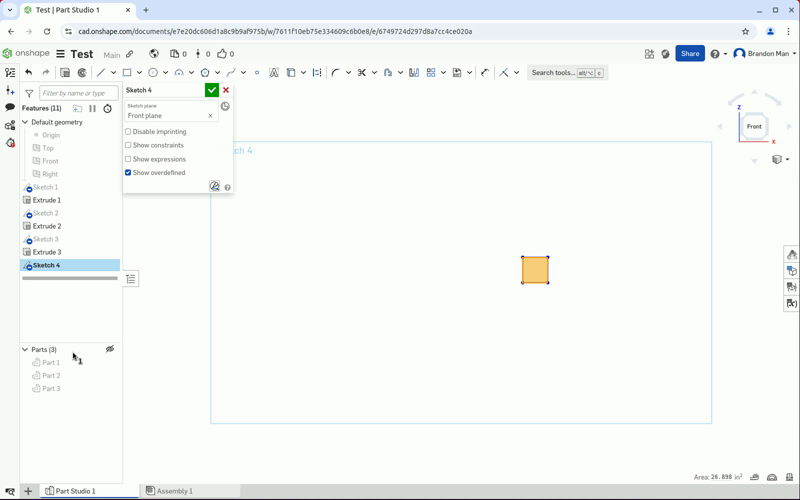
key(shift+e)
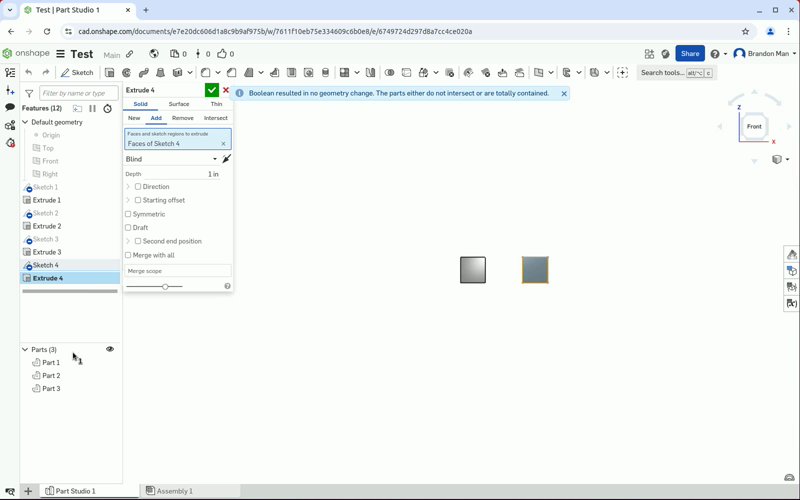
mouse_move(143, 106)
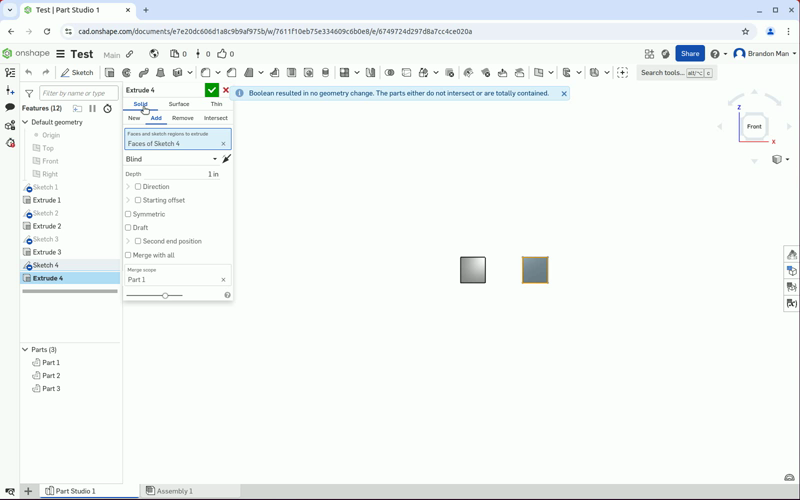
click(143, 106)
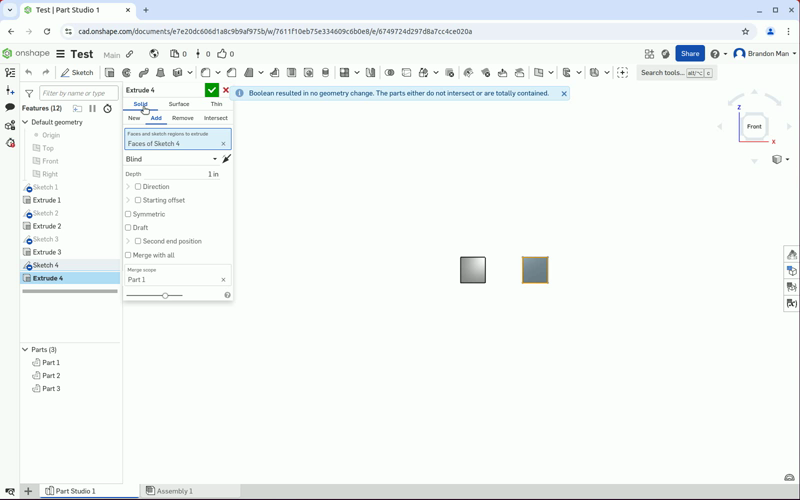
mouse_move(137, 120)
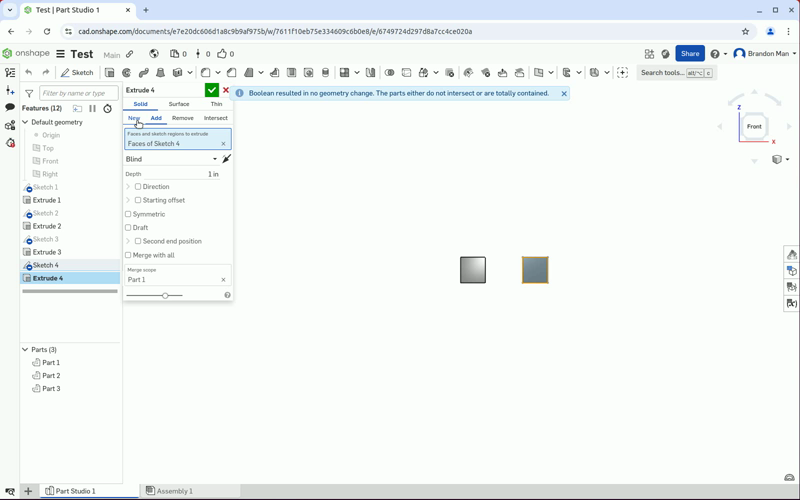
click(137, 120)
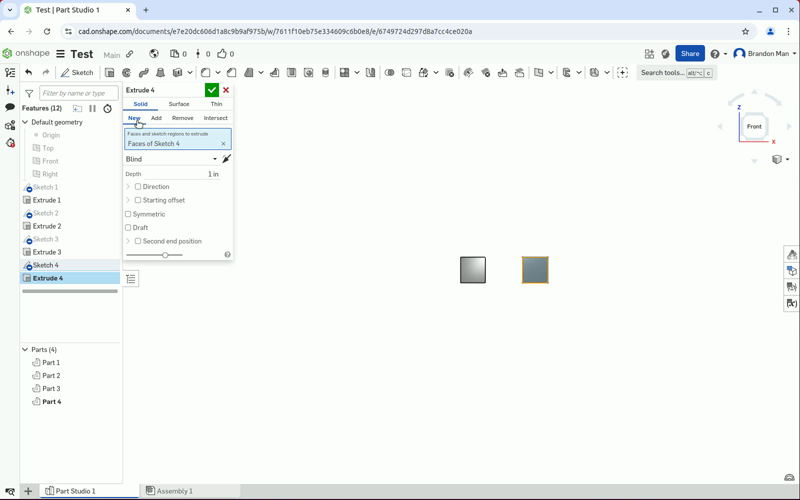
key(tab, 4)
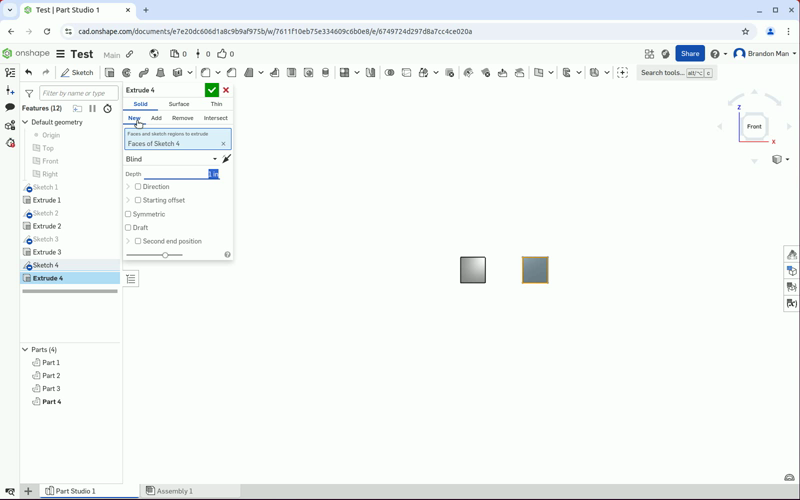
text(-5.055)
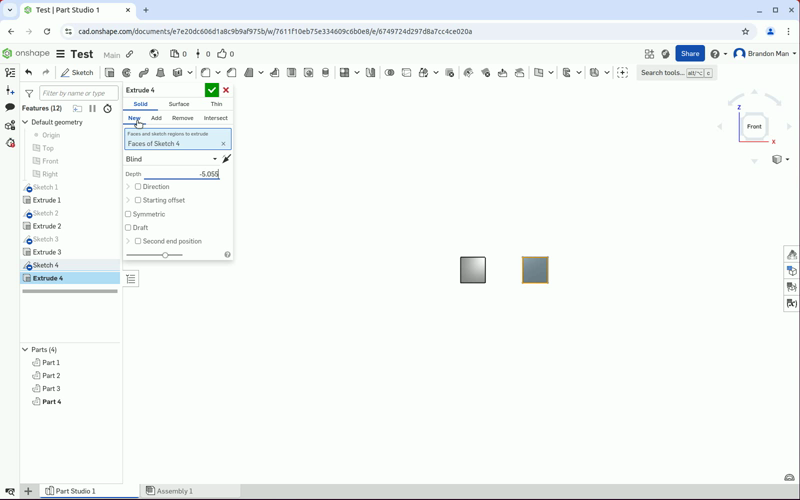
key(enter)
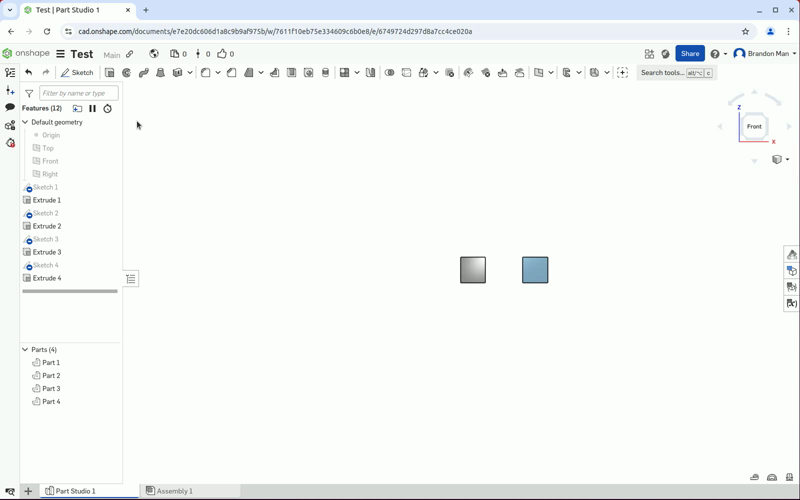
key(shift+h)
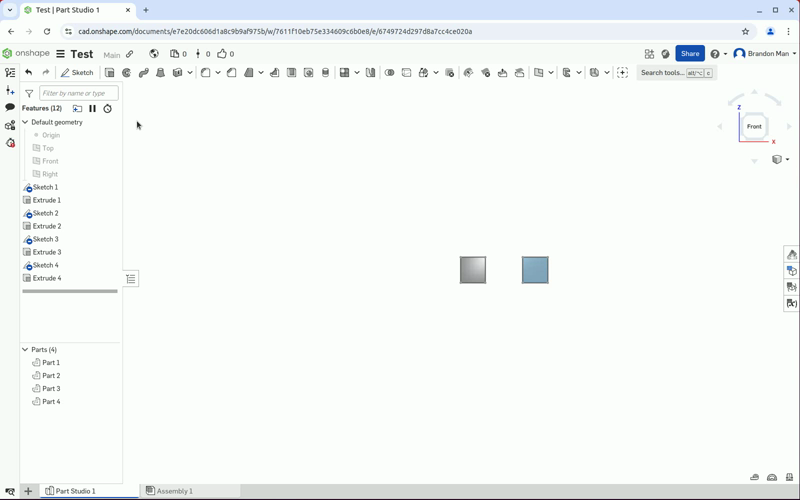
key(shift+h)
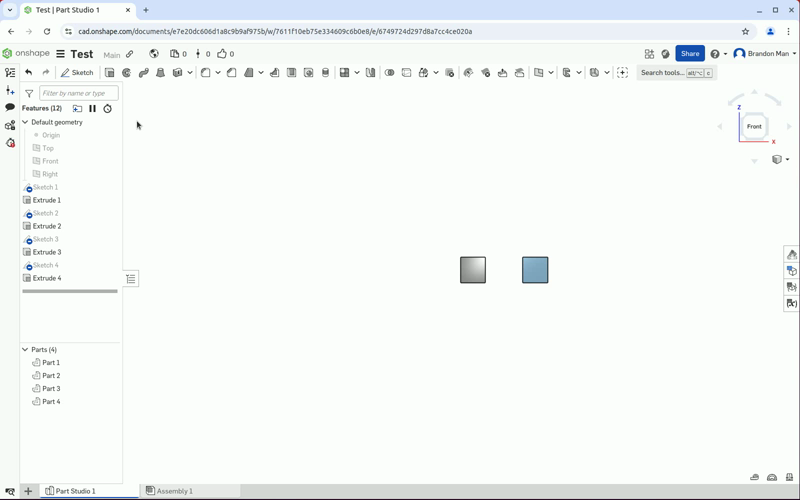
mouse_move(73, 189)
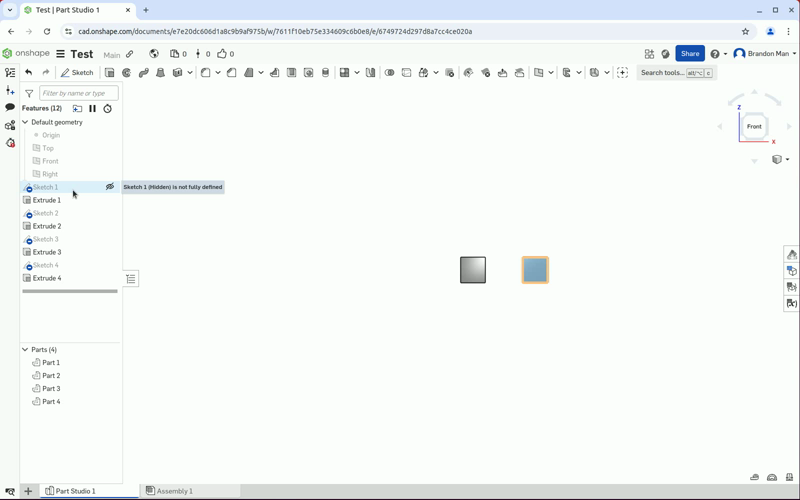
click(73, 189)
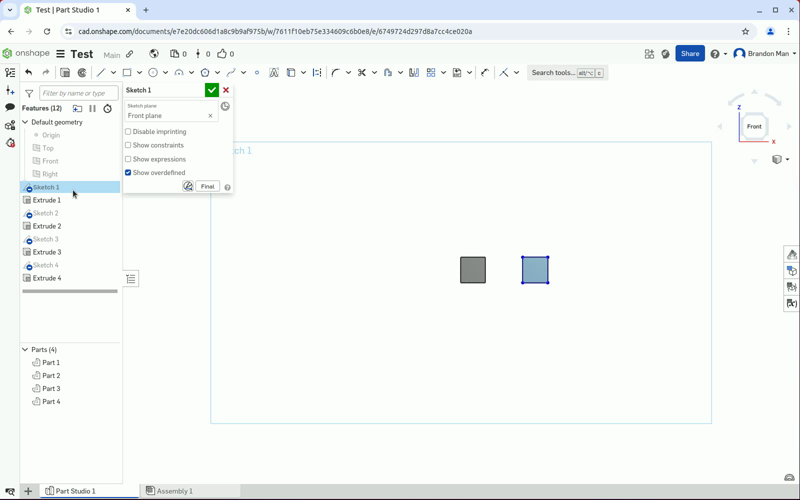
mouse_move(229, 92)
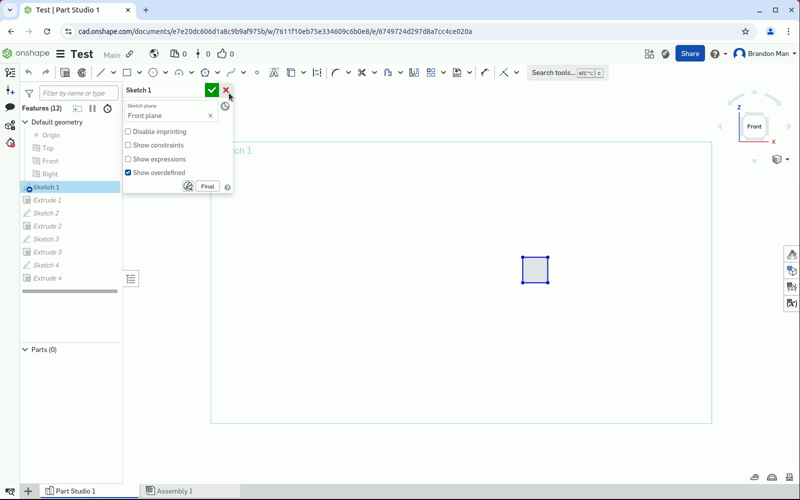
click(229, 92)
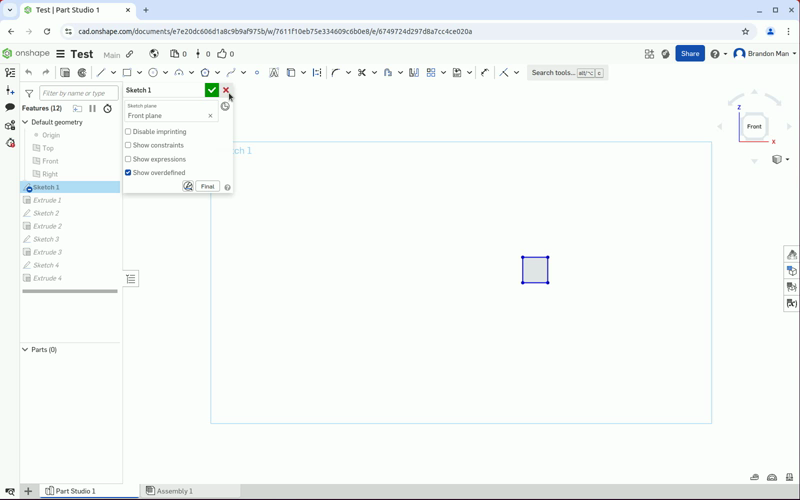
key(shift+s)
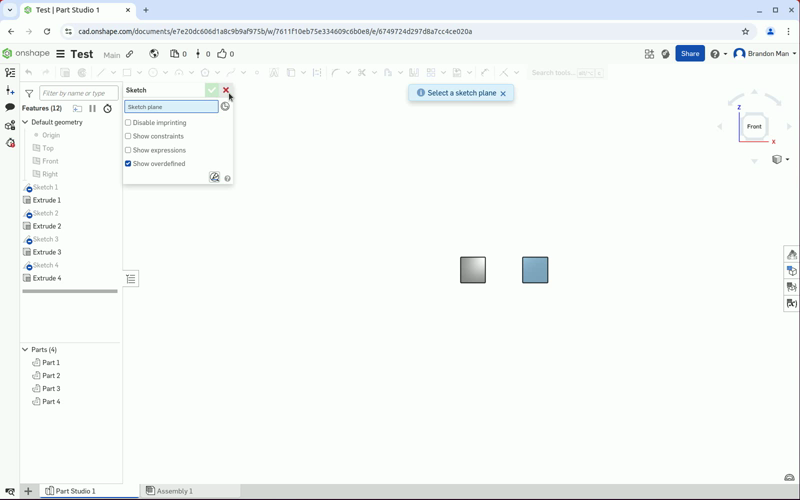
mouse_move(73, 163)
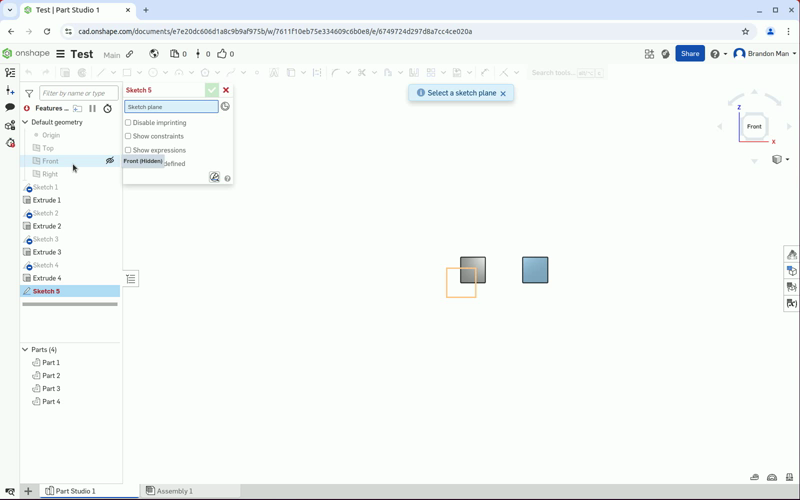
click(73, 163)
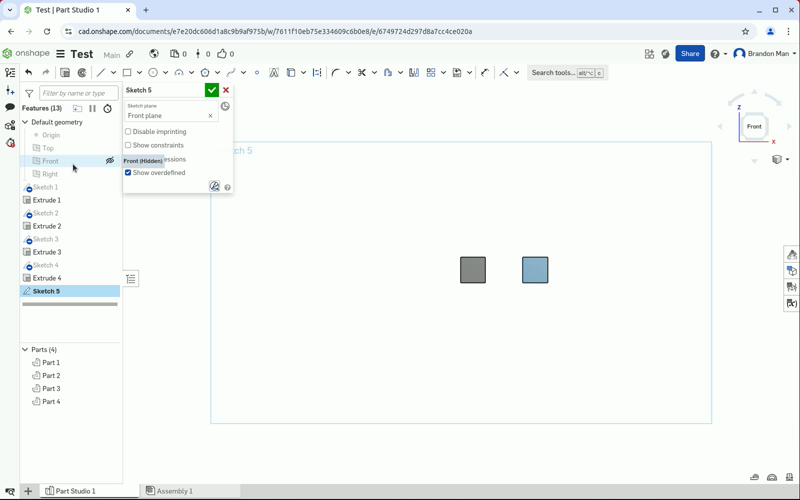
mouse_move(73, 352)
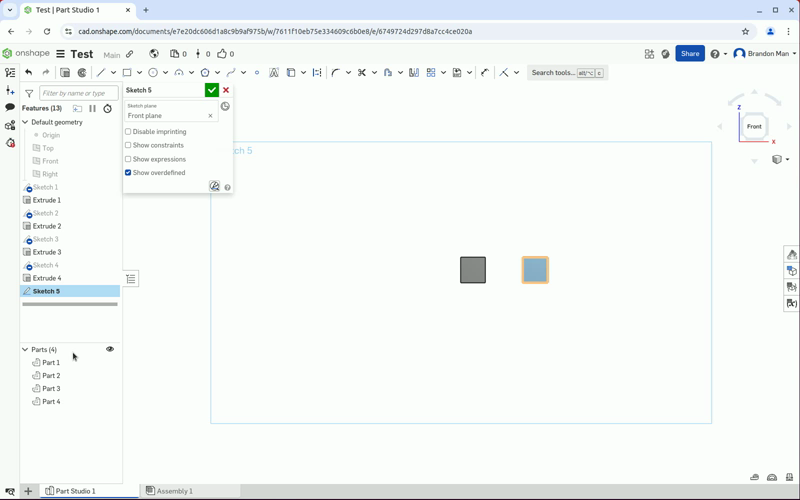
key(y)
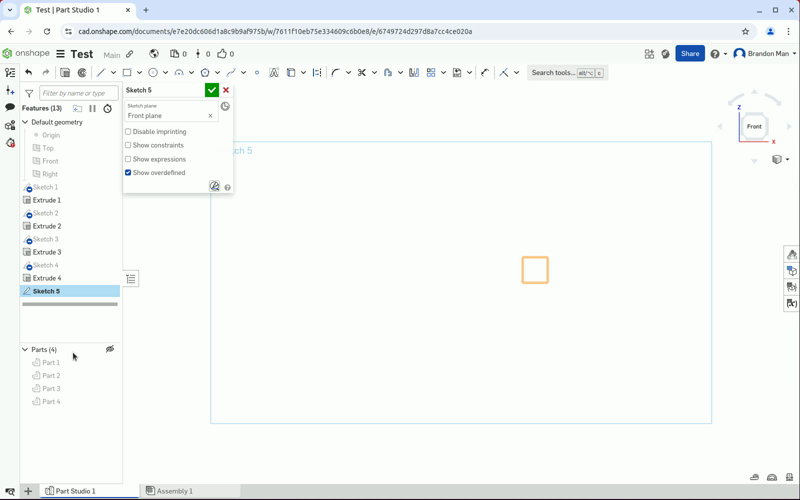
key(l)
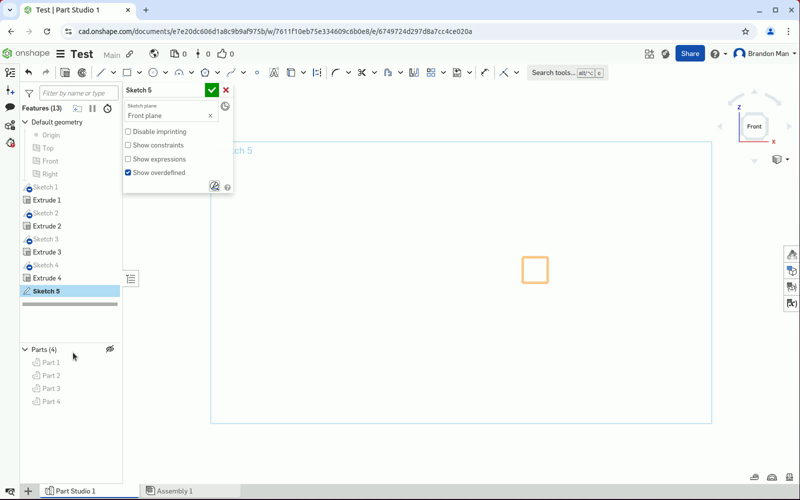
key_down(shift)
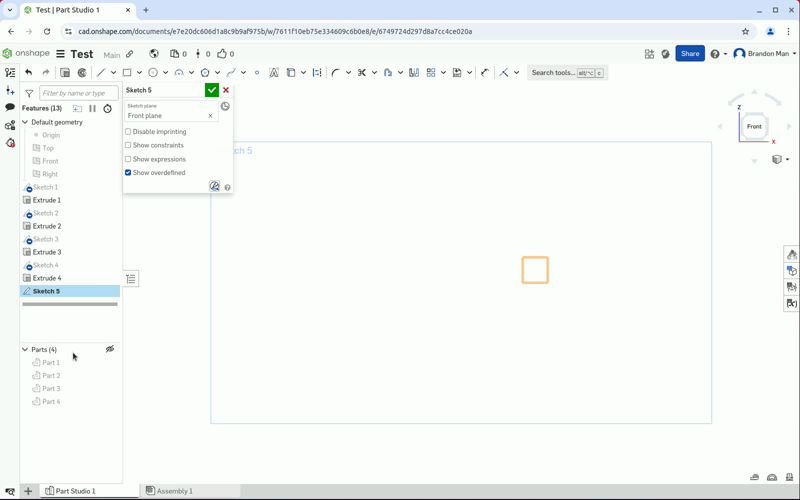
mouse_move(485, 282)
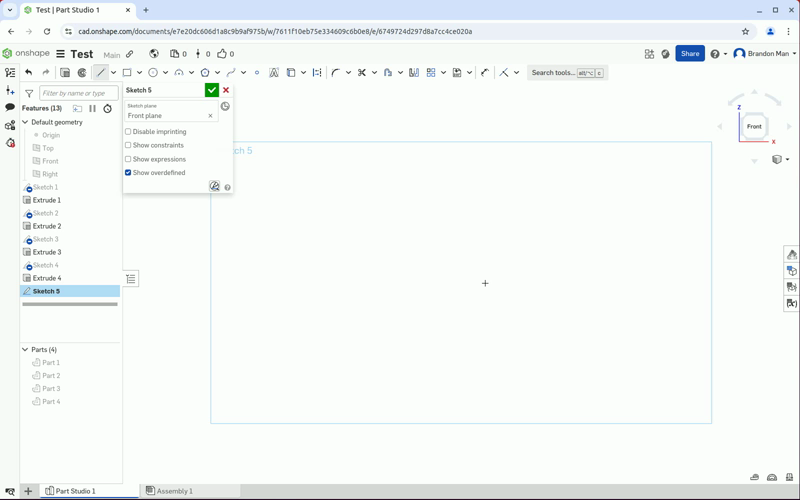
click(485, 282)
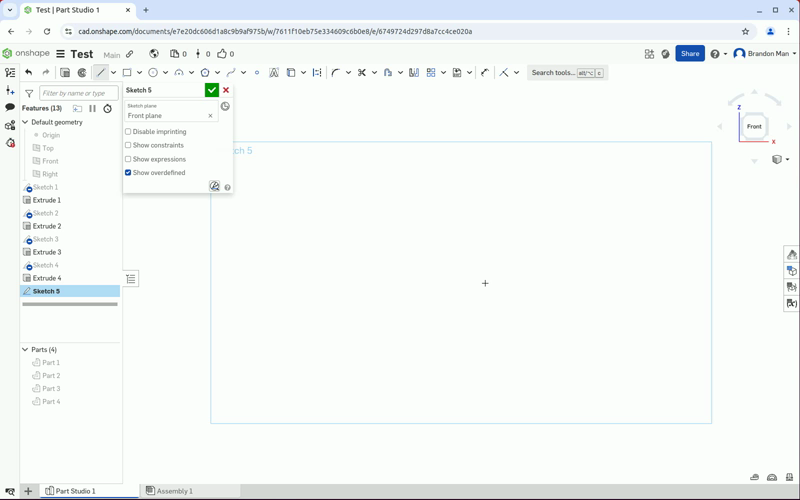
key_up(shift)
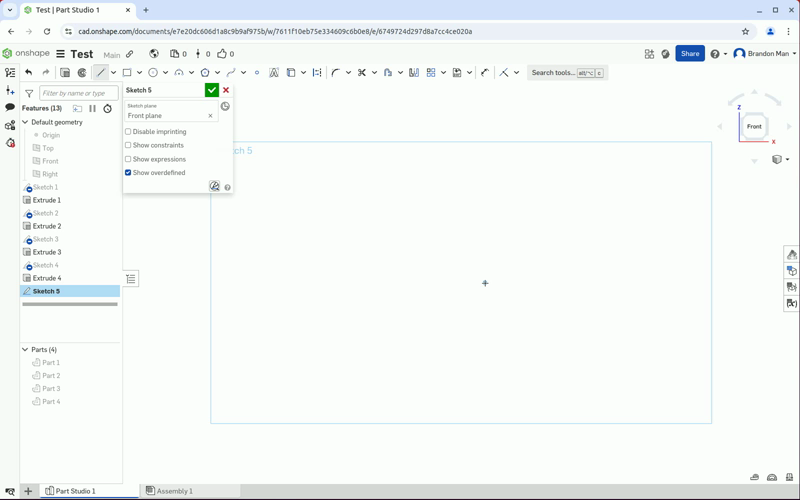
key_down(shift)
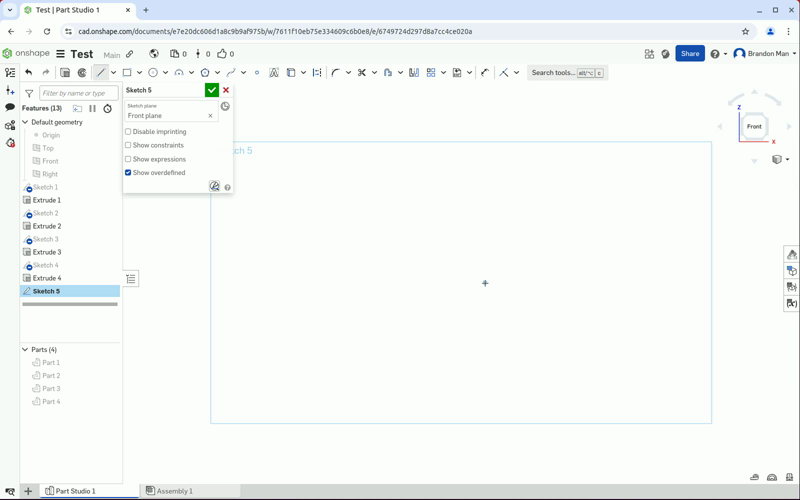
mouse_move(515, 282)
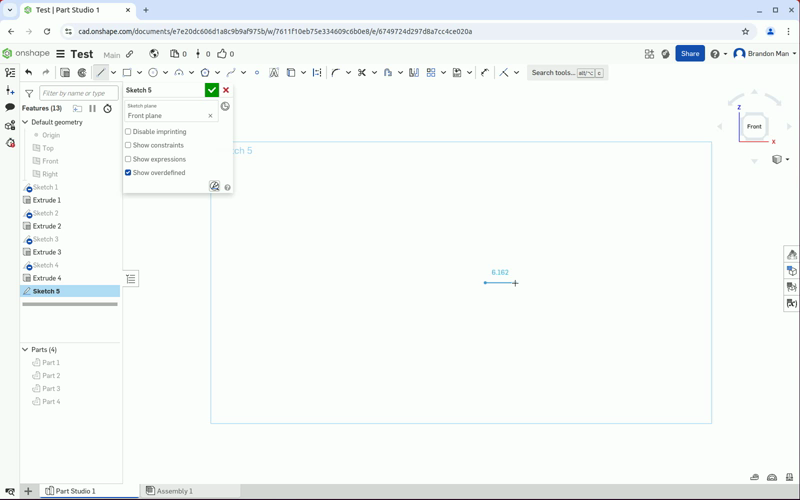
mouse_move(523, 282)
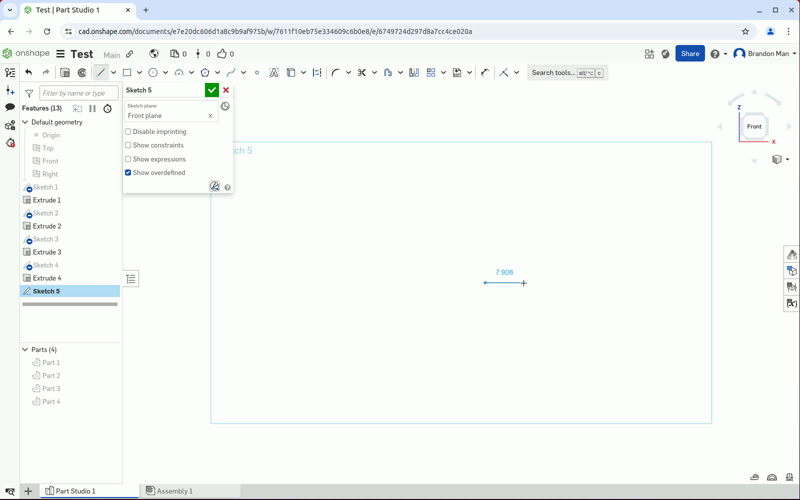
click(523, 282)
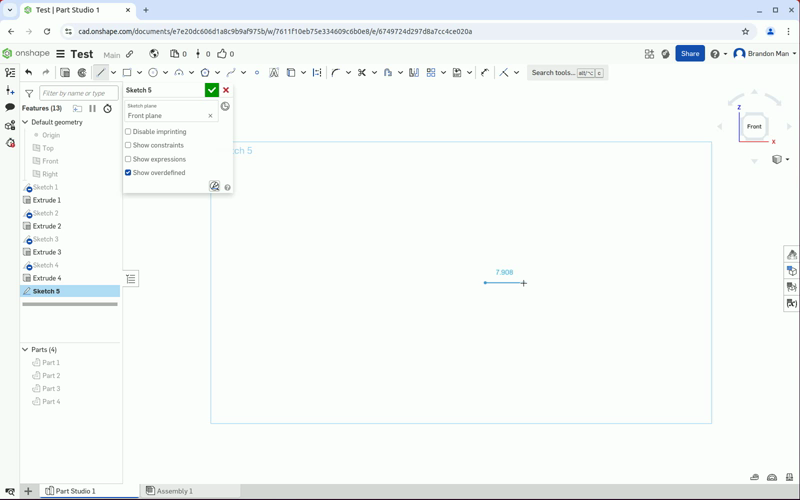
key_up(shift)
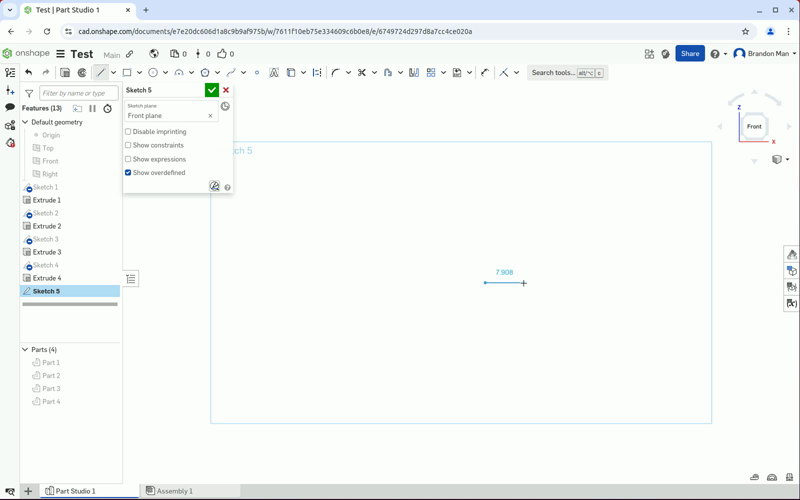
key_down(shift)
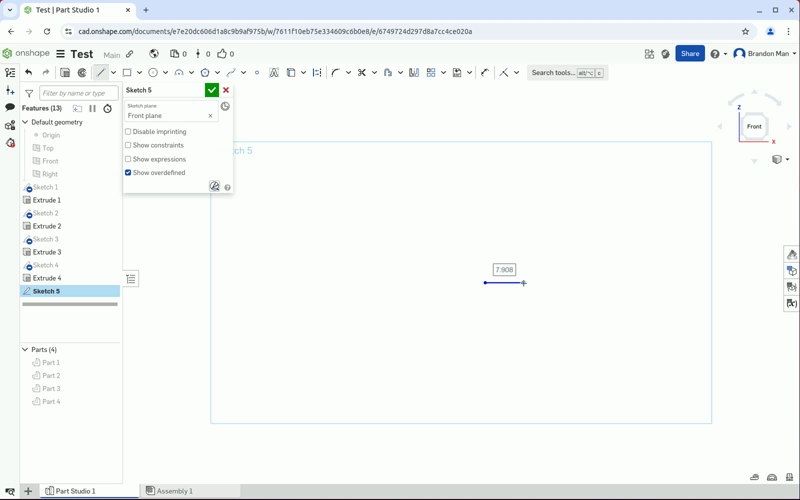
mouse_move(553, 282)
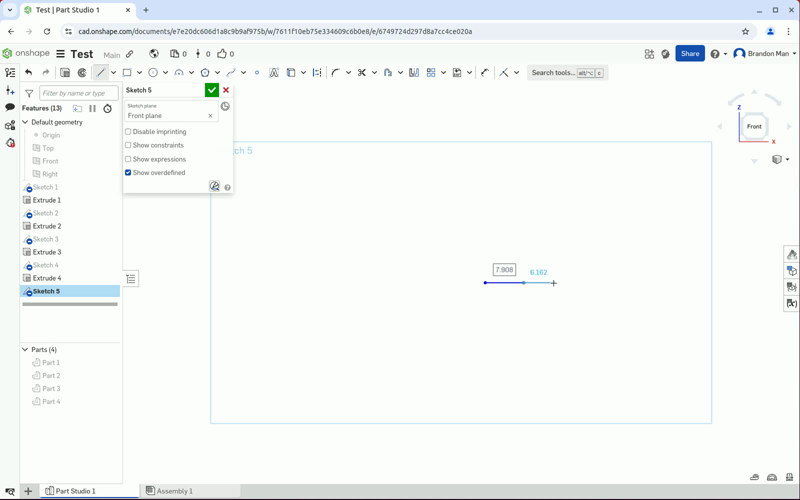
mouse_move(523, 257)
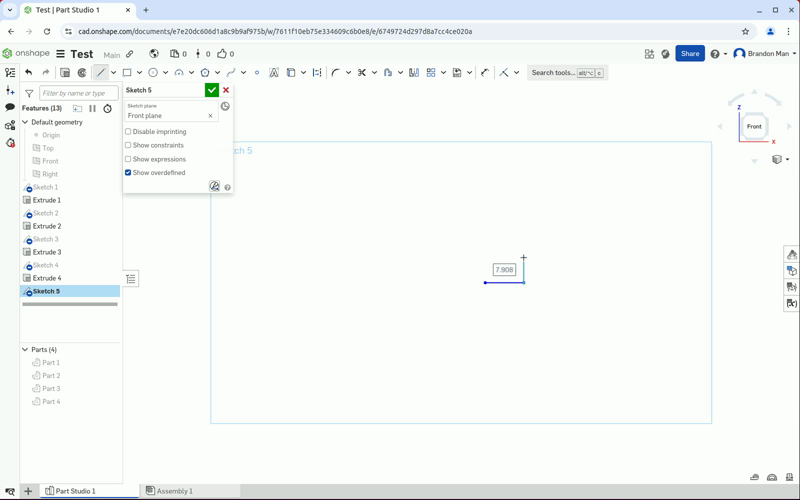
click(523, 257)
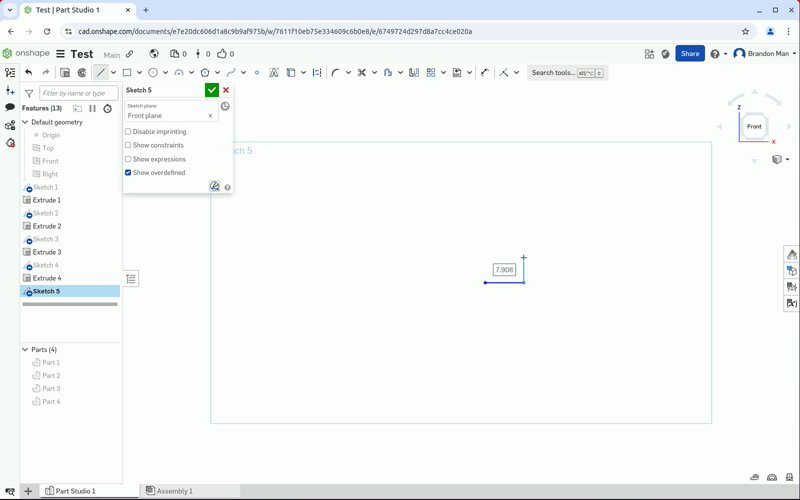
key_up(shift)
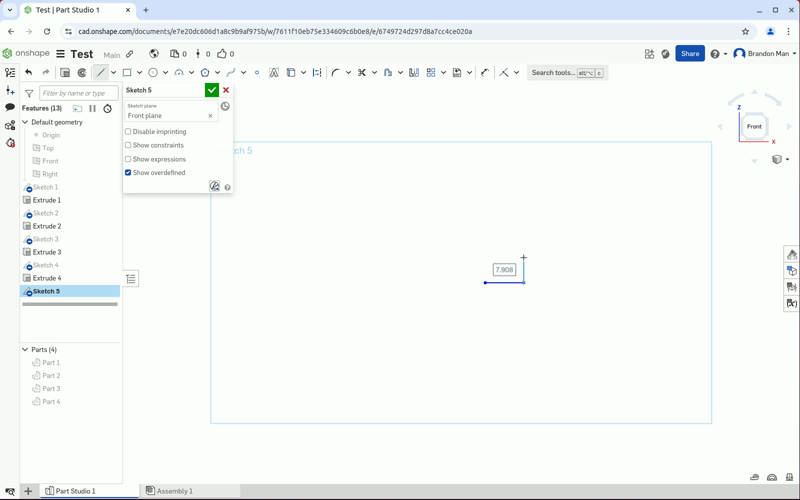
key_down(shift)
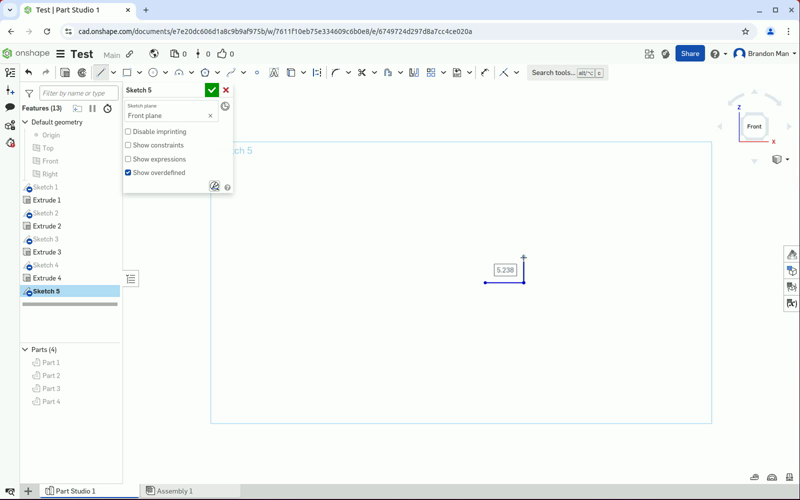
mouse_move(553, 257)
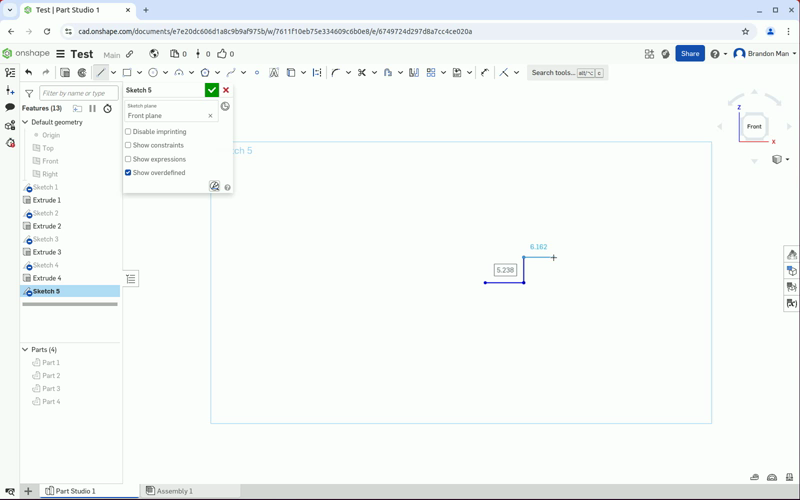
mouse_move(485, 257)
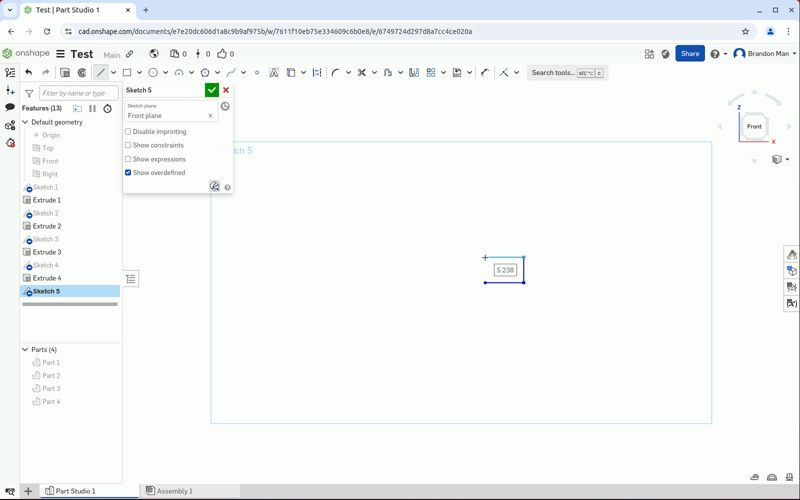
click(485, 257)
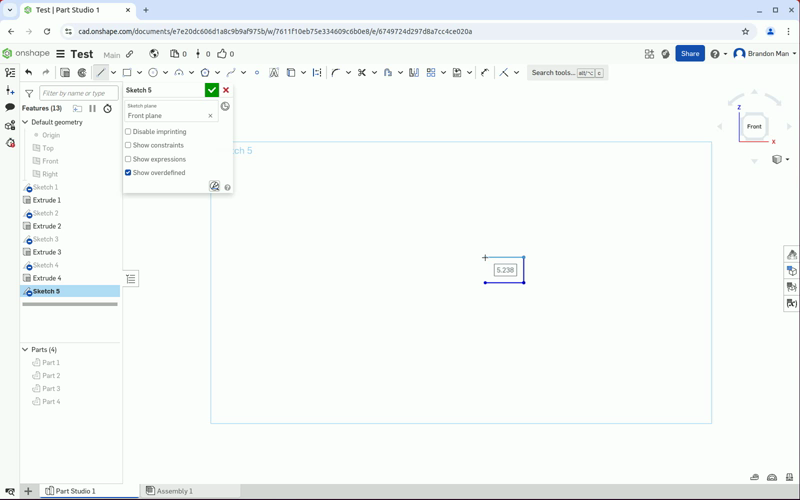
key_up(shift)
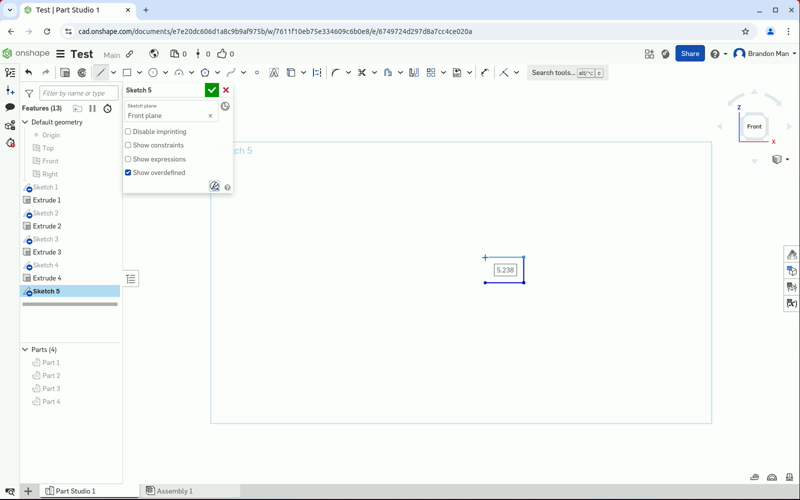
mouse_move(515, 257)
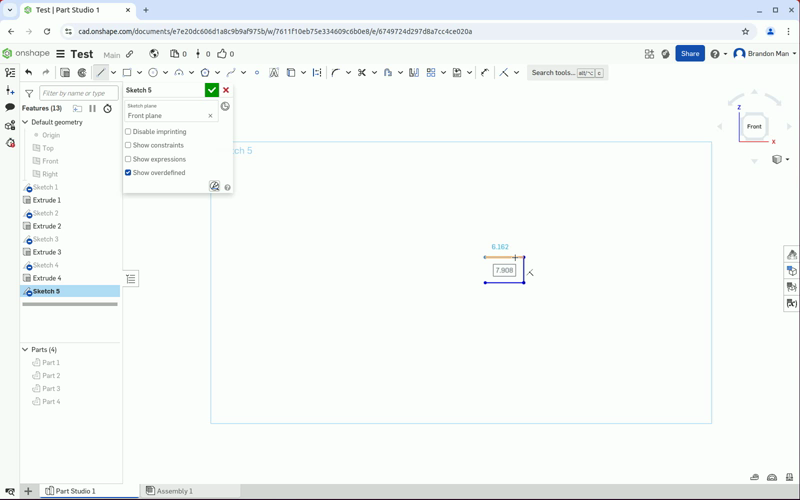
key_down(shift)
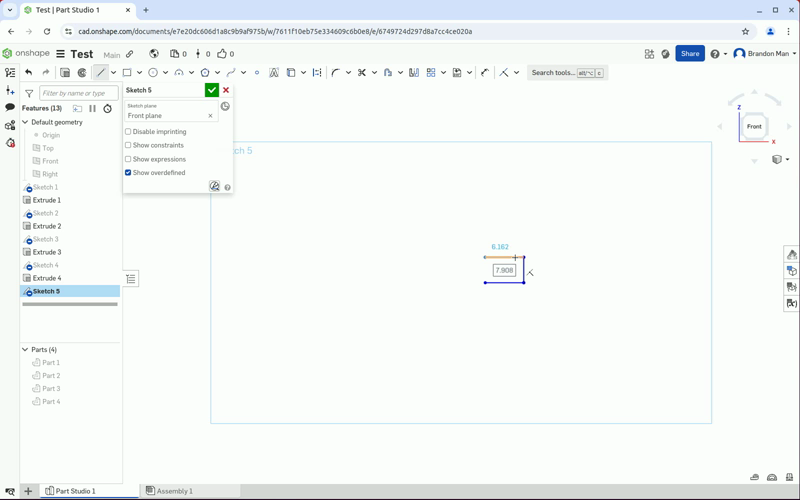
mouse_move(485, 282)
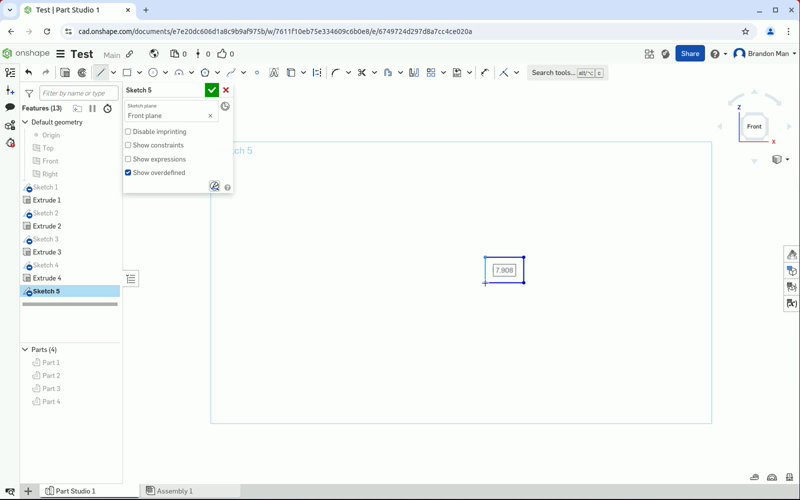
key_up(shift)
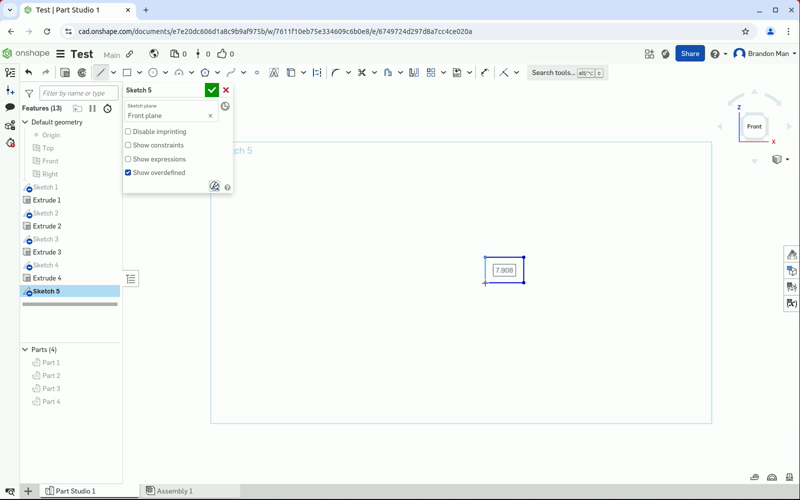
click(485, 282)
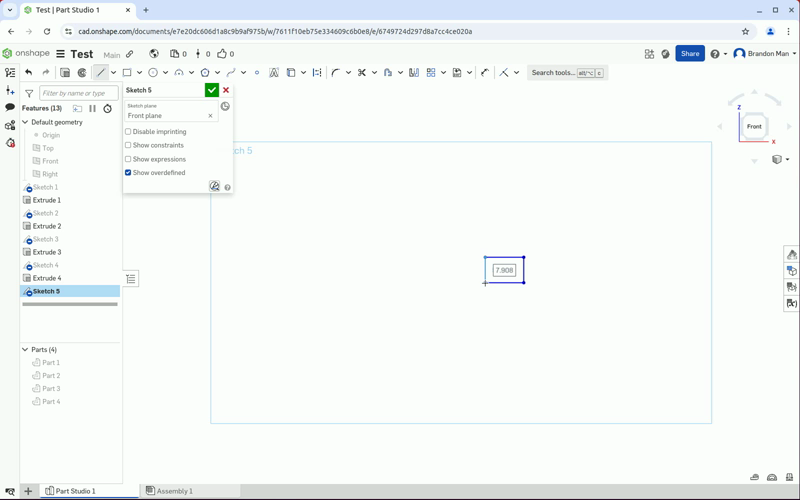
key(esc)
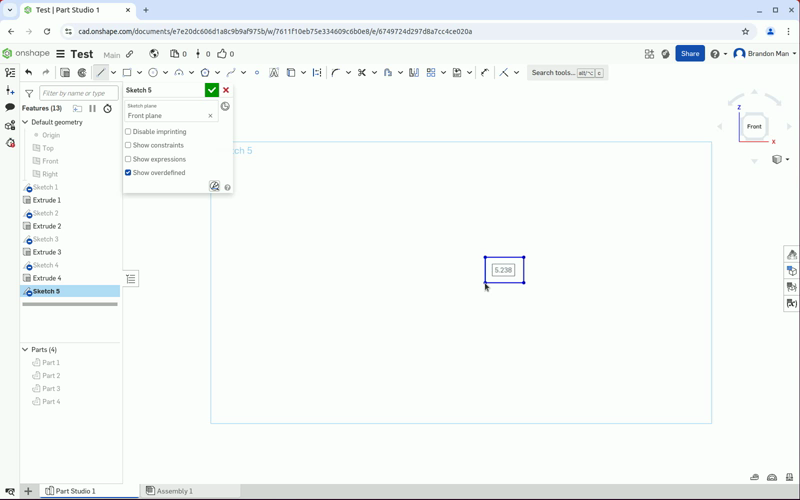
mouse_move(501, 275)
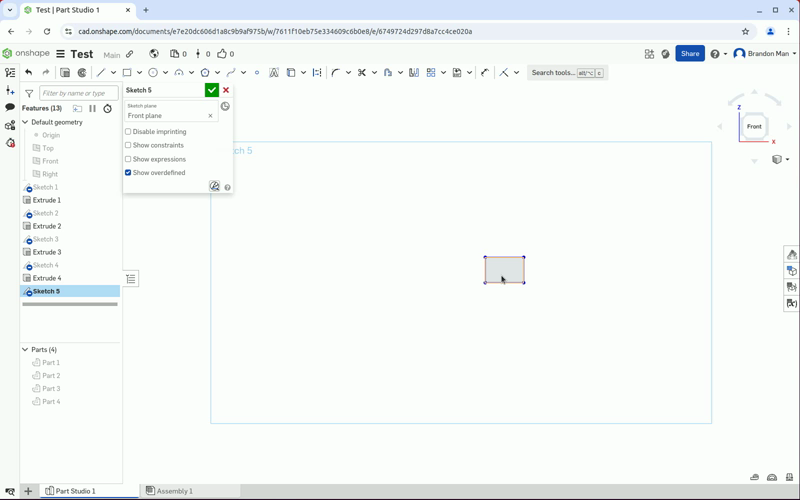
scroll(6)
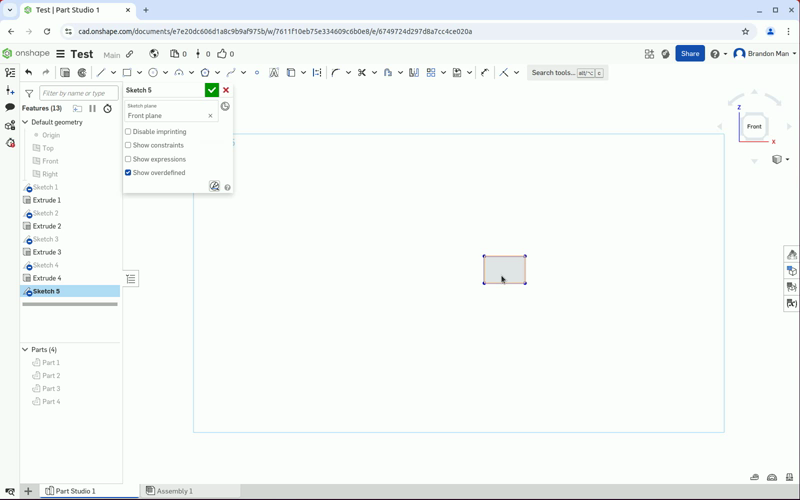
scroll(6)
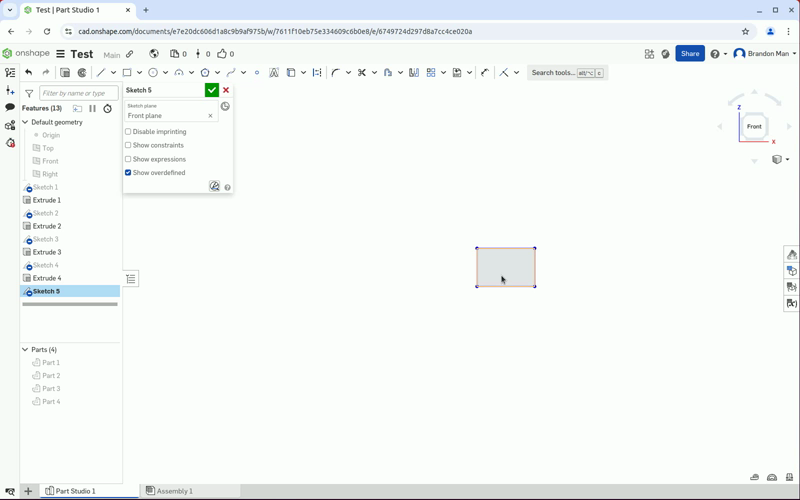
scroll(6)
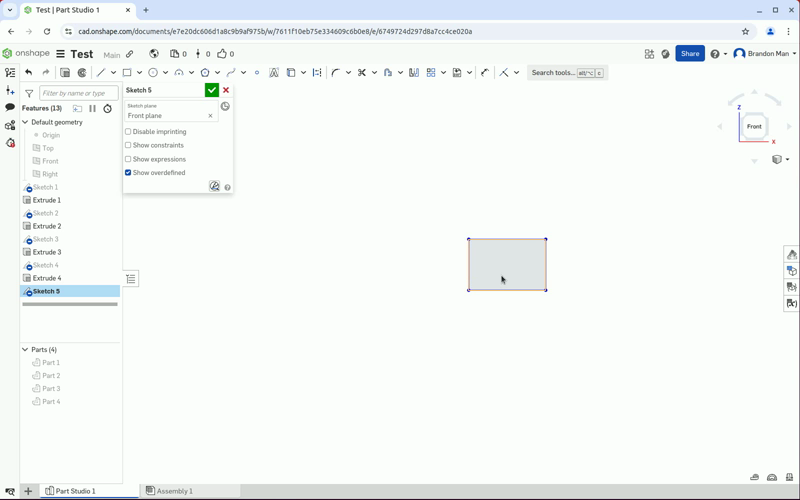
scroll(6)
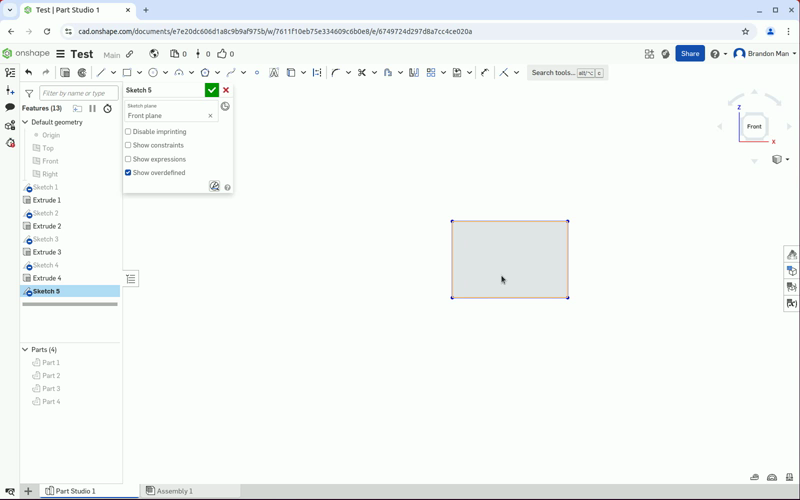
scroll(6)
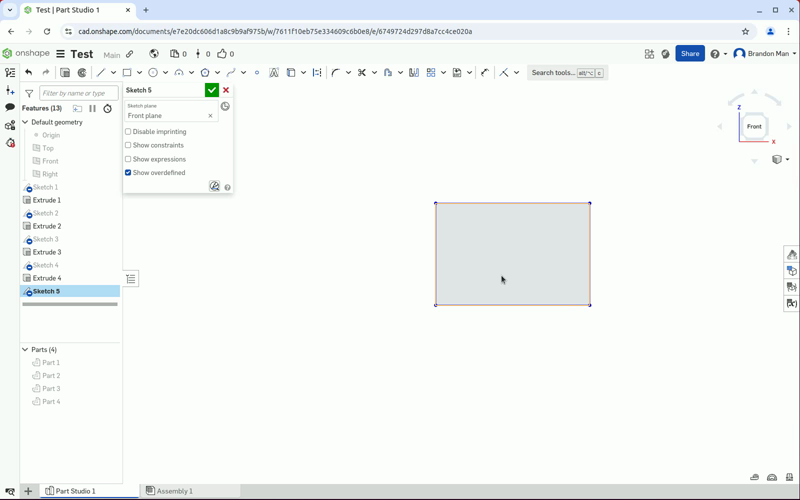
scroll(6)
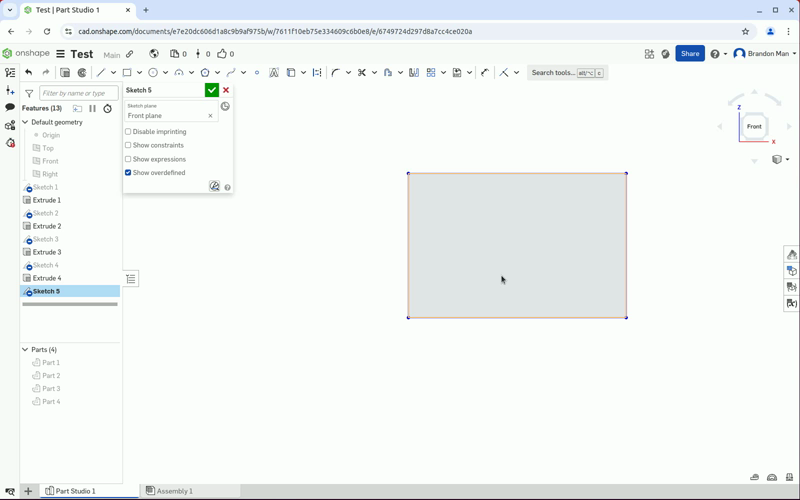
scroll(6)
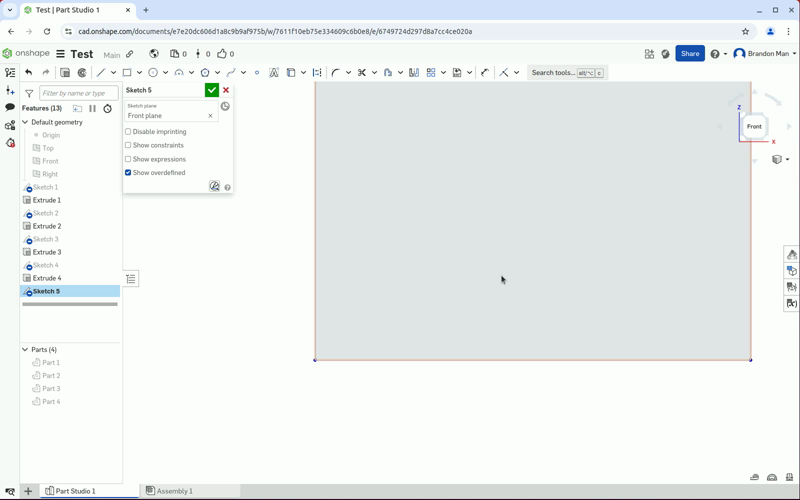
click(501, 275)
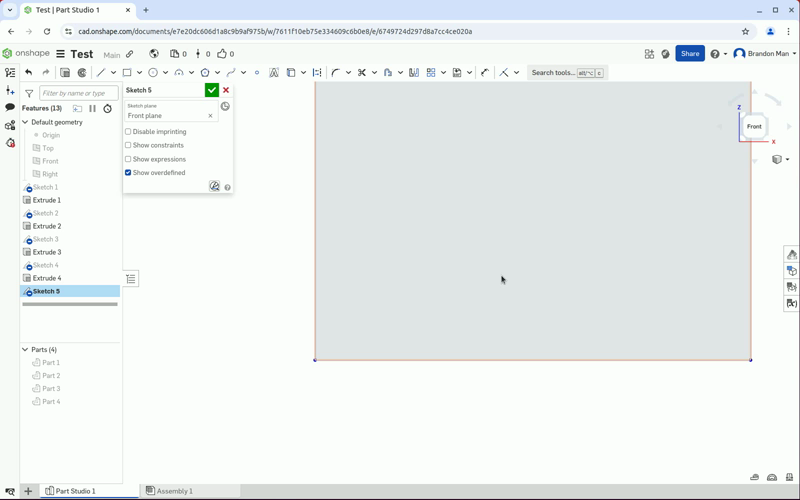
scroll(-6)
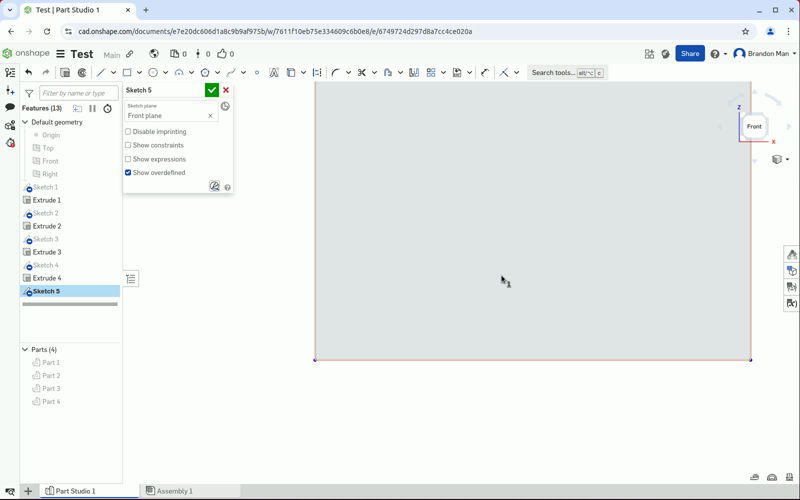
scroll(-6)
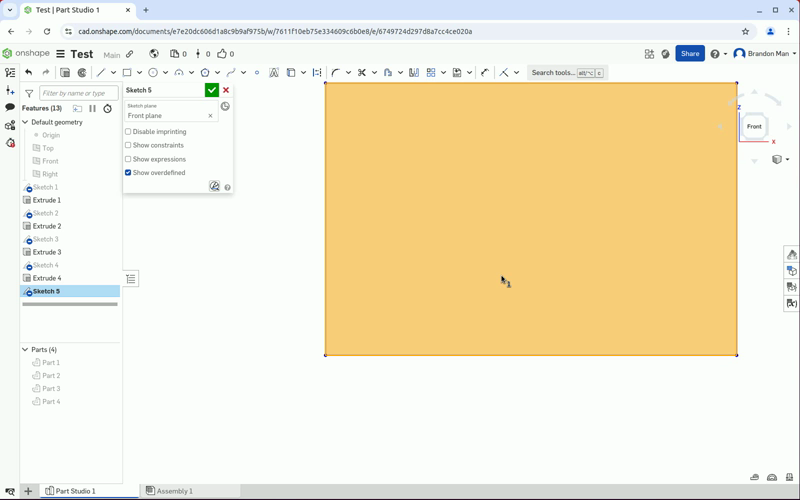
scroll(-6)
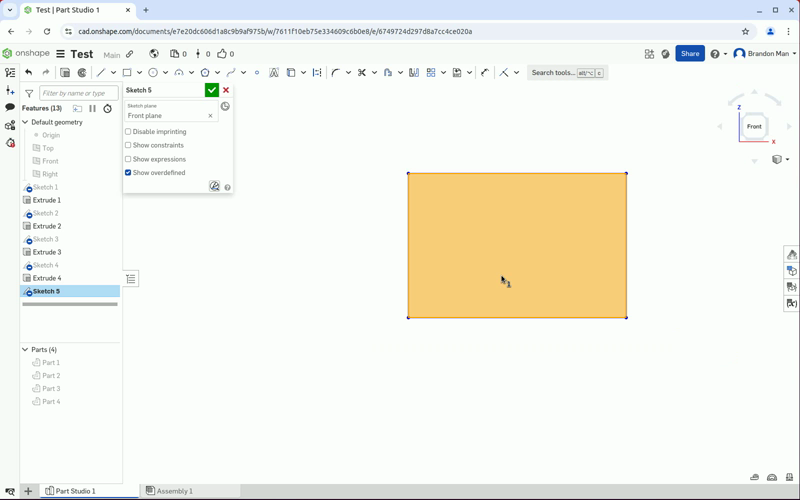
scroll(-6)
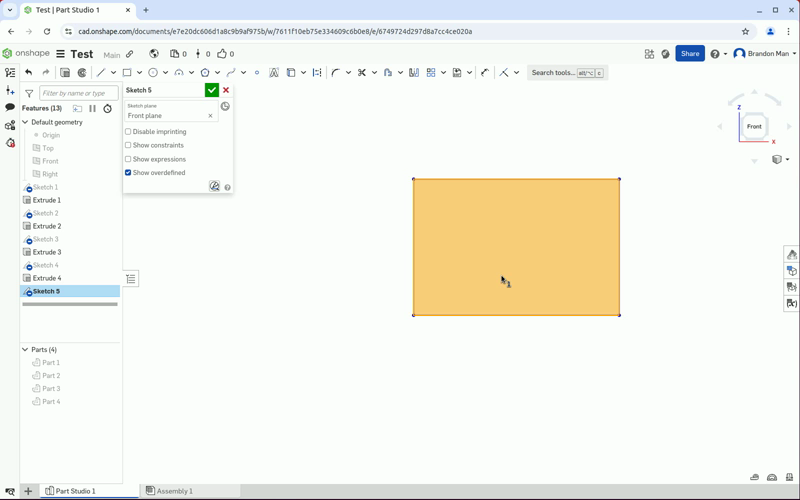
scroll(-6)
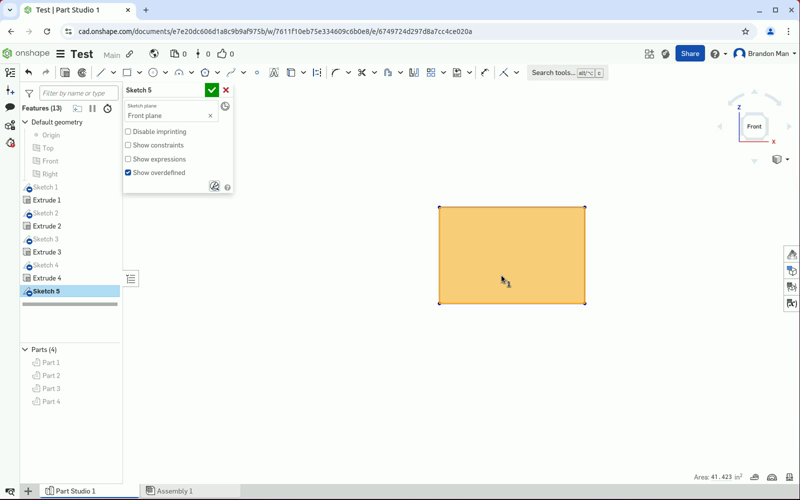
scroll(-6)
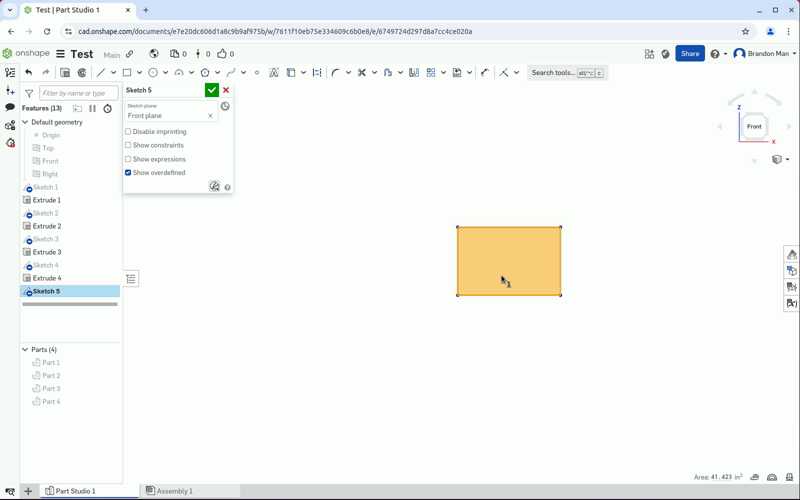
scroll(-6)
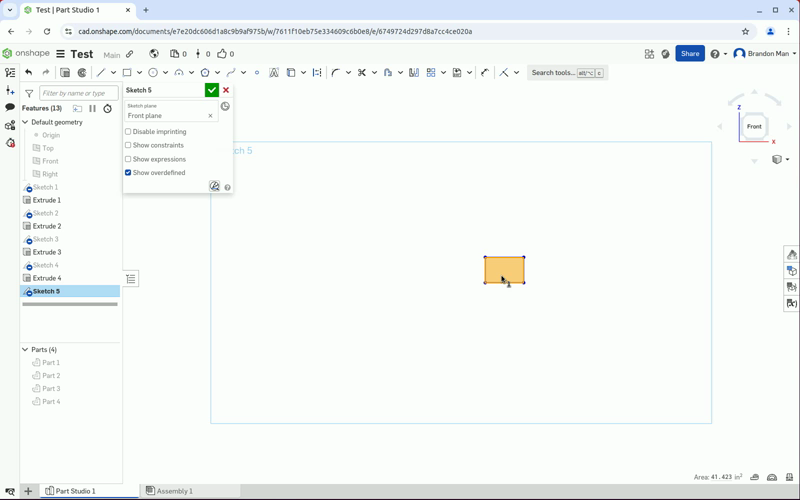
mouse_move(73, 352)
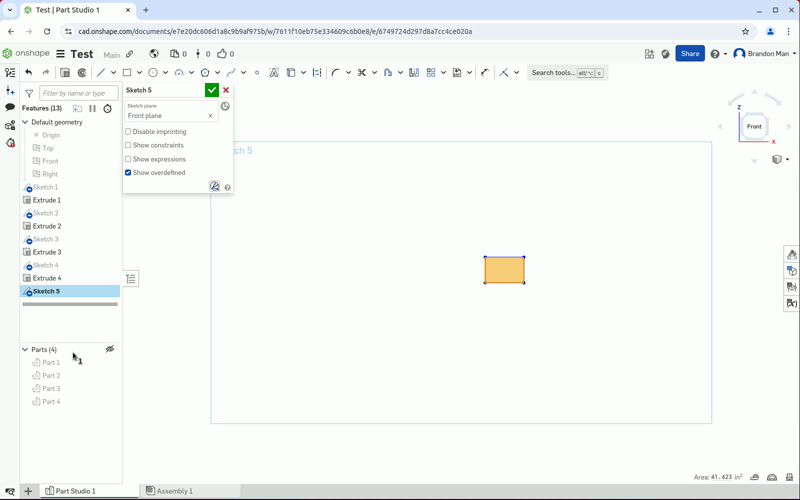
key(shift+y)
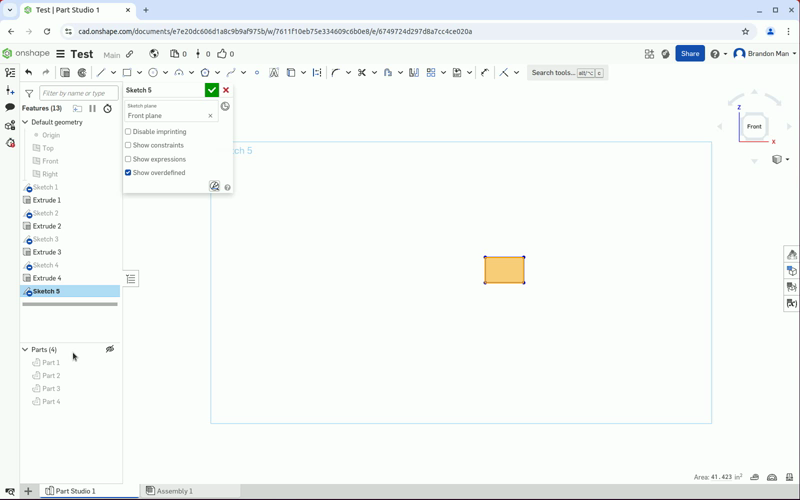
key(shift+e)
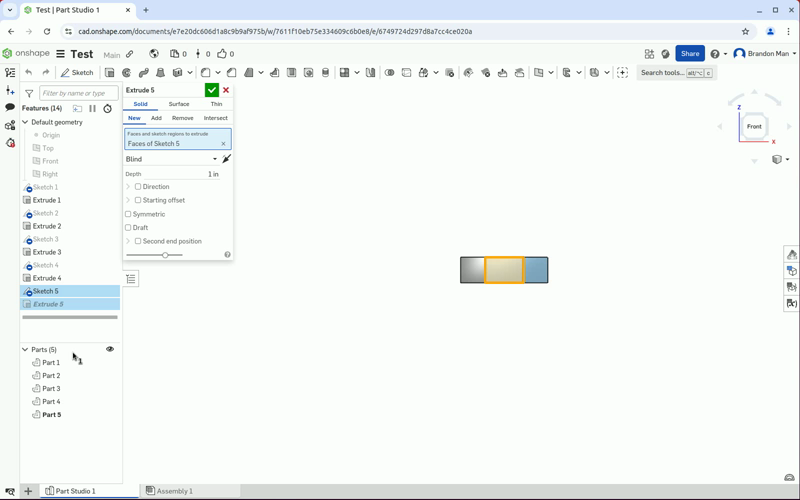
mouse_move(143, 106)
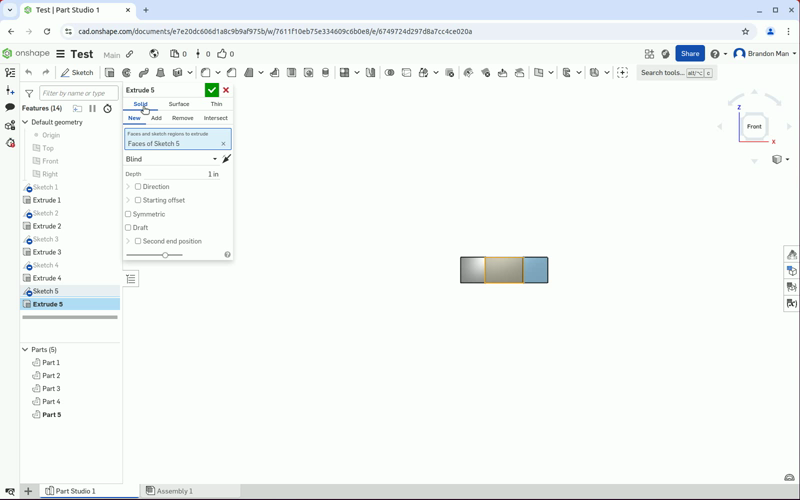
click(143, 106)
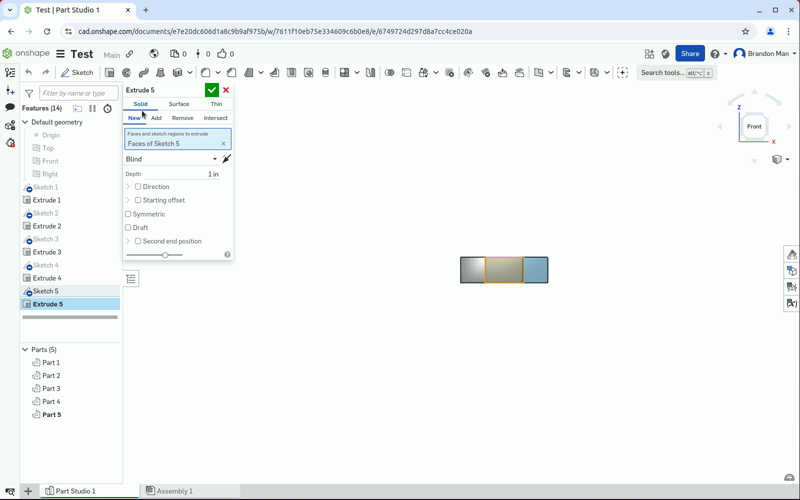
mouse_move(137, 120)
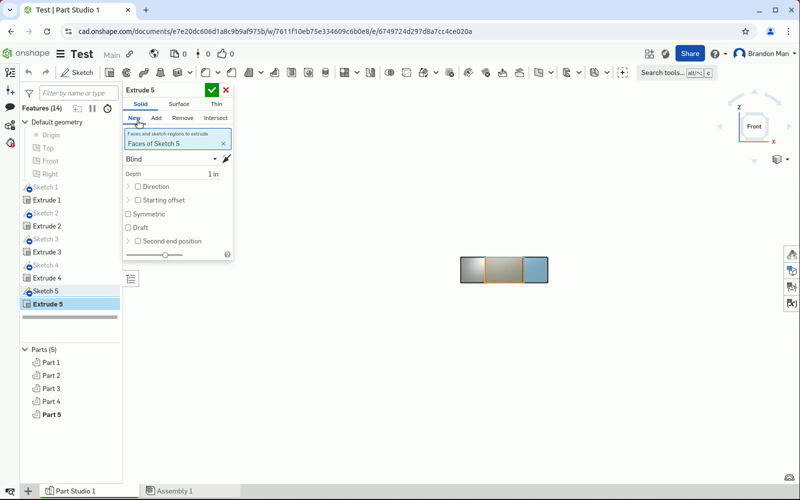
click(137, 120)
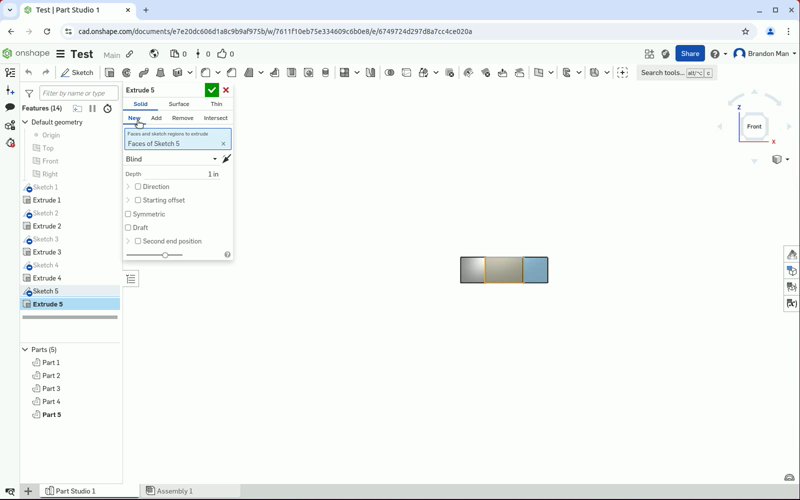
key(tab, 4)
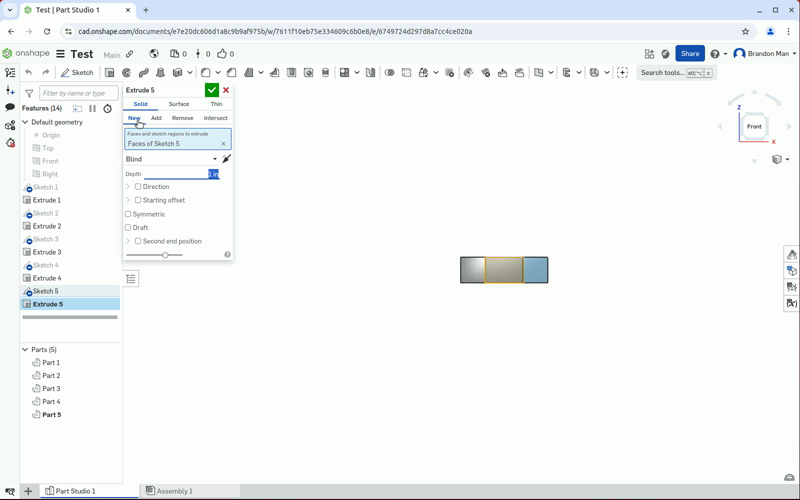
text(-5.055)
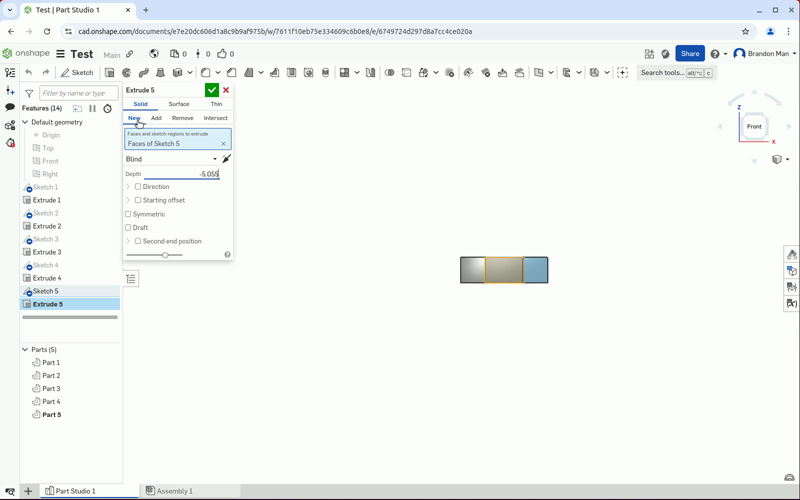
key(enter)
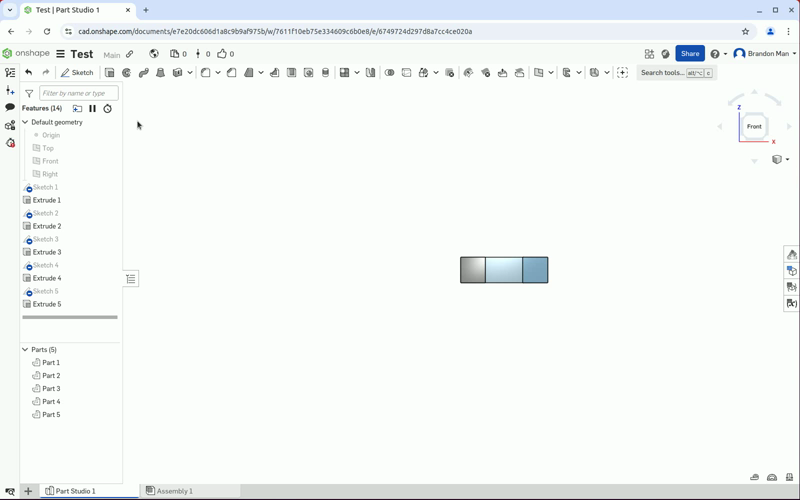
key(shift+h)
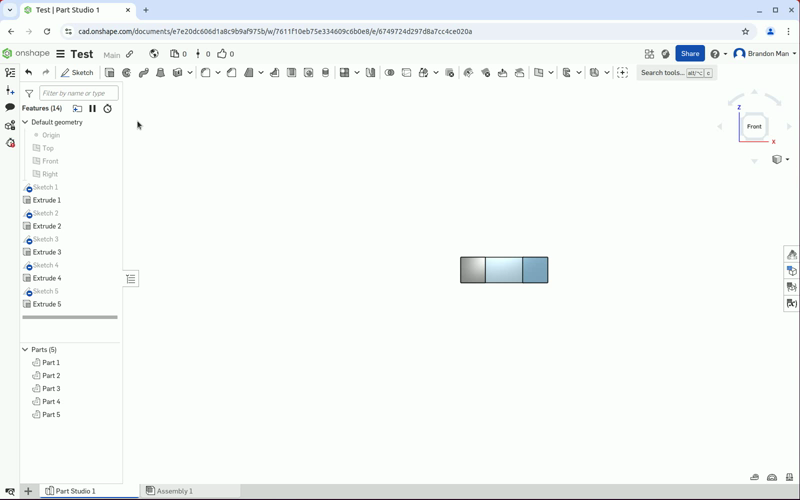
key(shift+h)
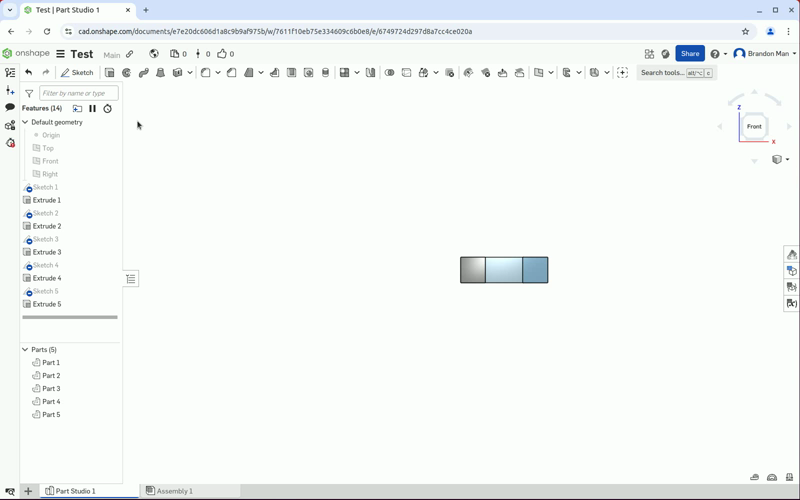
mouse_move(73, 189)
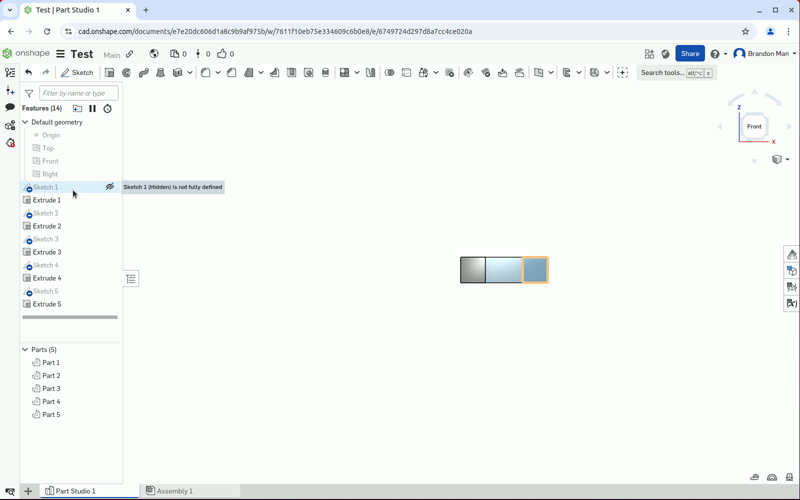
click(73, 189)
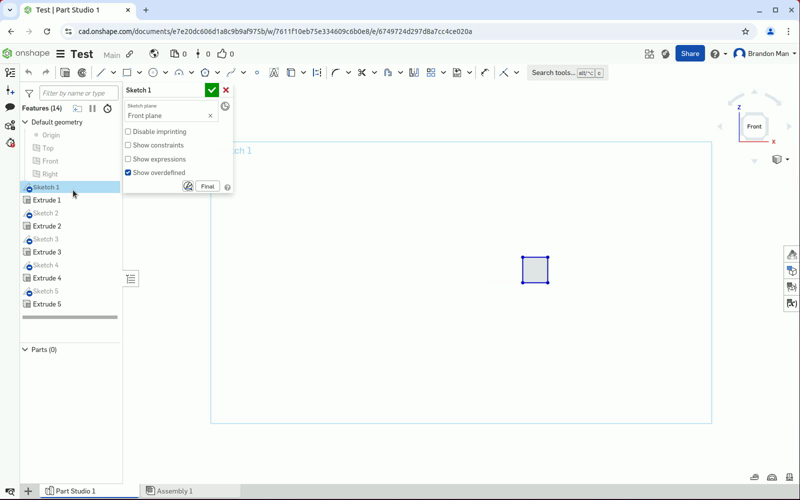
mouse_move(229, 92)
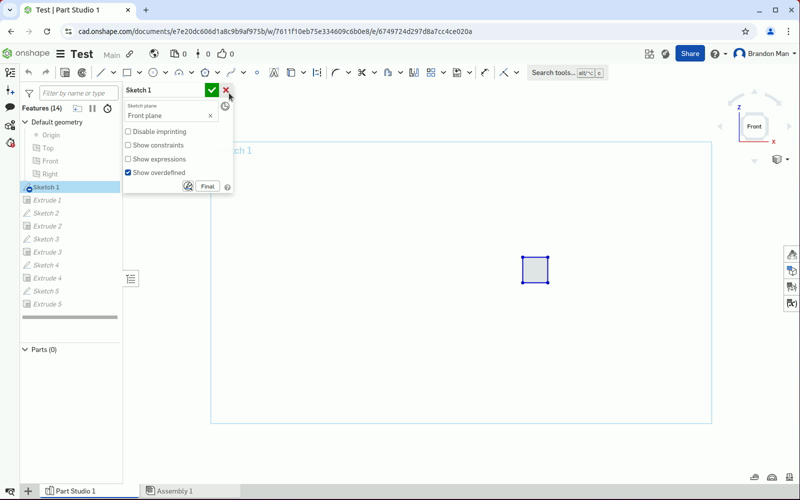
click(229, 92)
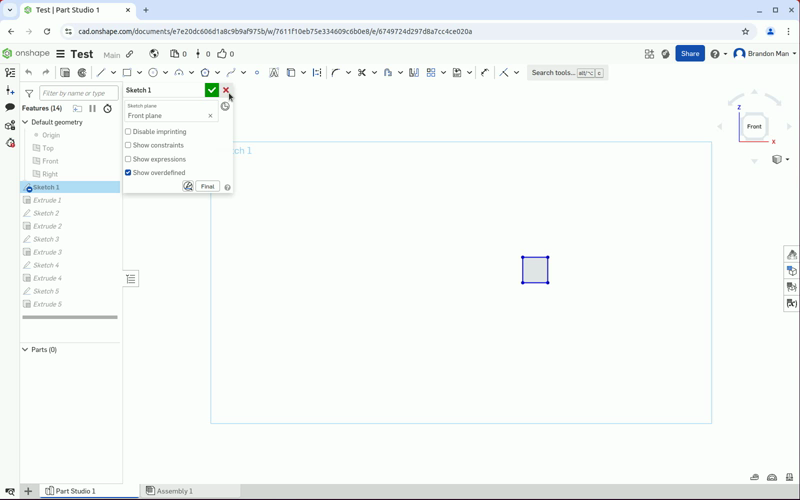
key(shift+s)
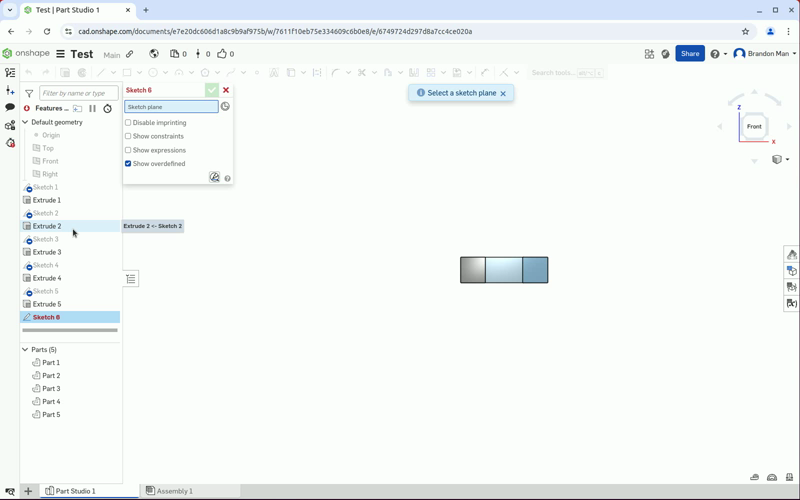
scroll(3)
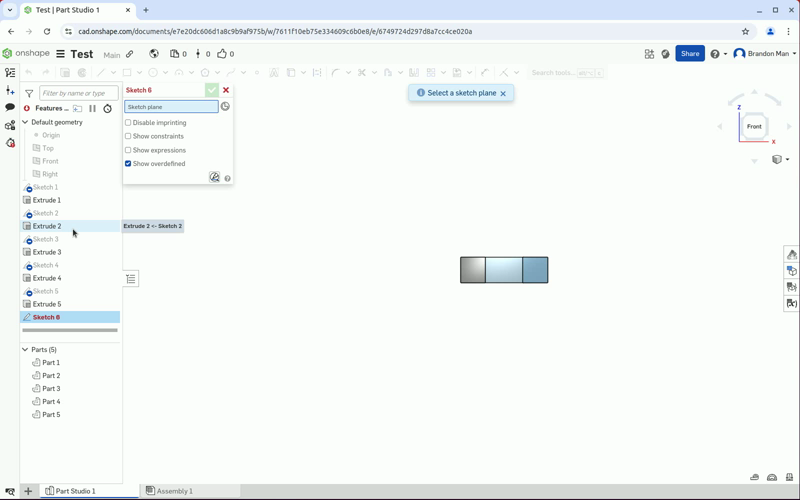
mouse_move(73, 163)
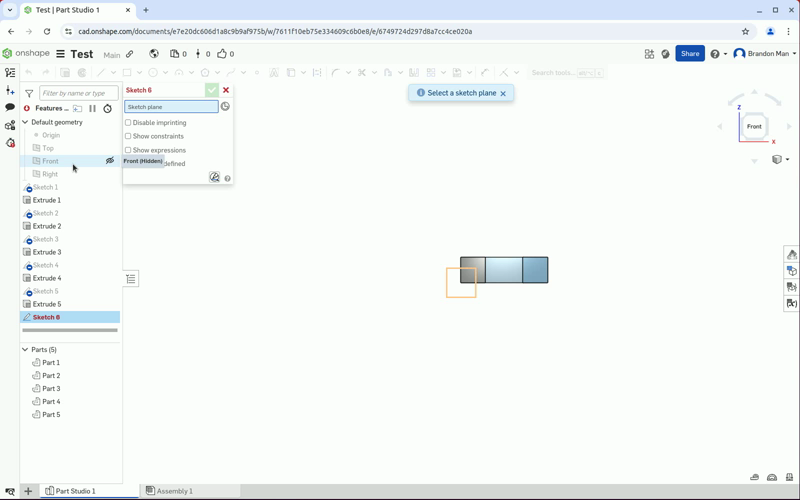
click(73, 163)
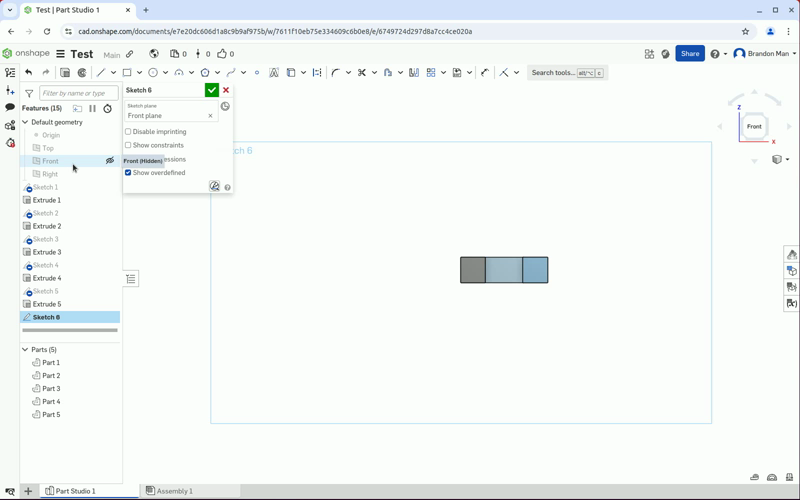
mouse_move(73, 352)
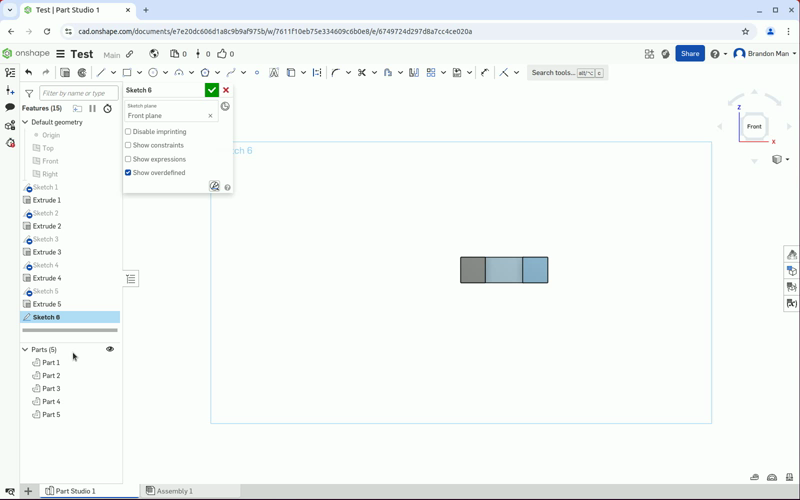
key(y)
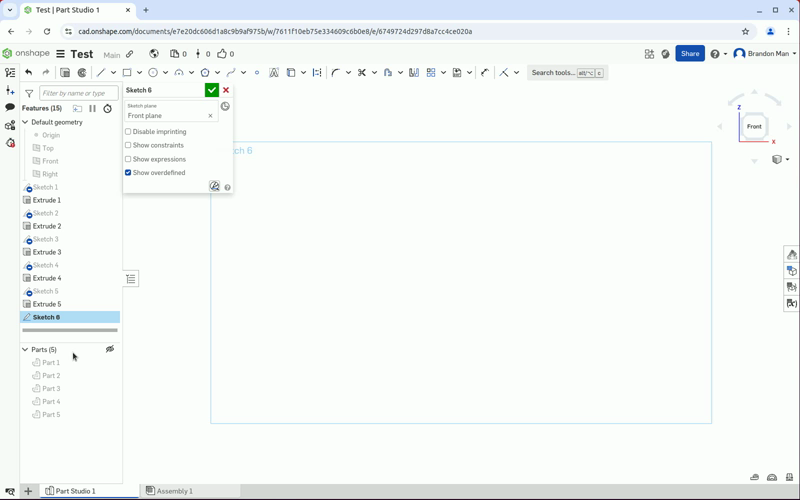
key(l)
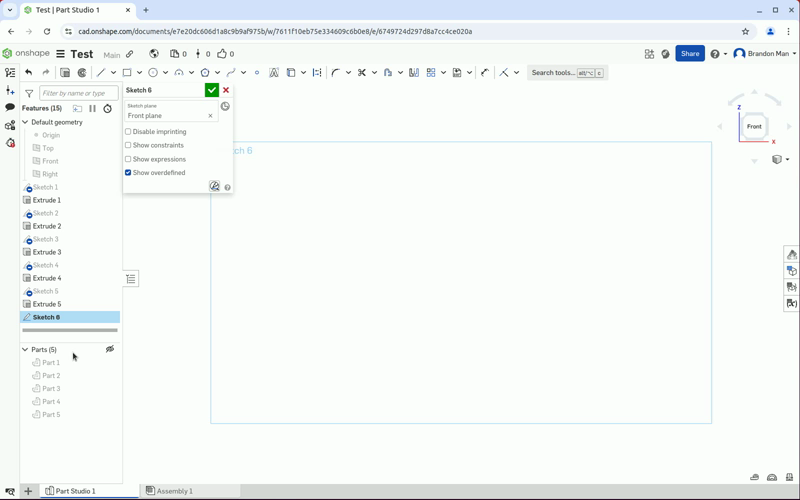
key_down(shift)
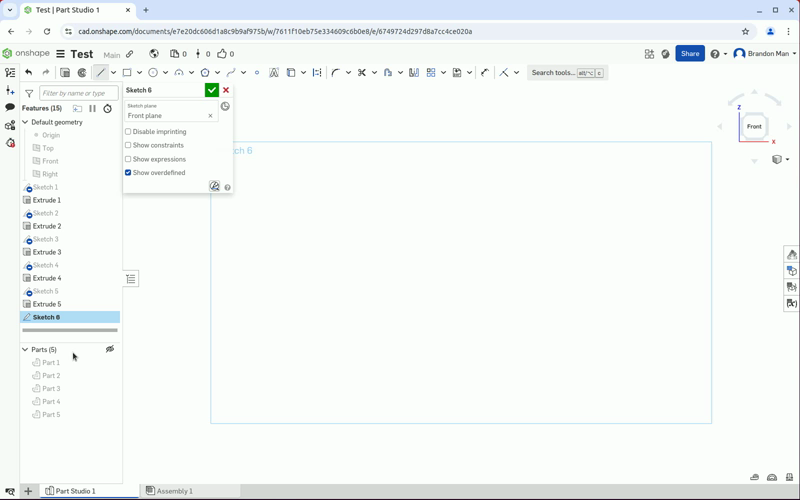
mouse_move(460, 258)
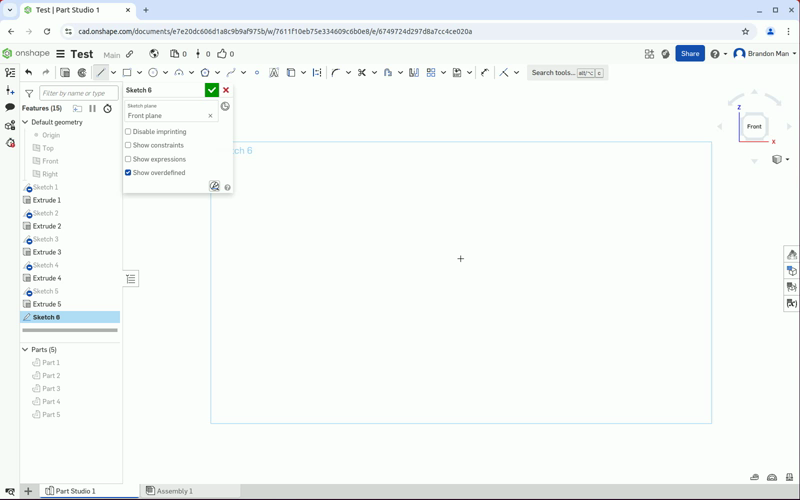
click(460, 258)
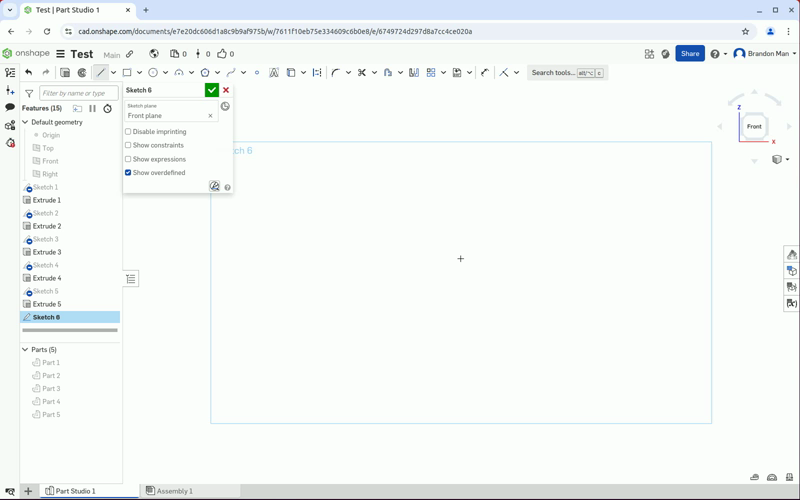
key_up(shift)
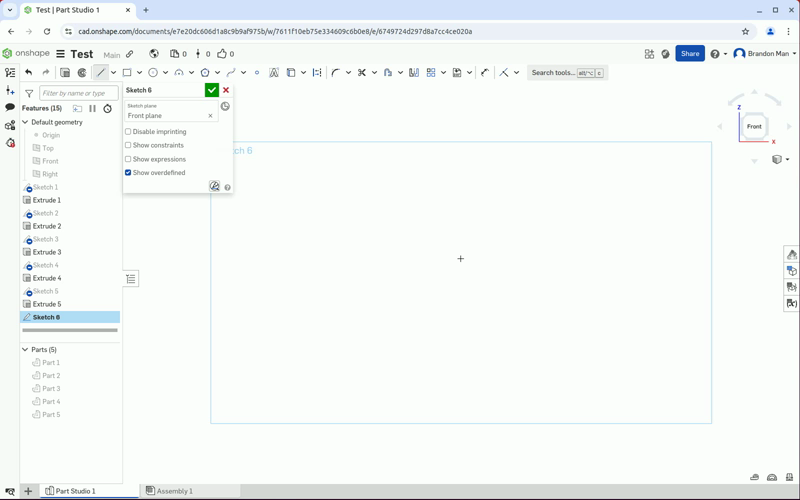
key_down(shift)
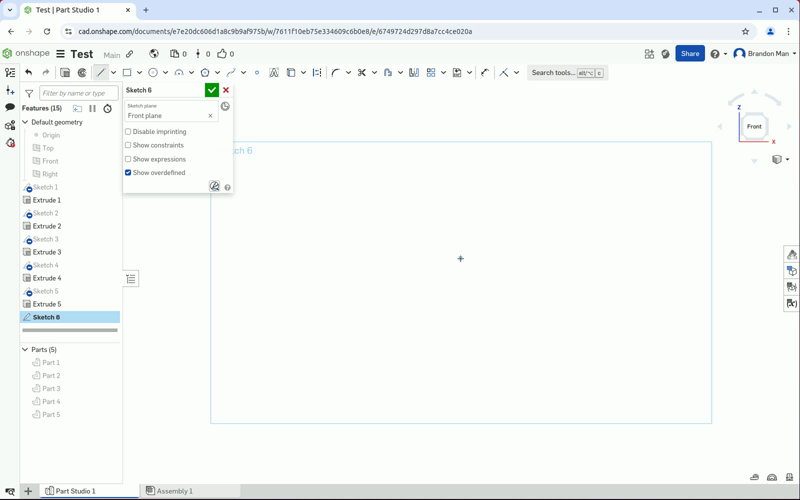
mouse_move(490, 258)
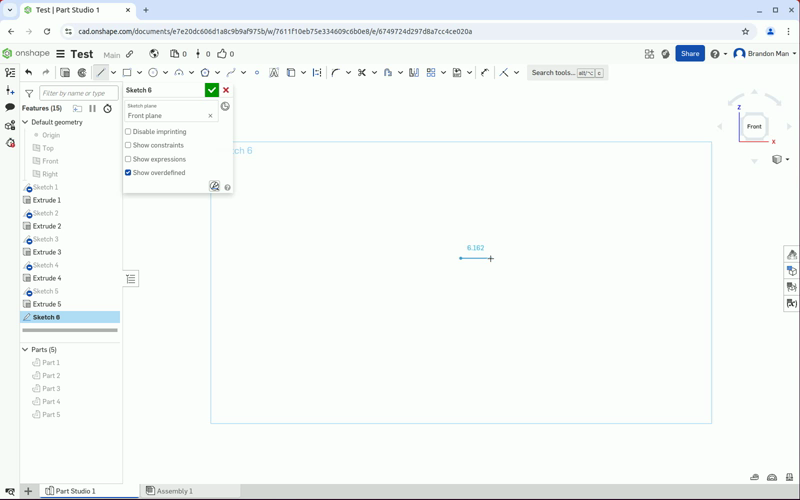
mouse_move(485, 258)
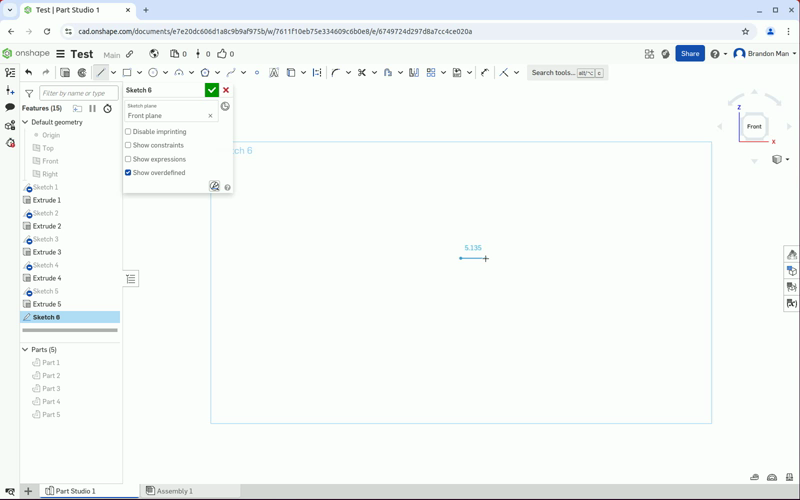
click(485, 258)
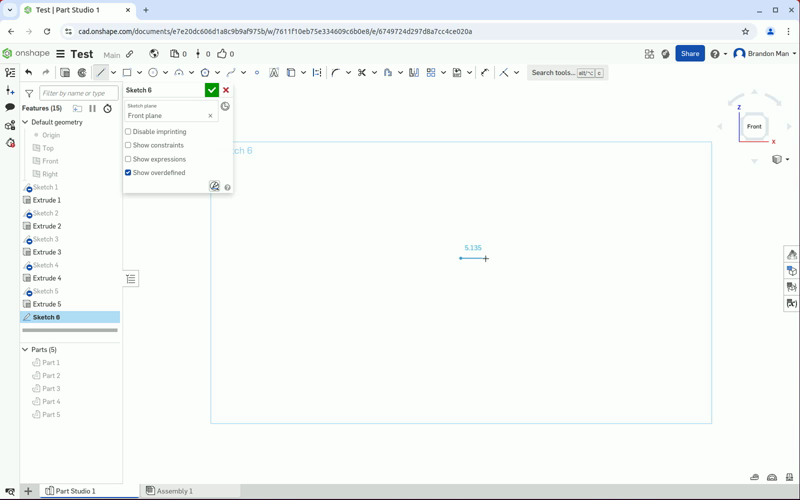
key_up(shift)
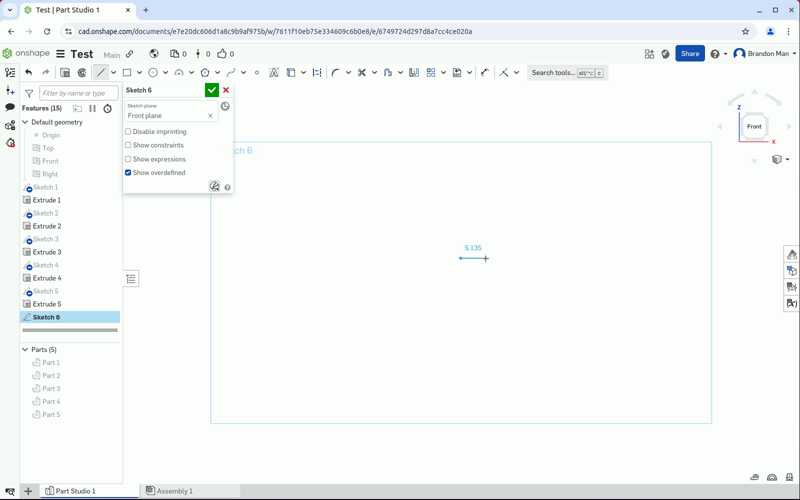
key_down(shift)
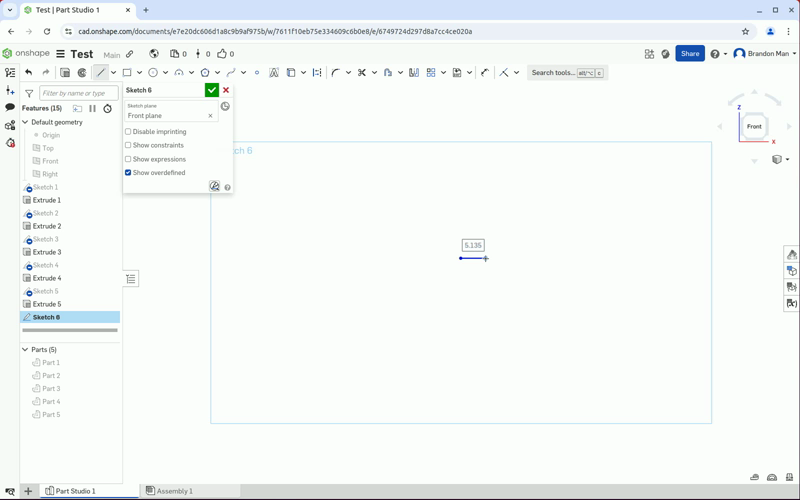
mouse_move(515, 258)
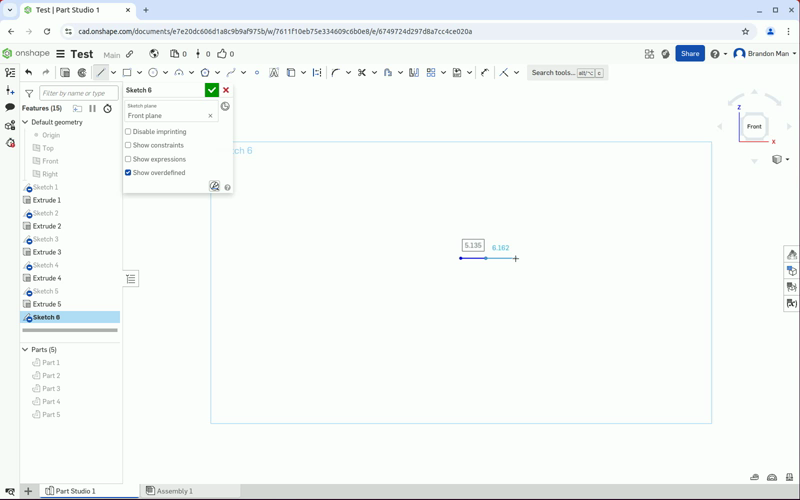
mouse_move(522, 258)
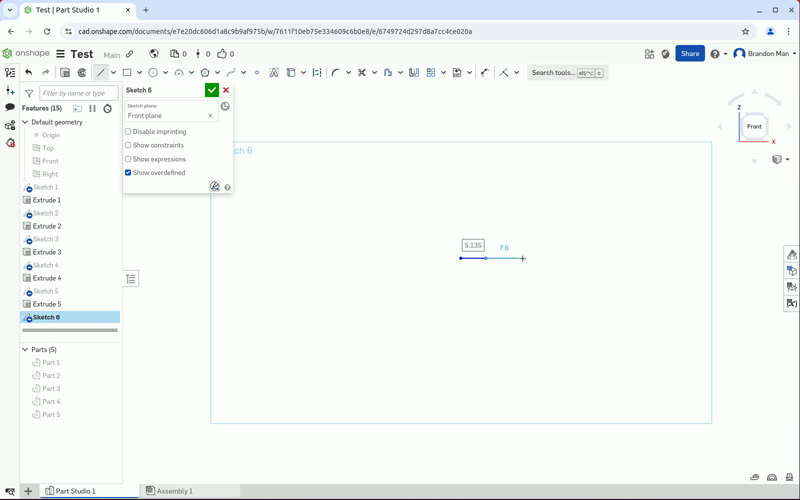
click(522, 258)
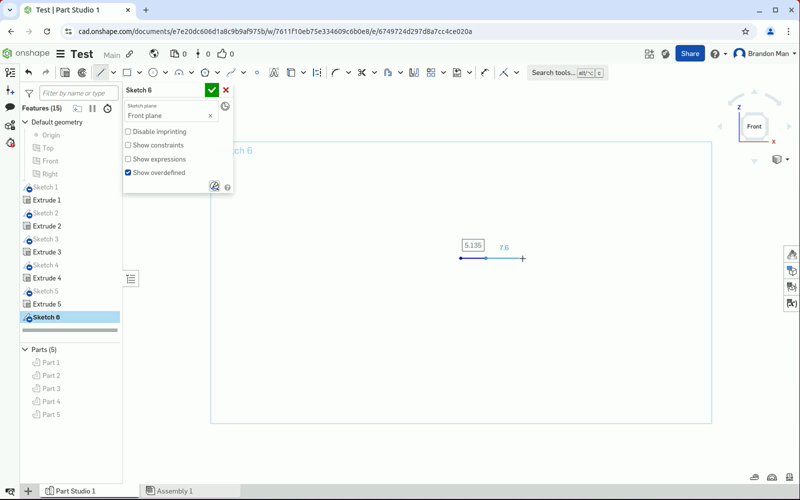
key_up(shift)
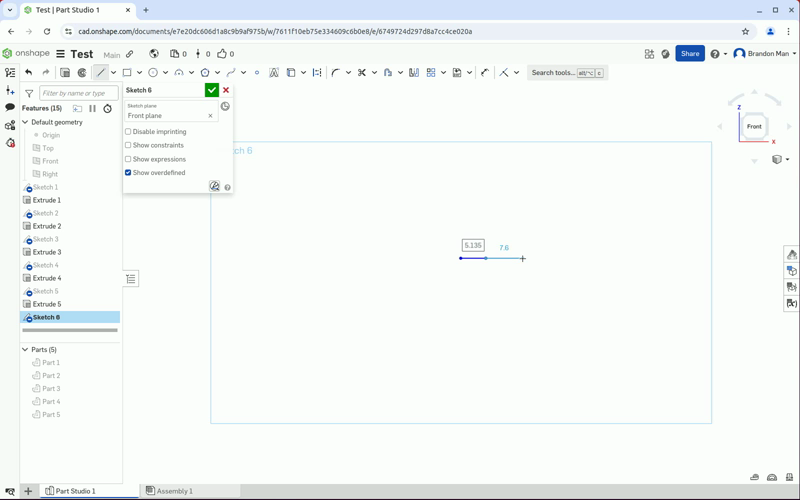
key_down(shift)
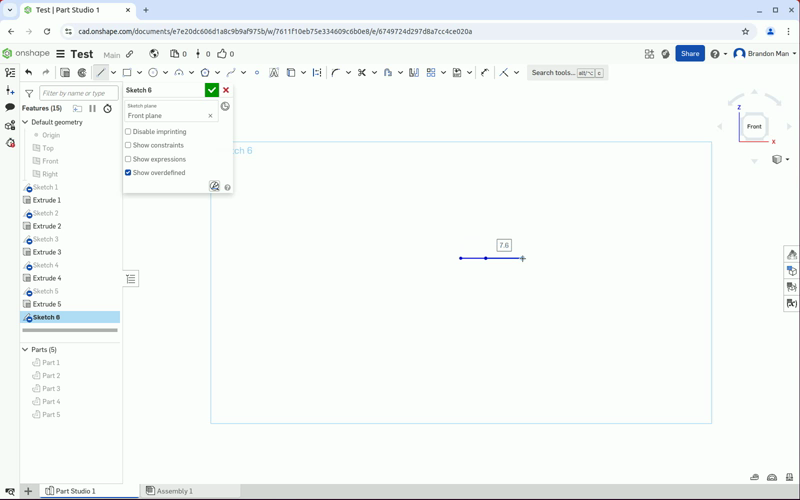
mouse_move(552, 258)
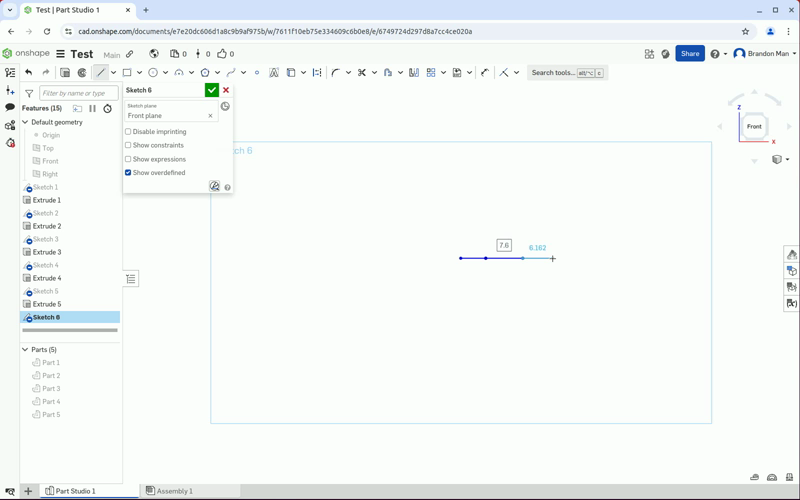
mouse_move(548, 258)
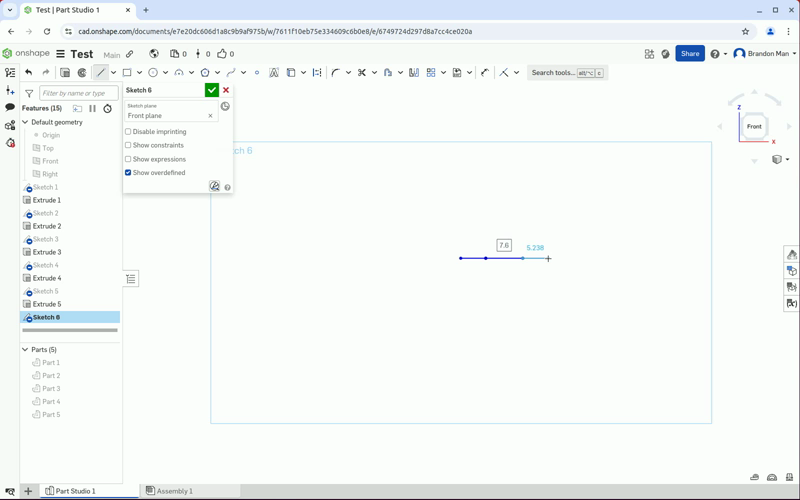
click(548, 258)
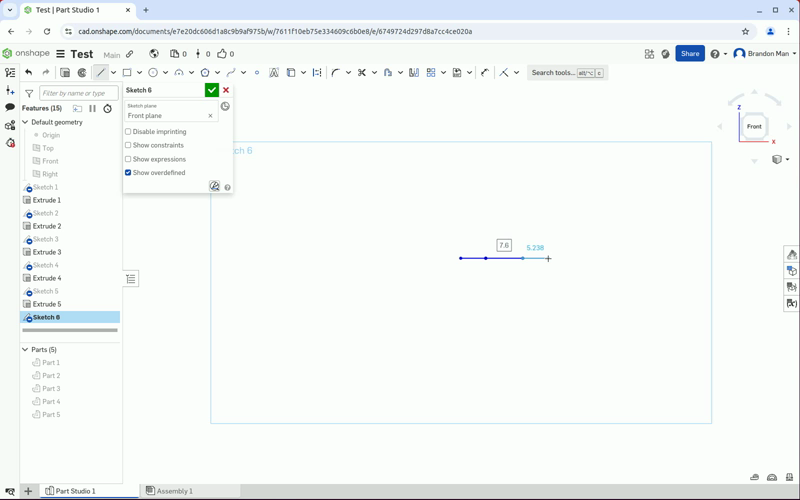
key_up(shift)
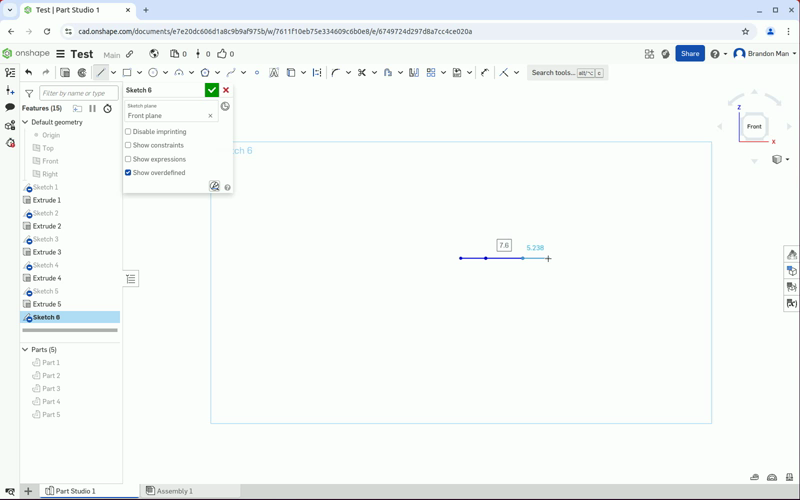
key_down(shift)
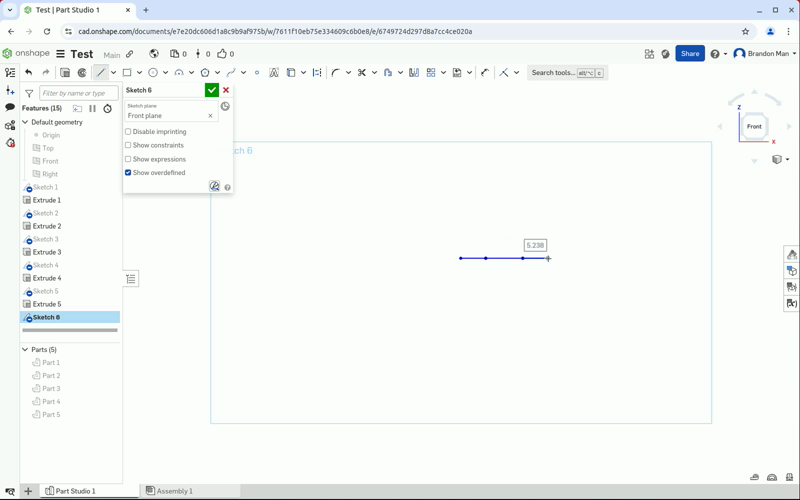
mouse_move(578, 258)
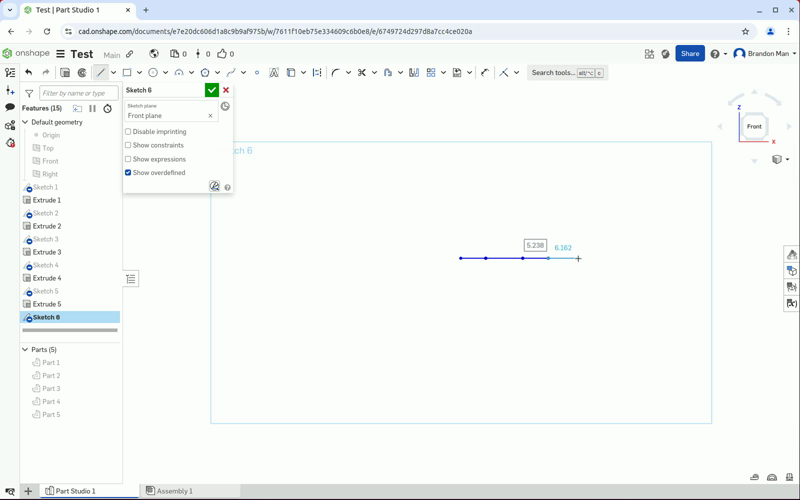
mouse_move(548, 213)
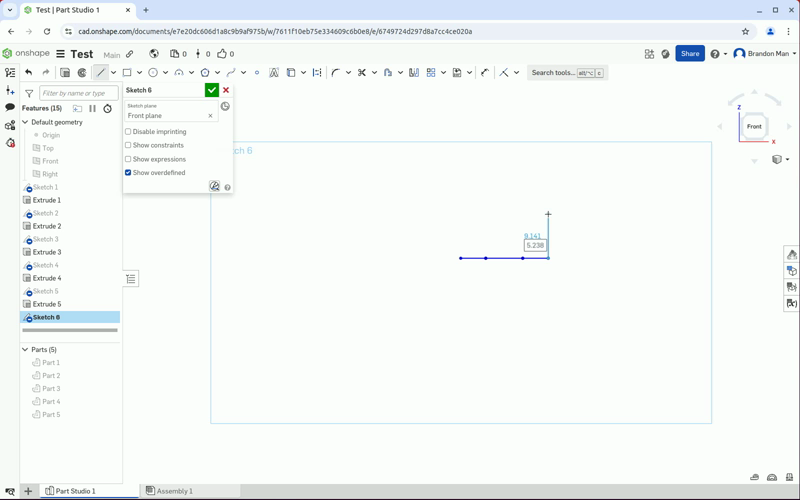
click(548, 213)
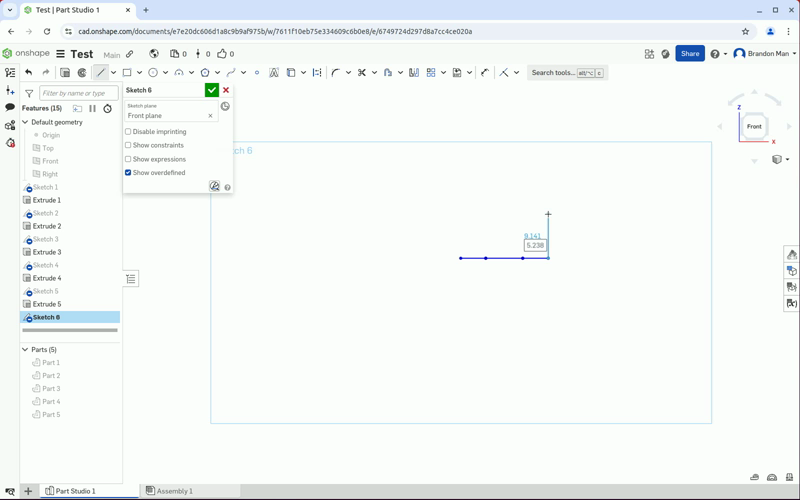
key_up(shift)
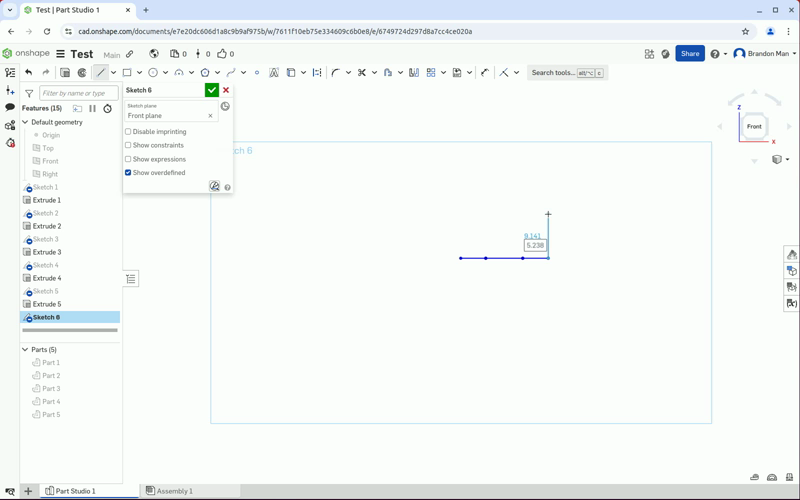
key(esc)
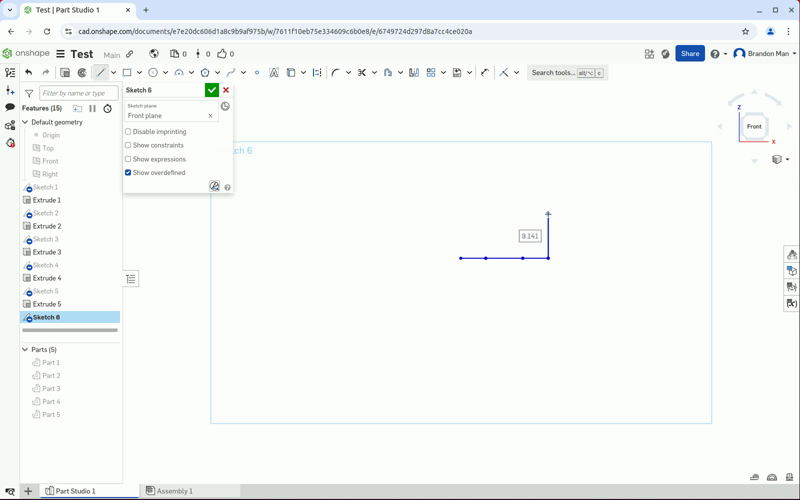
key(a)
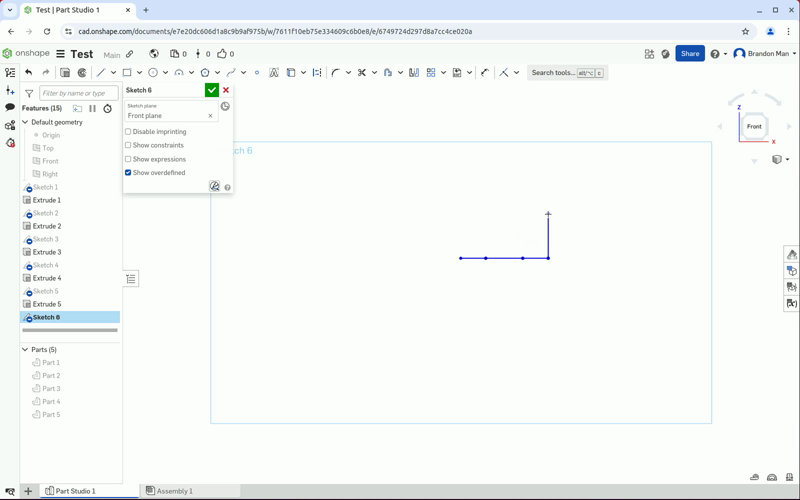
mouse_move(548, 213)
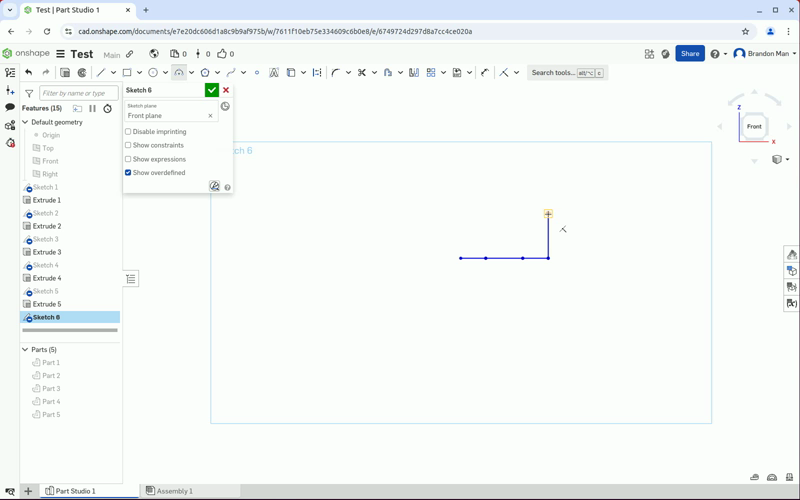
click(548, 213)
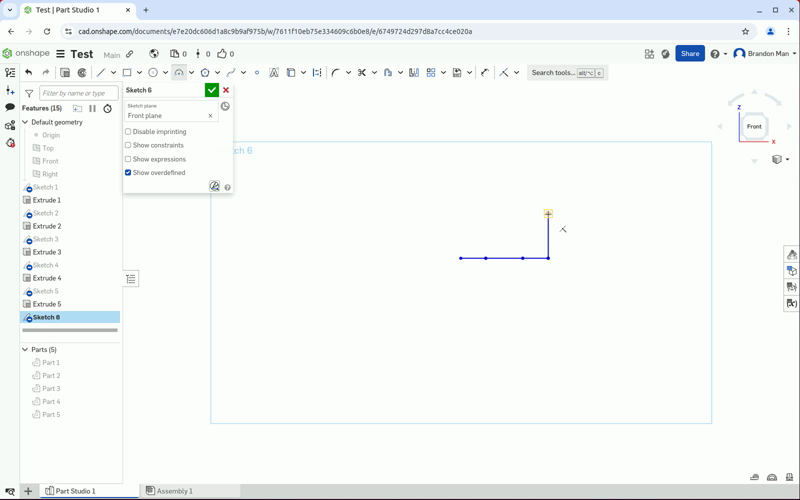
key_down(shift)
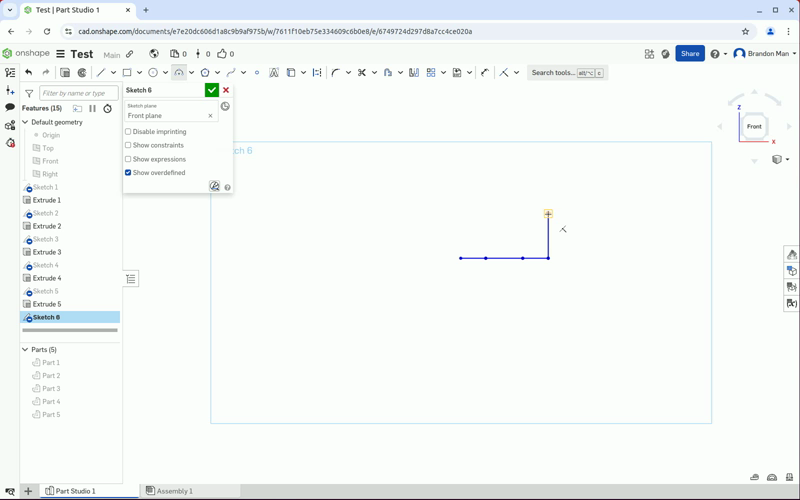
mouse_move(460, 213)
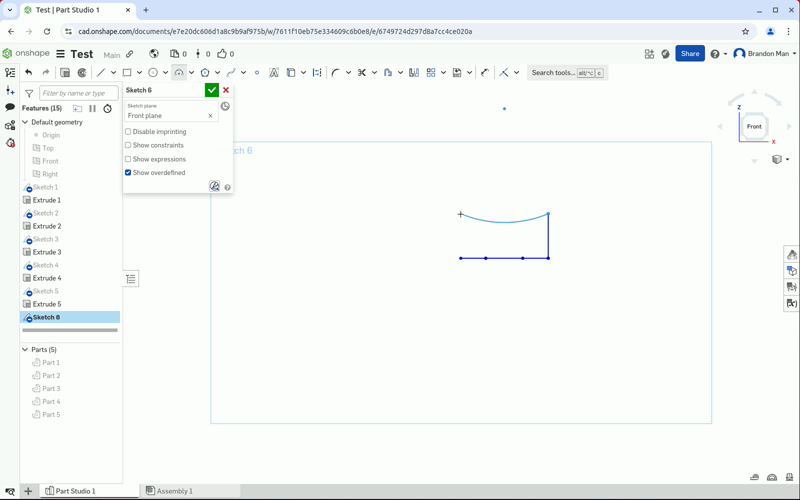
click(460, 213)
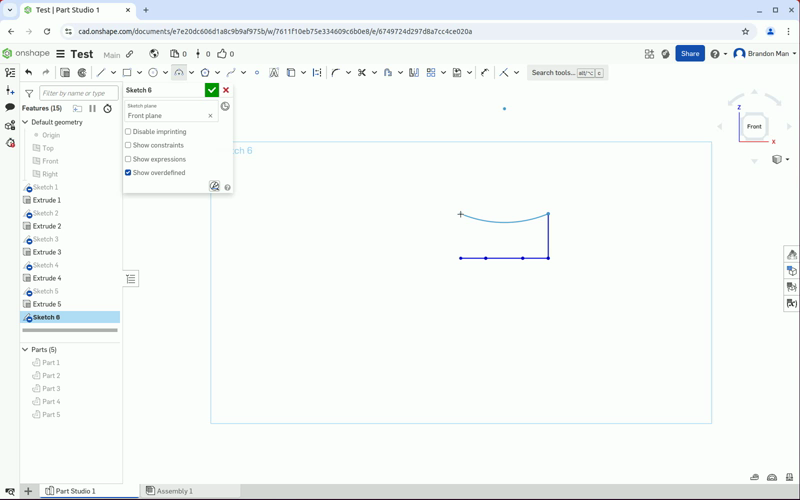
mouse_move(504, 170)
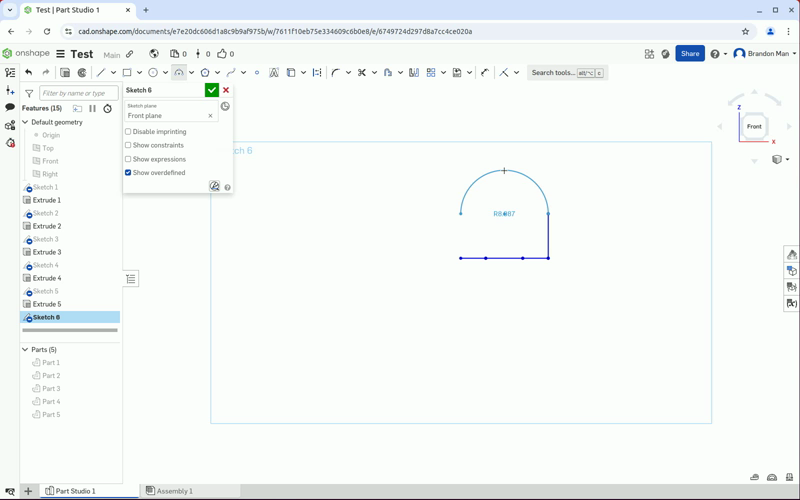
click(504, 170)
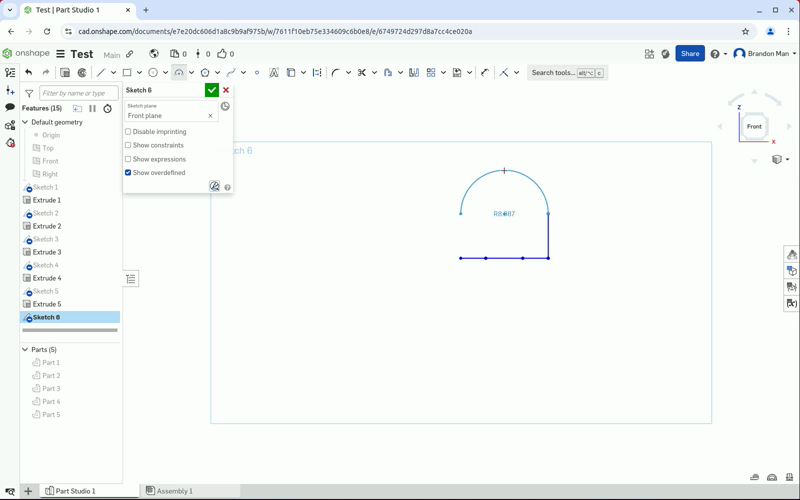
key_up(shift)
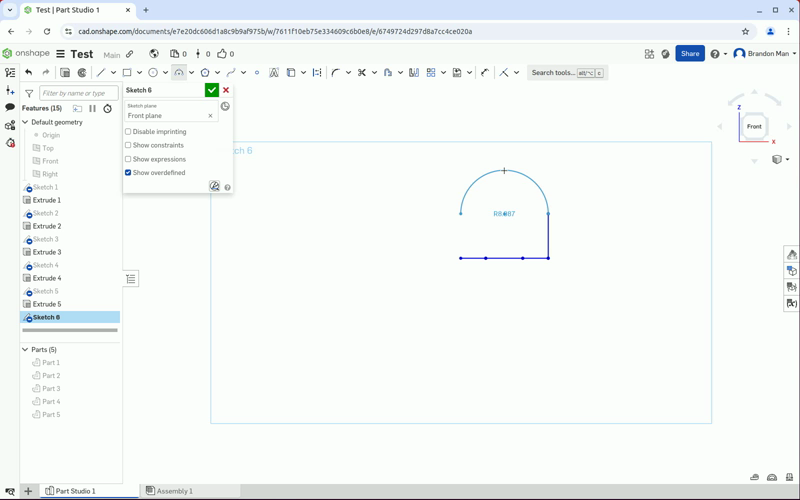
key(esc)
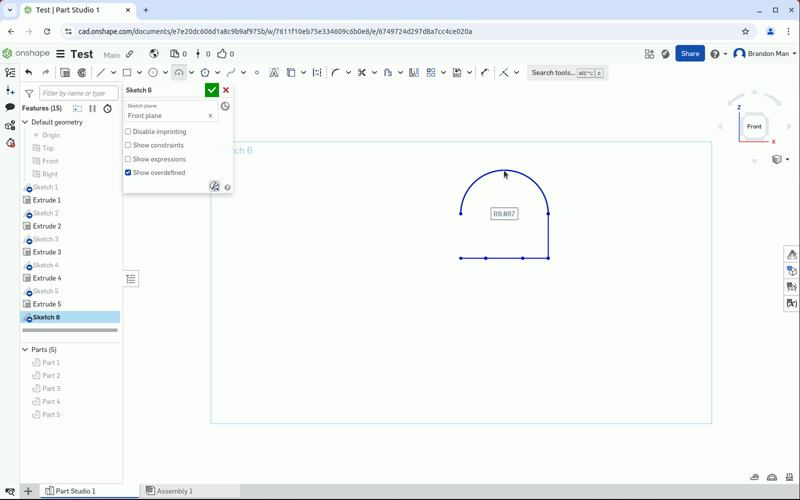
key(l)
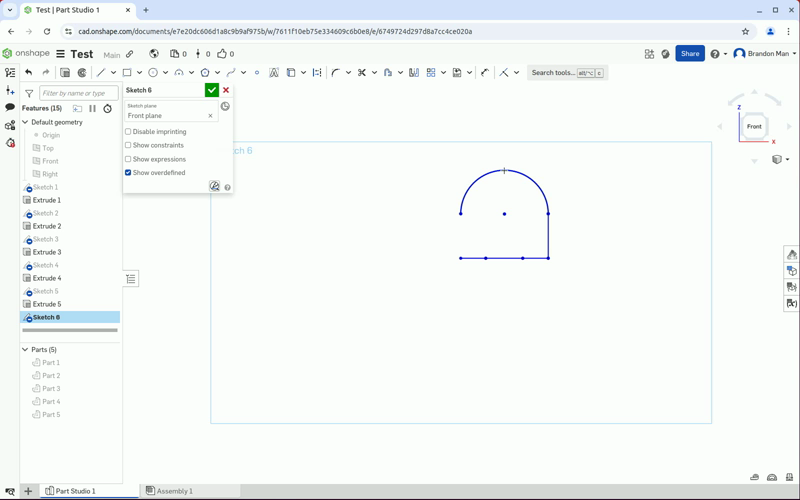
mouse_move(460, 213)
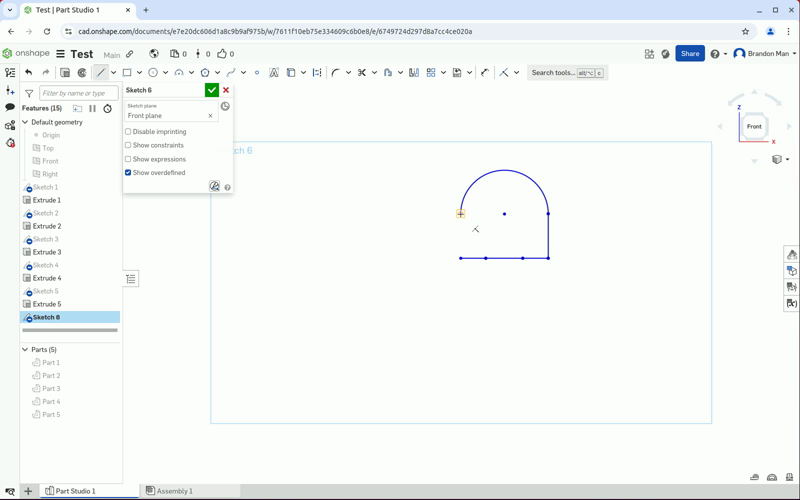
click(460, 213)
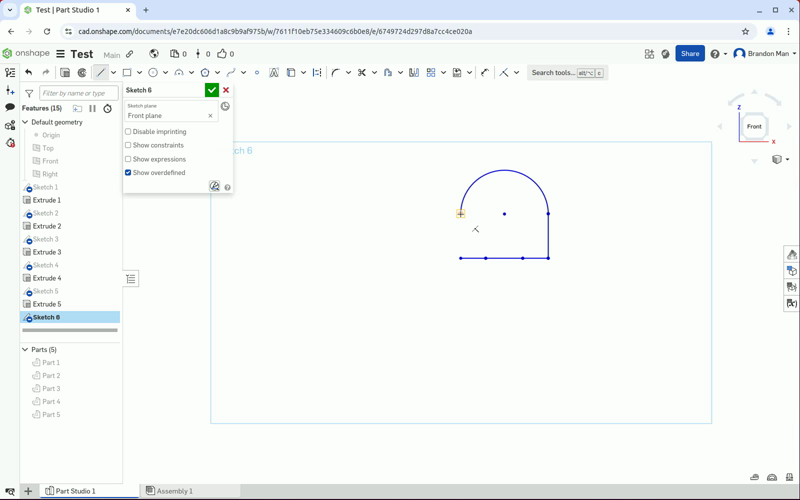
mouse_move(490, 213)
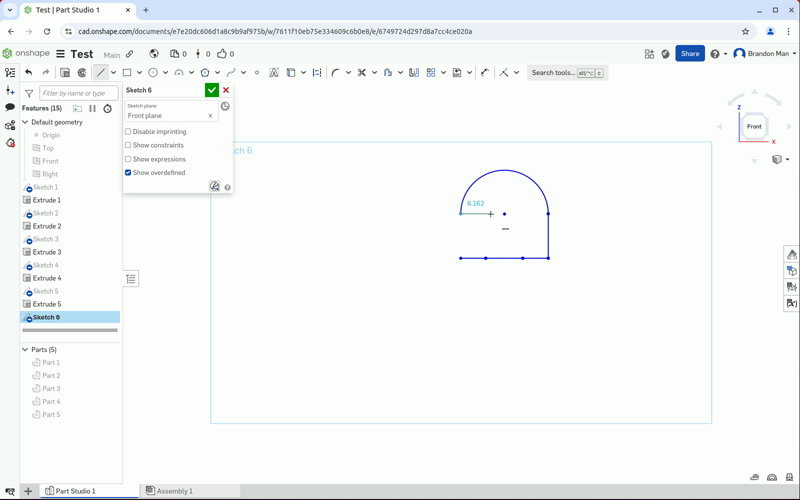
key_down(shift)
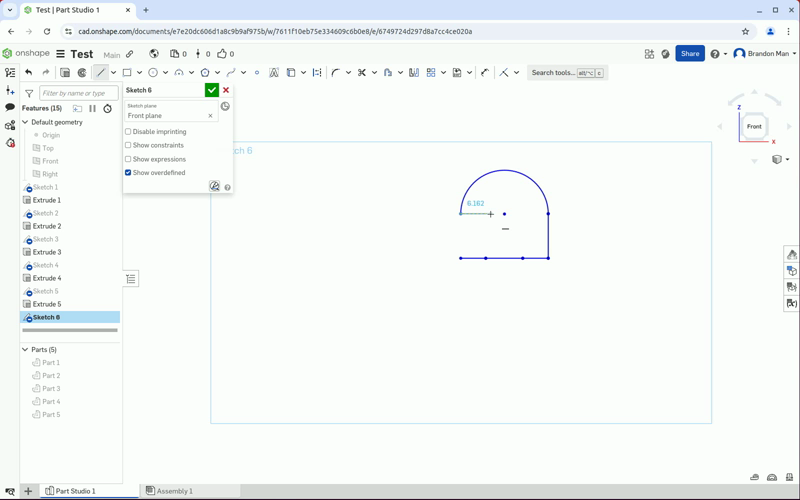
mouse_move(460, 258)
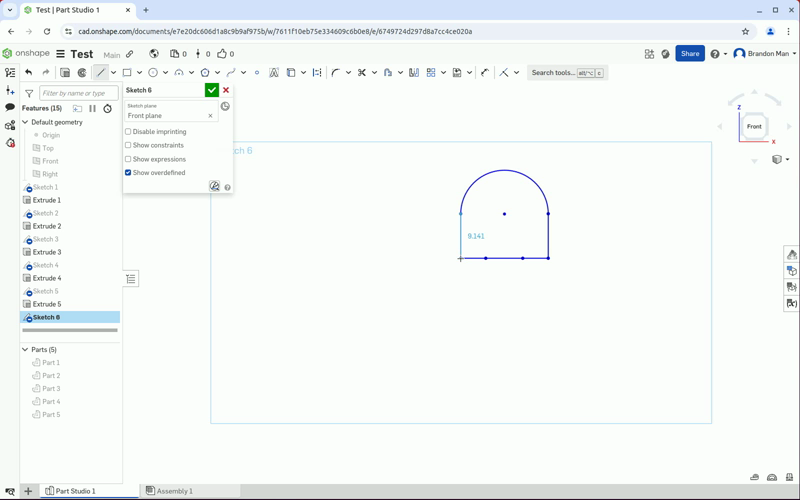
key_up(shift)
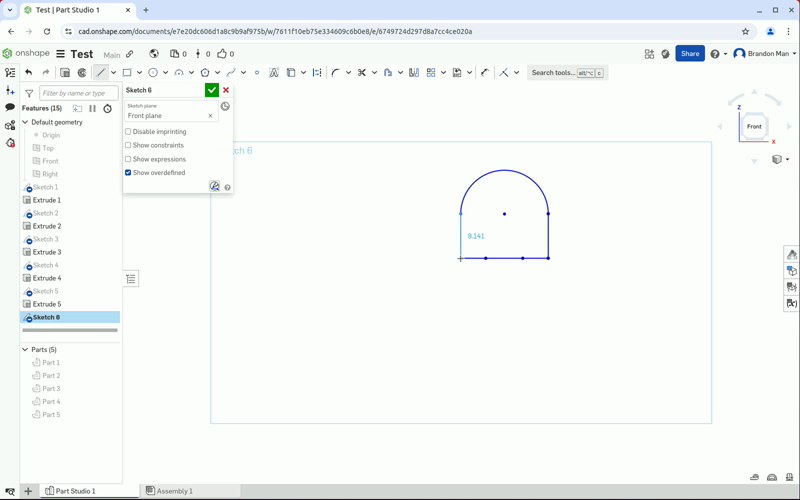
click(460, 258)
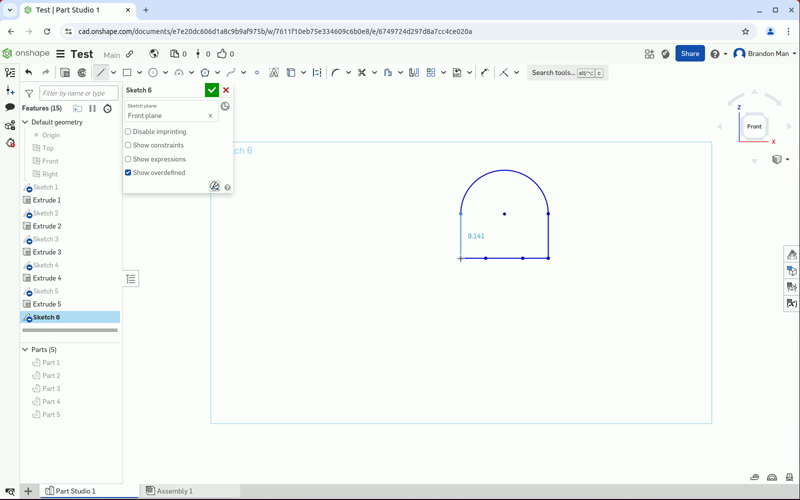
key(esc)
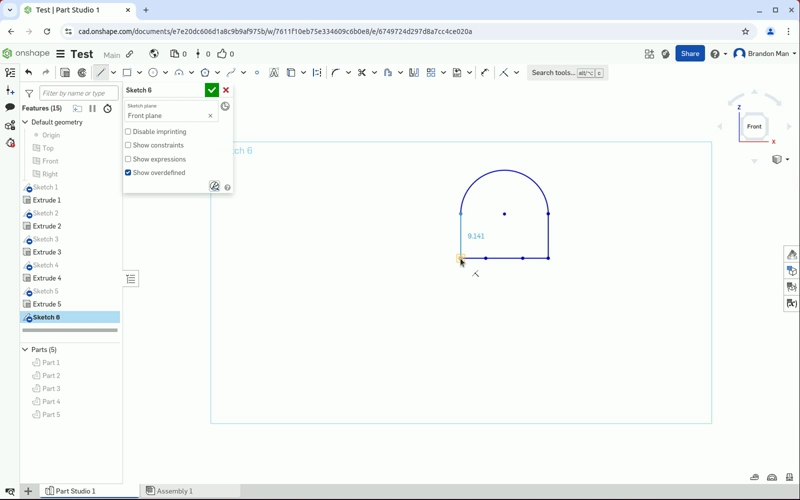
key(c)
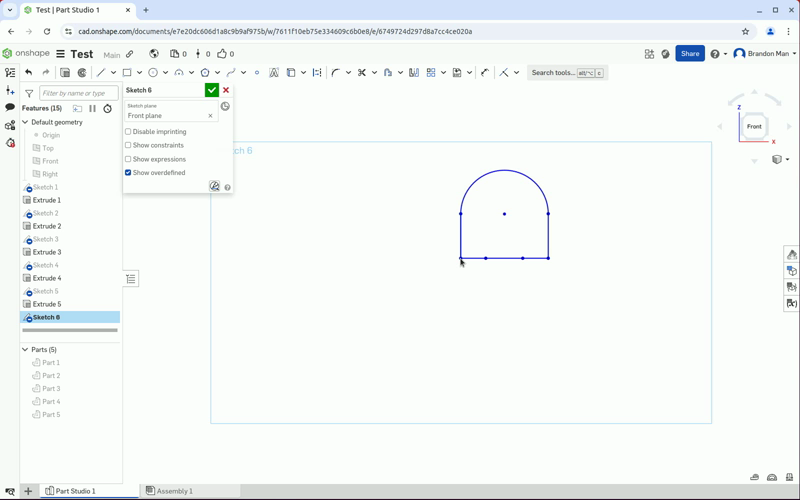
key_down(shift)
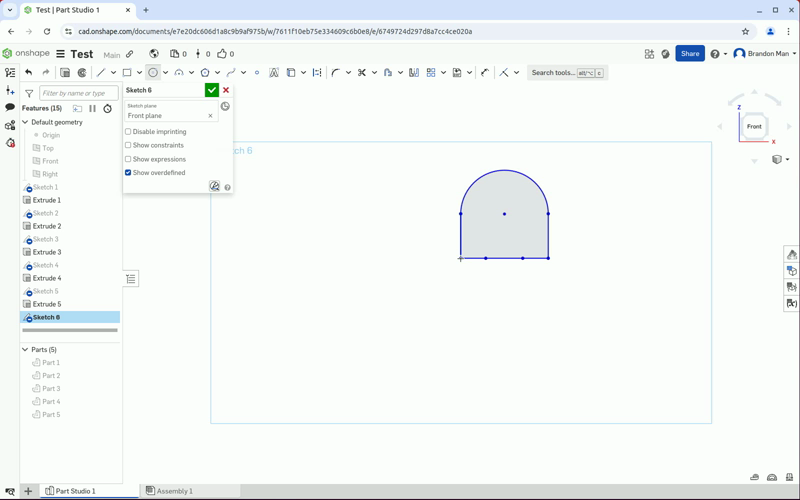
mouse_move(504, 213)
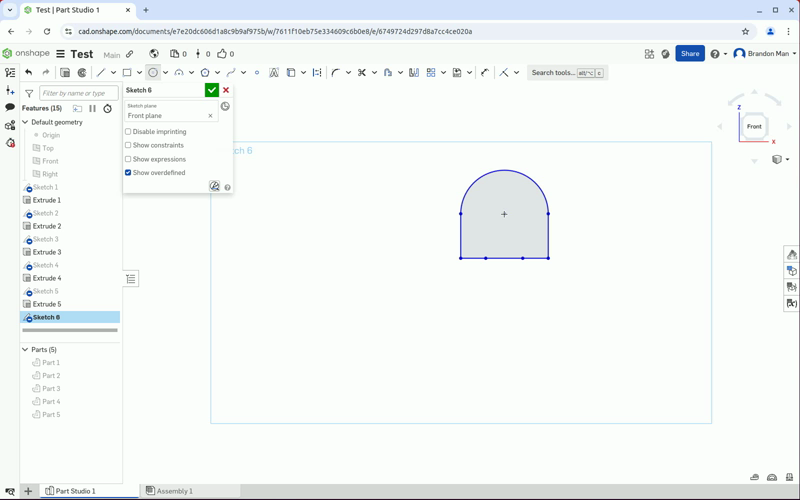
click(504, 213)
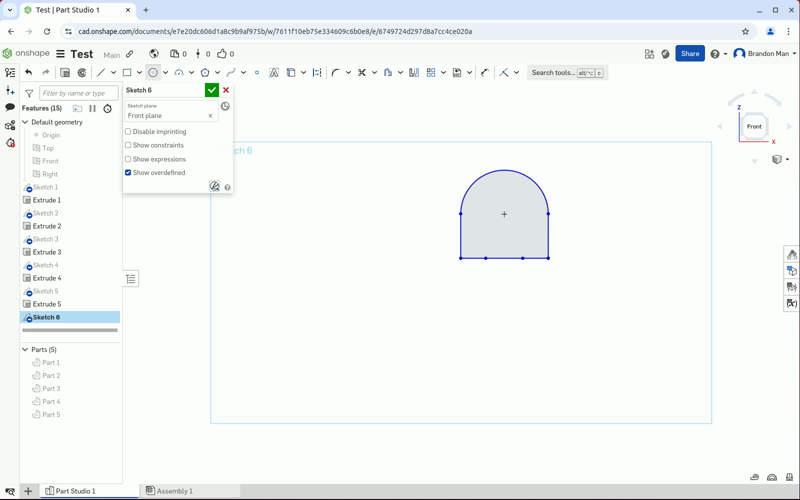
key_up(shift)
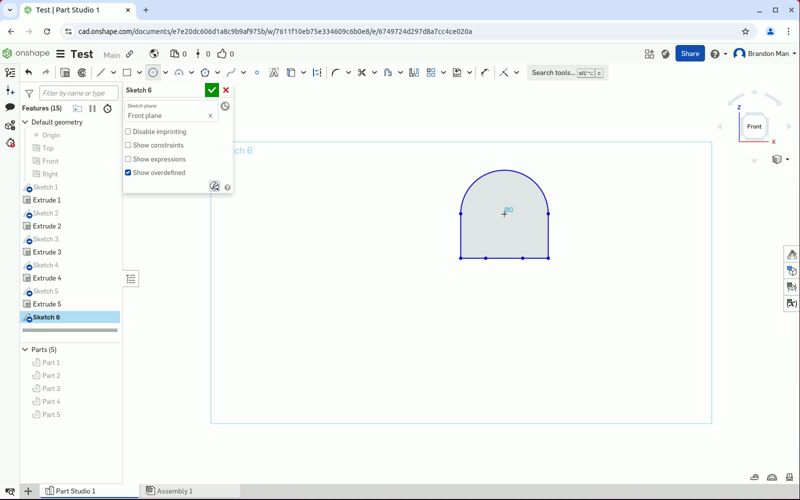
mouse_move(519, 213)
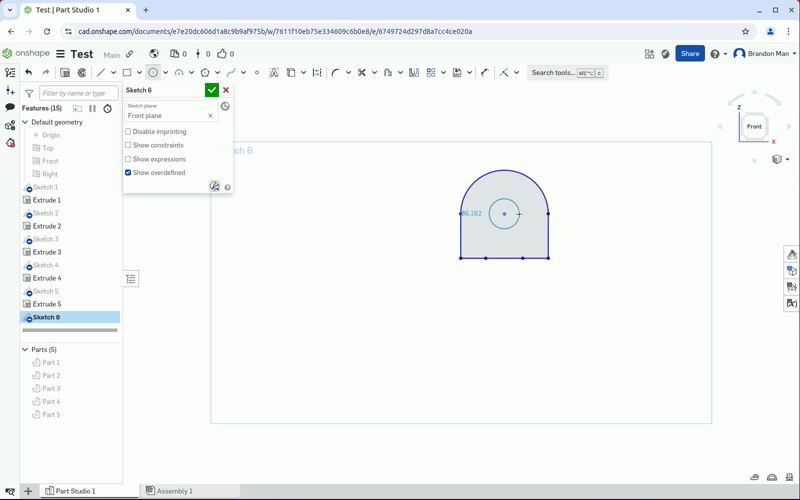
click(519, 213)
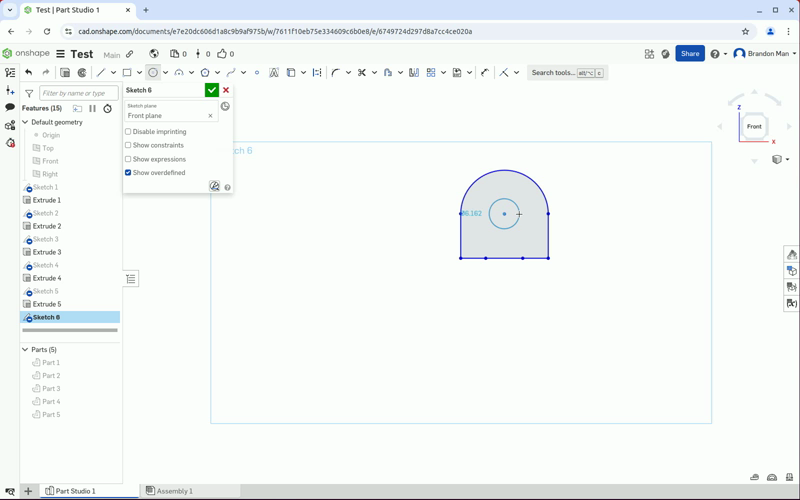
key(esc)
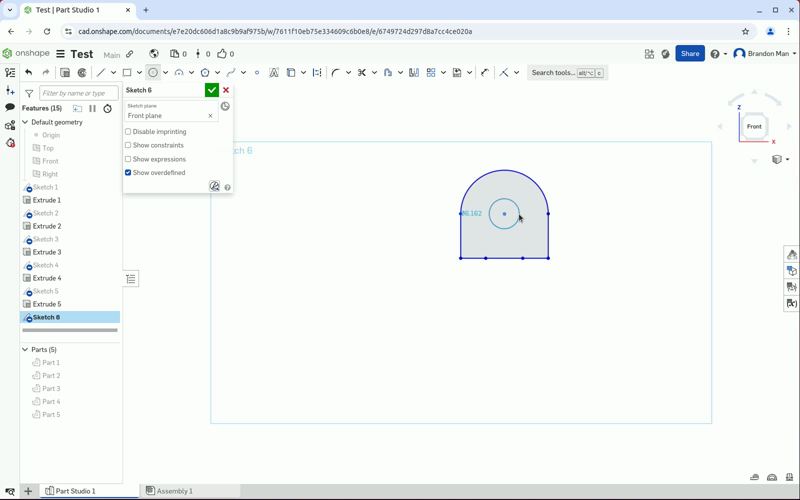
mouse_move(477, 222)
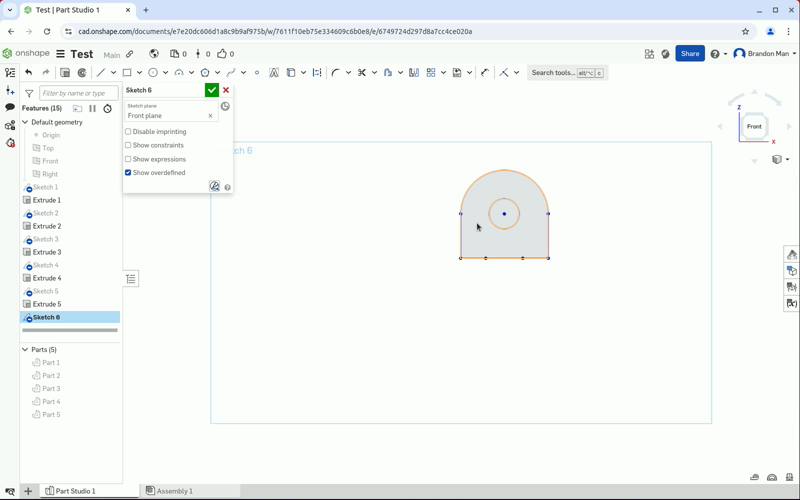
click(477, 222)
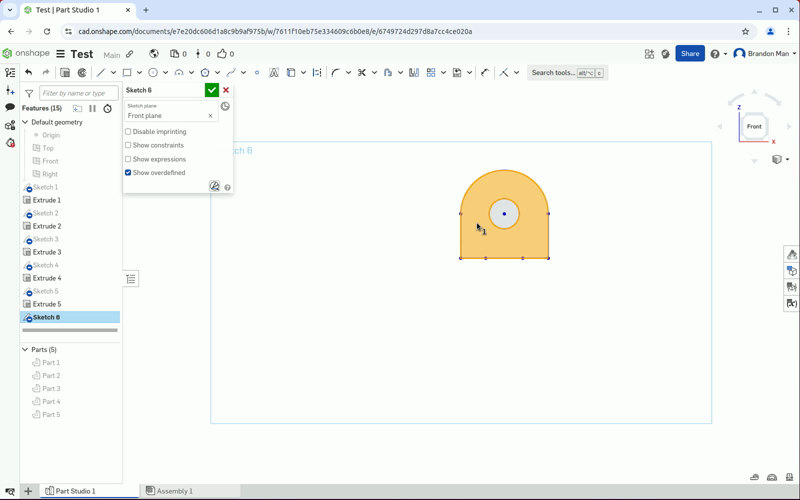
mouse_move(73, 352)
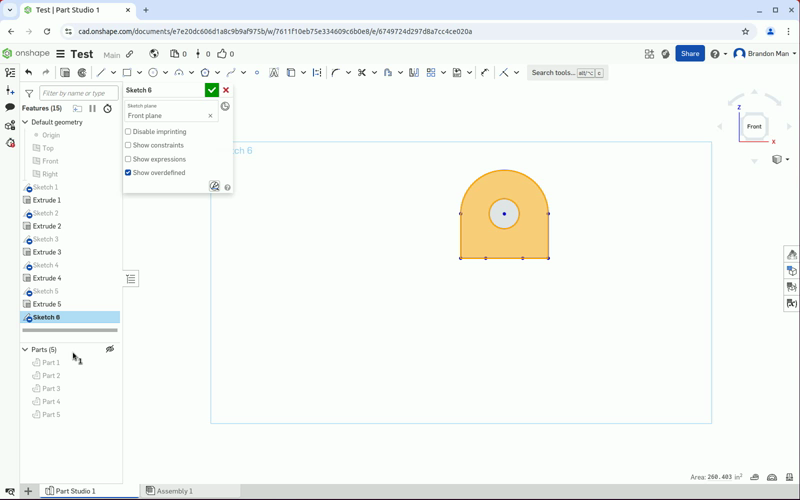
key(shift+y)
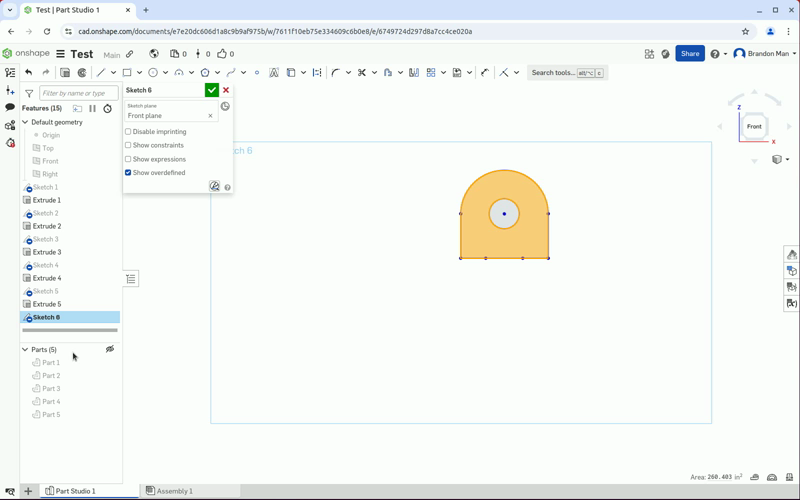
key(shift+e)
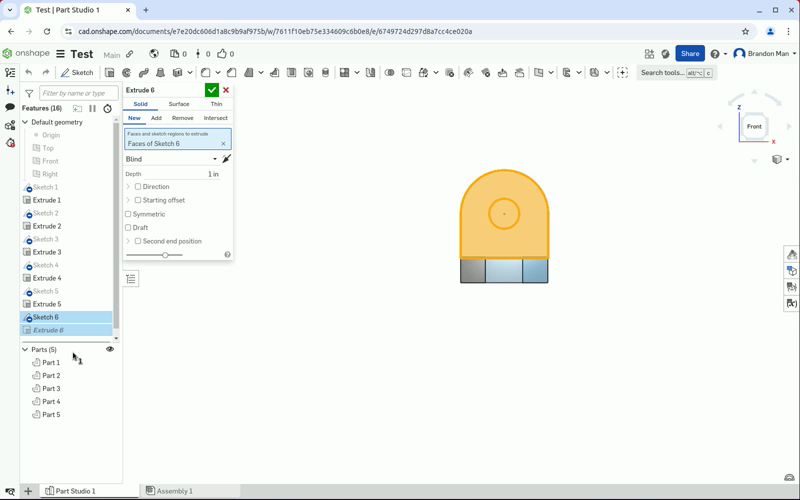
mouse_move(143, 106)
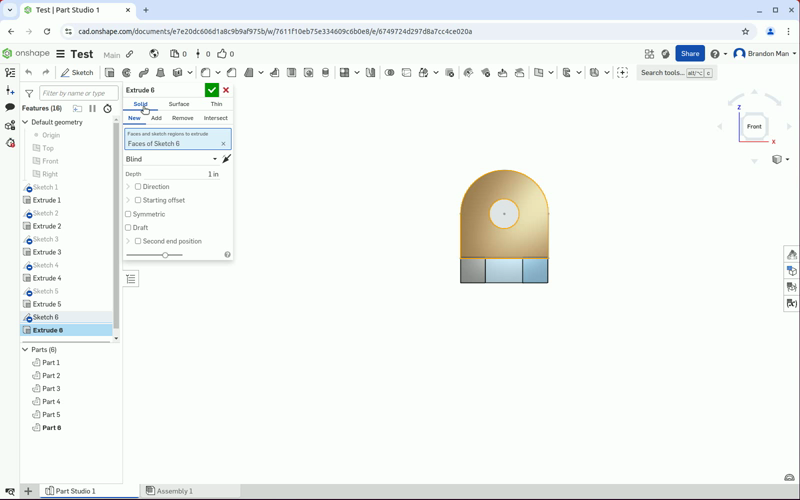
click(143, 106)
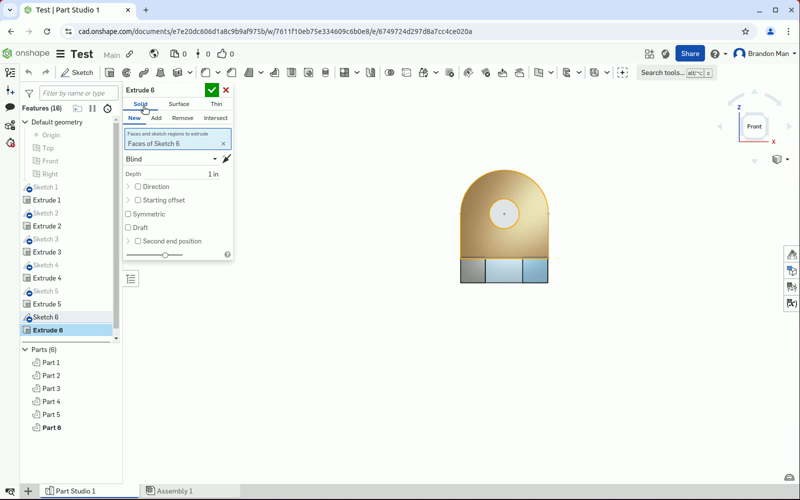
mouse_move(137, 120)
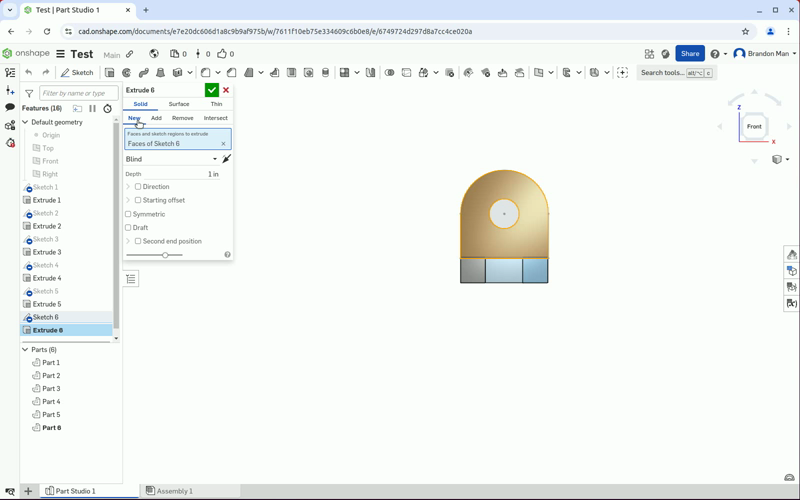
click(137, 120)
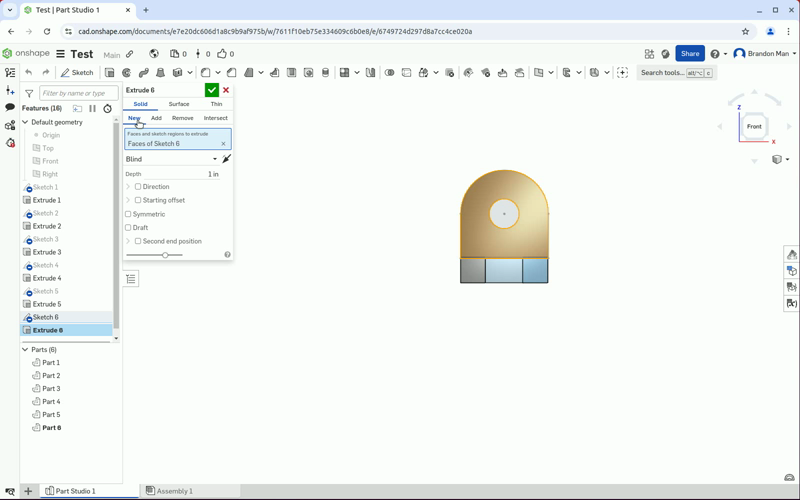
key(tab, 4)
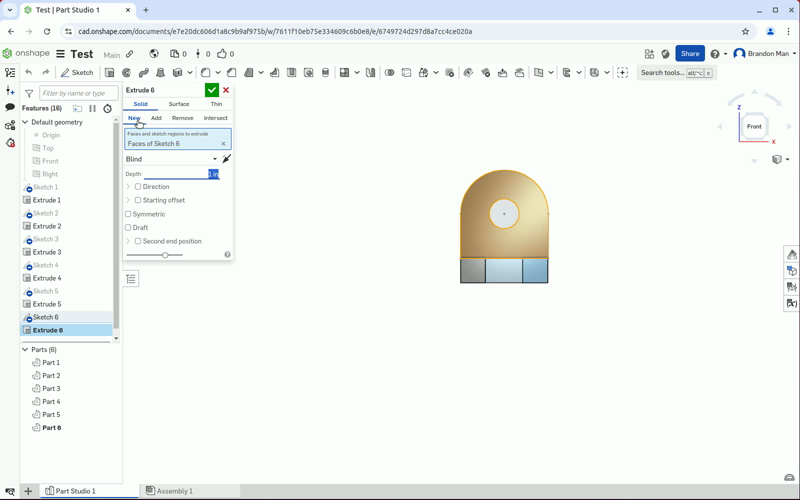
text(-5.055)
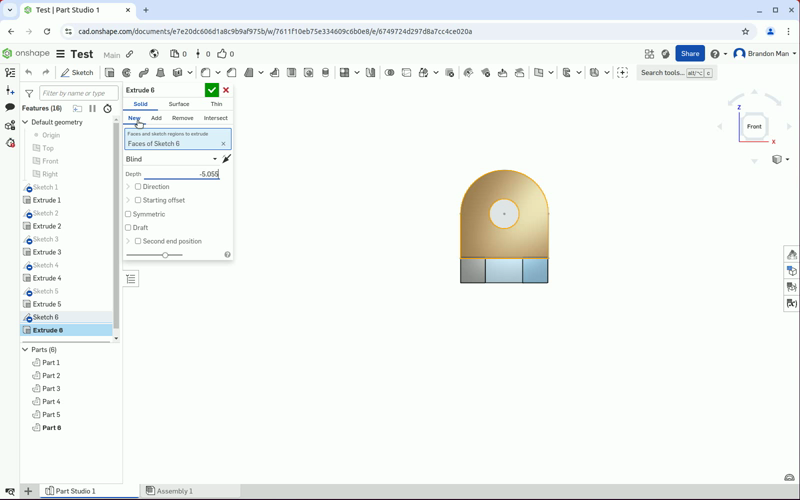
key(enter)
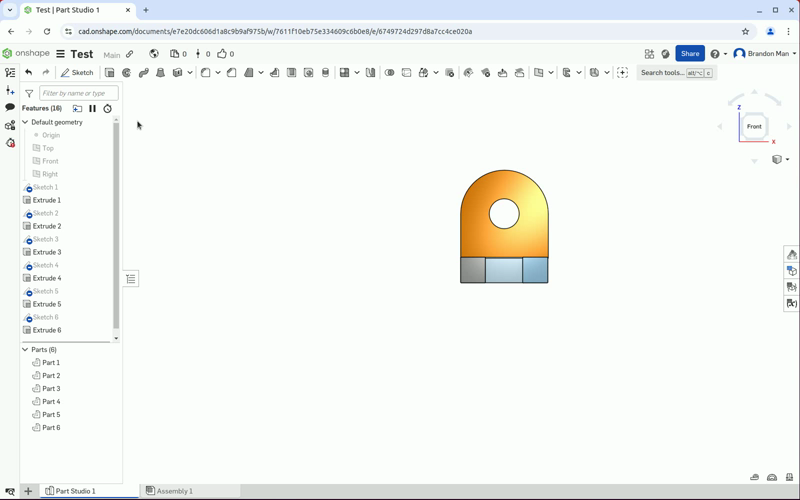
key(shift+h)
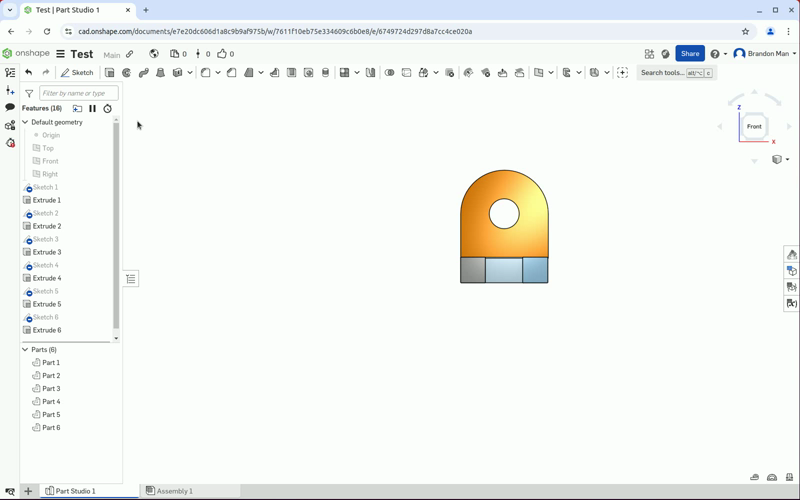
key(shift+h)
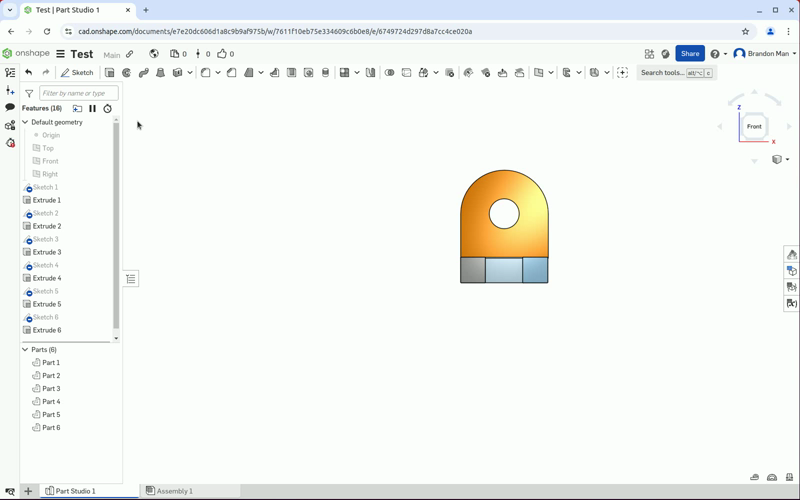
mouse_move(69, 189)
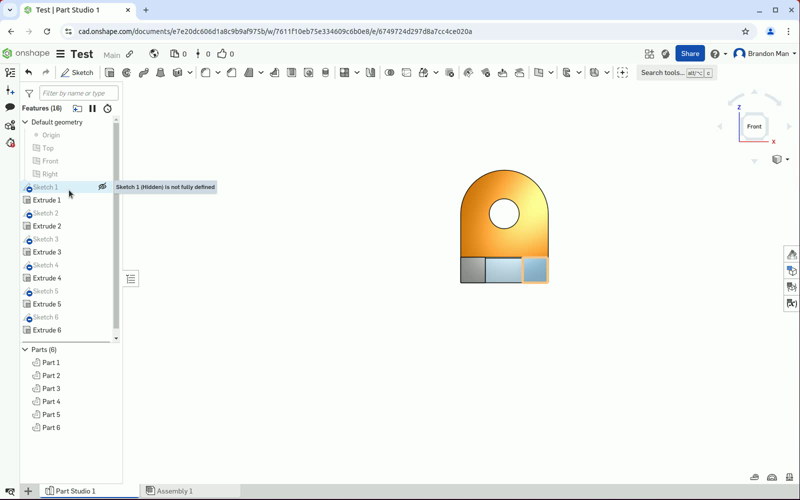
click(69, 189)
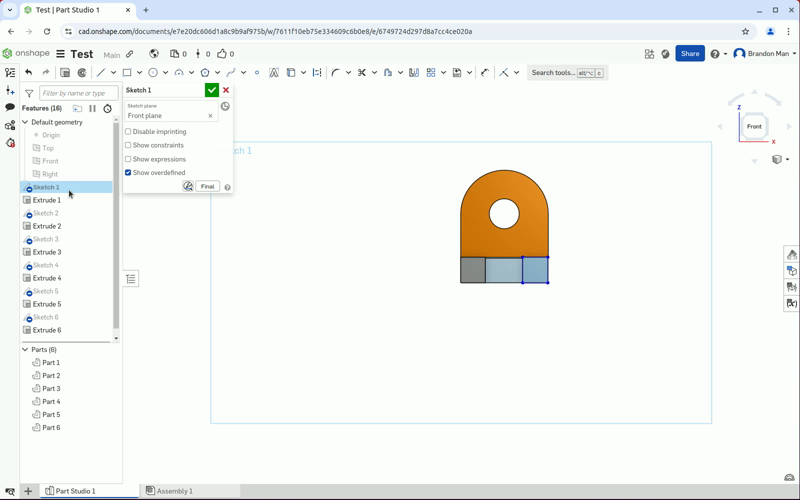
mouse_move(229, 92)
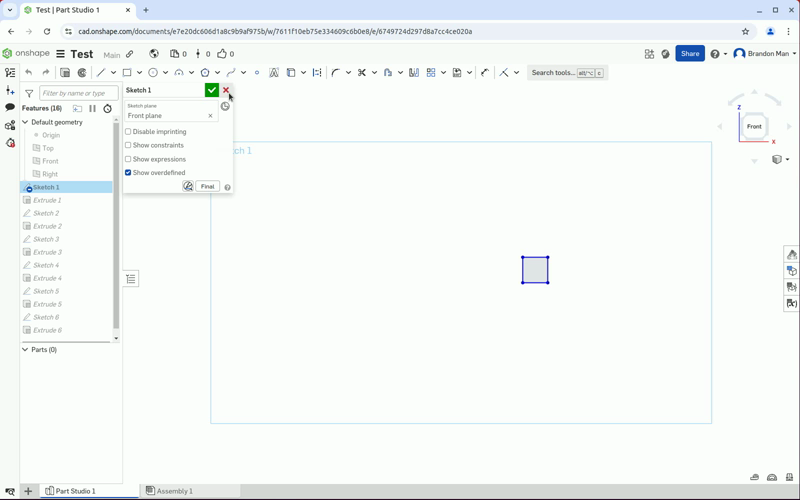
click(229, 92)
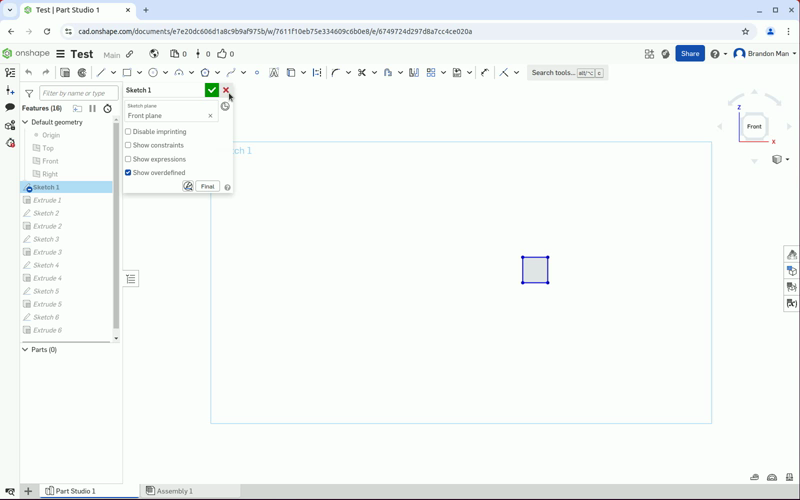
key(shift+s)
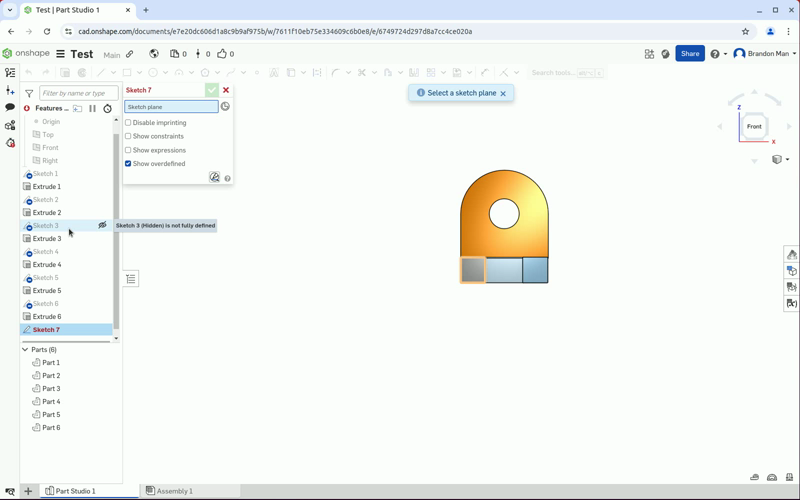
scroll(3)
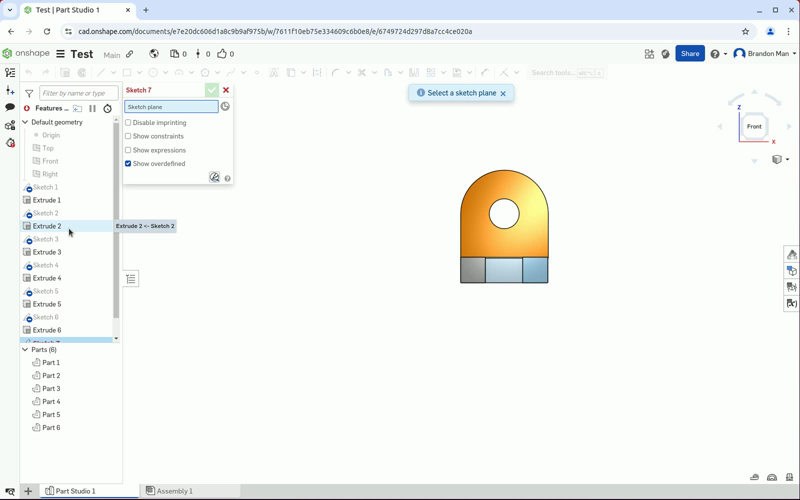
mouse_move(69, 163)
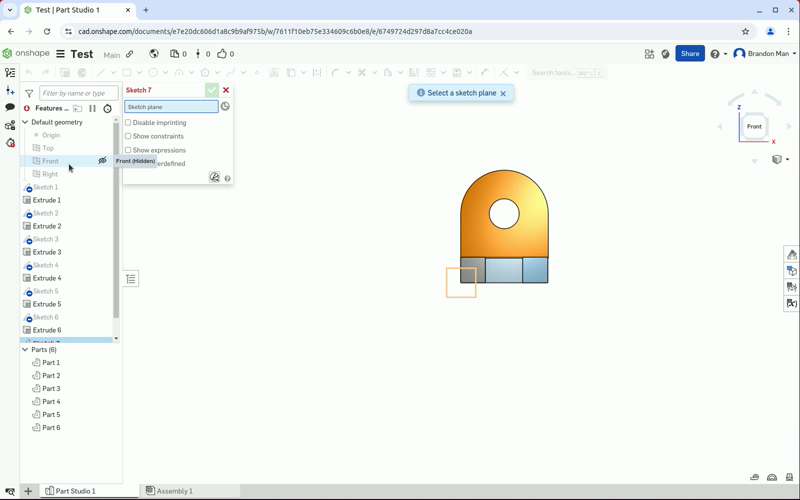
click(69, 163)
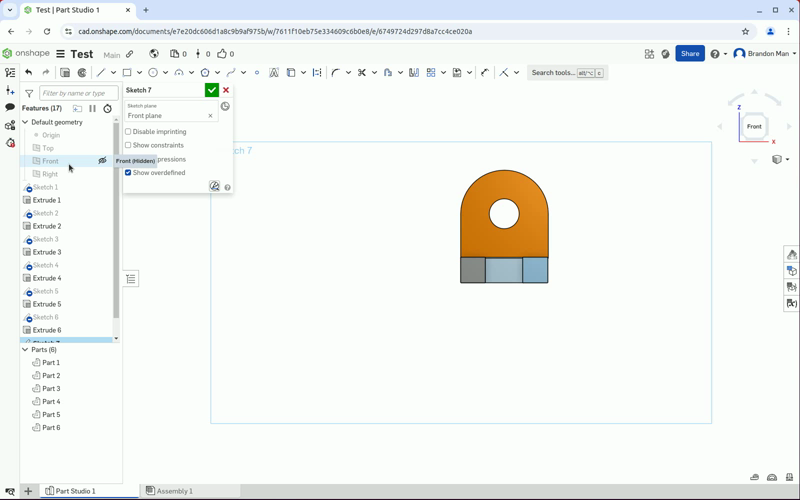
mouse_move(73, 352)
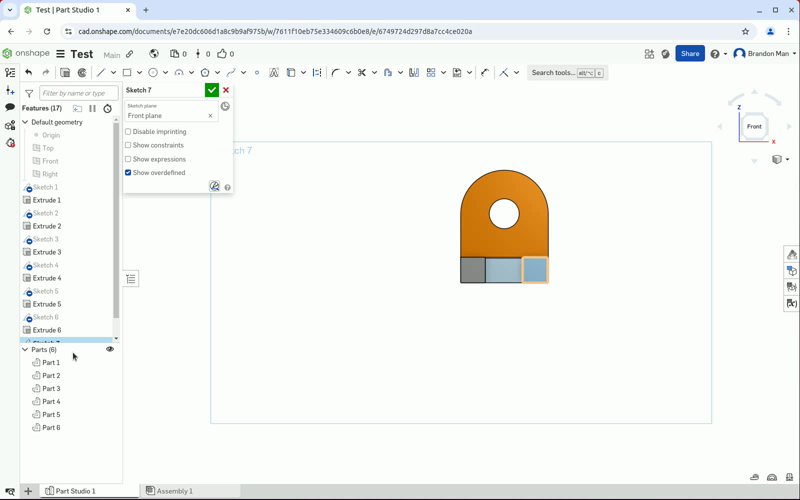
key(y)
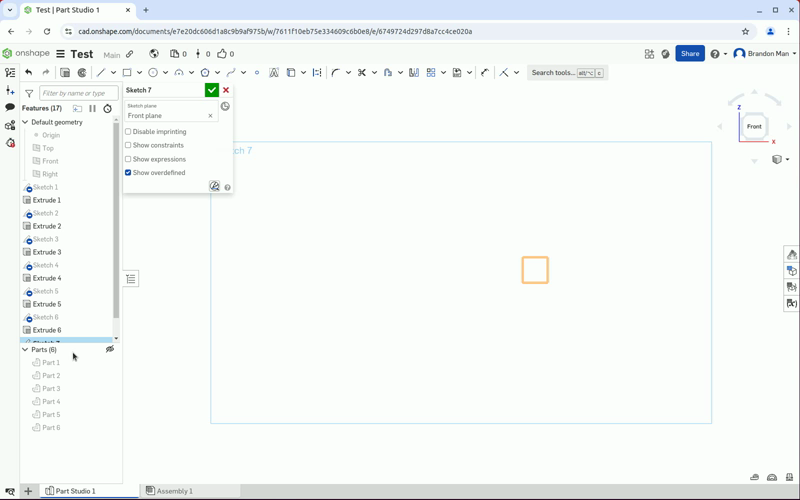
key(l)
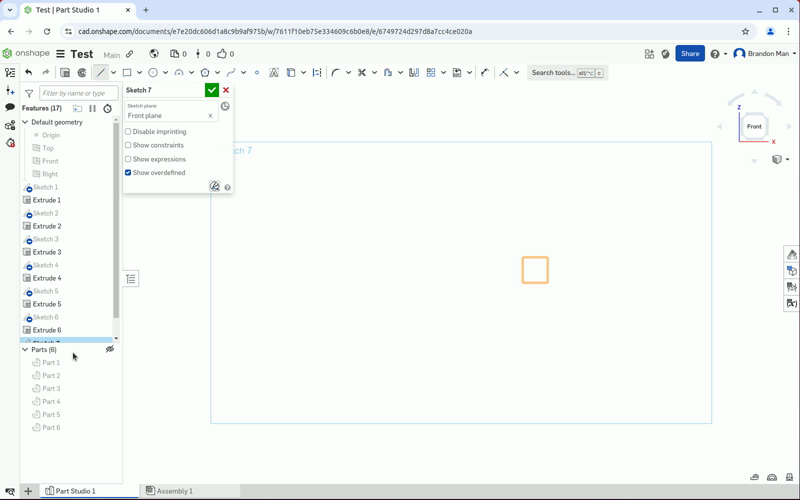
key_down(shift)
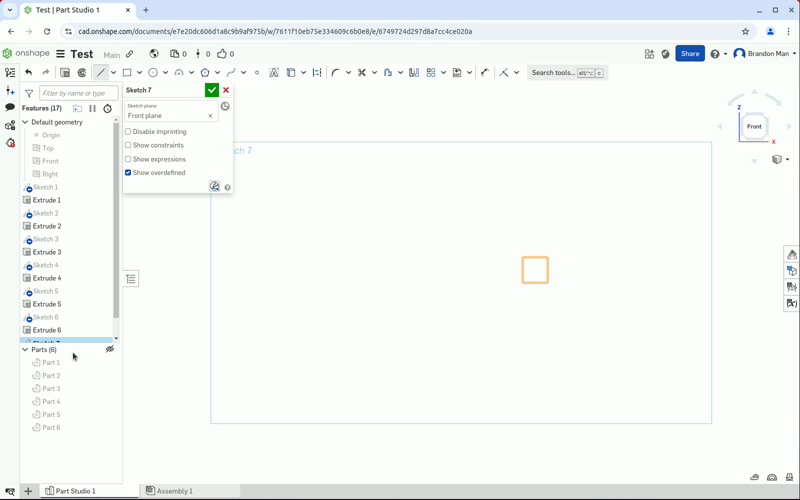
mouse_move(485, 282)
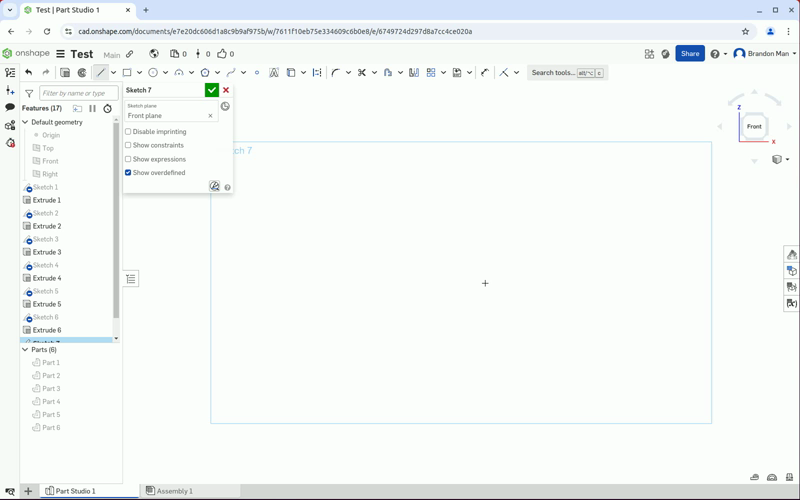
click(485, 282)
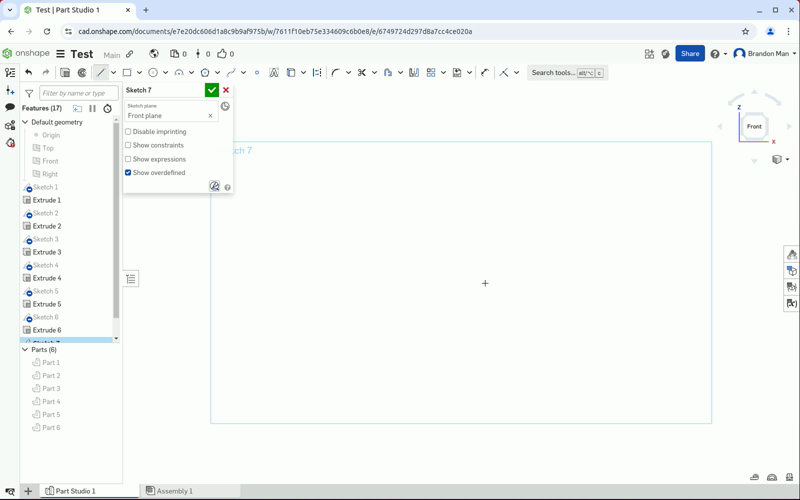
key_up(shift)
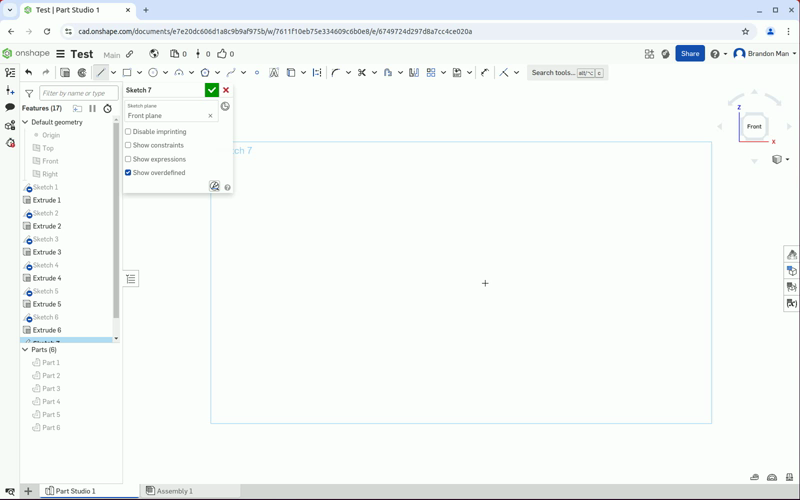
key_down(shift)
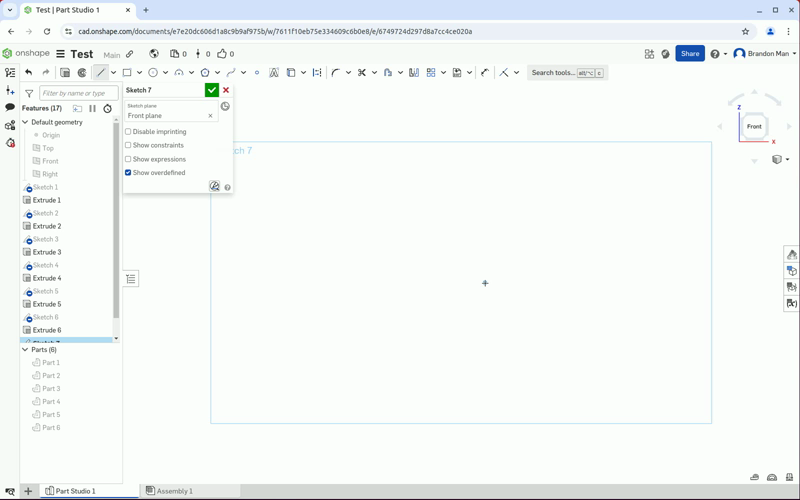
mouse_move(515, 282)
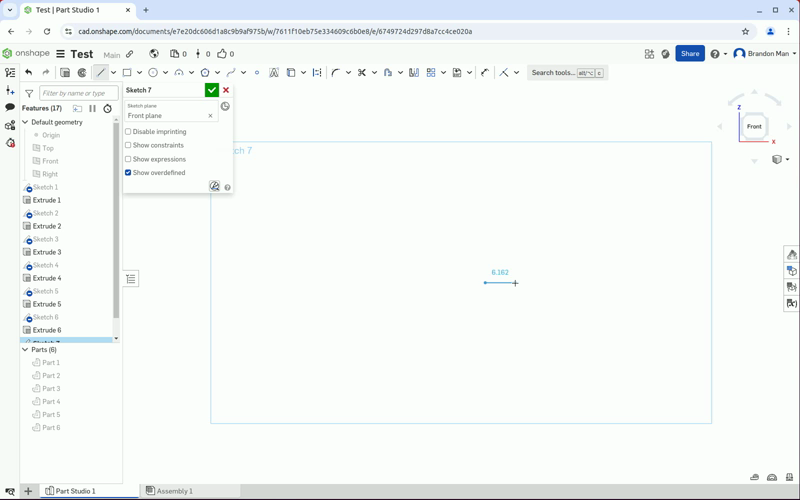
mouse_move(523, 282)
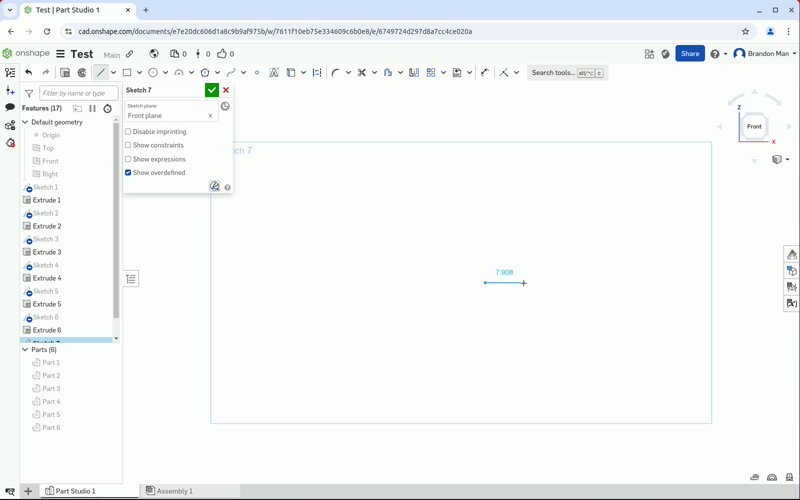
click(523, 282)
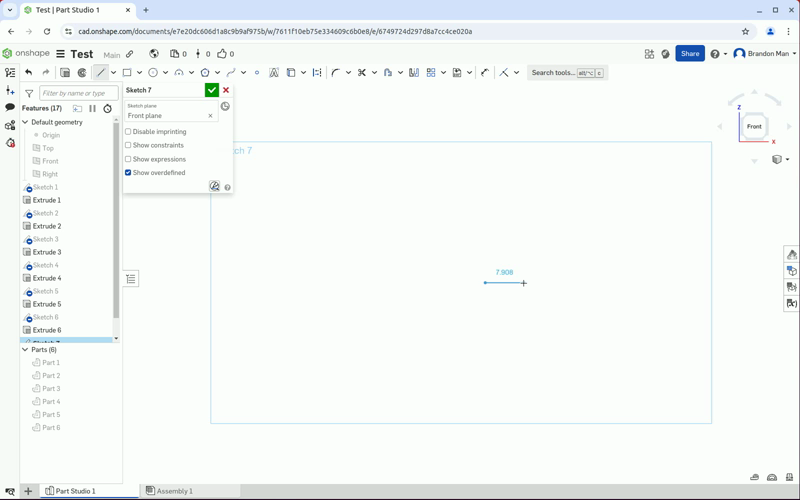
key_up(shift)
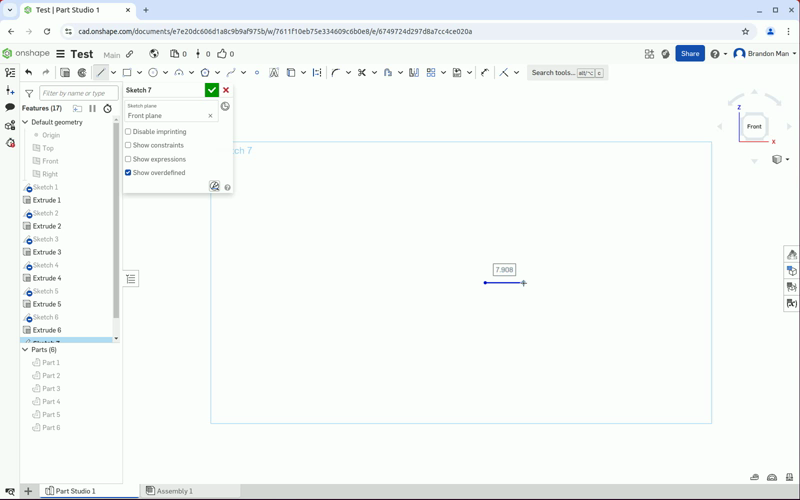
key_down(shift)
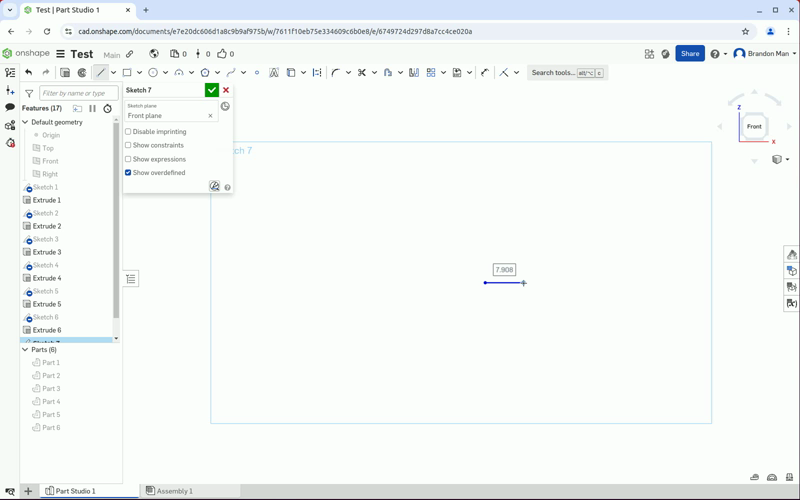
mouse_move(553, 282)
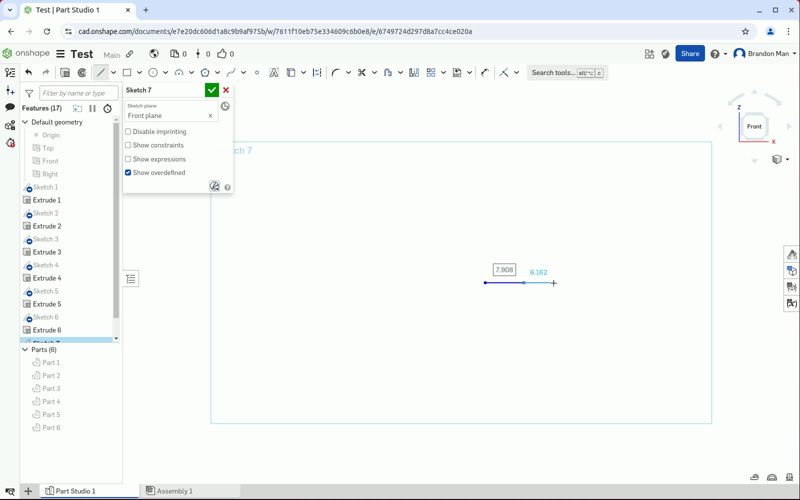
mouse_move(523, 257)
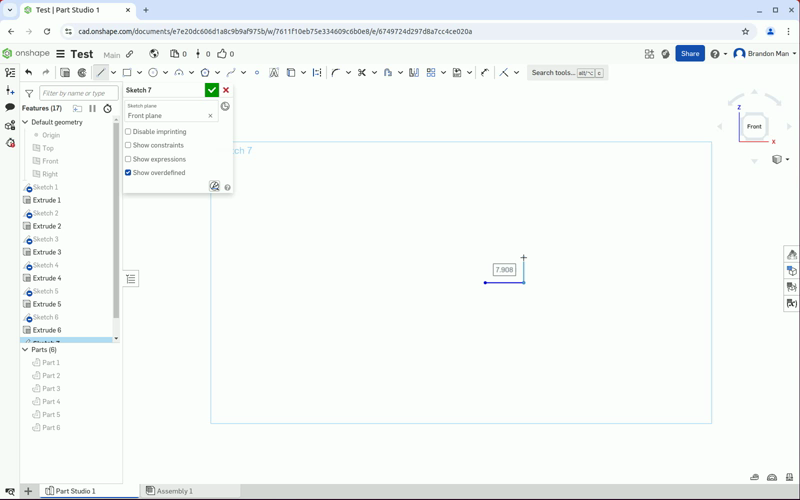
click(523, 257)
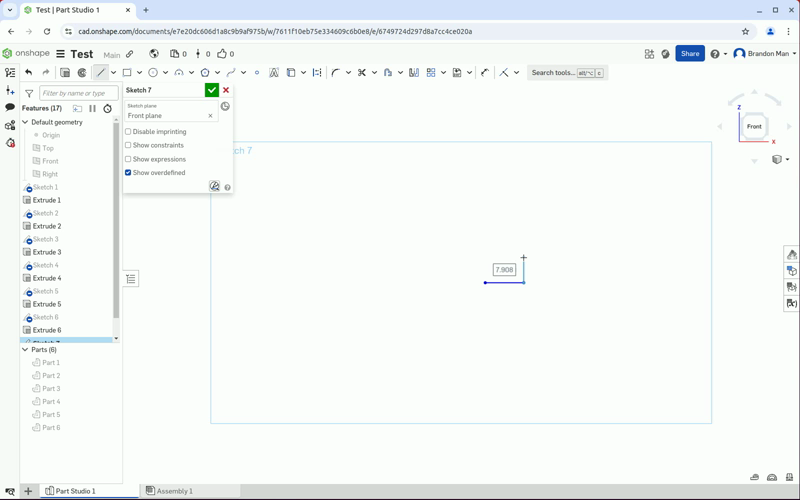
key_up(shift)
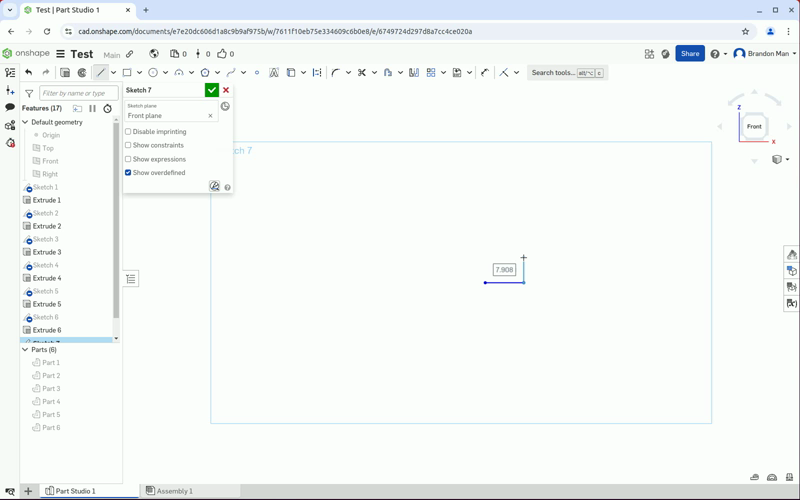
key_down(shift)
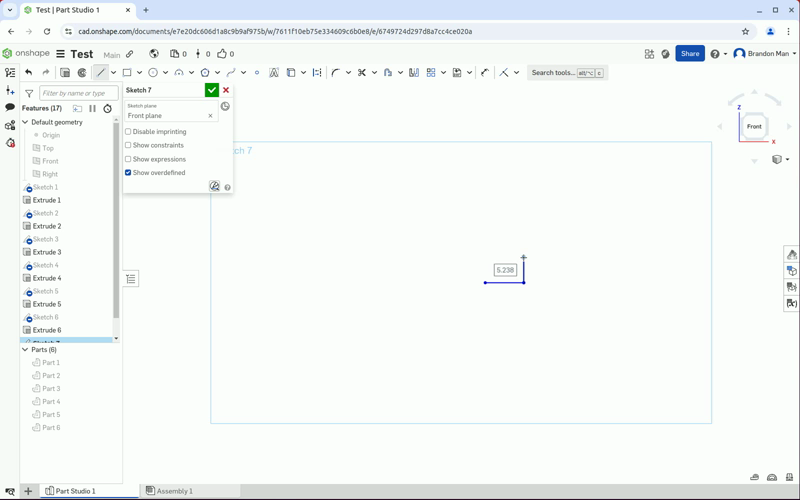
mouse_move(553, 257)
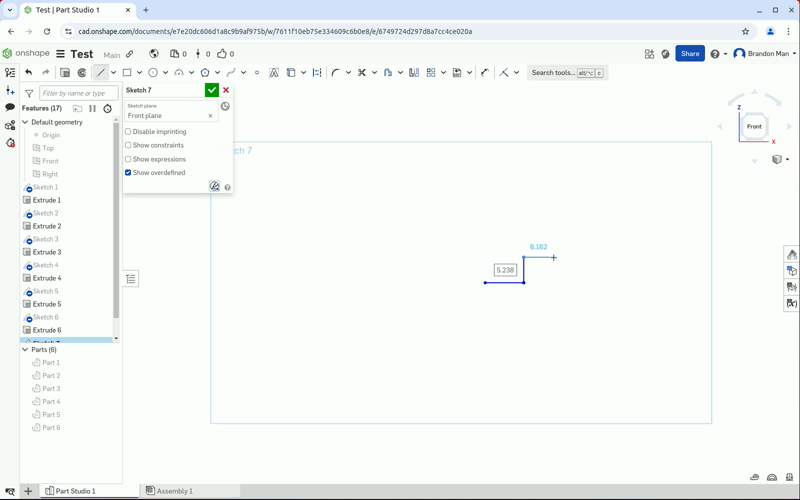
mouse_move(485, 257)
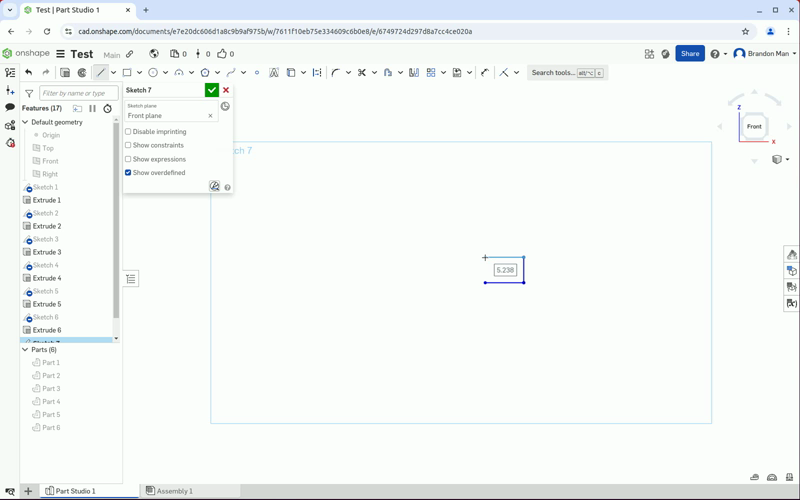
click(485, 257)
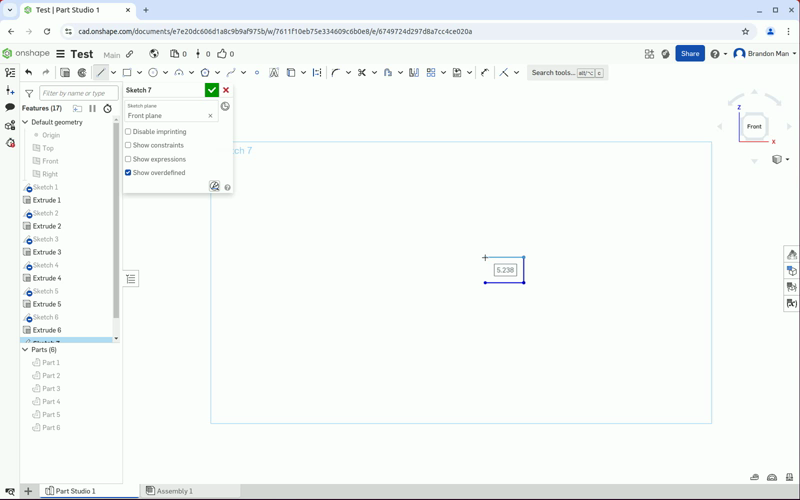
key_up(shift)
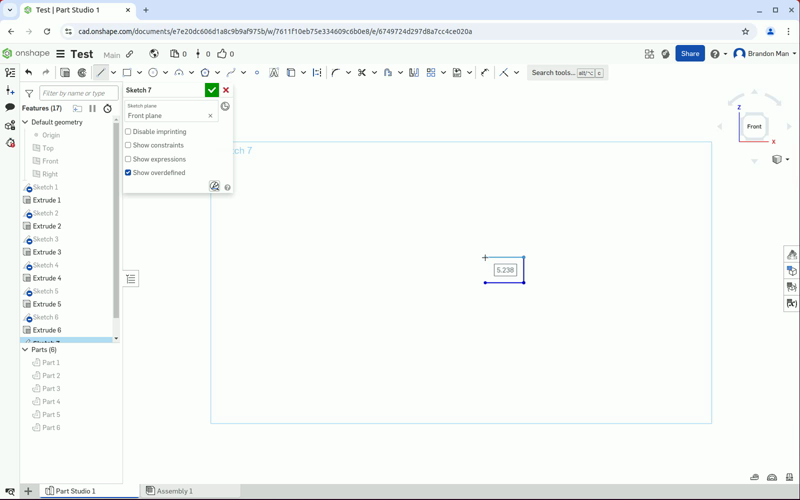
mouse_move(515, 257)
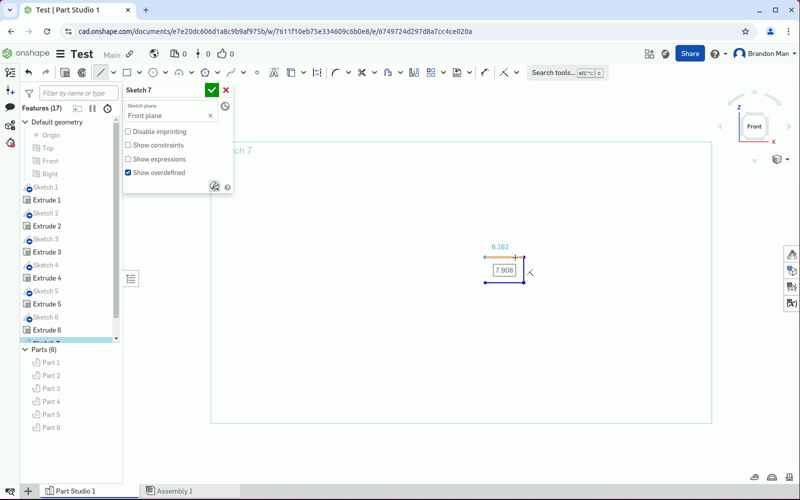
key_down(shift)
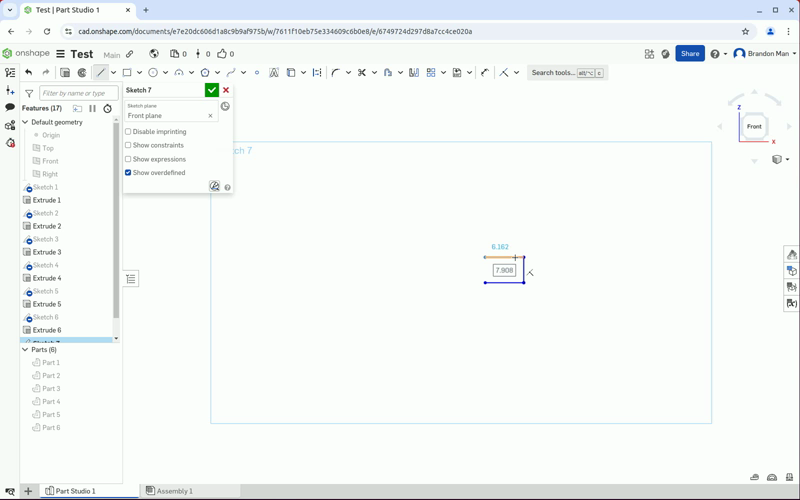
mouse_move(485, 282)
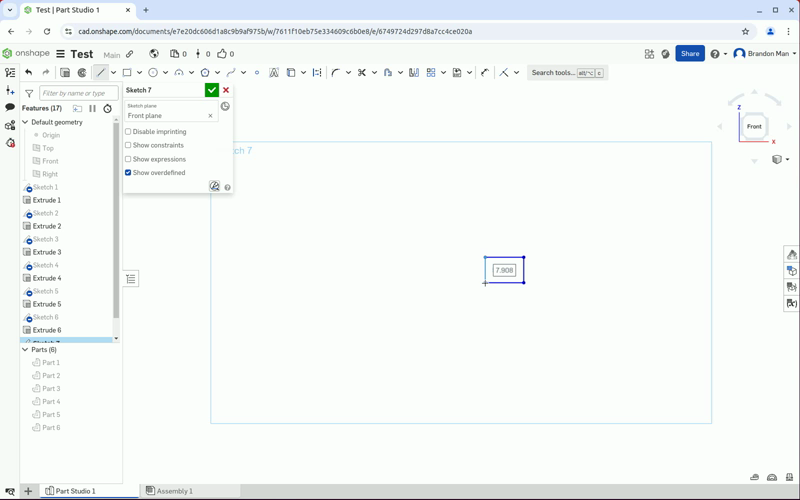
key_up(shift)
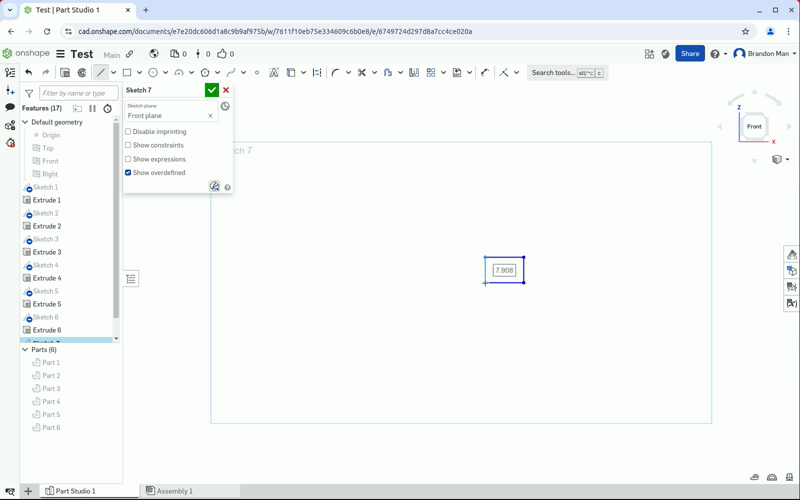
click(485, 282)
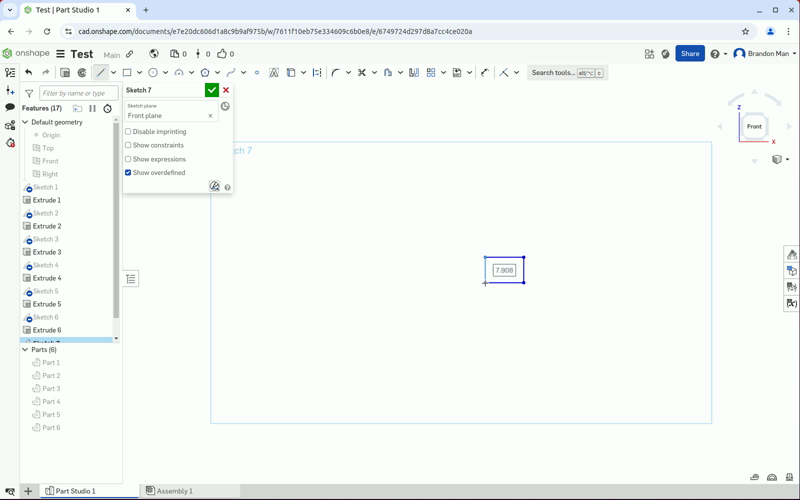
key(esc)
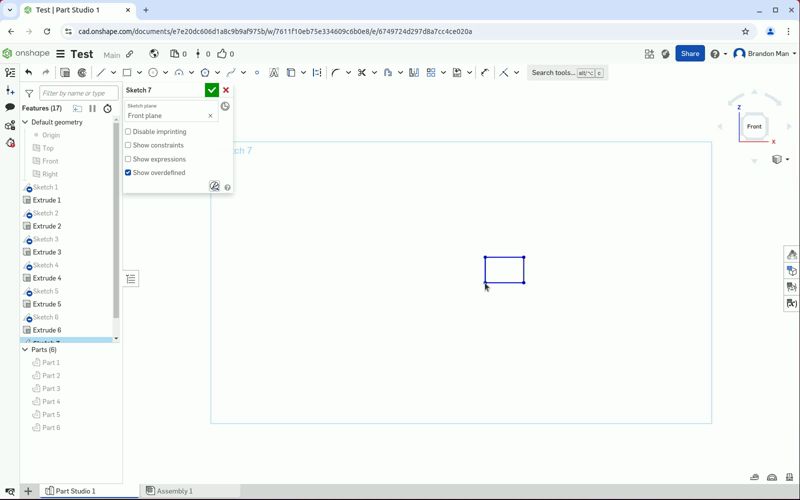
mouse_move(508, 268)
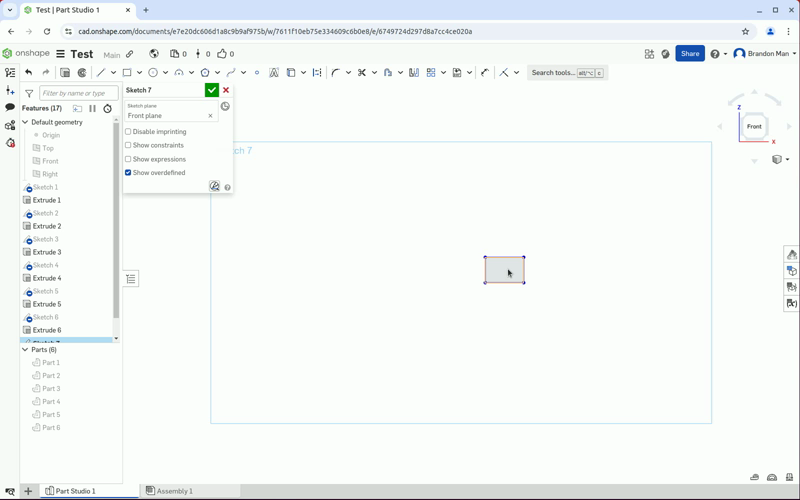
scroll(6)
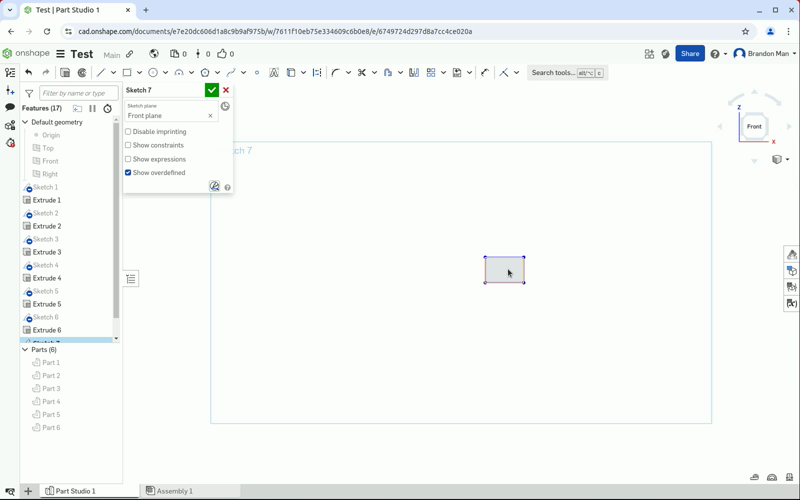
scroll(6)
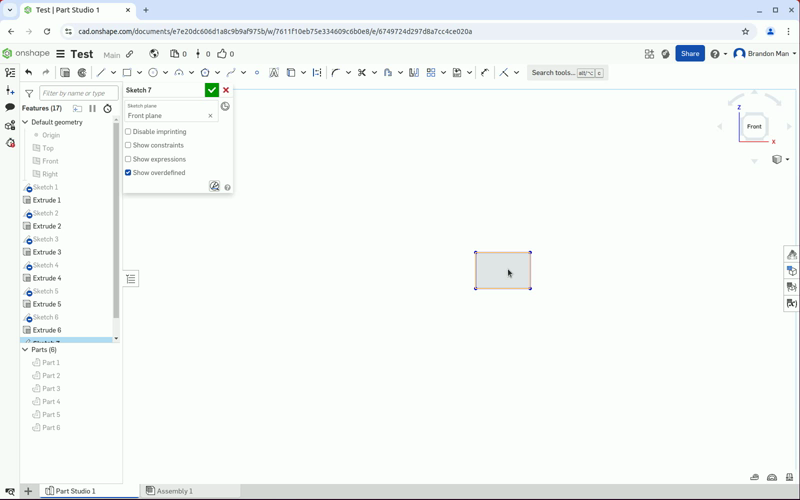
scroll(6)
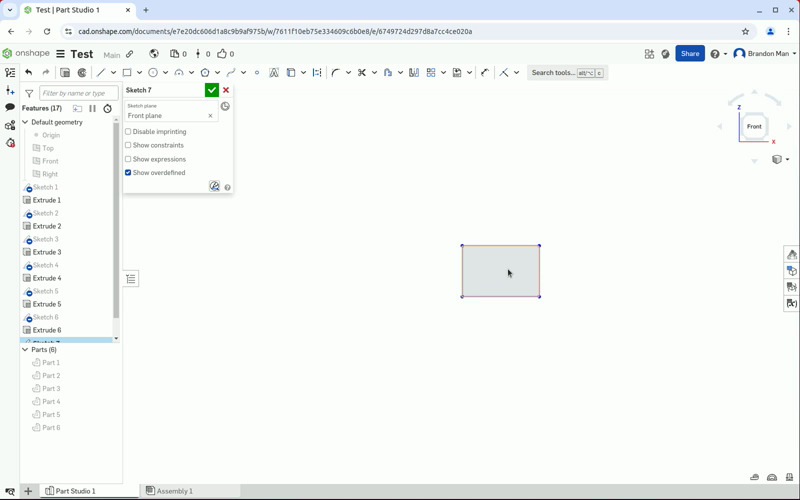
scroll(6)
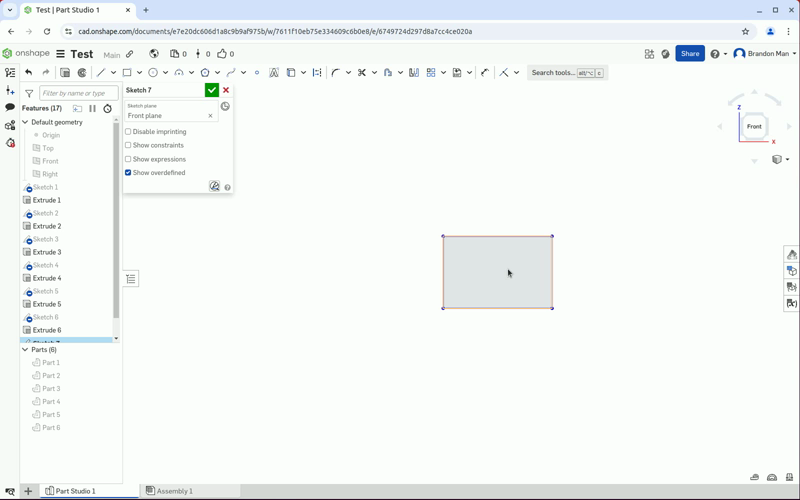
scroll(6)
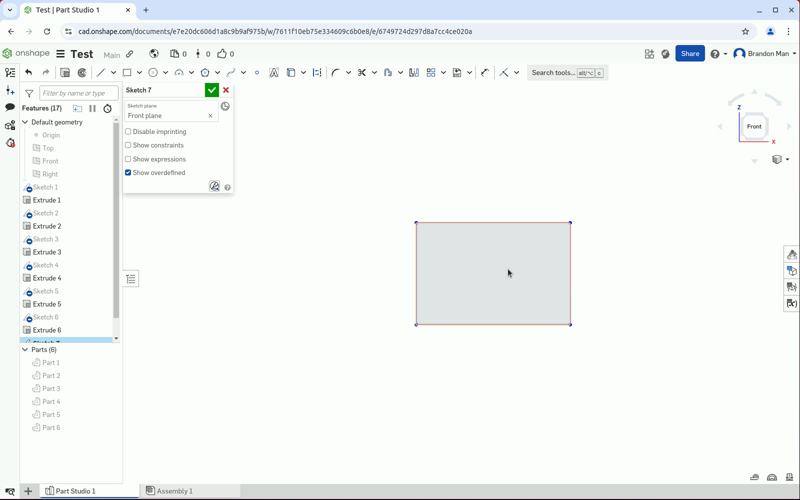
scroll(6)
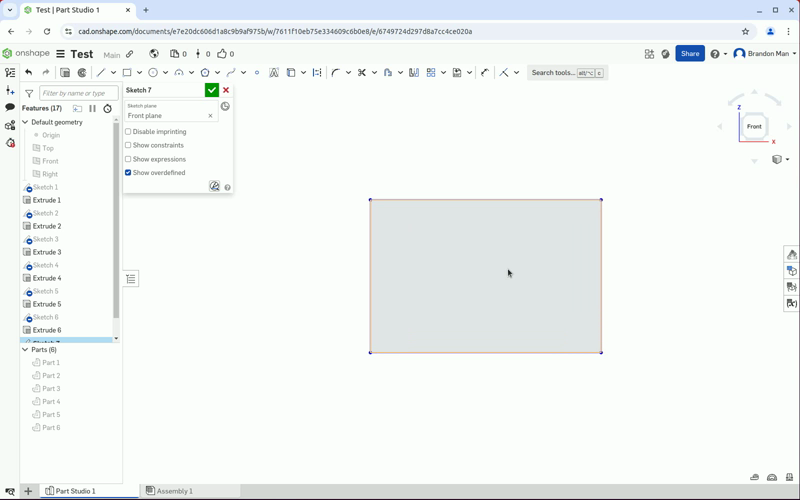
scroll(6)
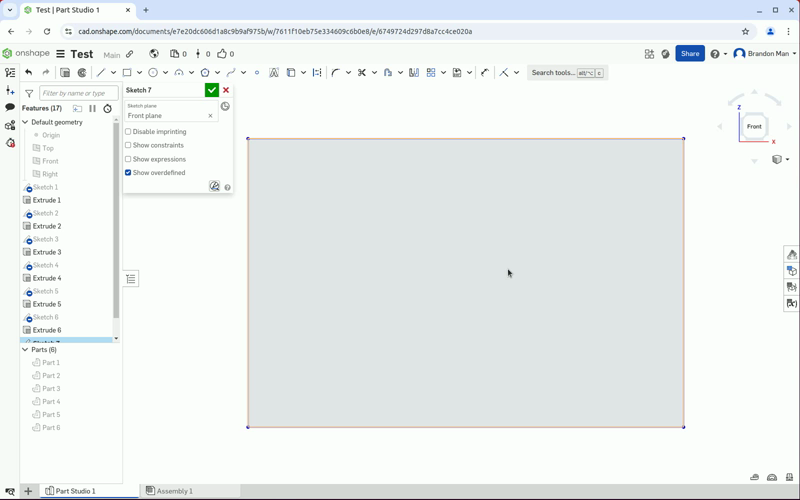
click(508, 268)
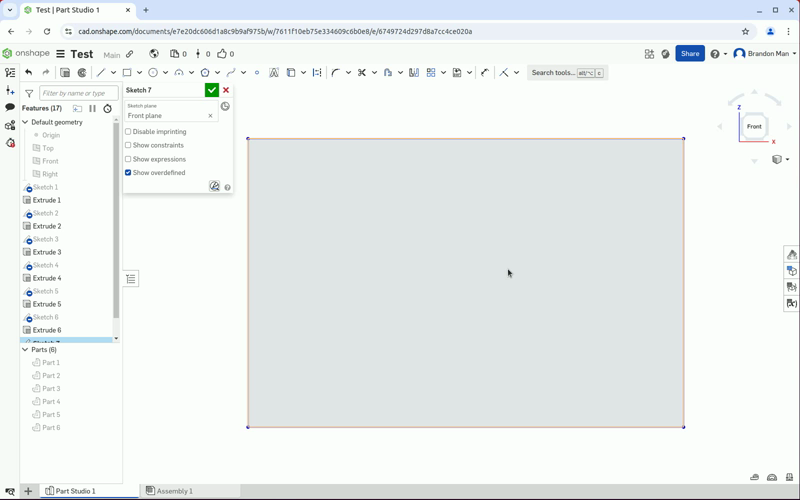
scroll(-6)
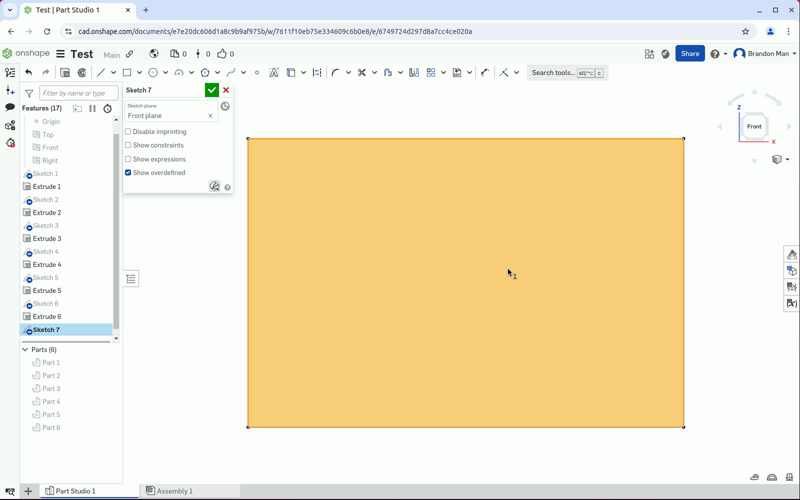
scroll(-6)
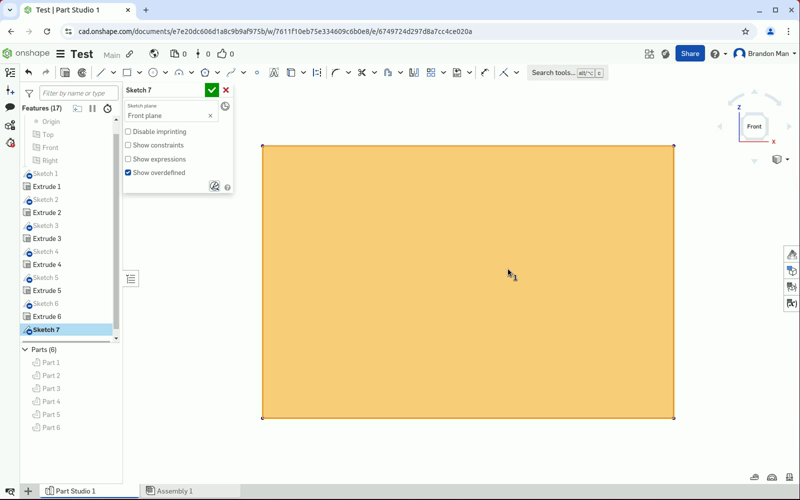
scroll(-6)
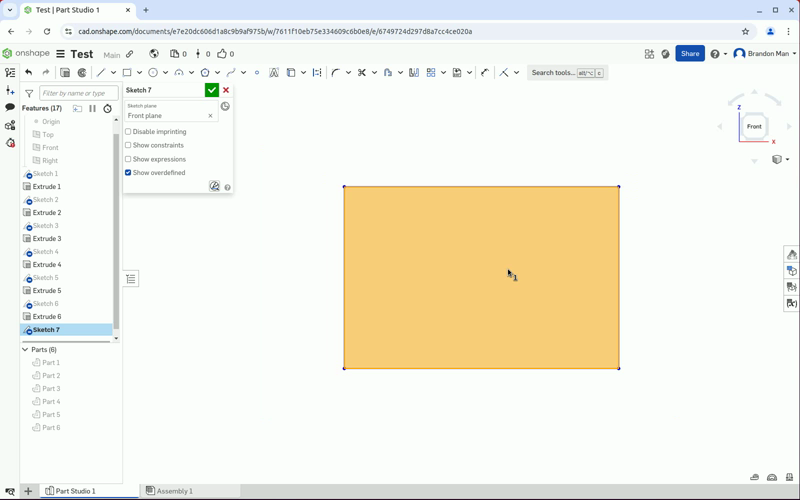
scroll(-6)
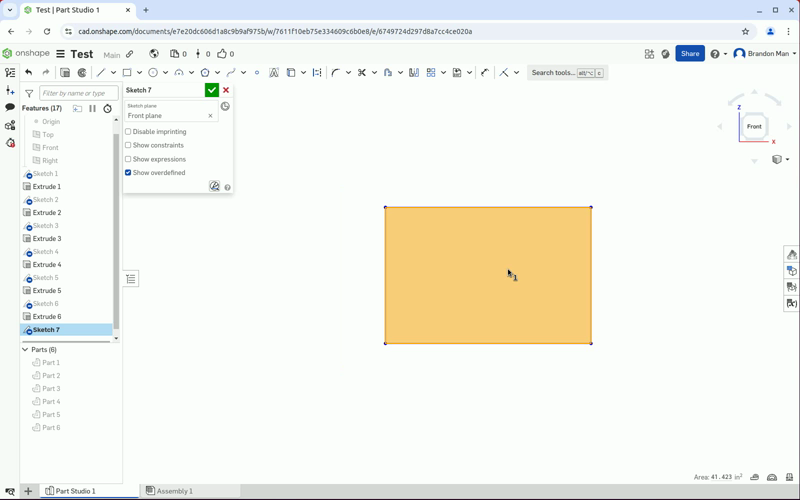
scroll(-6)
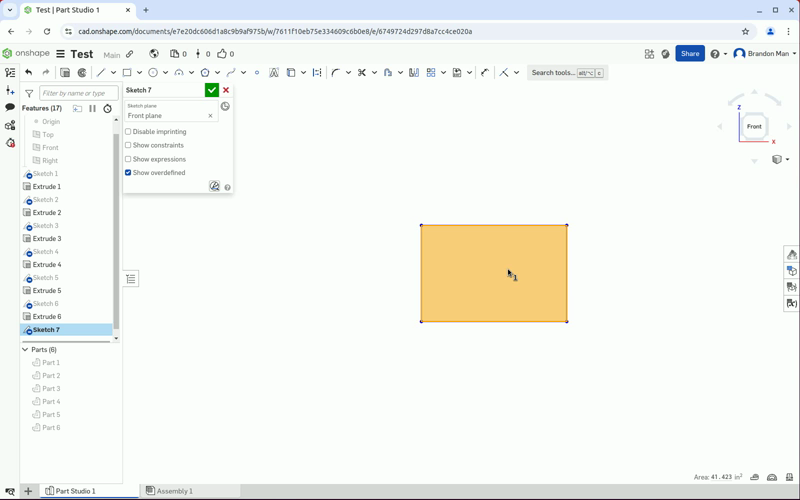
scroll(-6)
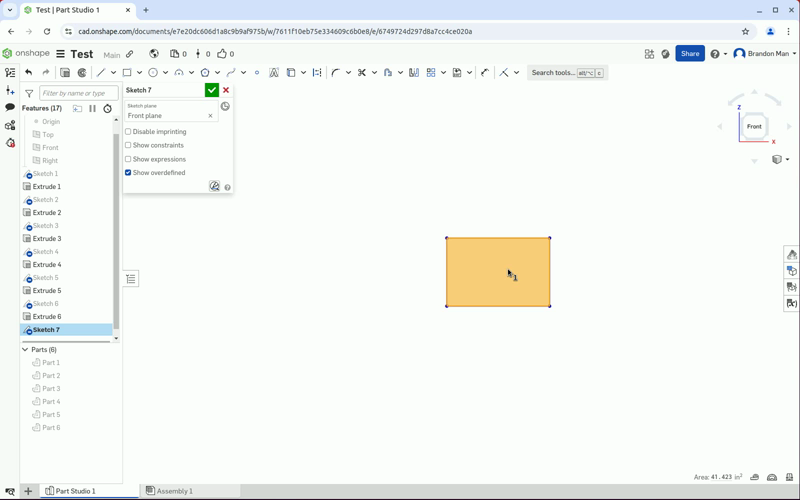
scroll(-6)
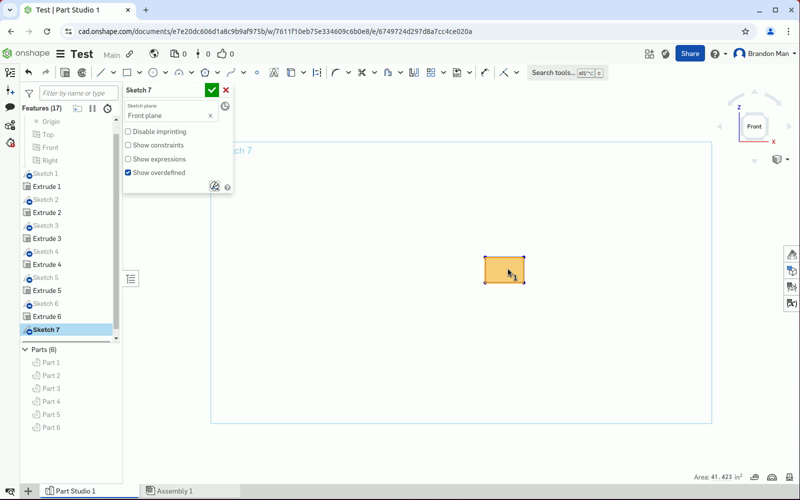
mouse_move(73, 352)
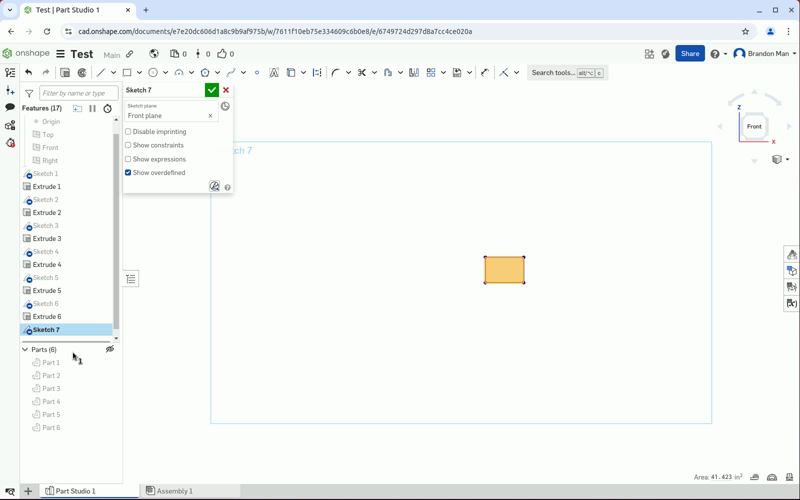
key(shift+y)
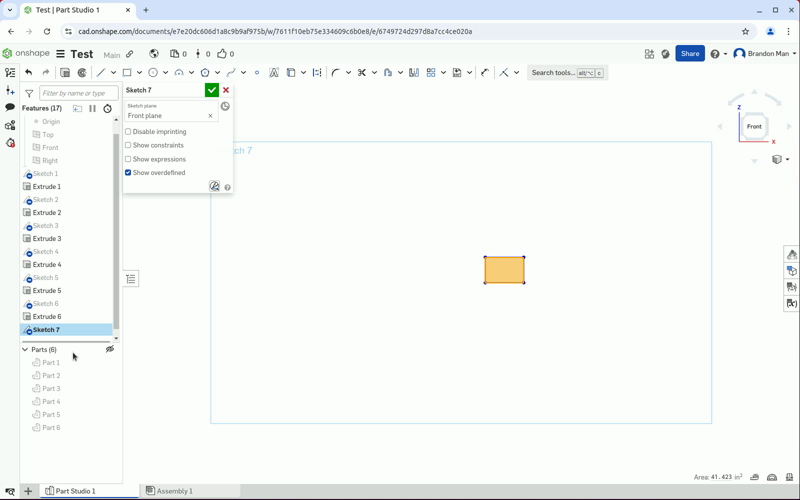
key(shift+e)
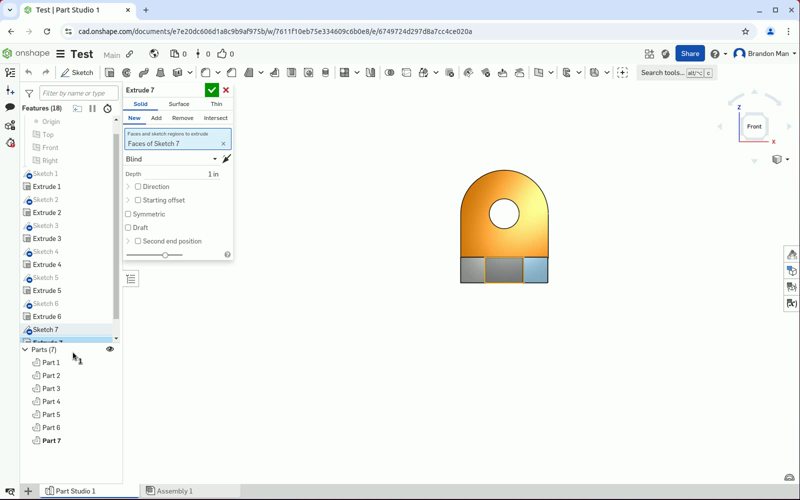
mouse_move(143, 106)
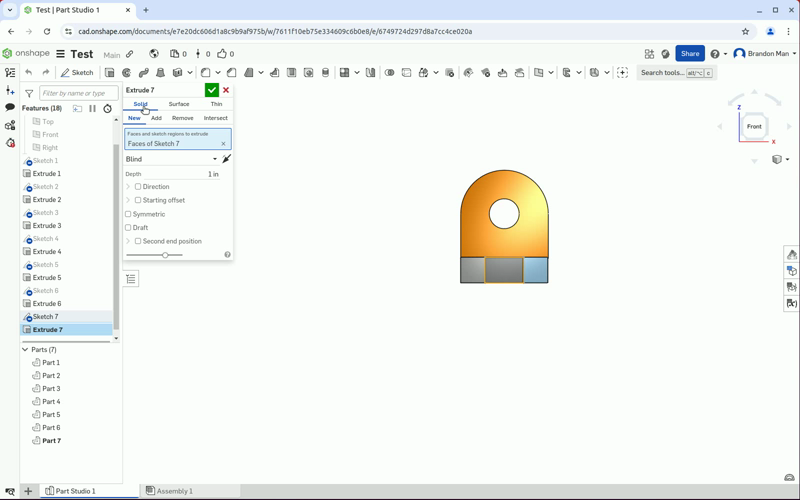
click(143, 106)
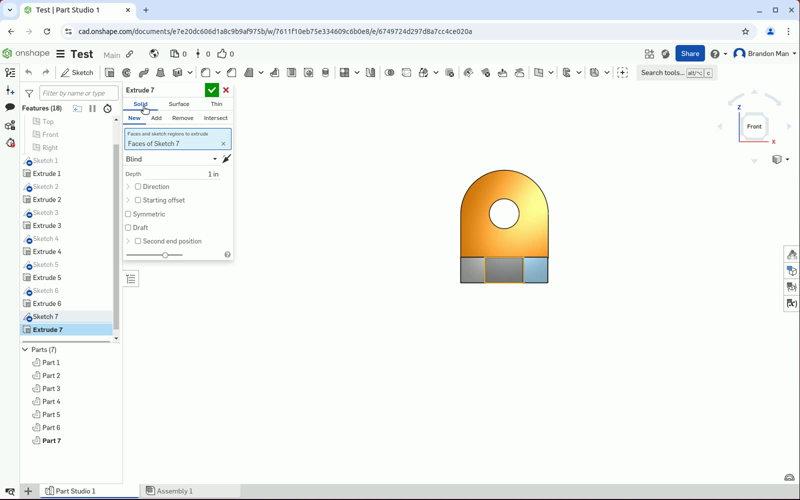
mouse_move(137, 120)
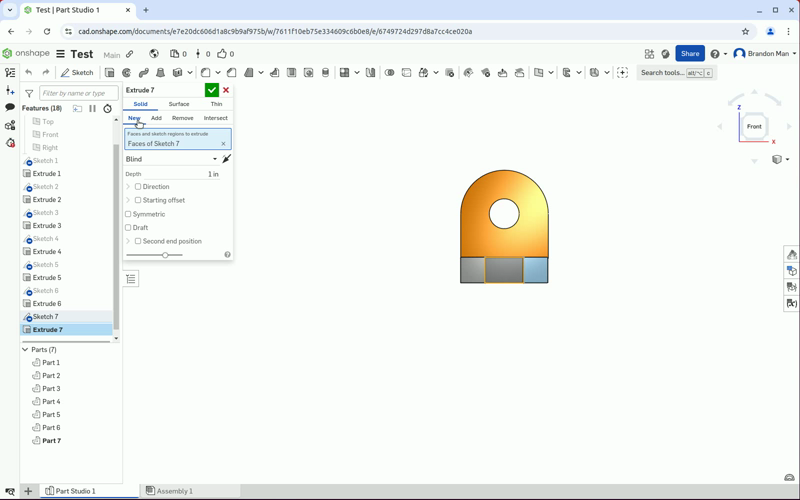
click(137, 120)
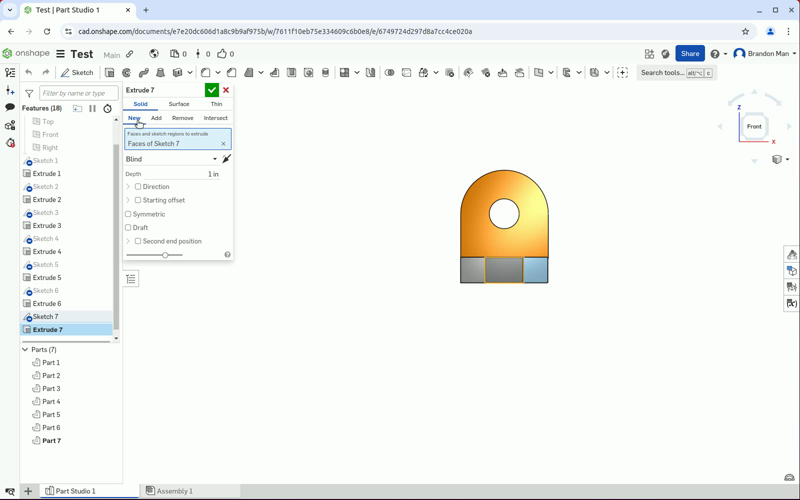
key(tab, 4)
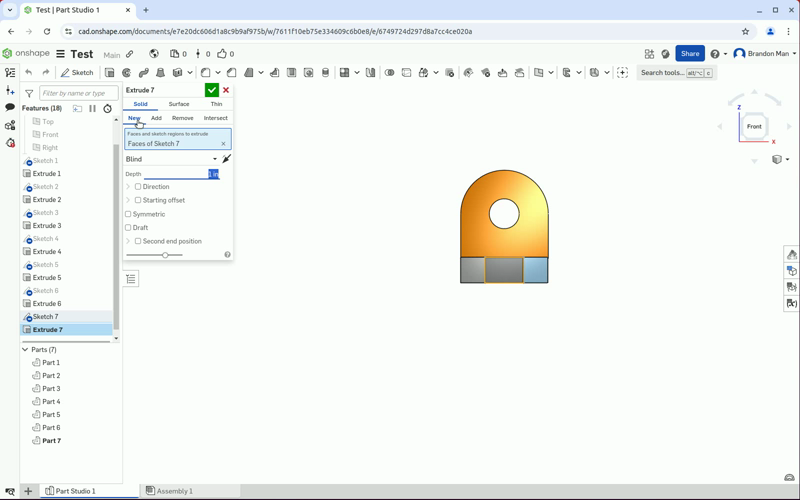
text(2.648)
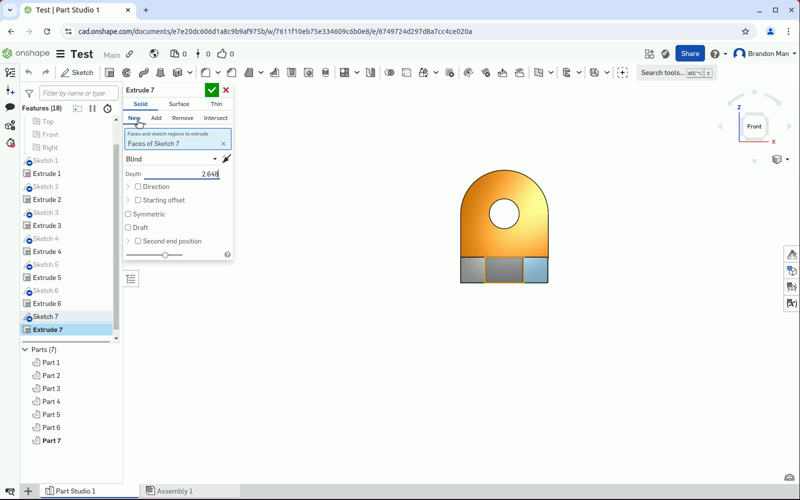
key(enter)
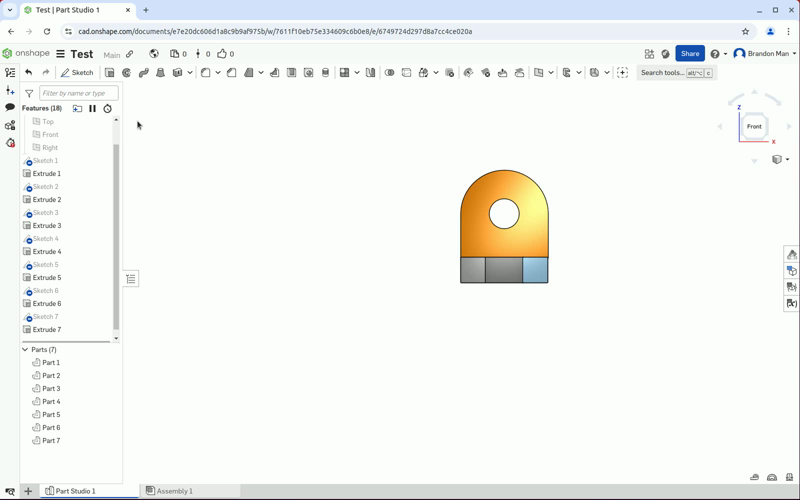
key(shift+h)
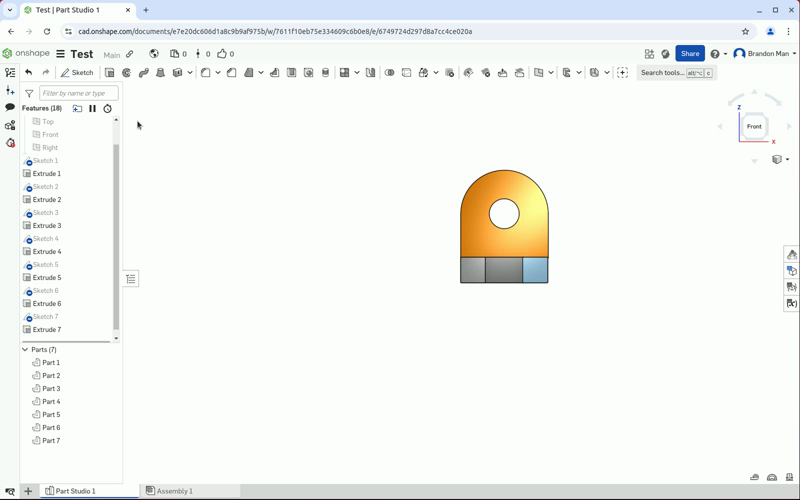
key(shift+h)
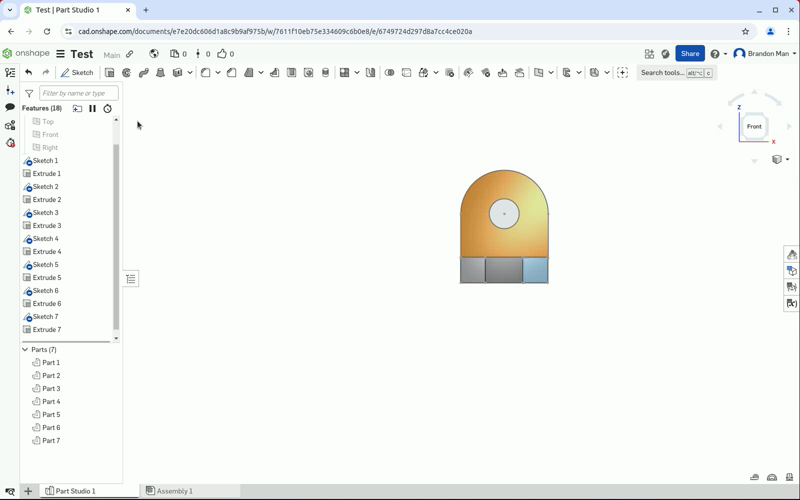
key(shift+7)
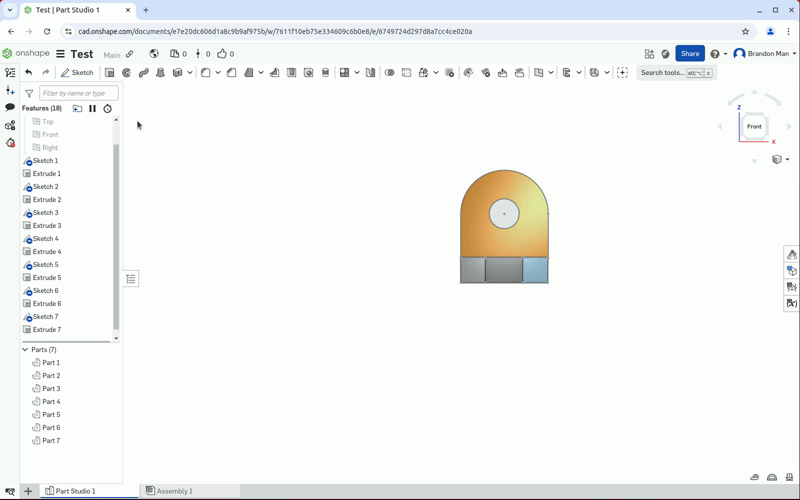
key(left, 2)
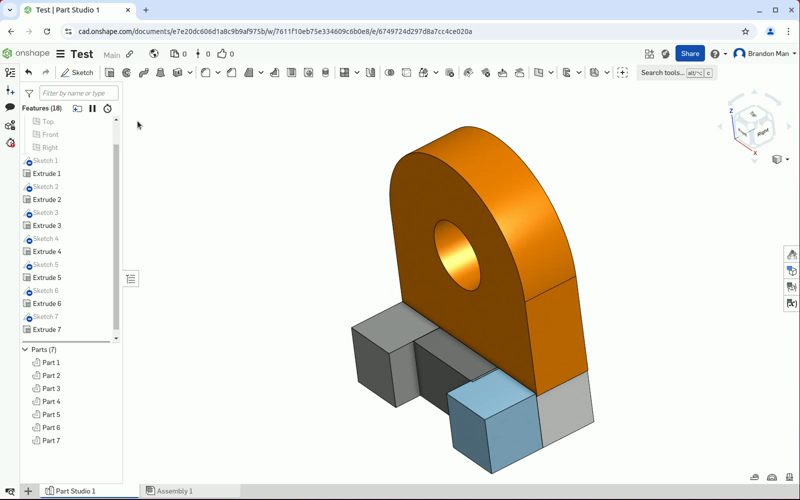
key(down, 2)
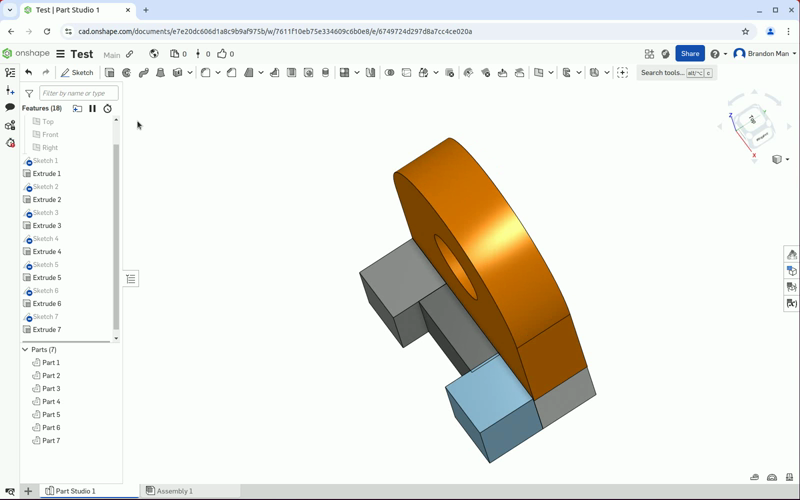
key(up, 2)
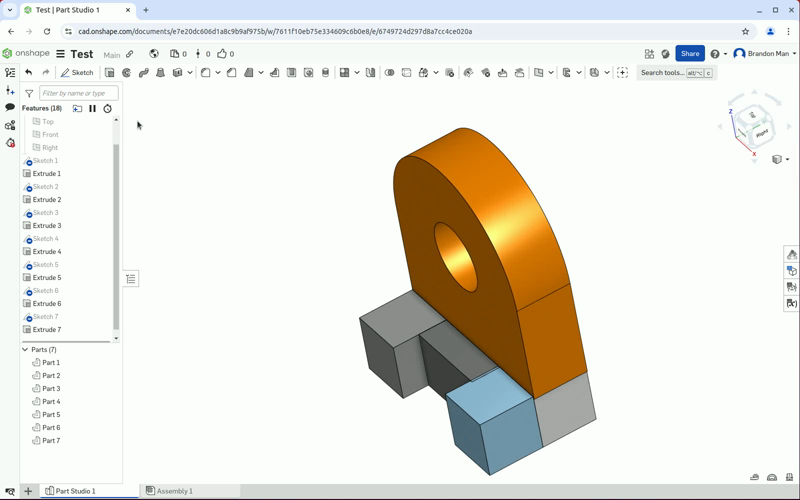
key(right, 2)
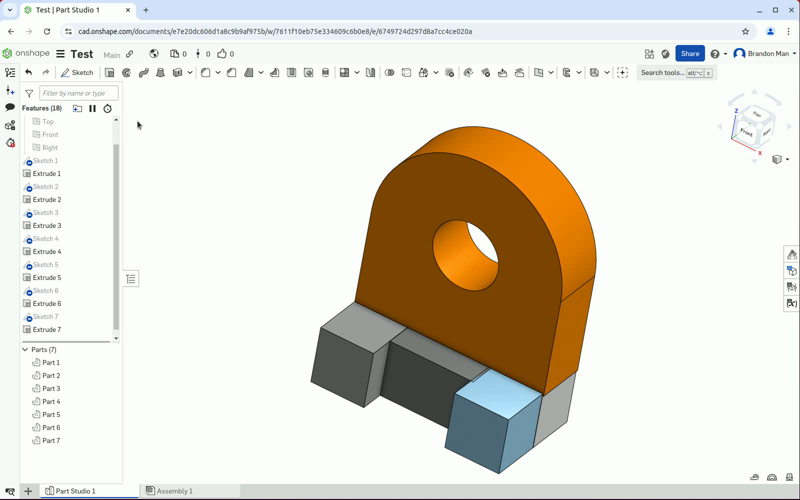
mouse_move(69, 163)
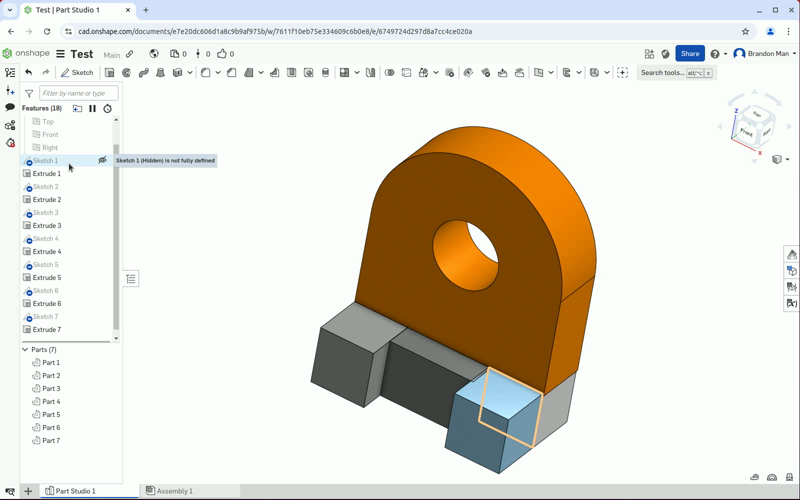
click(69, 163)